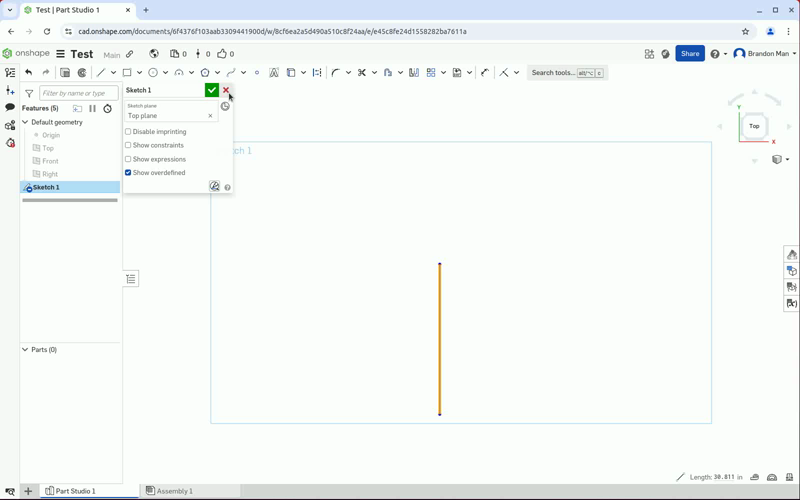
key(shift+h)
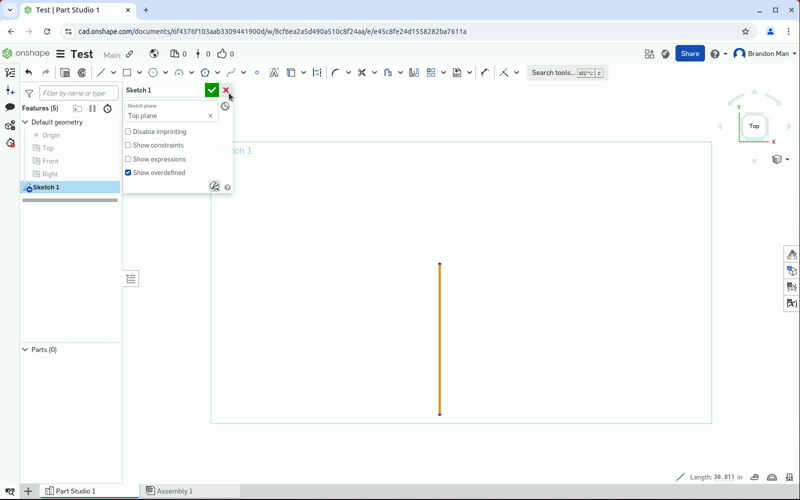
key(shift+s)
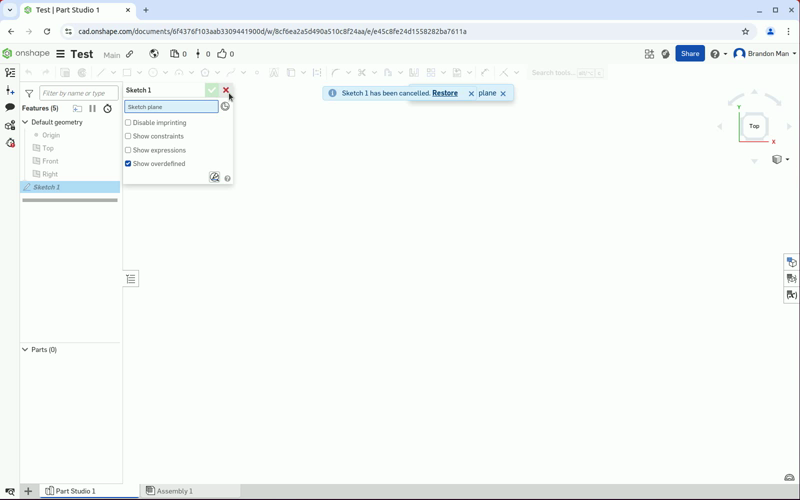
mouse_move(73, 150)
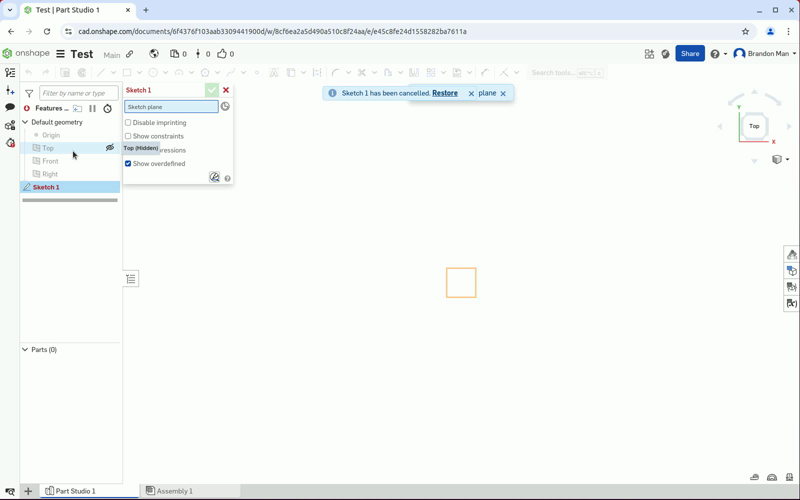
click(73, 150)
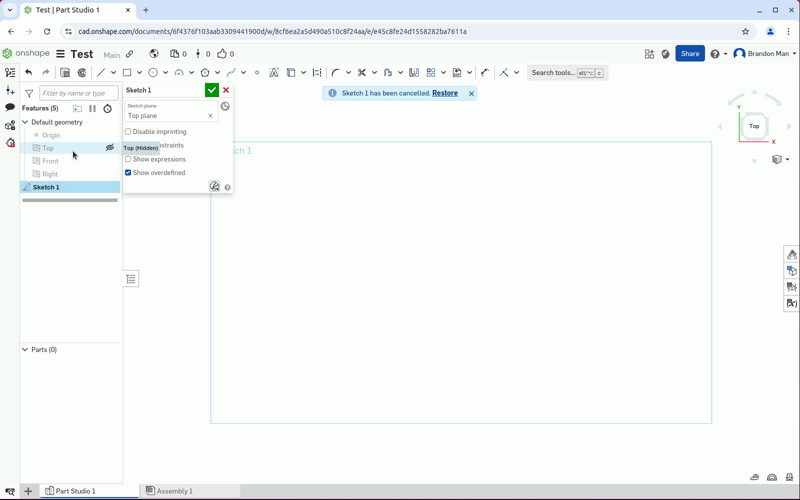
mouse_move(73, 352)
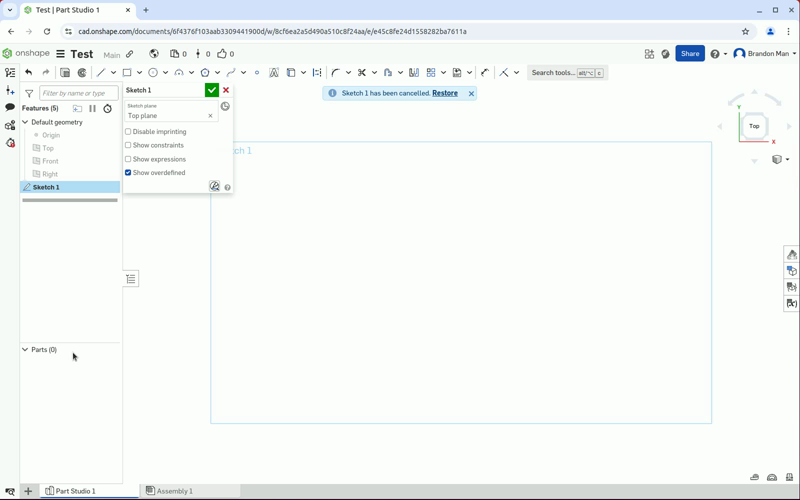
key(y)
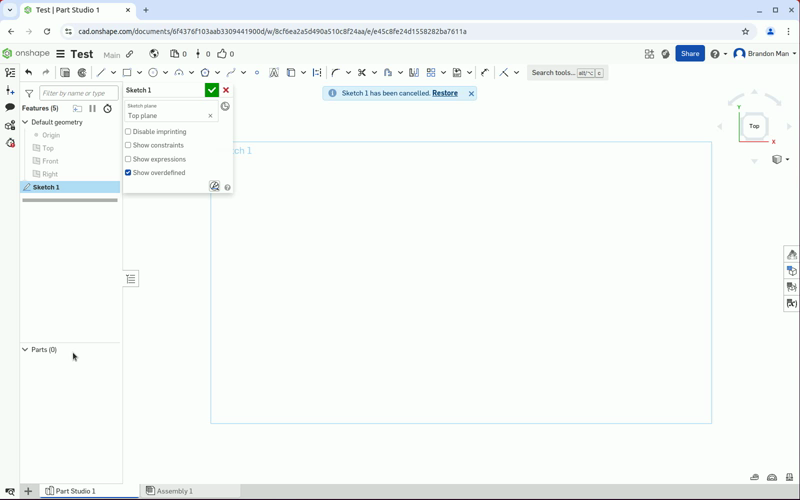
key(a)
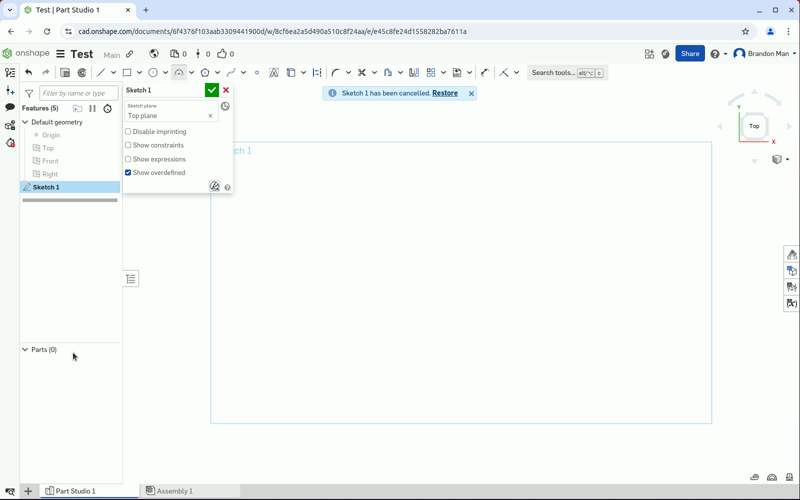
key_down(shift)
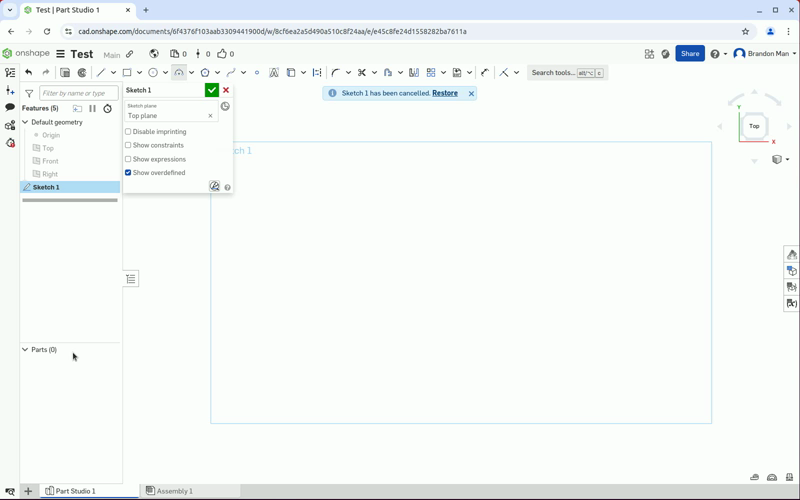
mouse_move(426, 389)
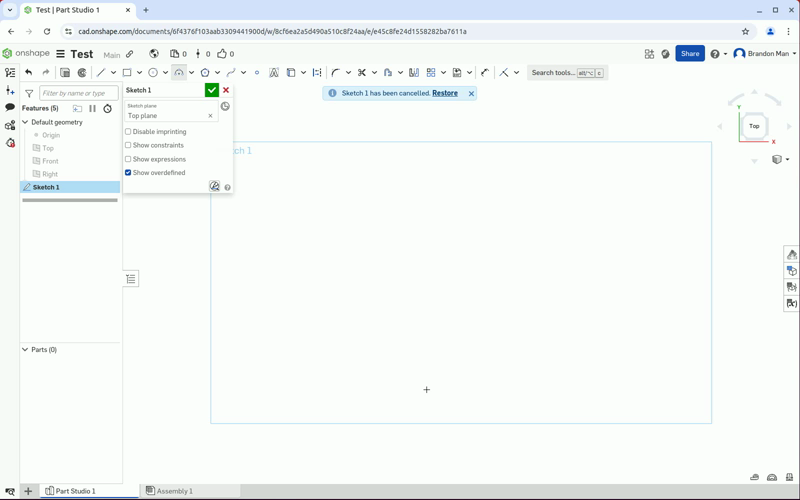
click(426, 389)
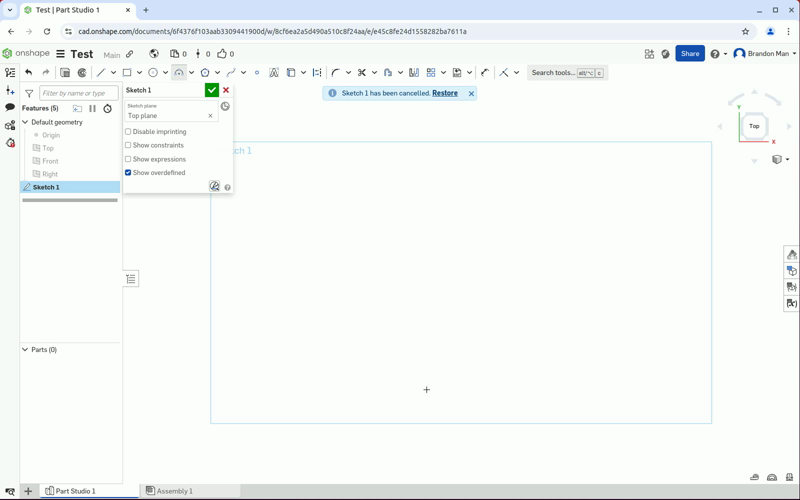
key_up(shift)
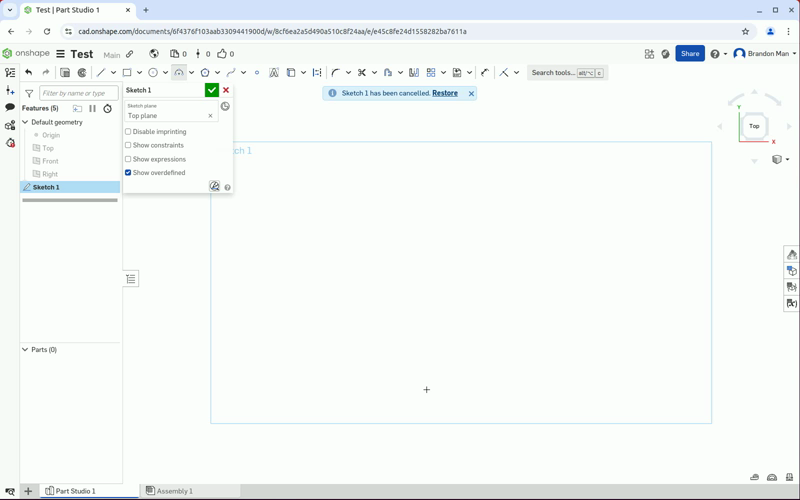
key_down(shift)
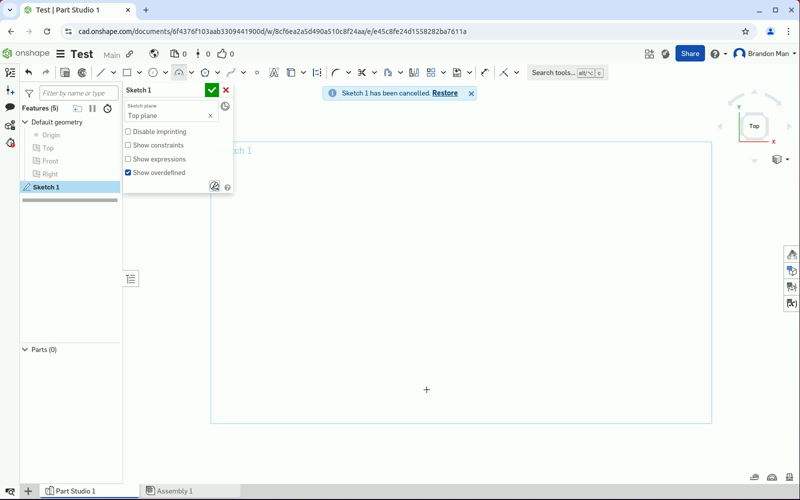
mouse_move(495, 389)
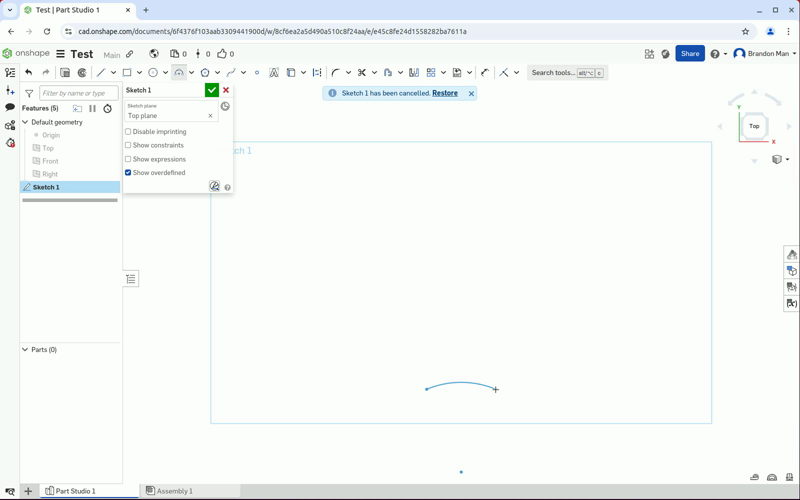
click(495, 389)
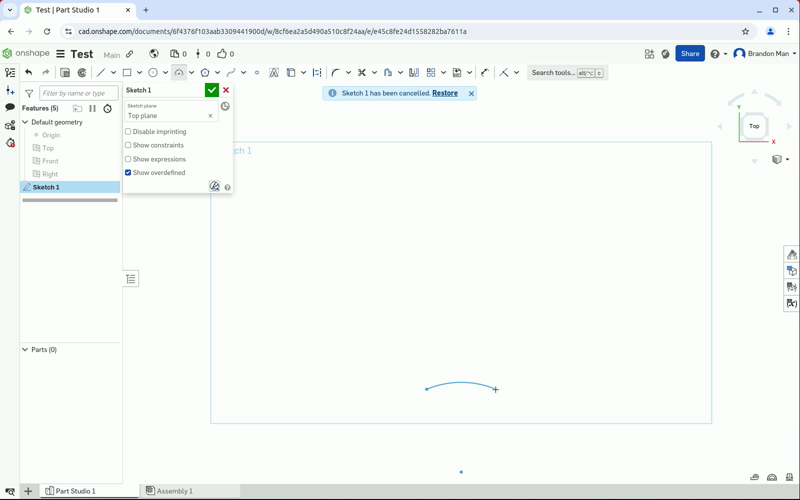
mouse_move(461, 166)
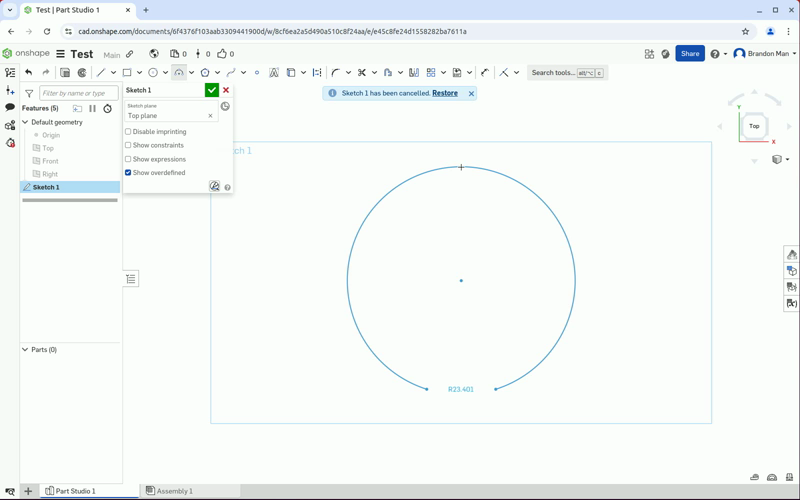
click(461, 166)
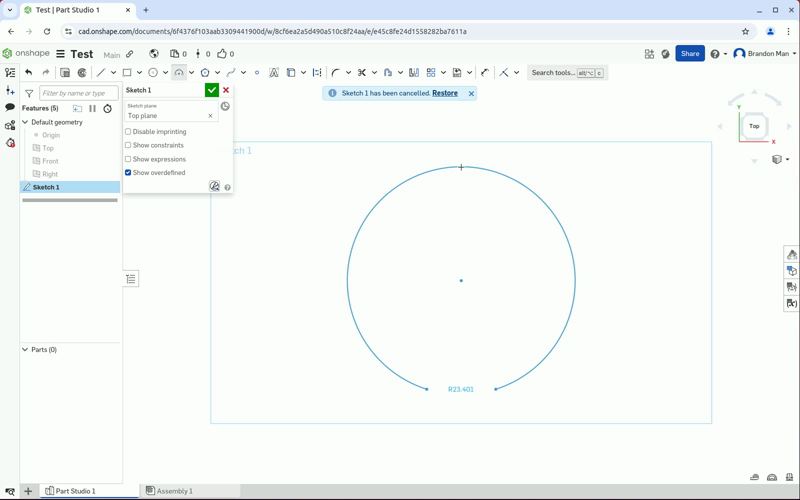
key_up(shift)
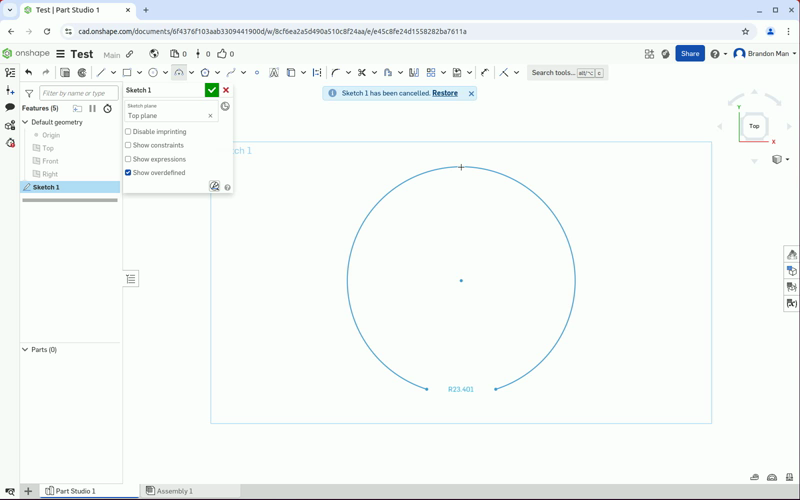
key(esc)
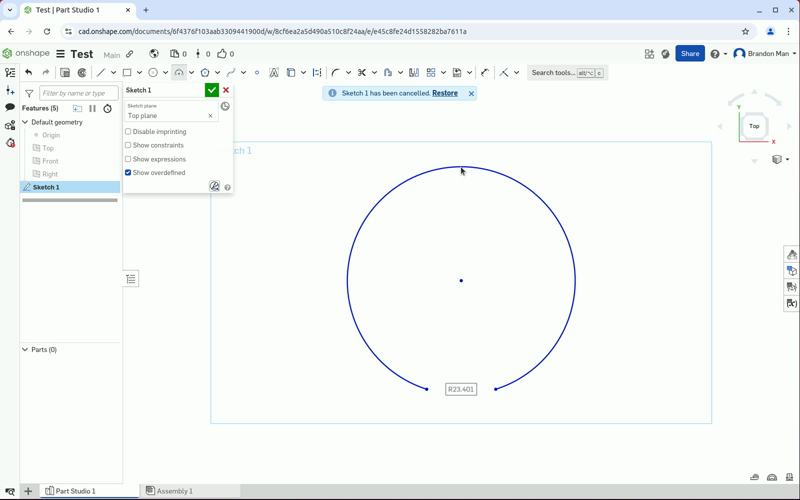
key(l)
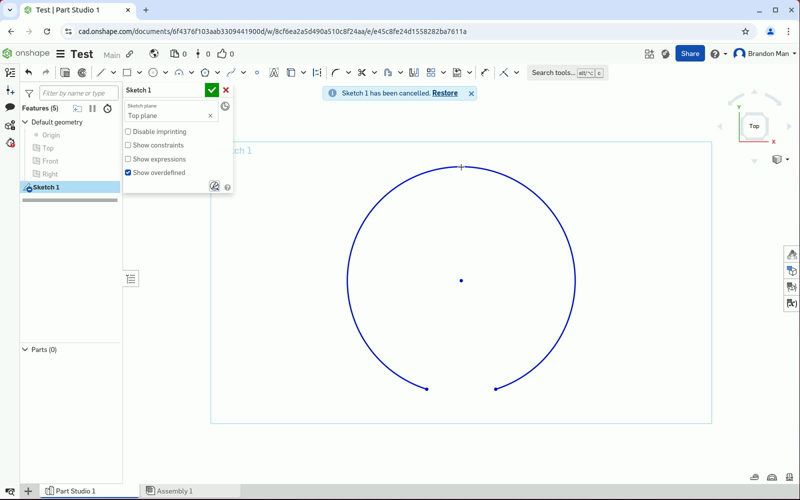
mouse_move(495, 389)
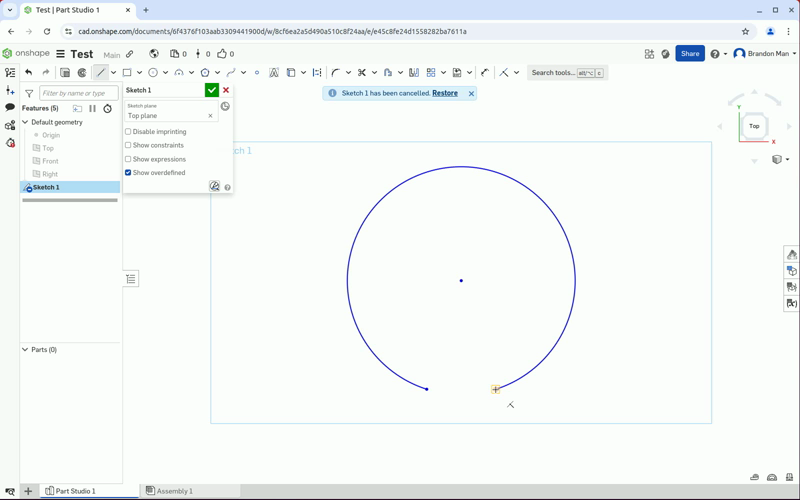
click(495, 389)
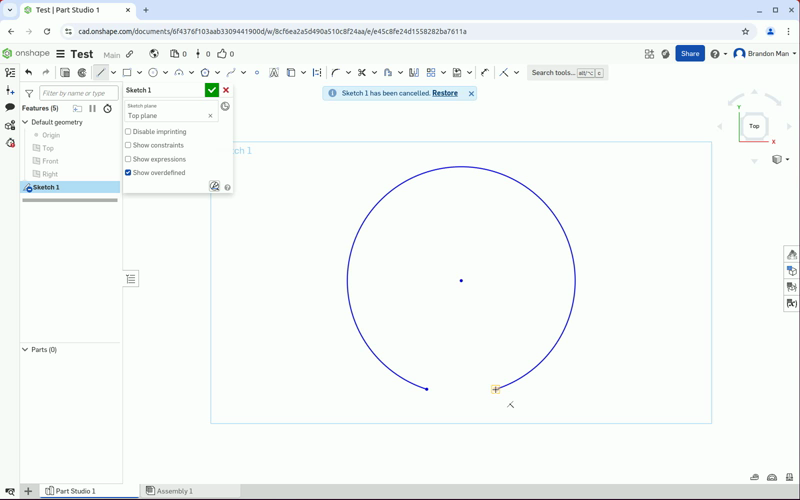
key_down(shift)
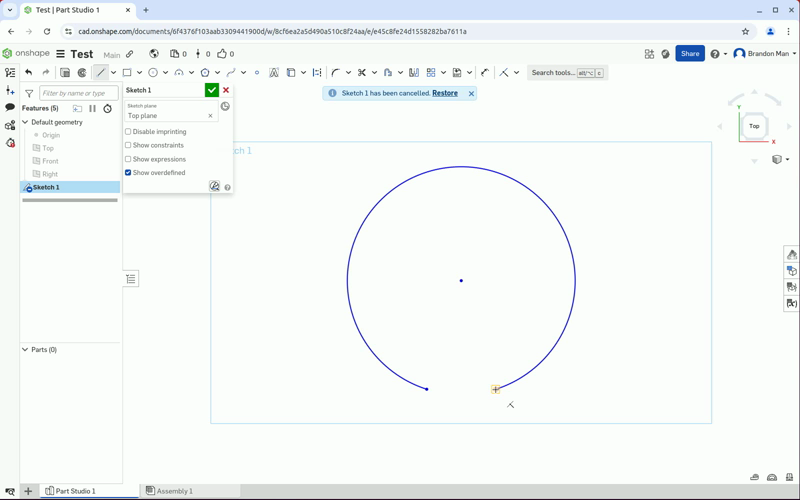
mouse_move(495, 284)
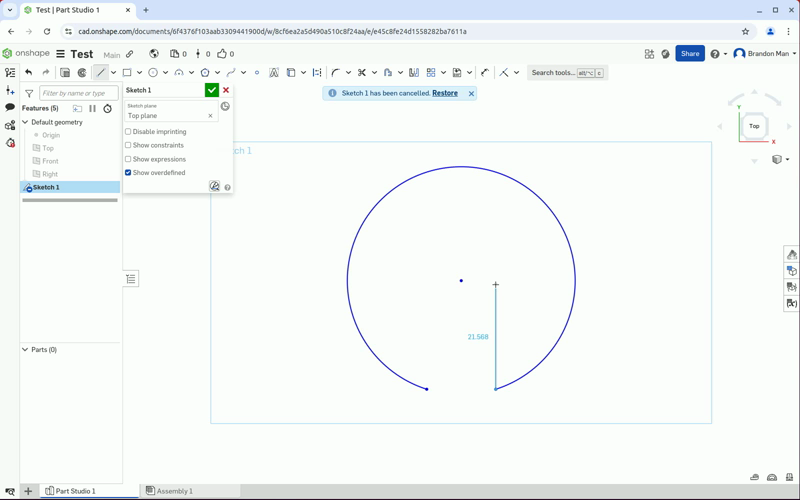
click(495, 284)
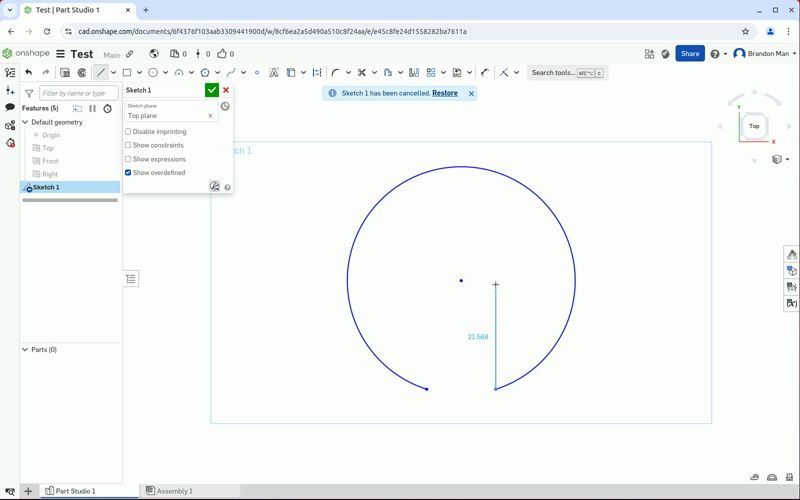
key_up(shift)
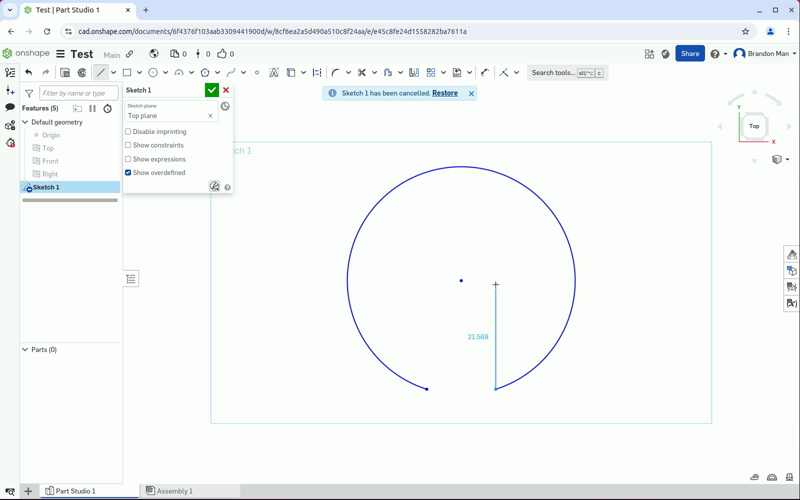
key(esc)
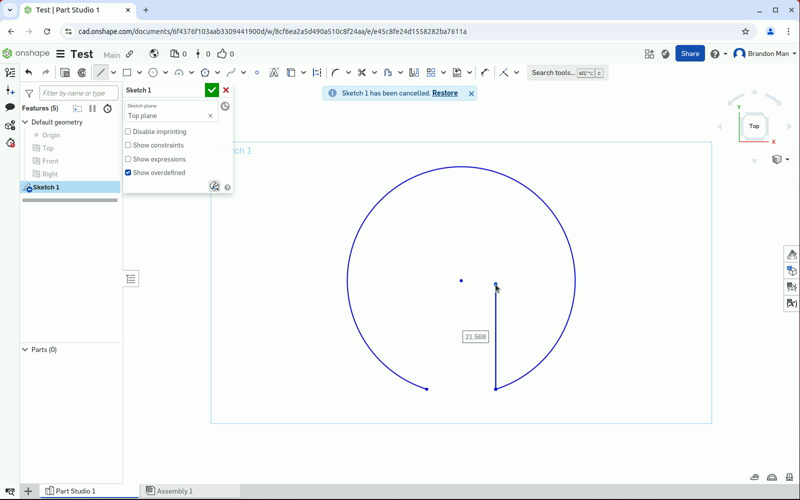
key(a)
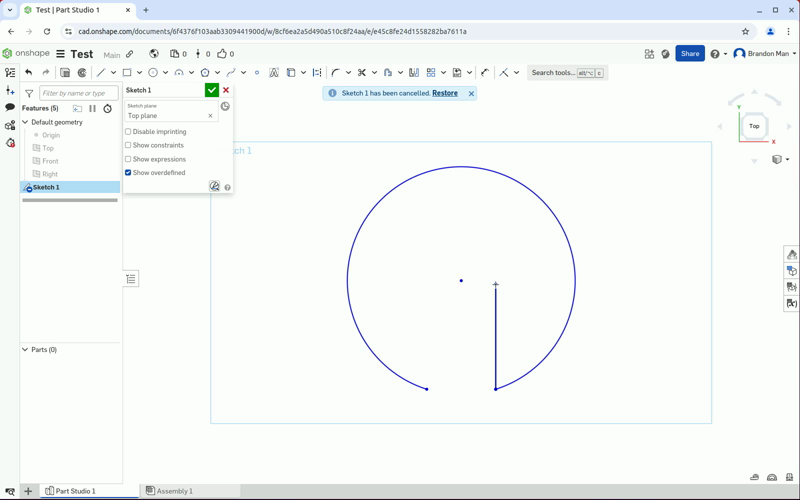
mouse_move(495, 284)
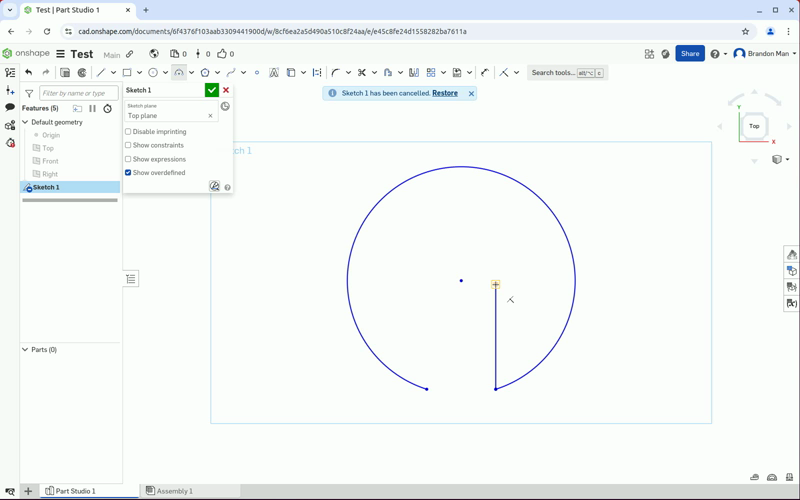
click(495, 284)
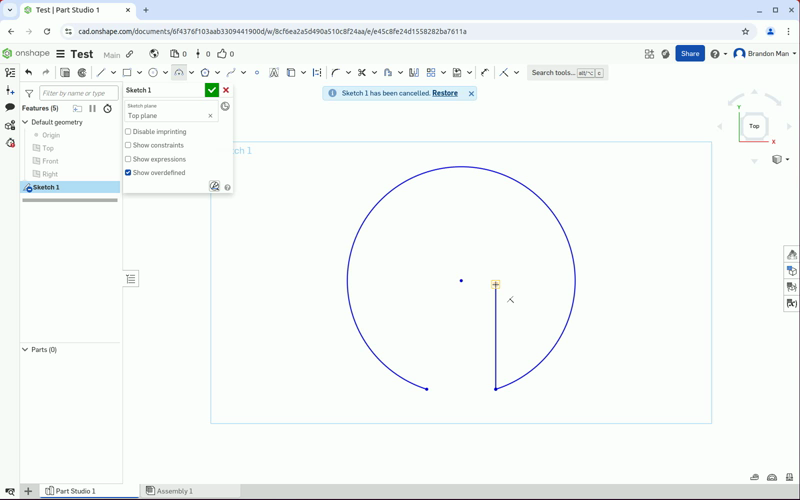
key_down(shift)
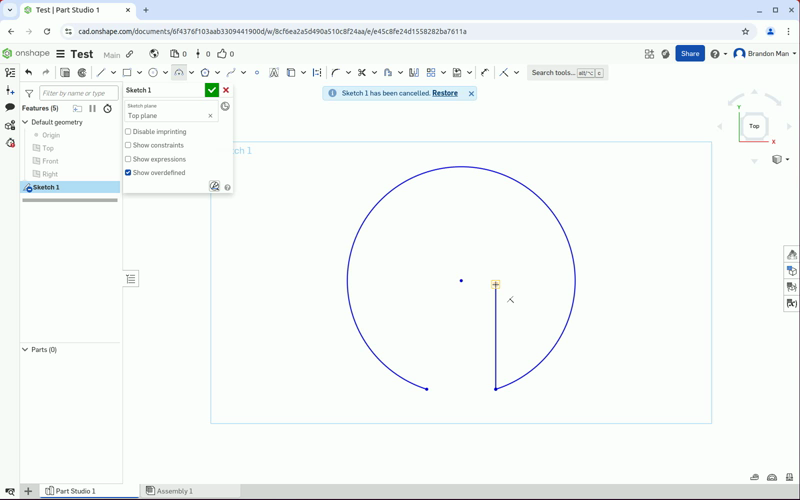
mouse_move(426, 284)
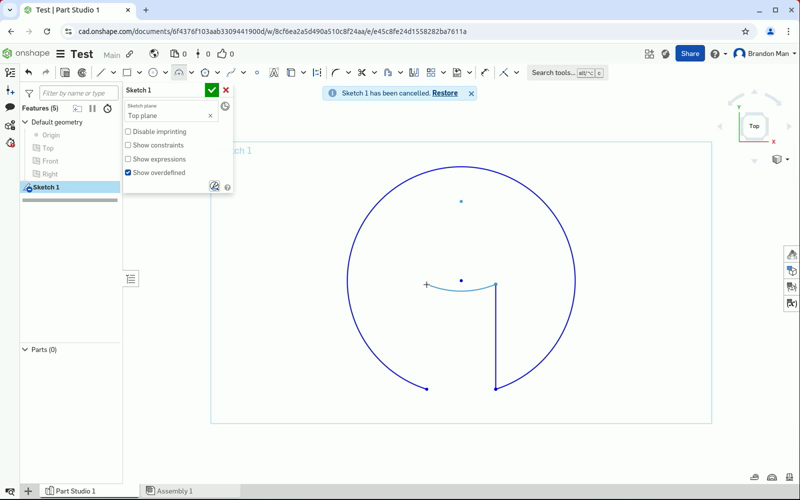
click(426, 284)
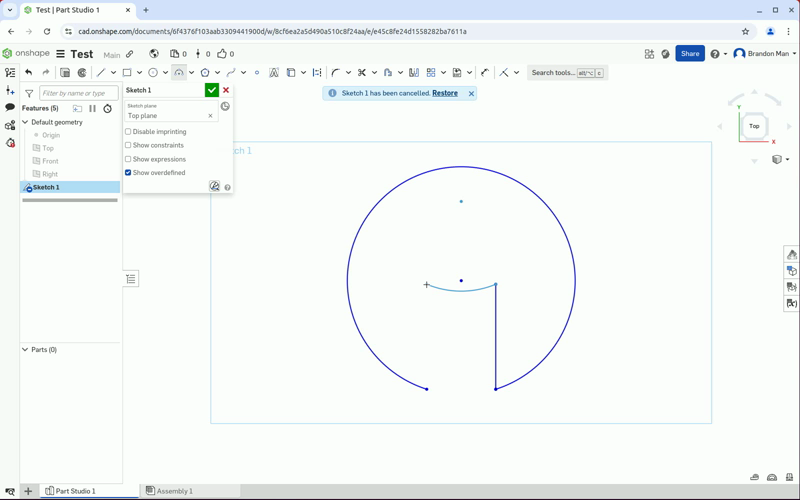
mouse_move(461, 249)
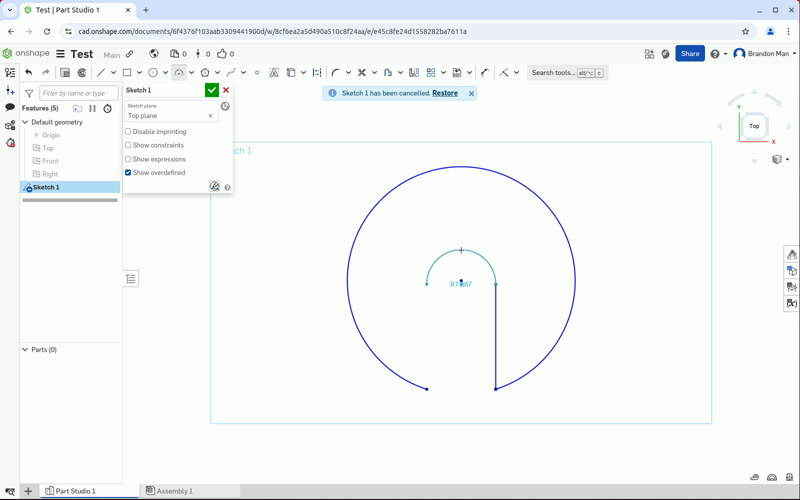
click(461, 249)
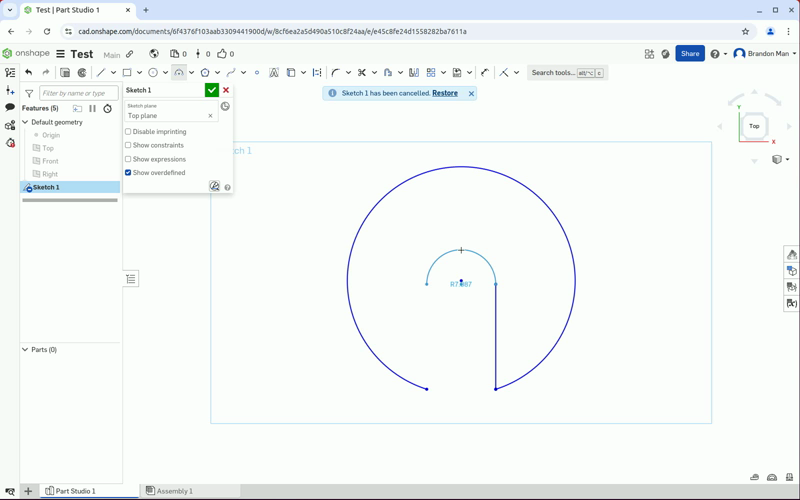
key_up(shift)
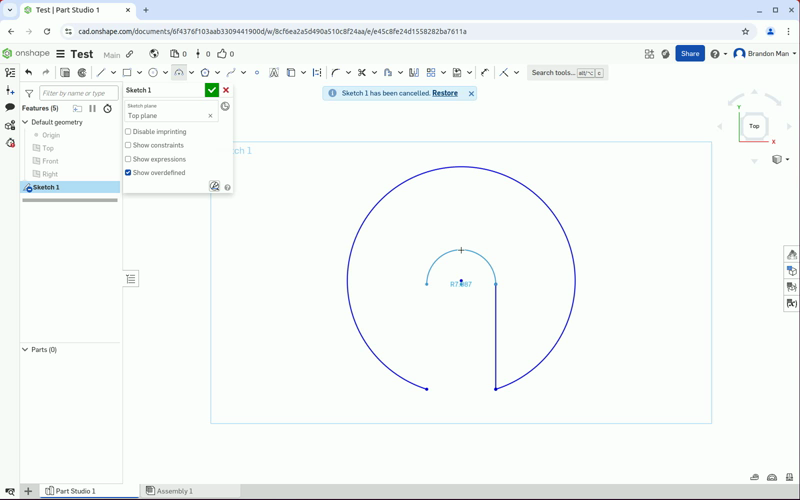
key(esc)
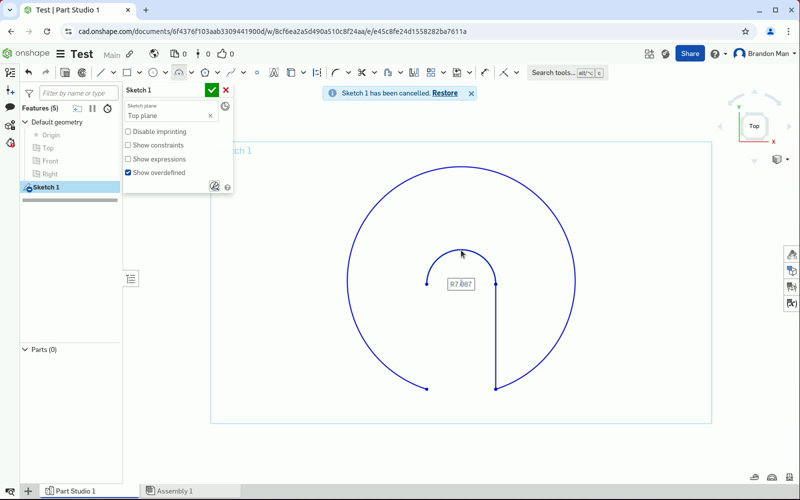
key(l)
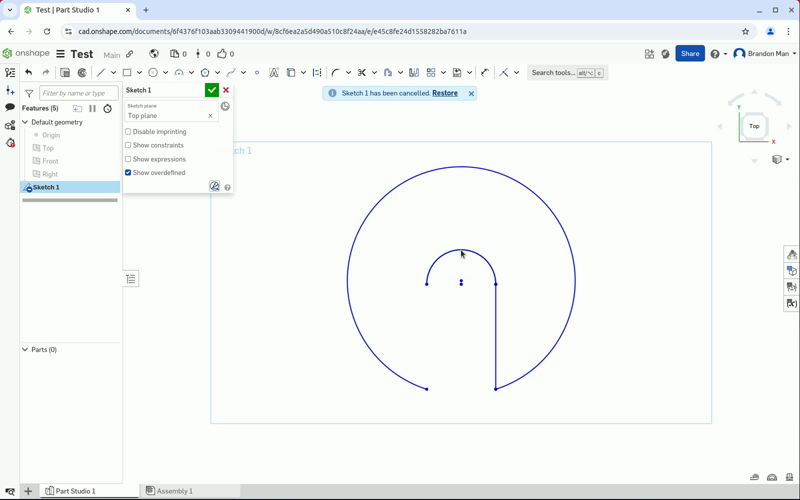
mouse_move(426, 284)
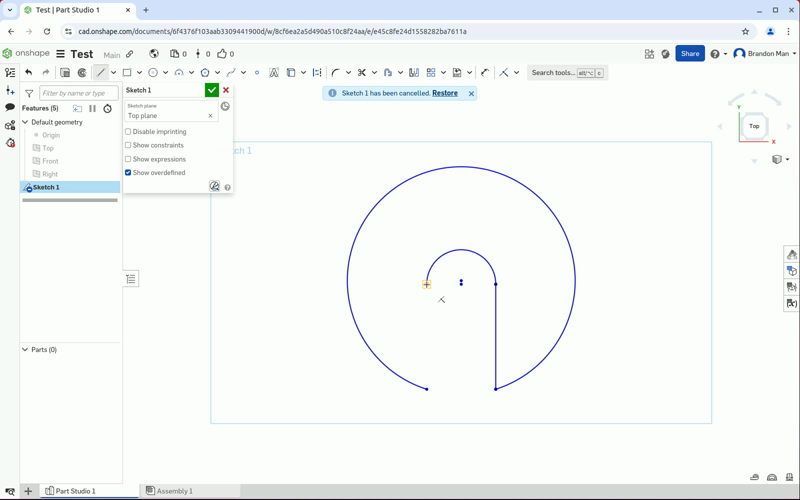
click(426, 284)
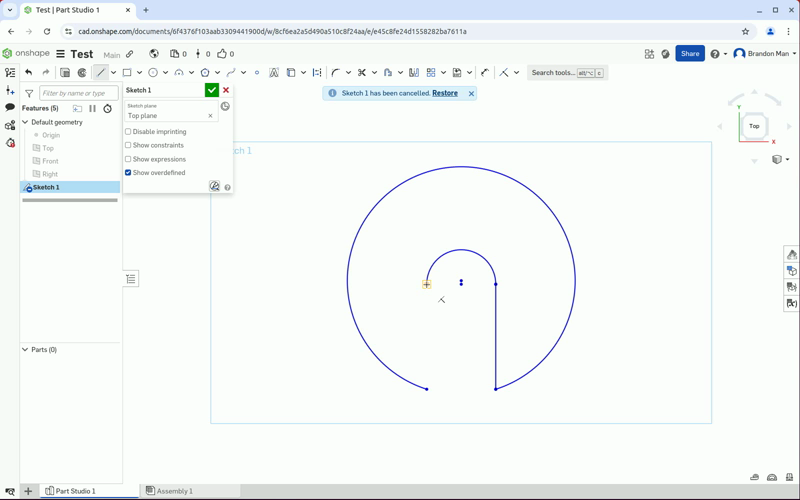
key_down(shift)
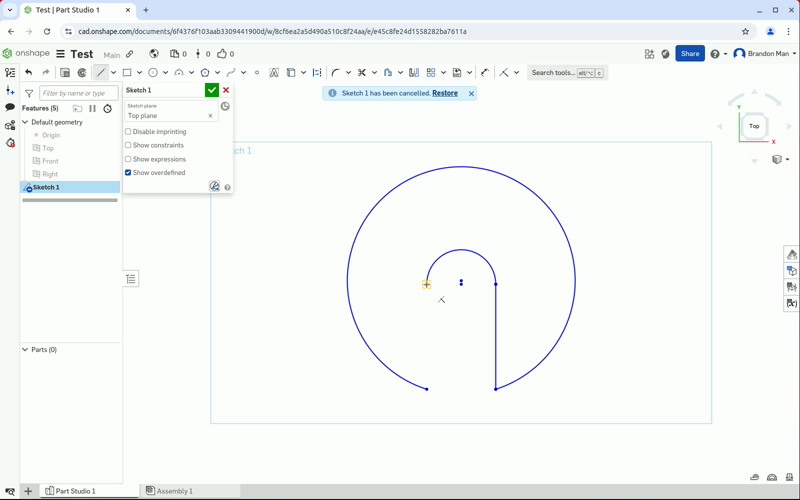
mouse_move(426, 389)
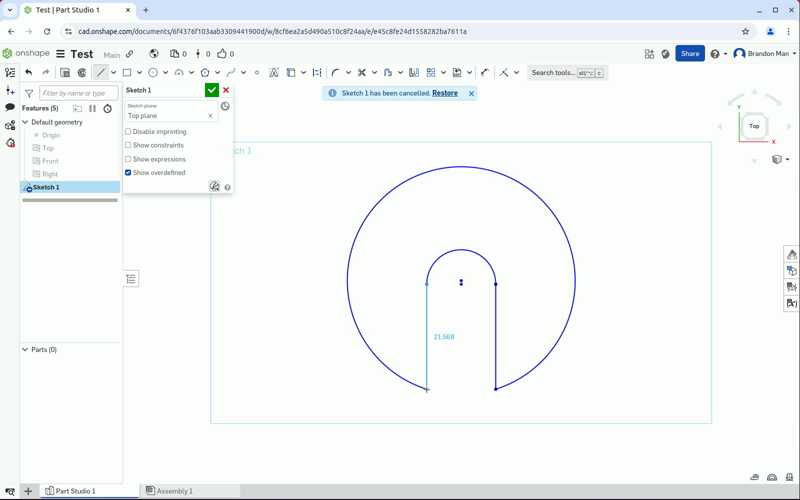
key_up(shift)
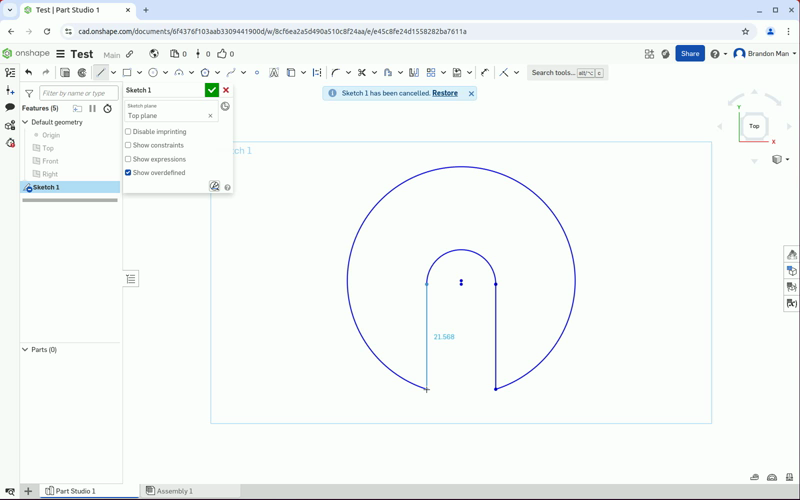
click(426, 389)
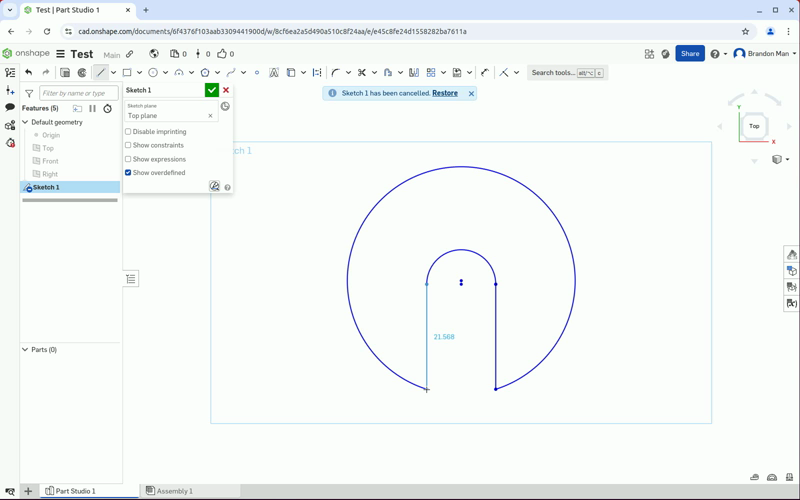
key(esc)
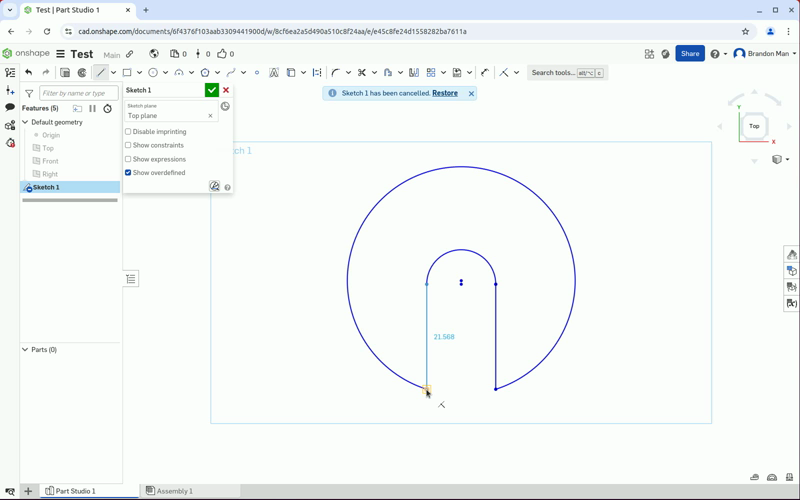
key(c)
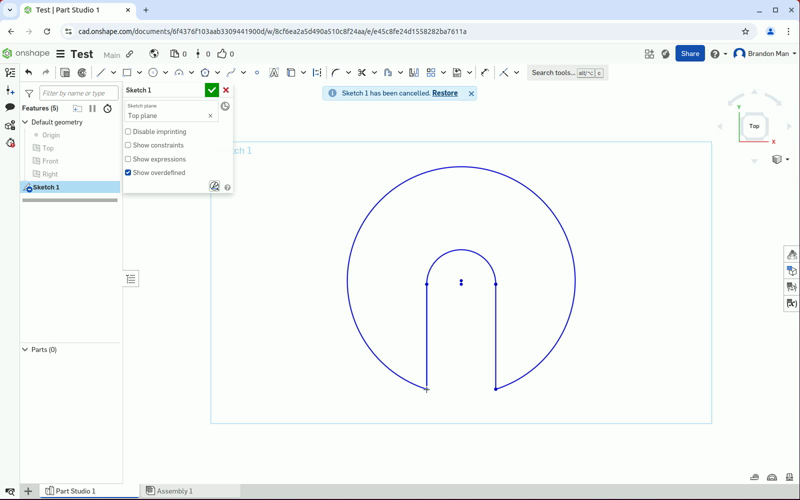
key_down(shift)
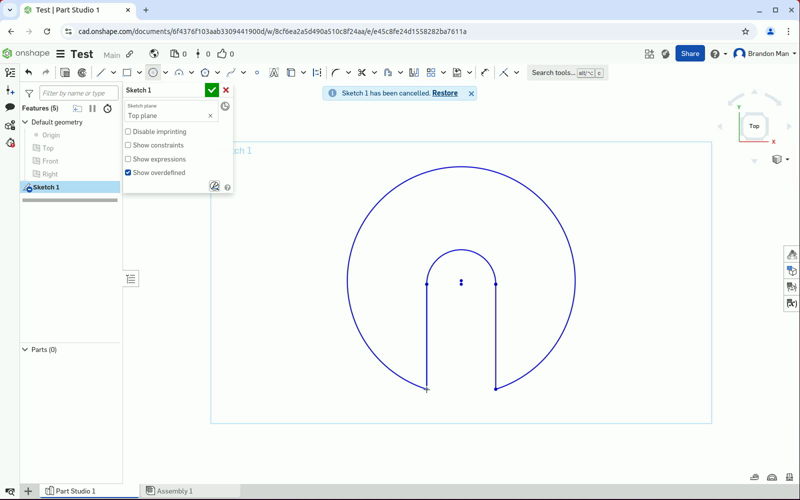
mouse_move(396, 318)
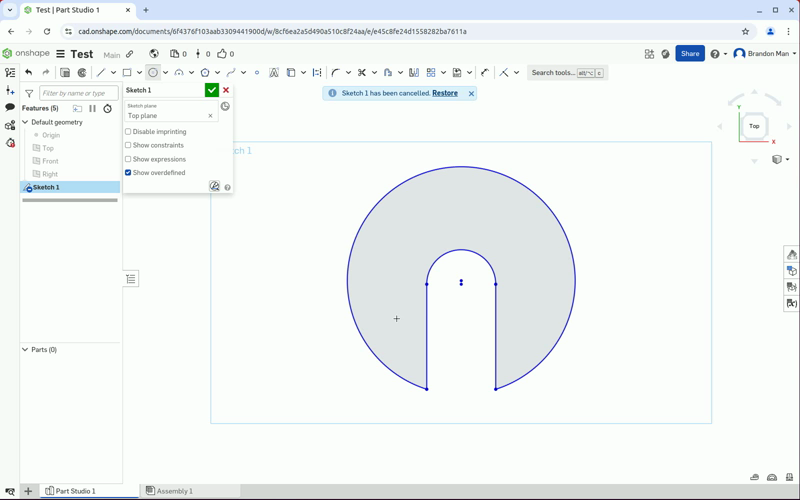
click(396, 318)
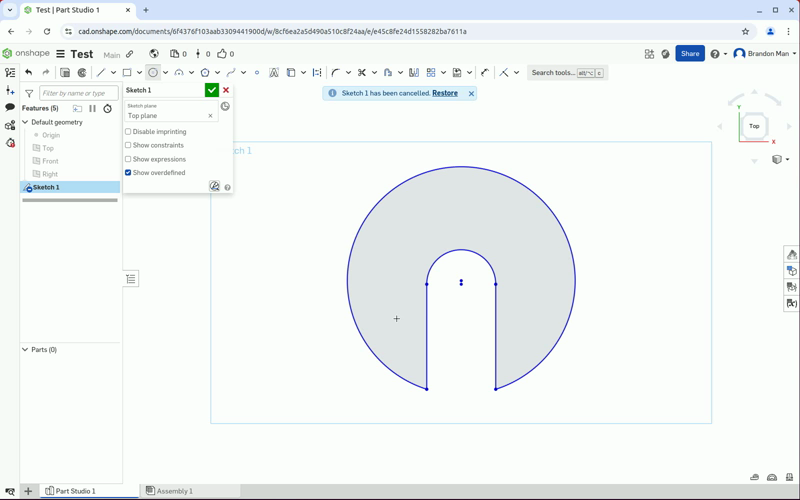
key_up(shift)
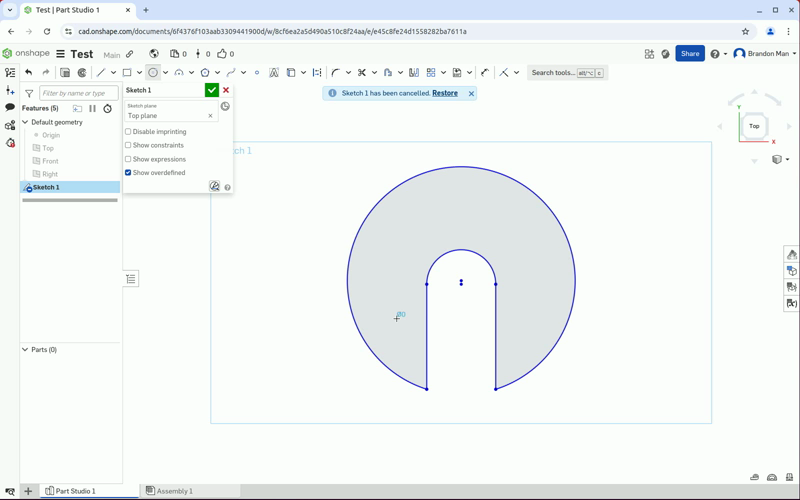
mouse_move(406, 318)
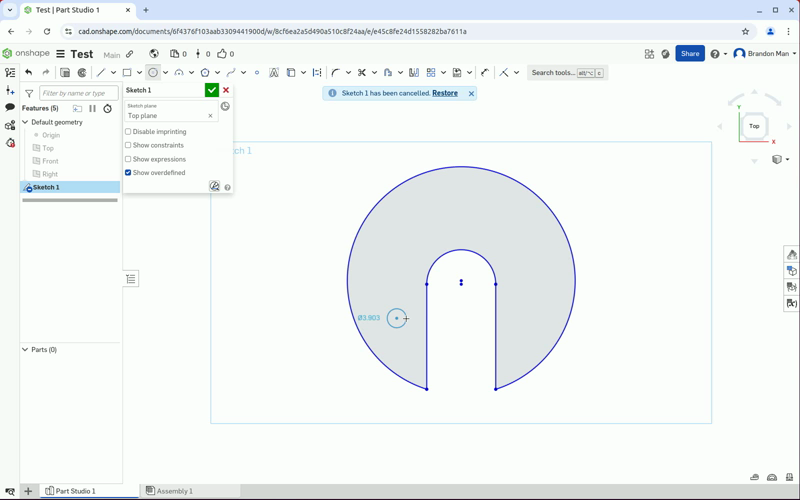
click(406, 318)
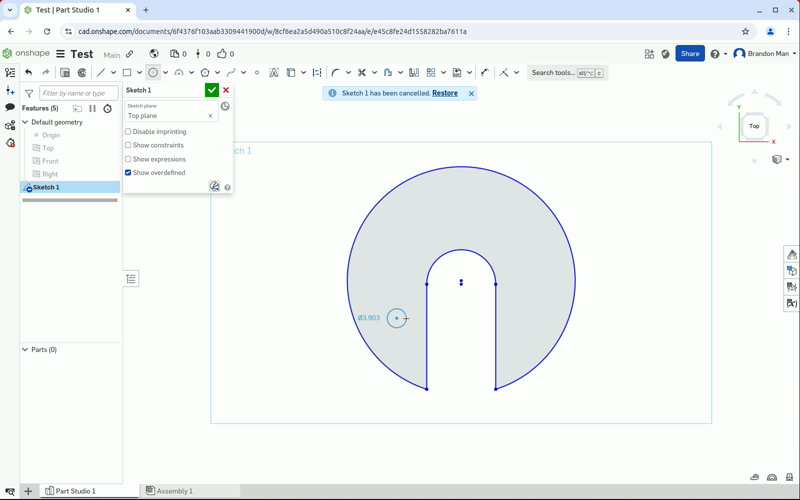
key(esc)
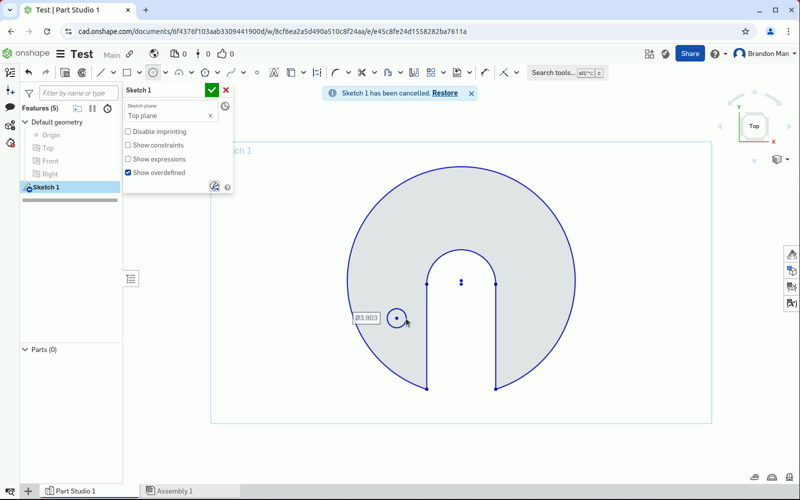
key(c)
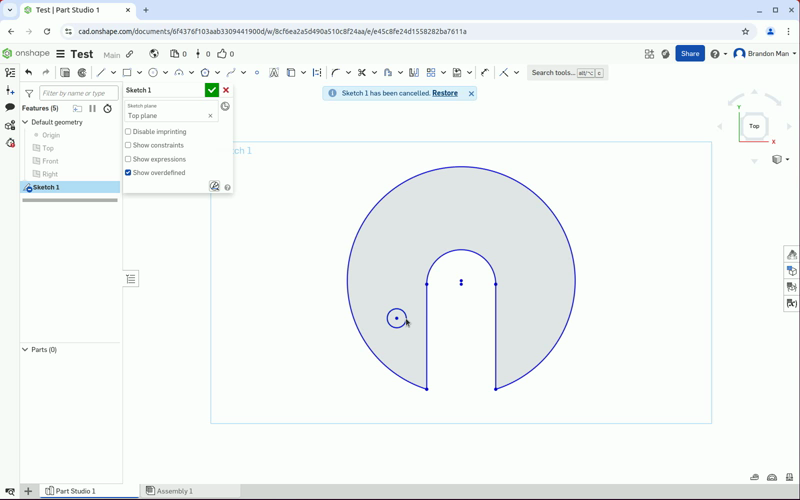
key_down(shift)
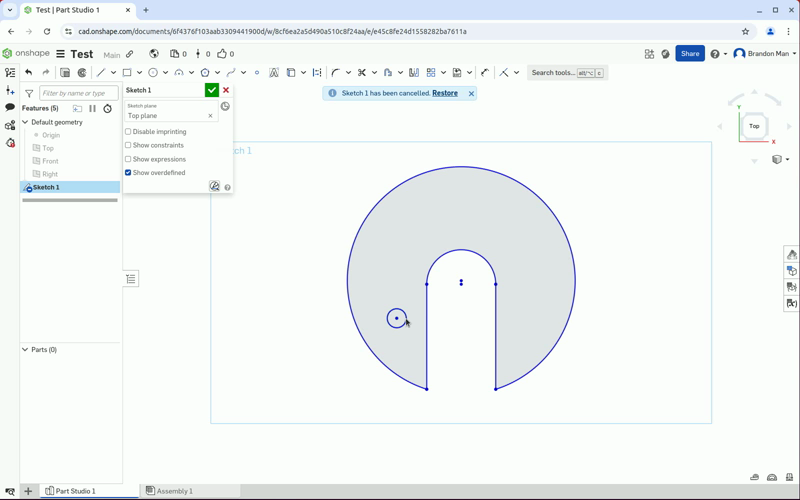
mouse_move(461, 210)
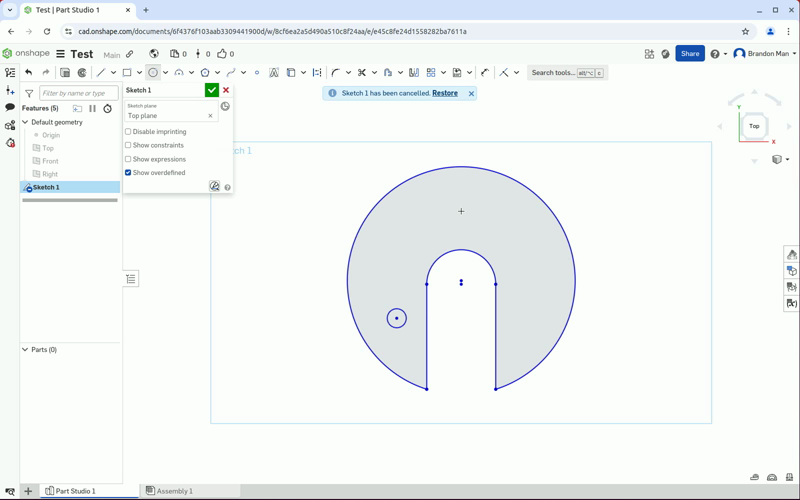
click(461, 210)
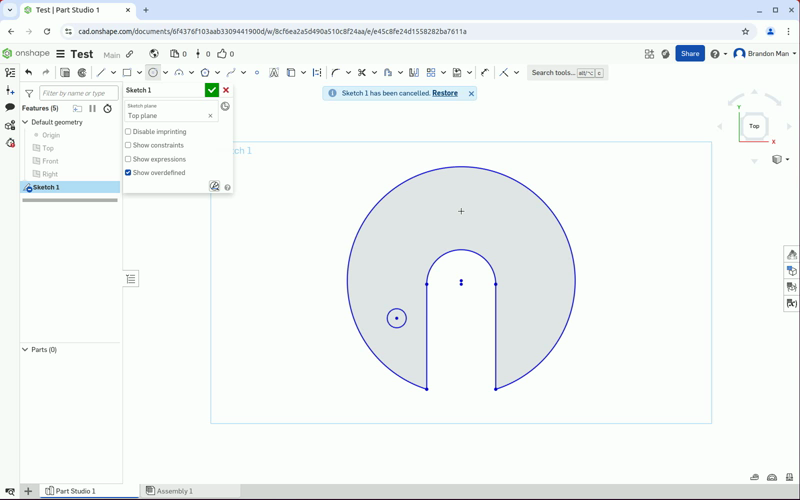
key_up(shift)
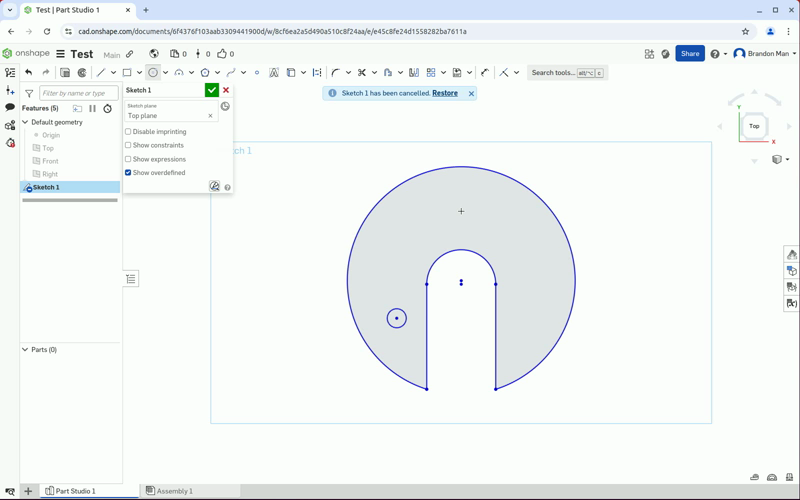
mouse_move(470, 210)
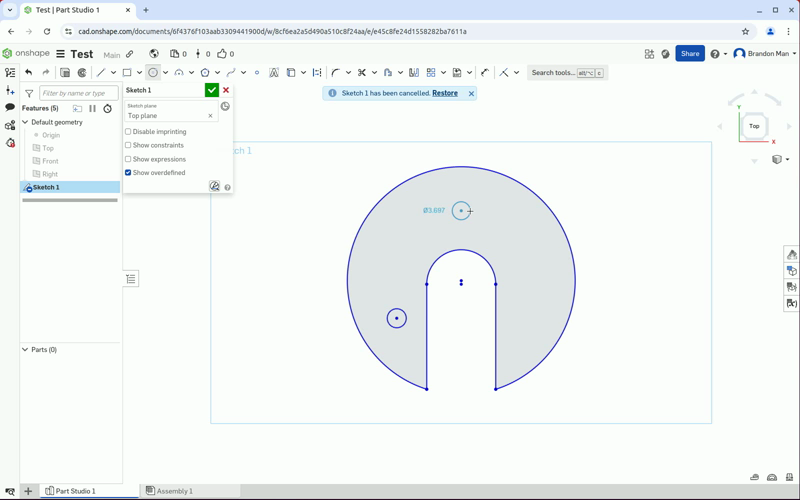
click(470, 210)
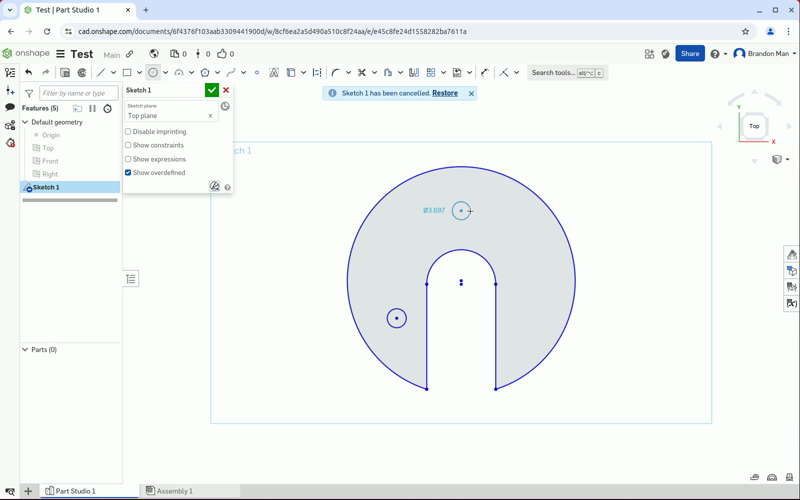
key(esc)
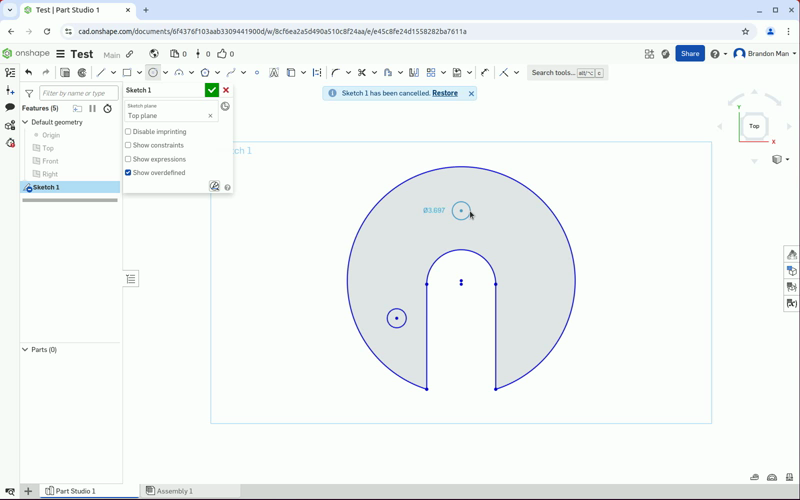
key(c)
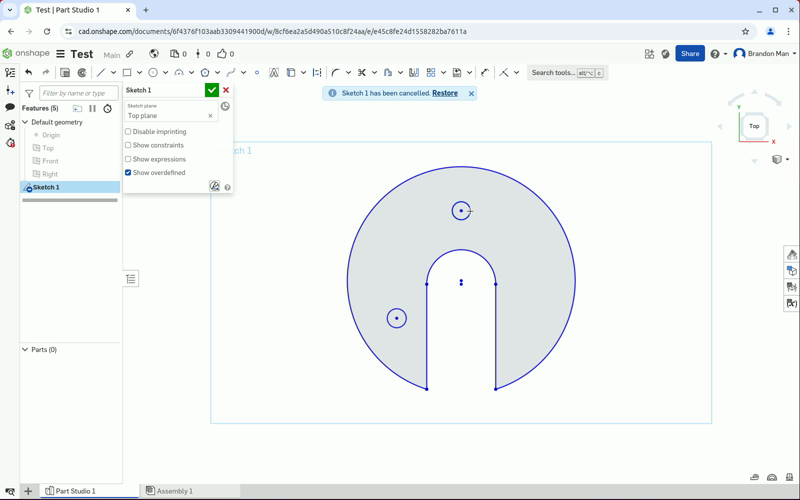
key_down(shift)
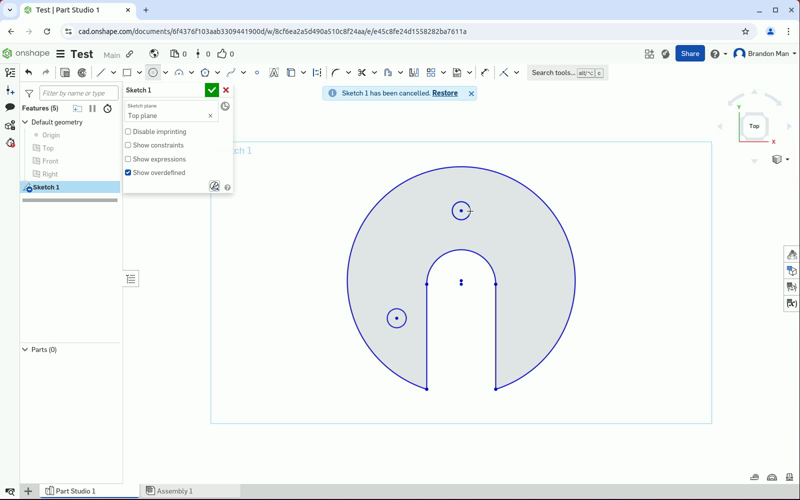
mouse_move(523, 318)
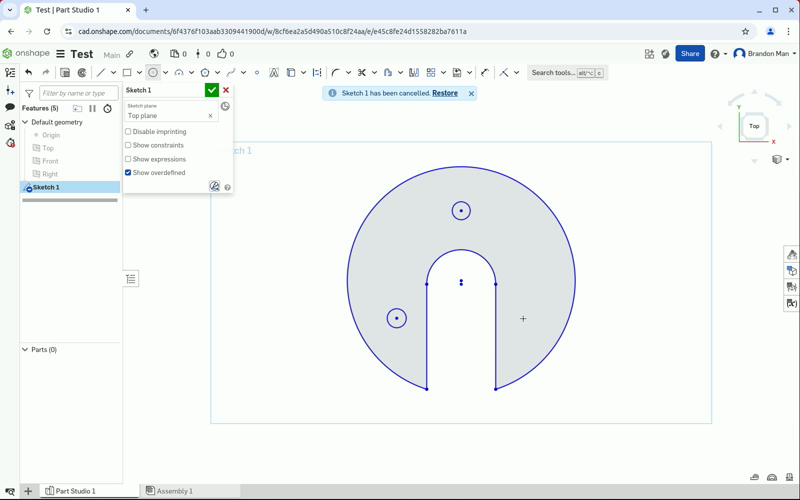
click(523, 318)
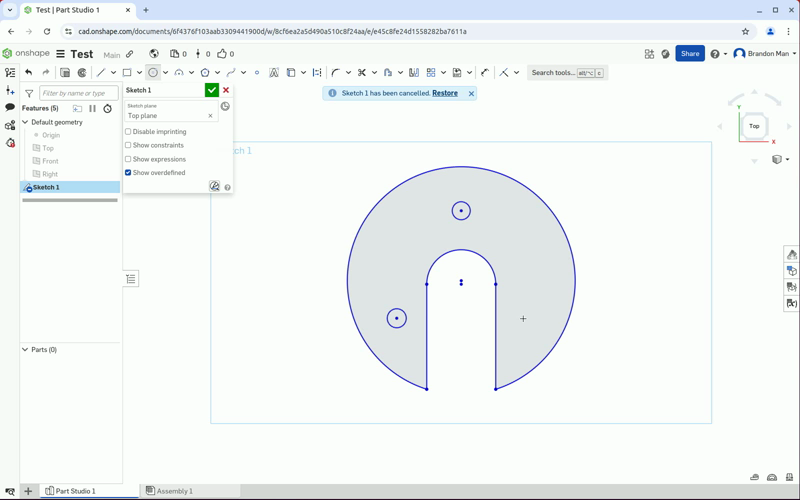
key_up(shift)
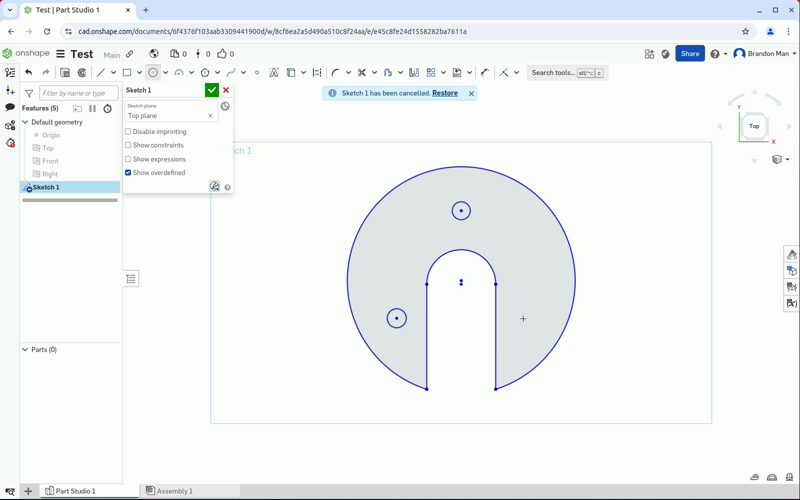
mouse_move(532, 318)
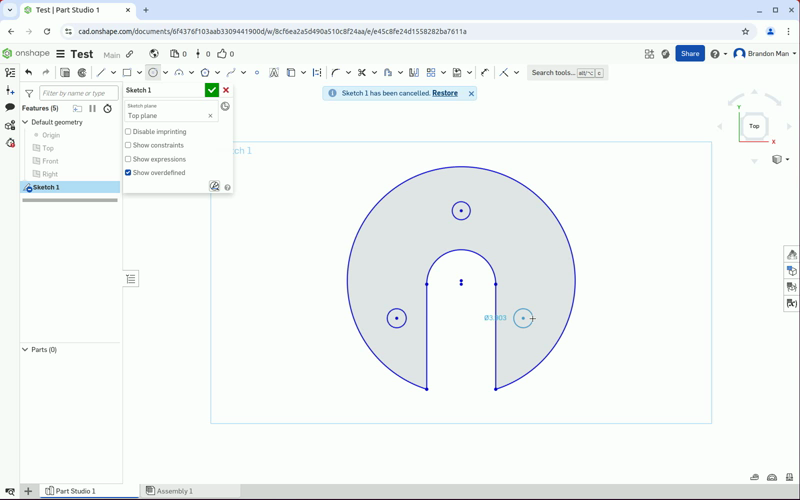
click(532, 318)
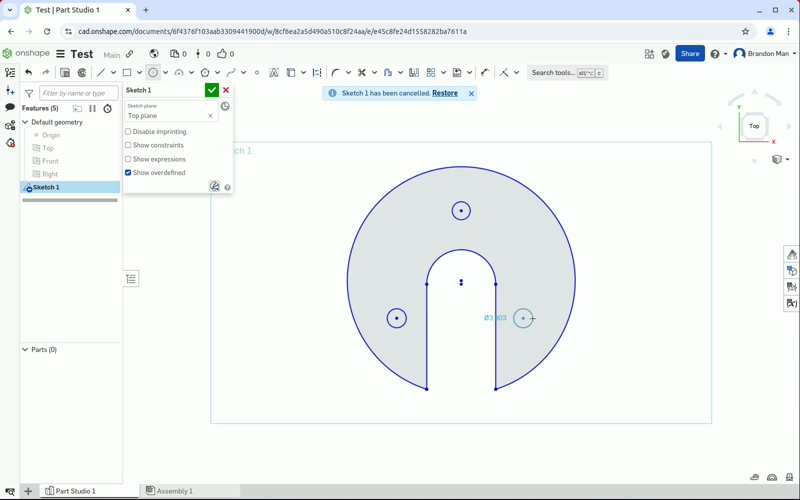
key(esc)
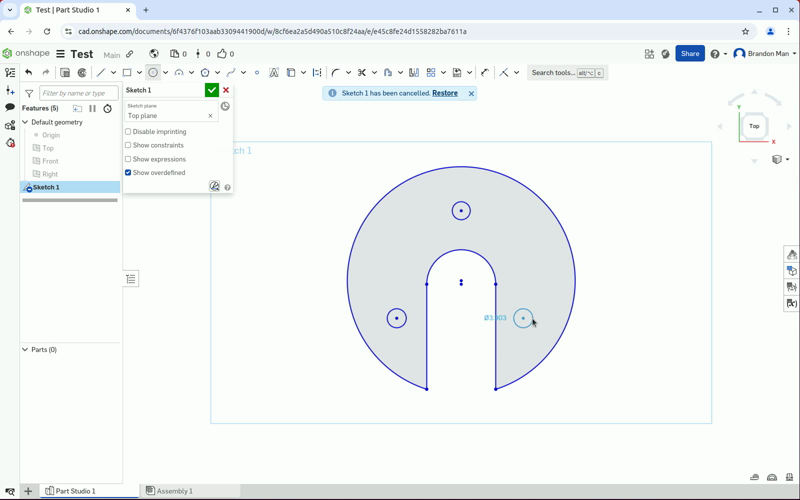
mouse_move(413, 235)
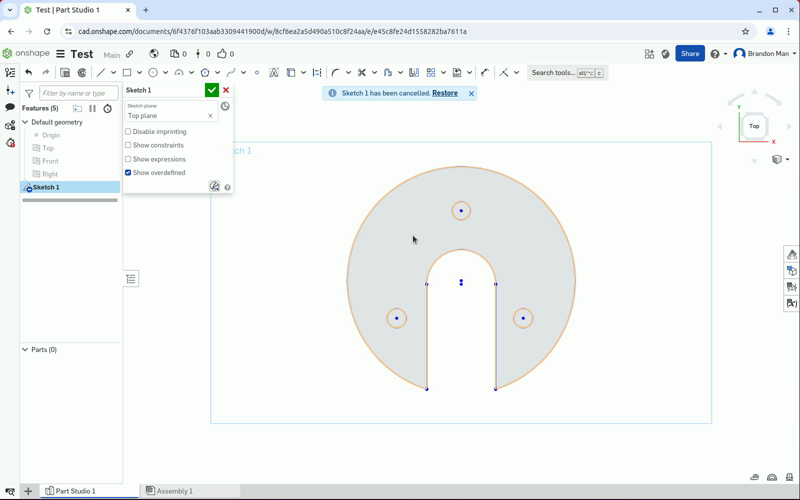
click(413, 235)
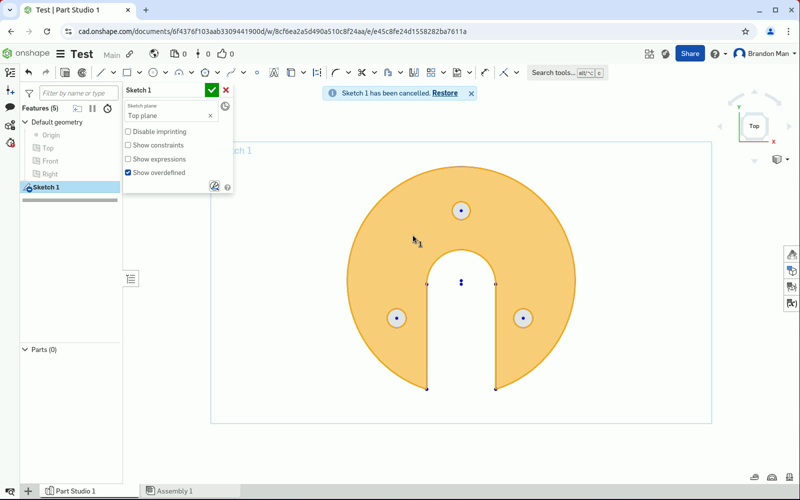
mouse_move(73, 352)
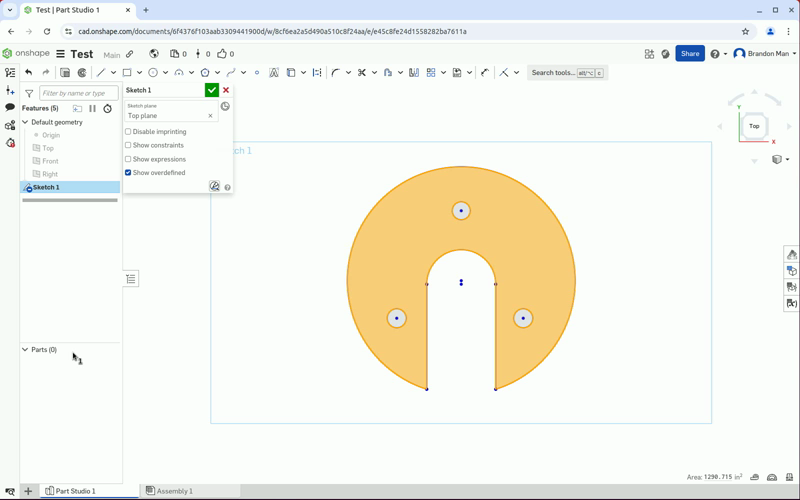
key(shift+y)
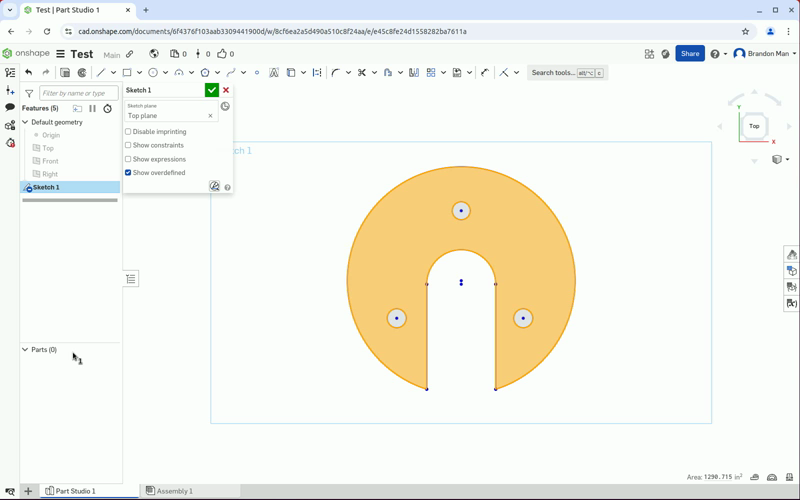
key(shift+e)
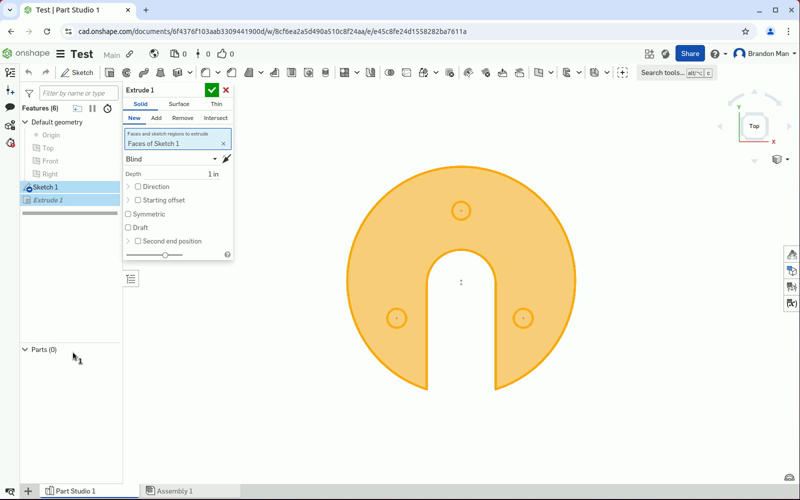
mouse_move(143, 106)
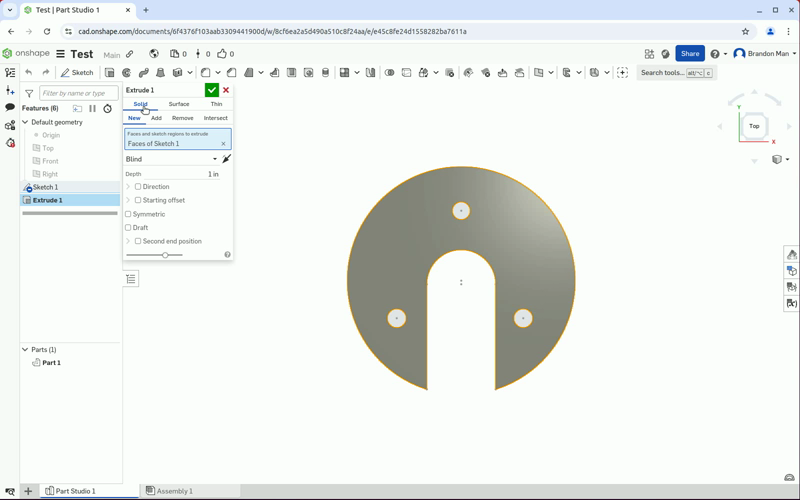
click(143, 106)
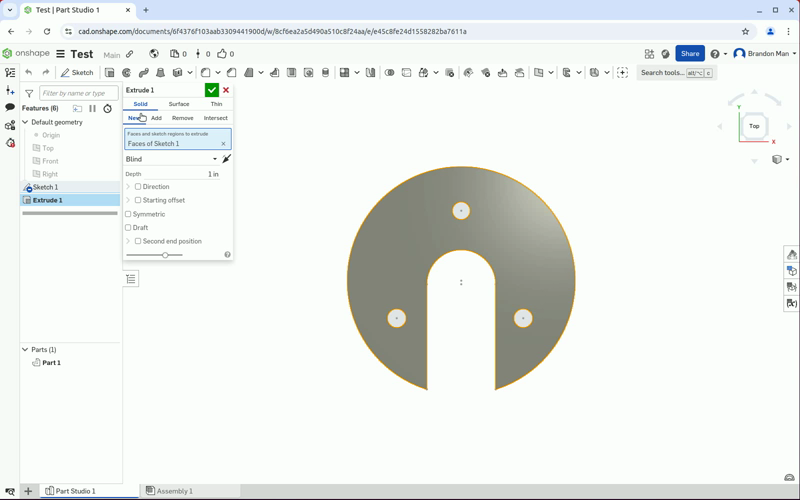
mouse_move(137, 120)
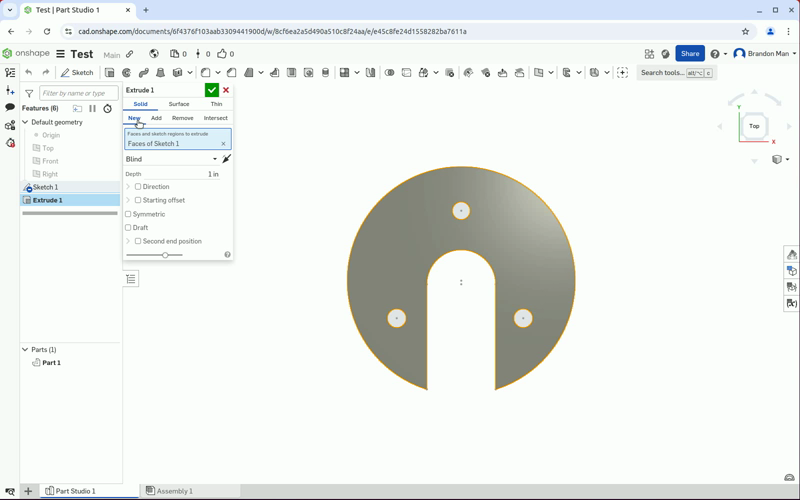
click(137, 120)
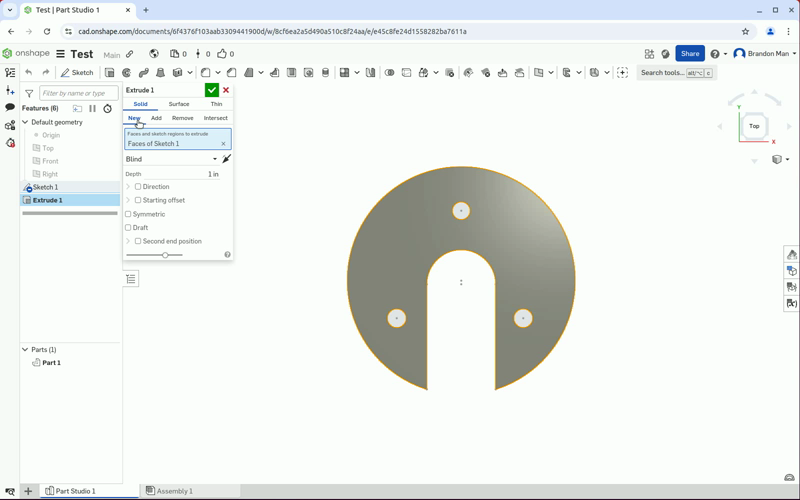
key(tab, 4)
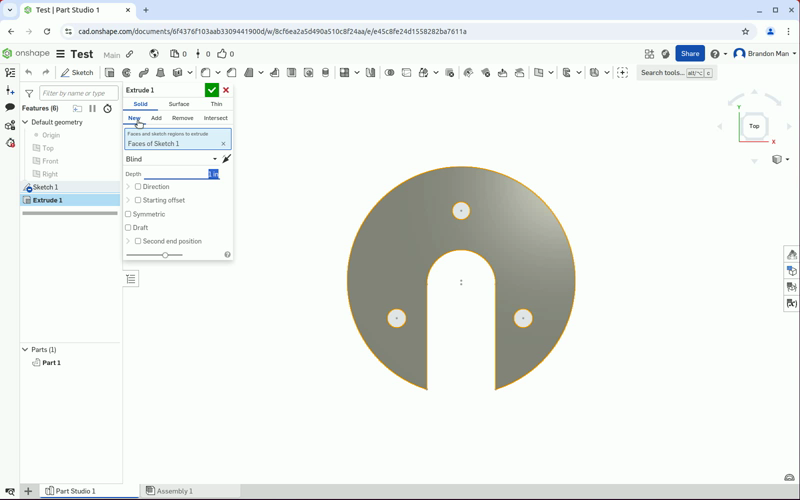
text(5.055)
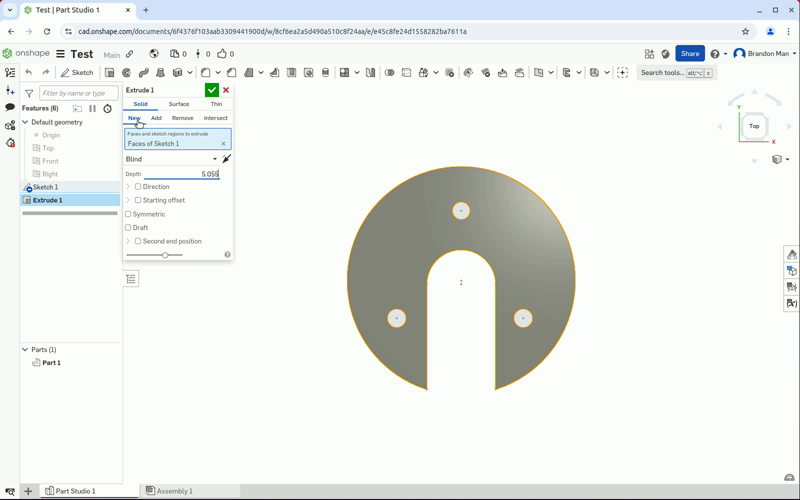
key(enter)
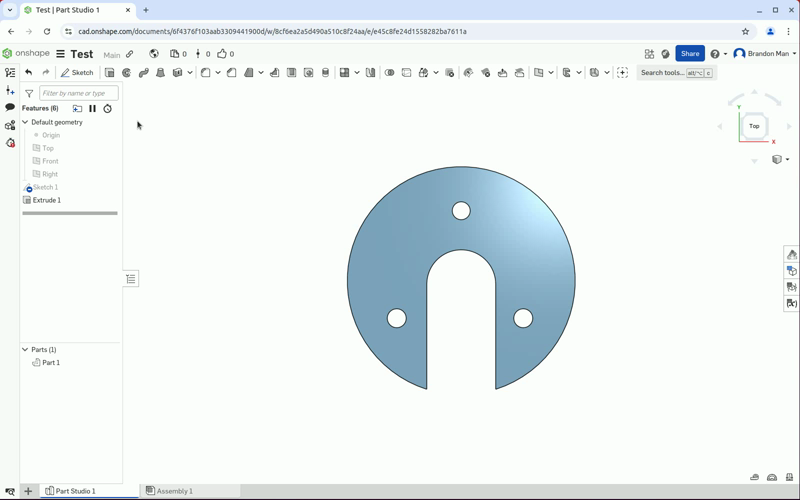
key(shift+h)
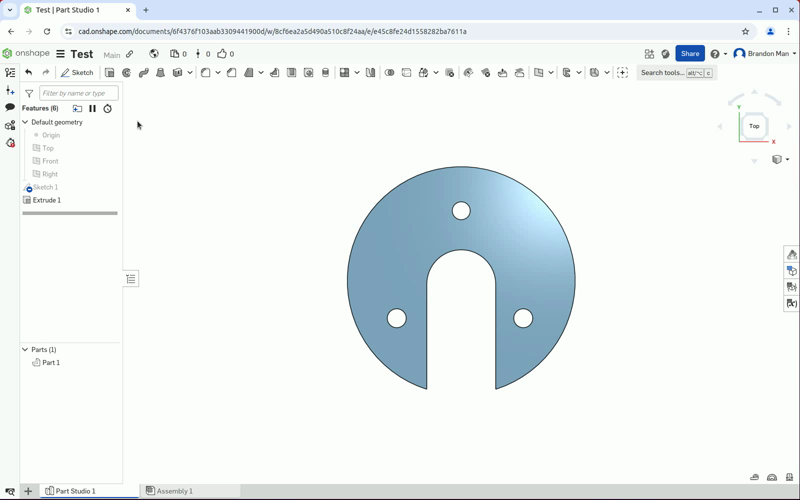
key(shift+h)
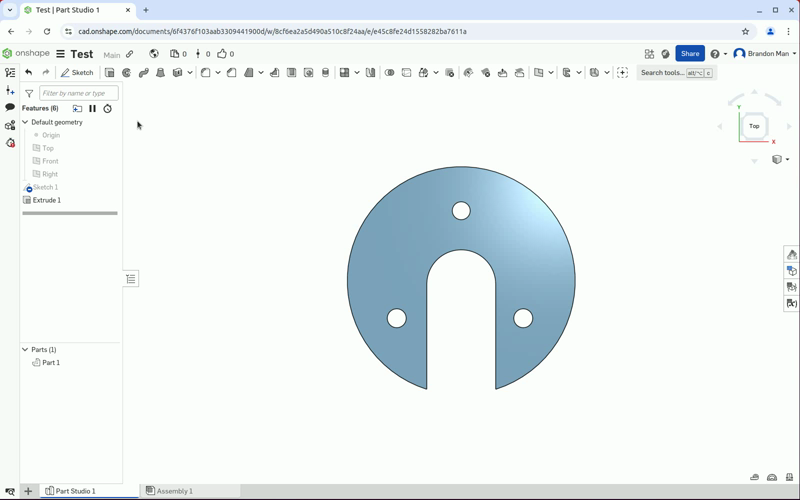
mouse_move(73, 189)
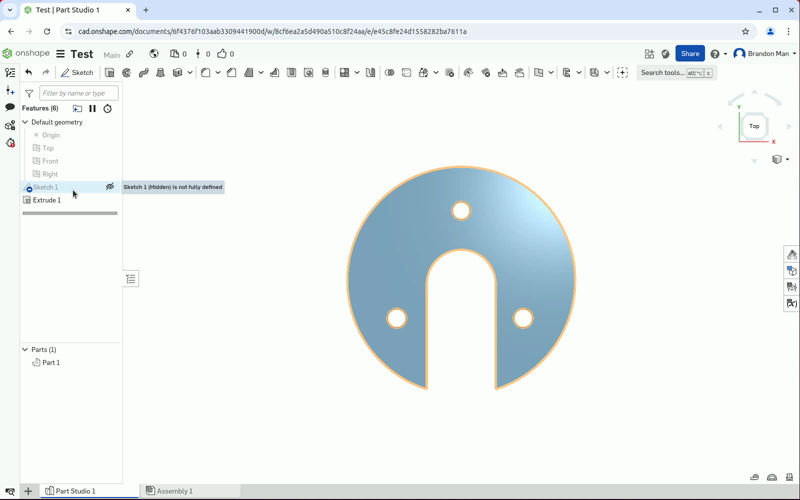
click(73, 189)
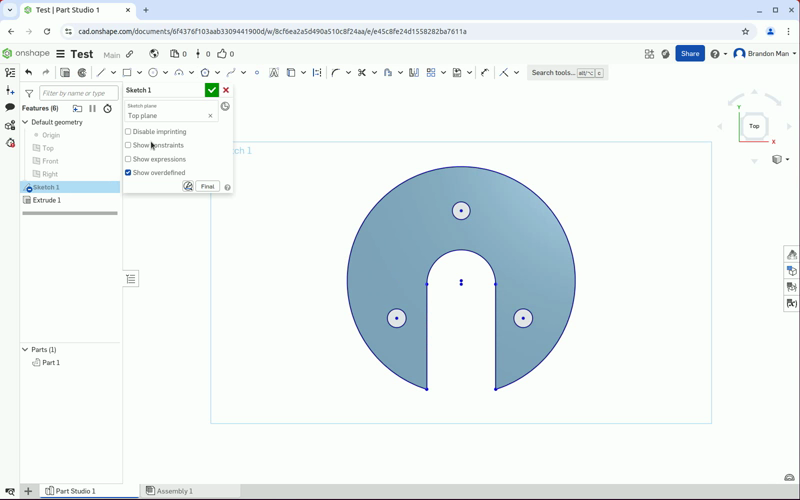
mouse_move(229, 92)
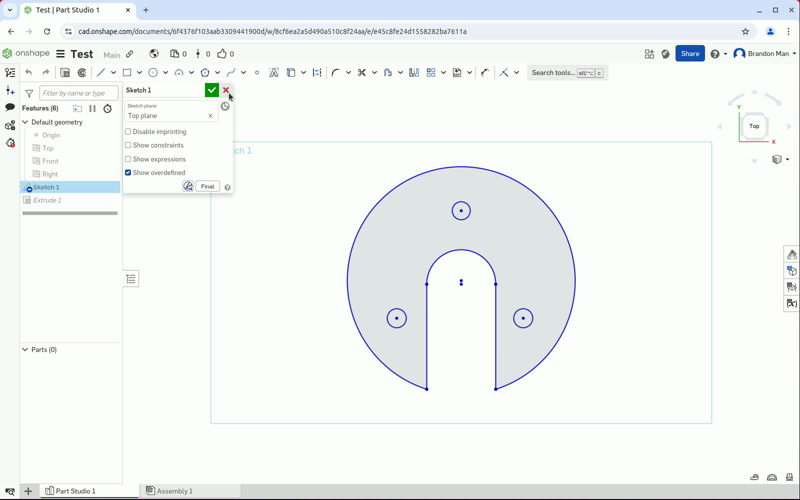
click(229, 92)
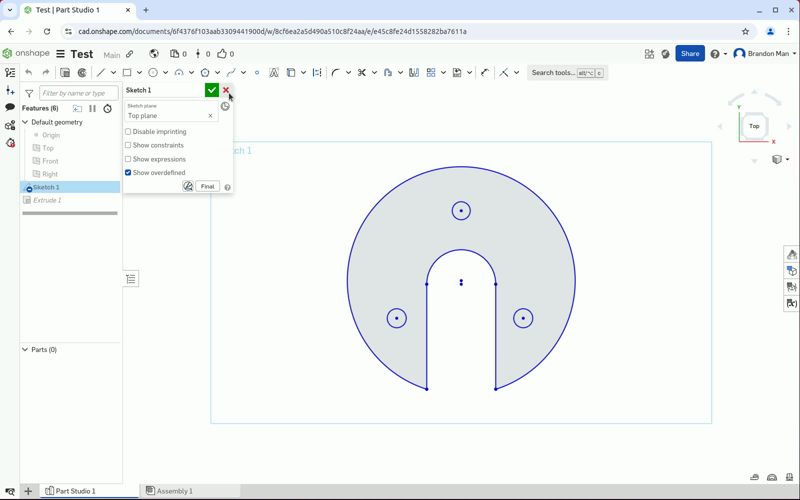
key(shift+s)
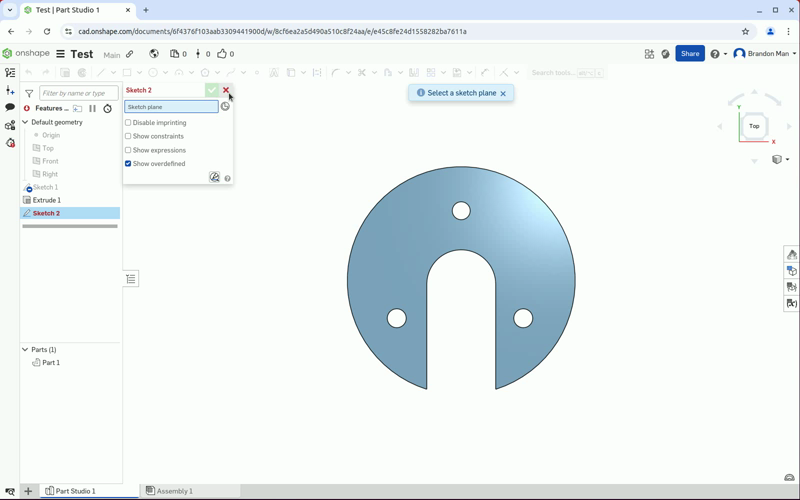
mouse_move(73, 150)
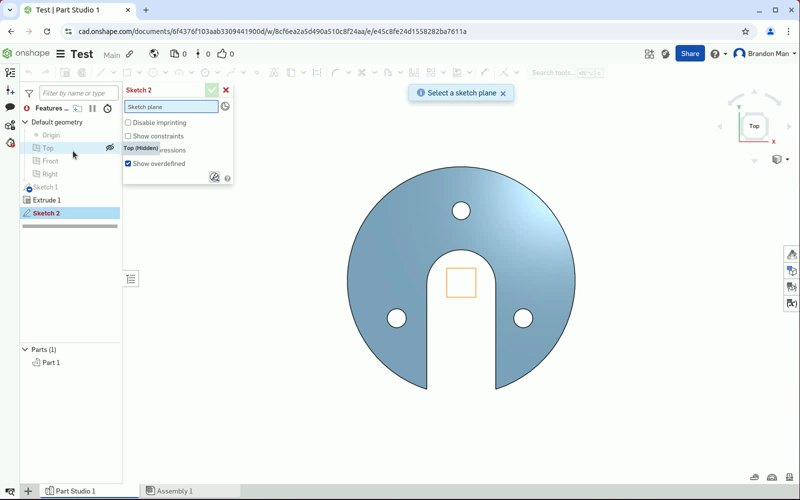
click(73, 150)
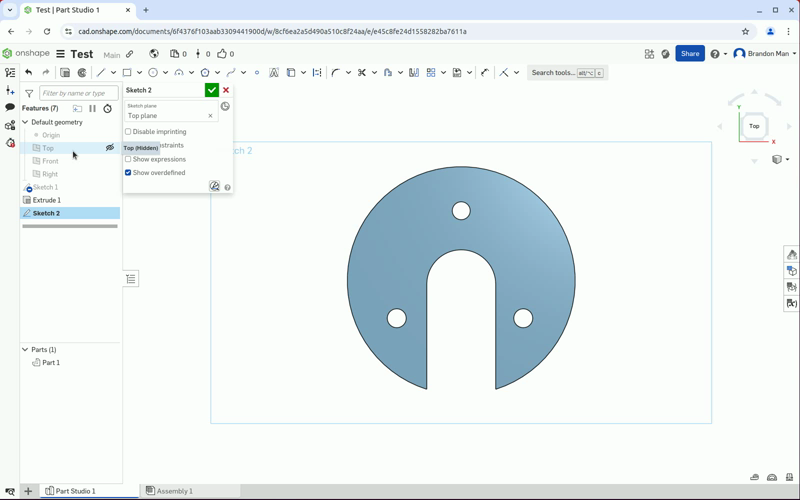
mouse_move(73, 352)
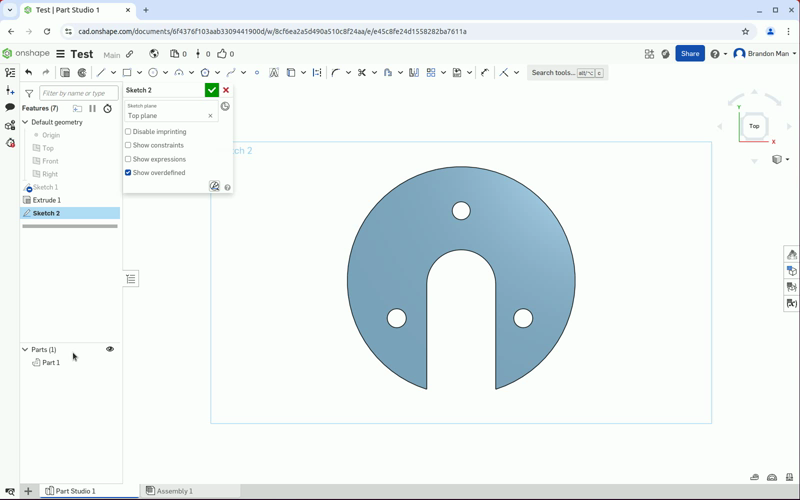
key(y)
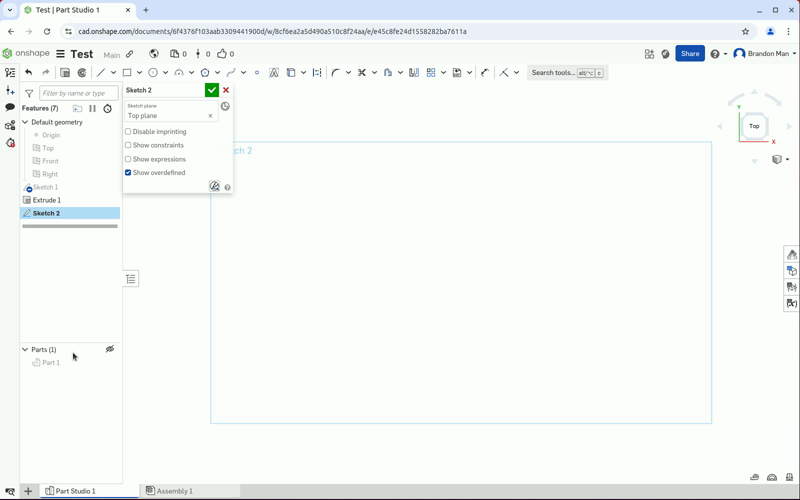
key(c)
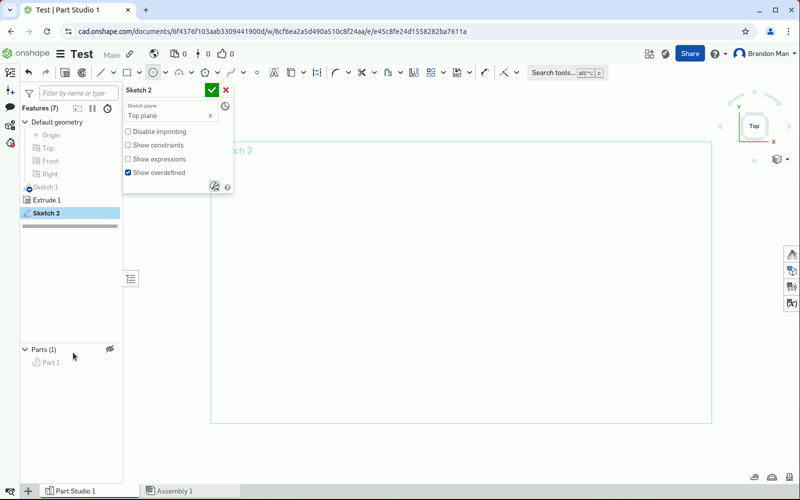
key_down(shift)
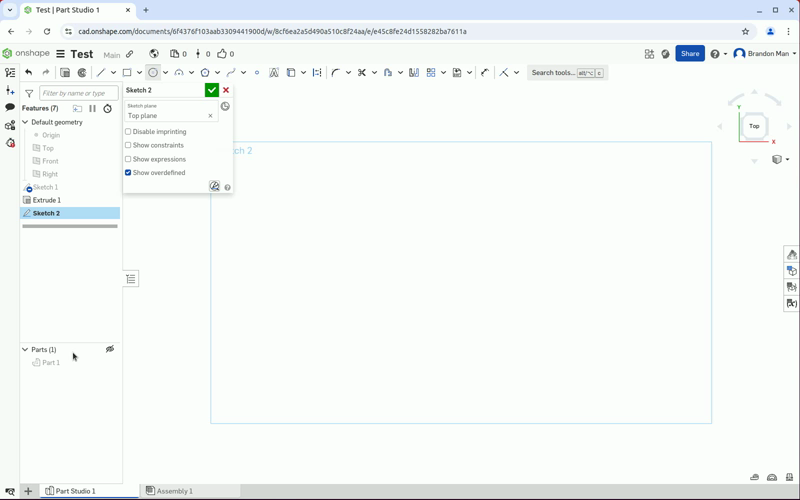
mouse_move(397, 318)
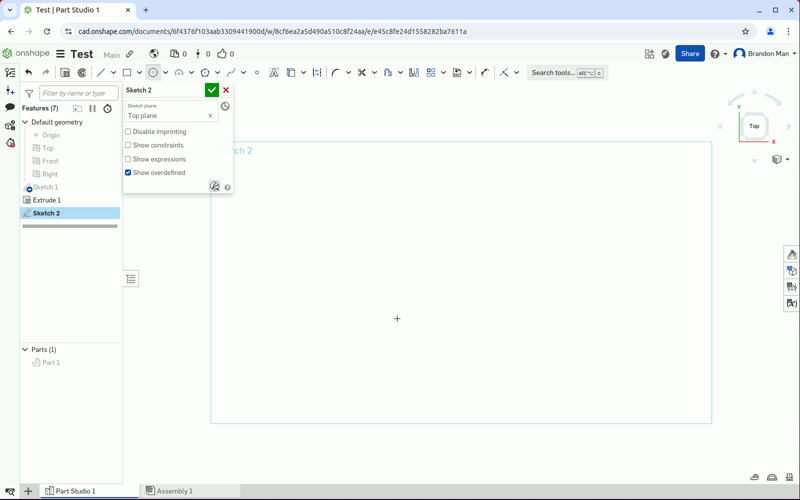
click(397, 318)
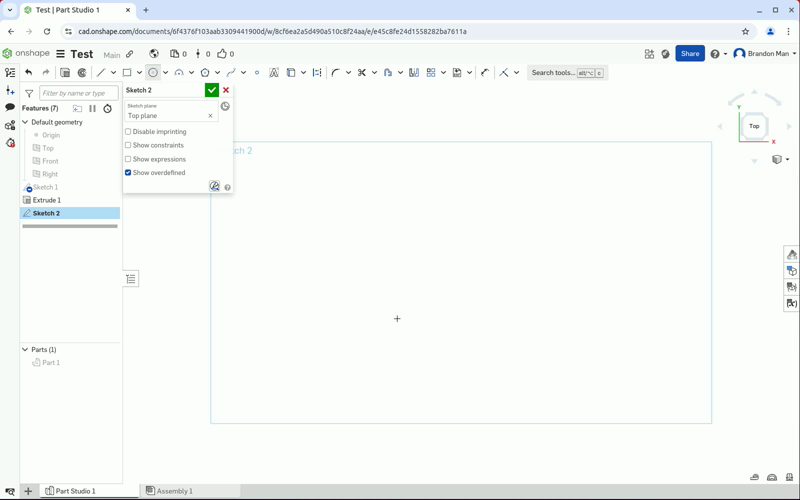
key_up(shift)
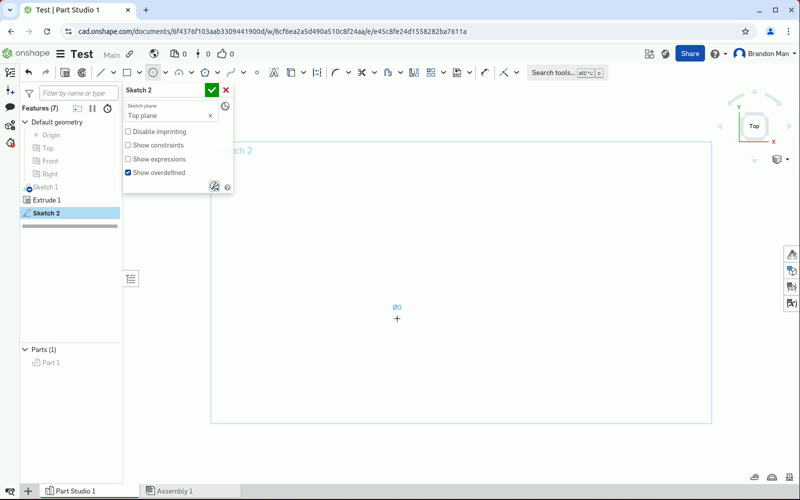
mouse_move(404, 318)
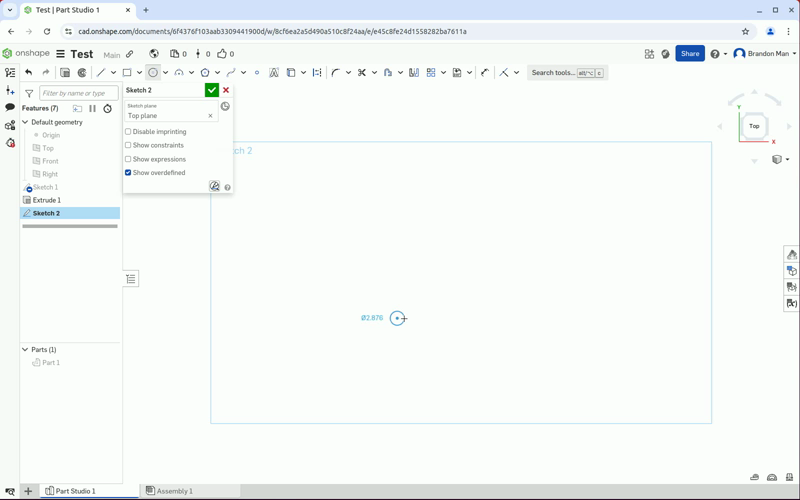
click(404, 318)
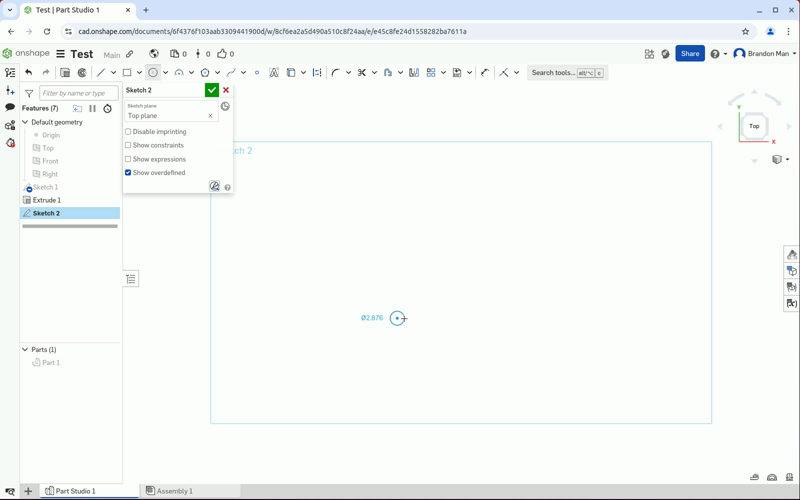
key(esc)
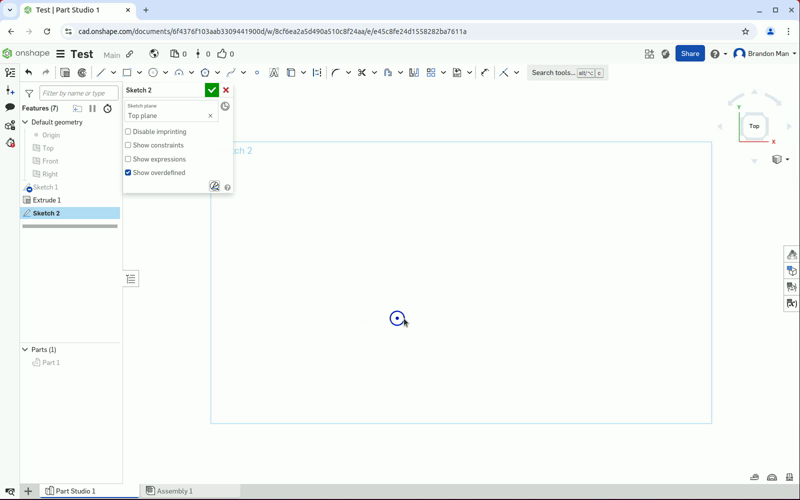
mouse_move(391, 319)
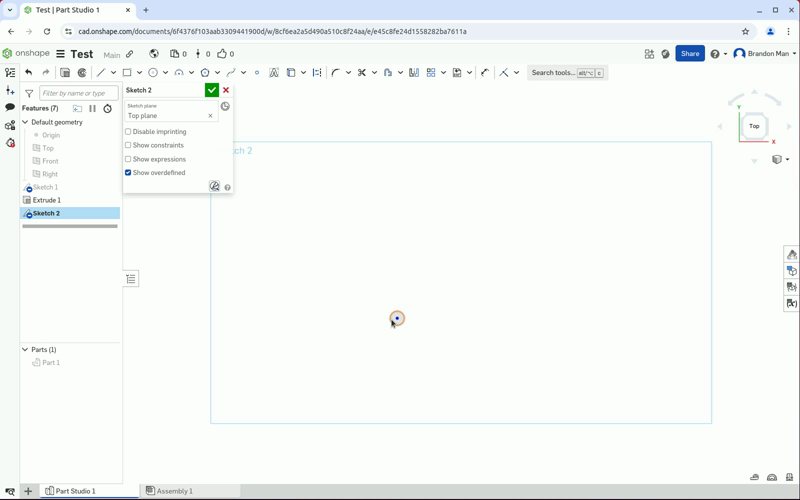
scroll(6)
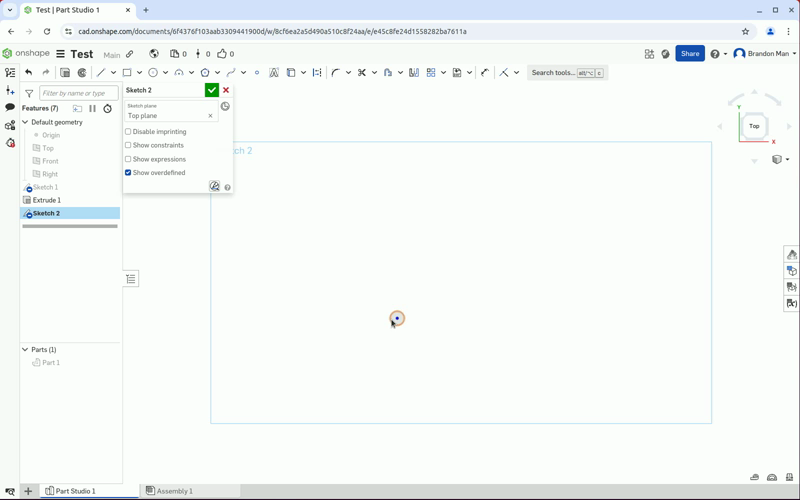
scroll(6)
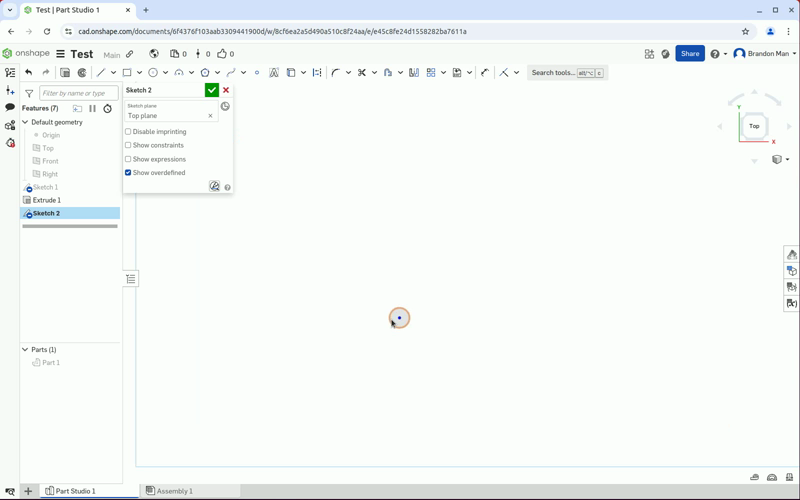
scroll(6)
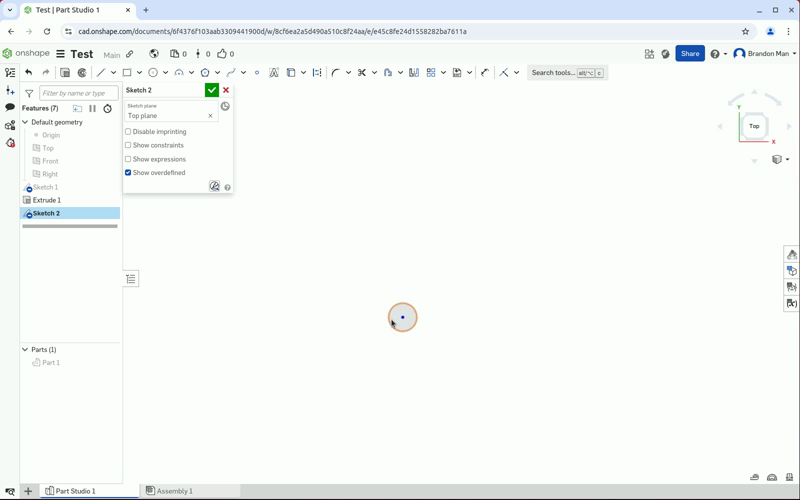
scroll(6)
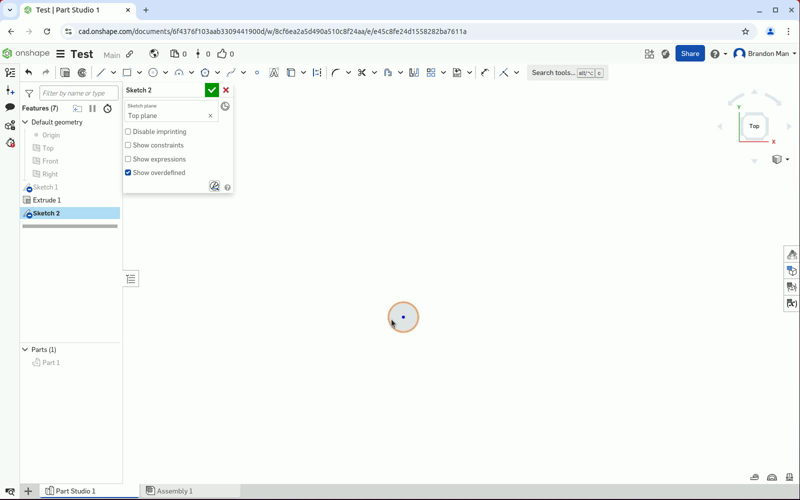
scroll(6)
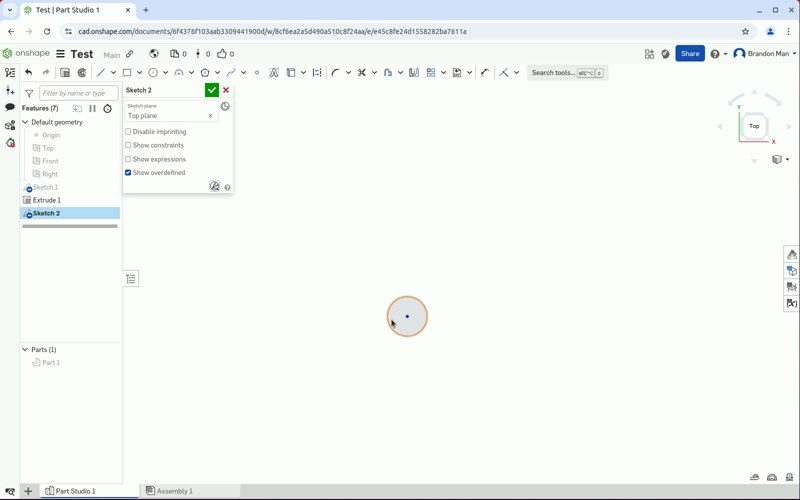
scroll(6)
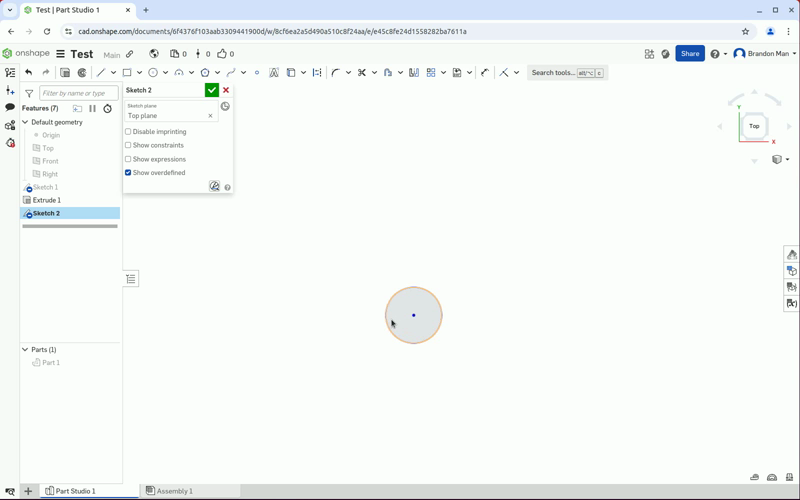
scroll(6)
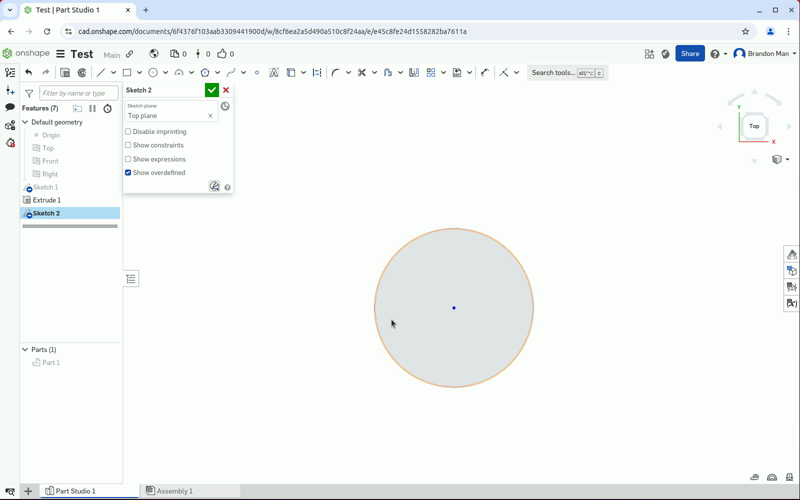
click(391, 319)
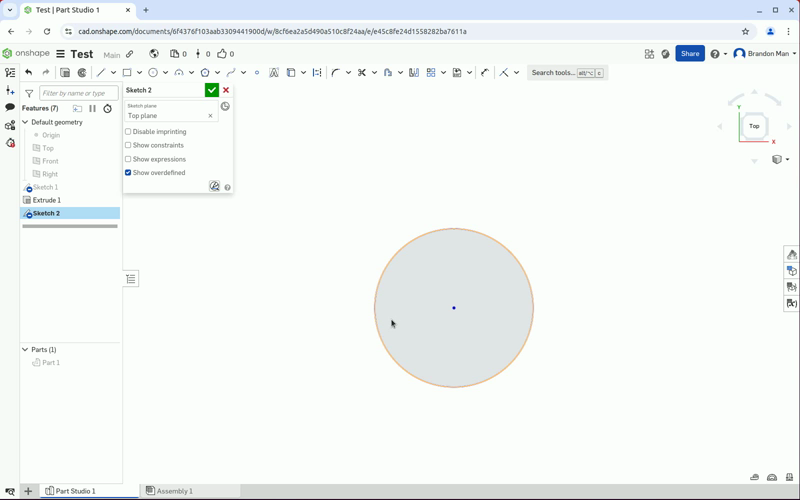
scroll(-6)
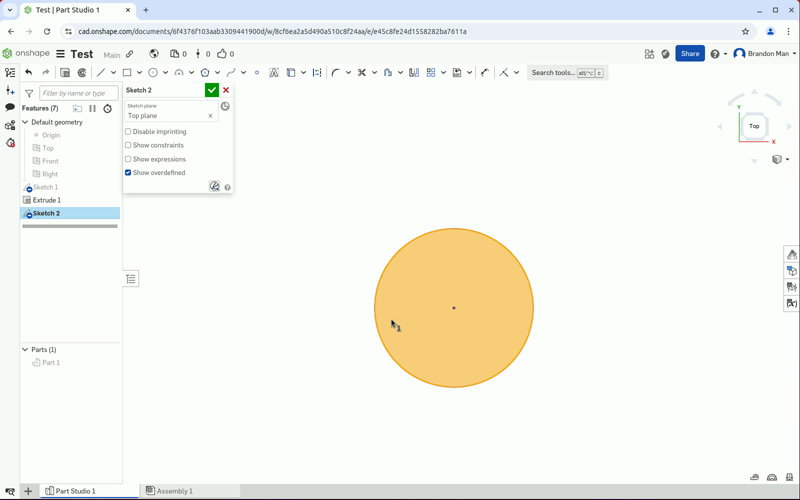
scroll(-6)
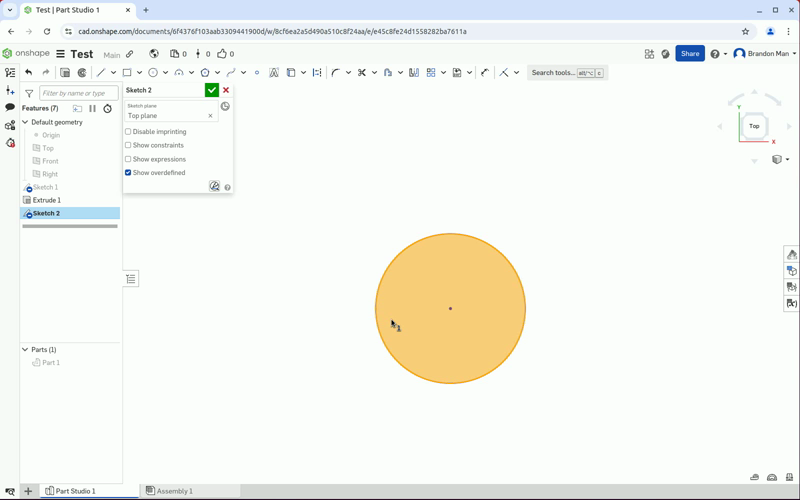
scroll(-6)
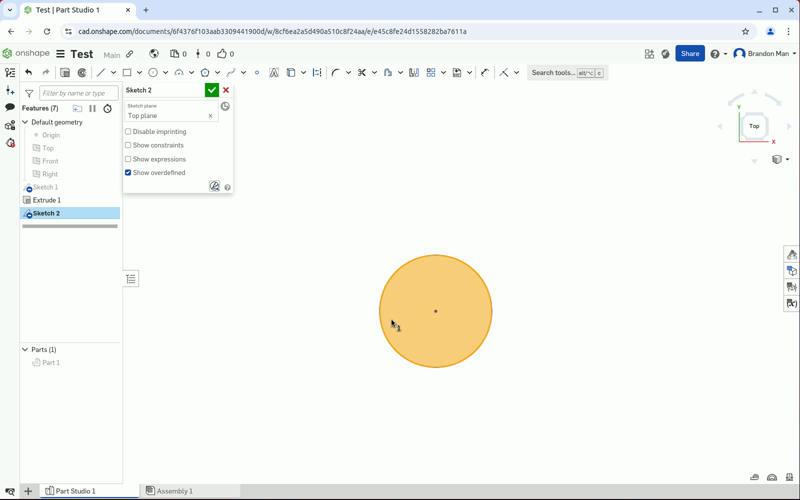
scroll(-6)
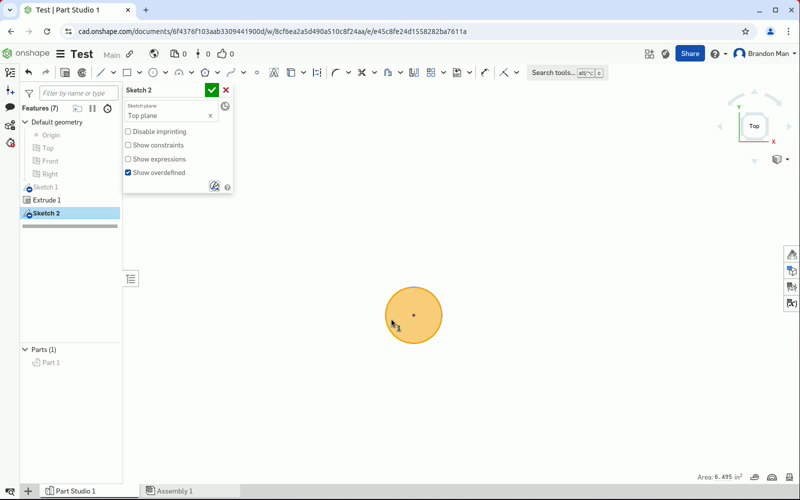
scroll(-6)
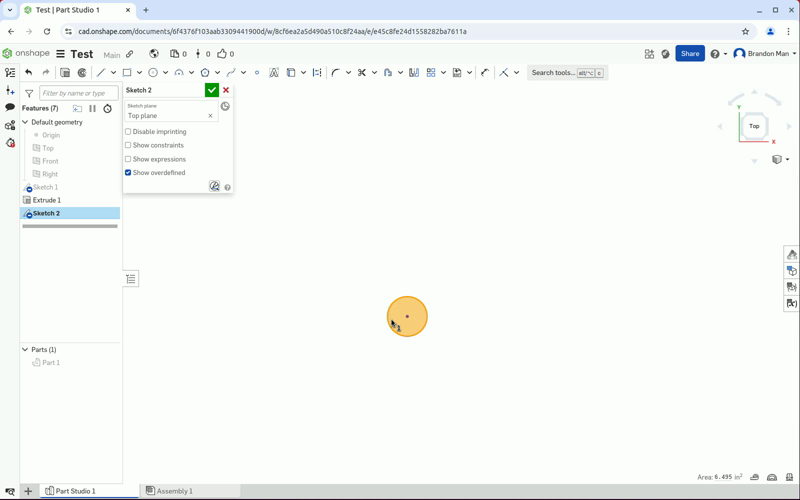
scroll(-6)
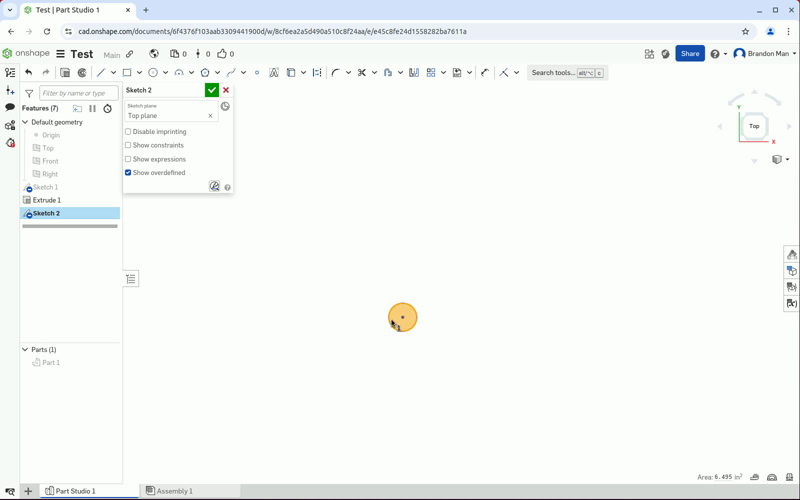
scroll(-6)
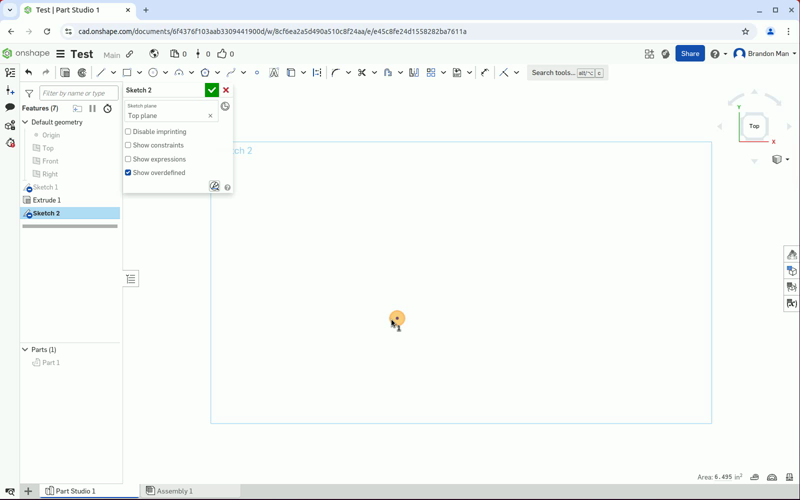
mouse_move(73, 352)
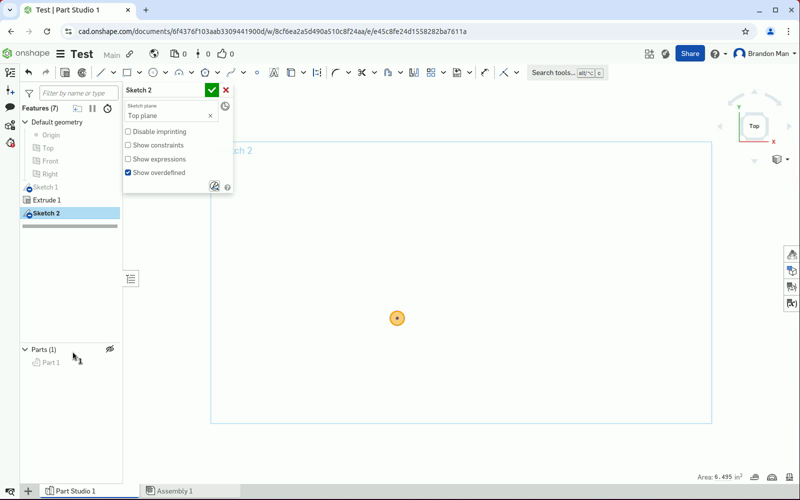
key(shift+y)
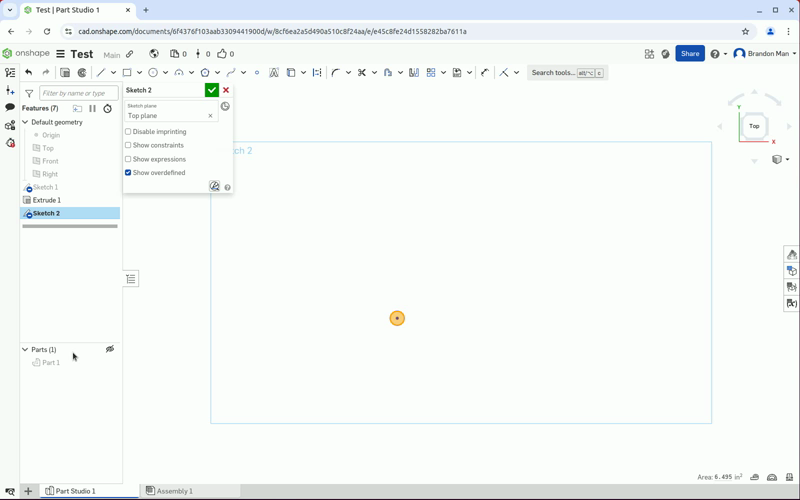
key(shift+e)
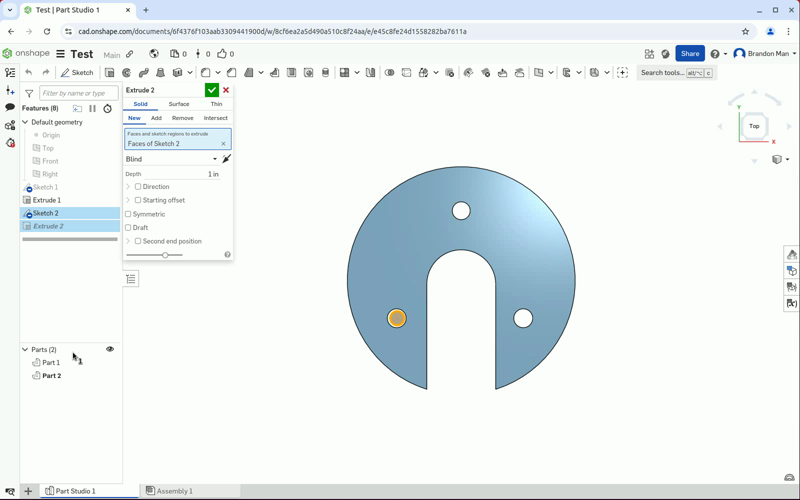
mouse_move(143, 106)
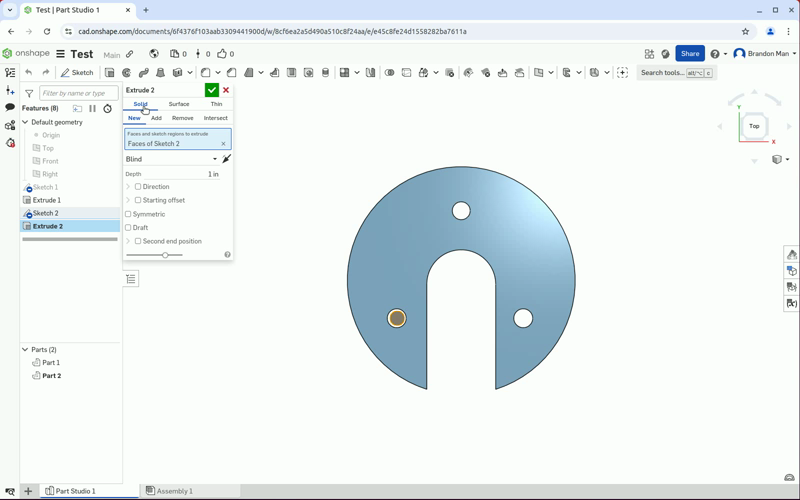
click(143, 106)
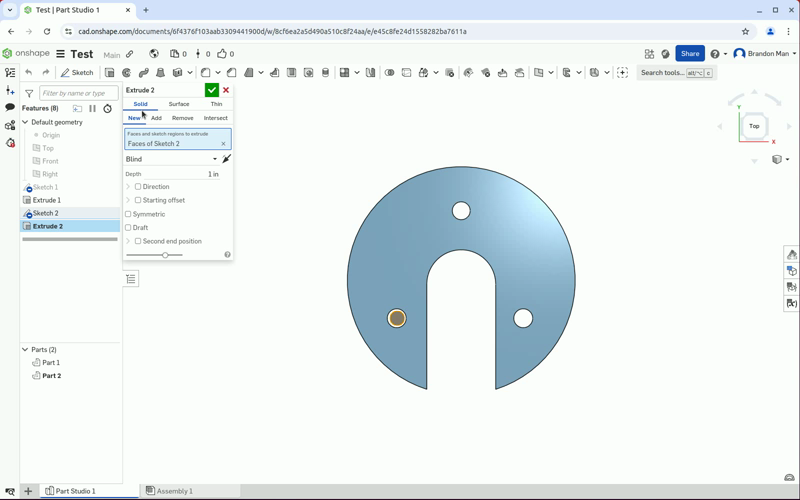
mouse_move(137, 120)
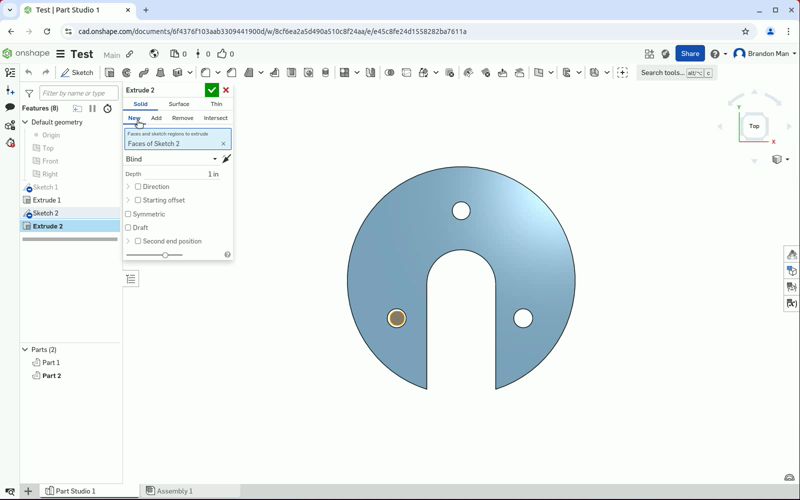
click(137, 120)
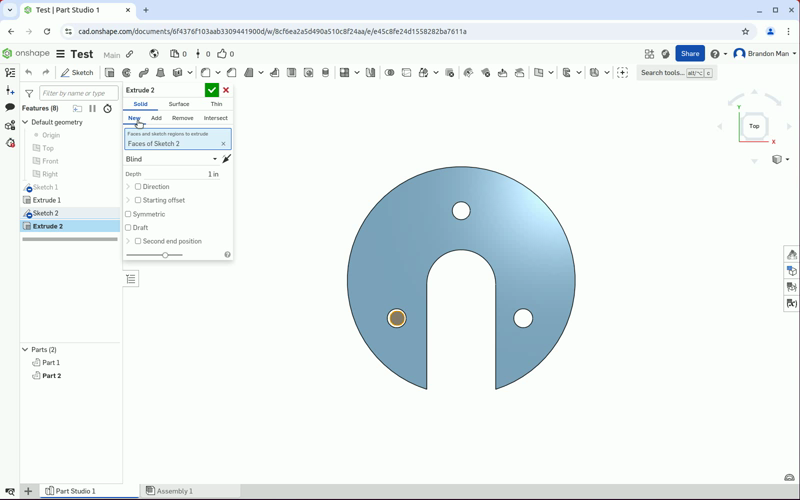
key(tab, 4)
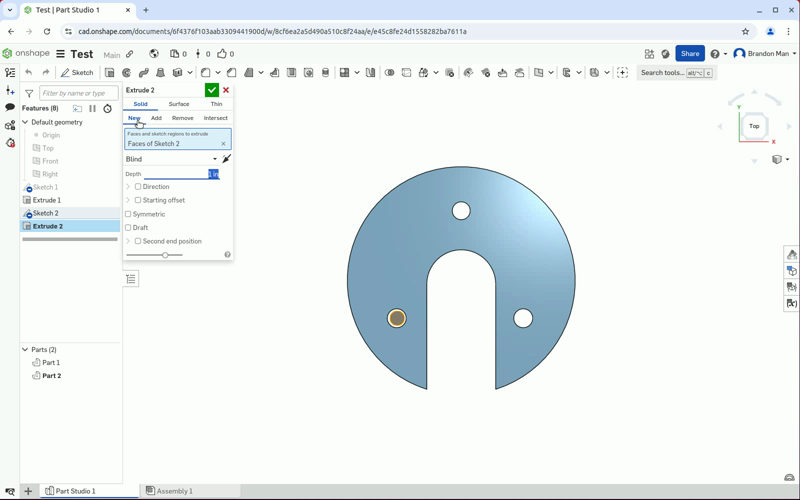
text(5.055)
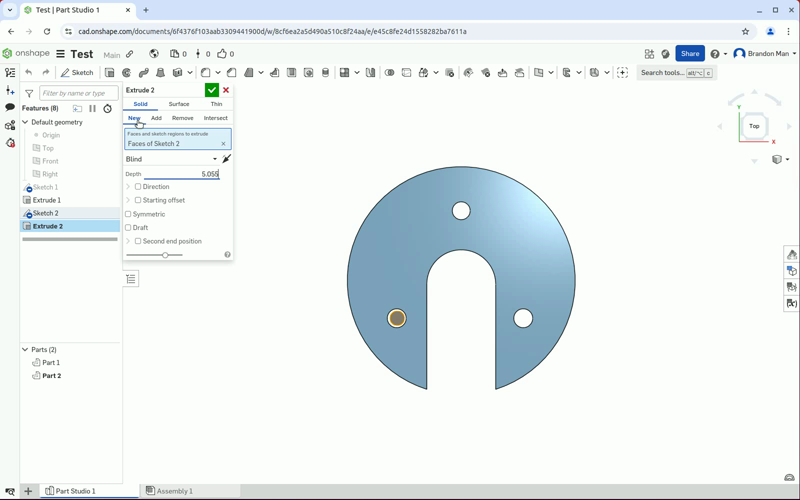
key(enter)
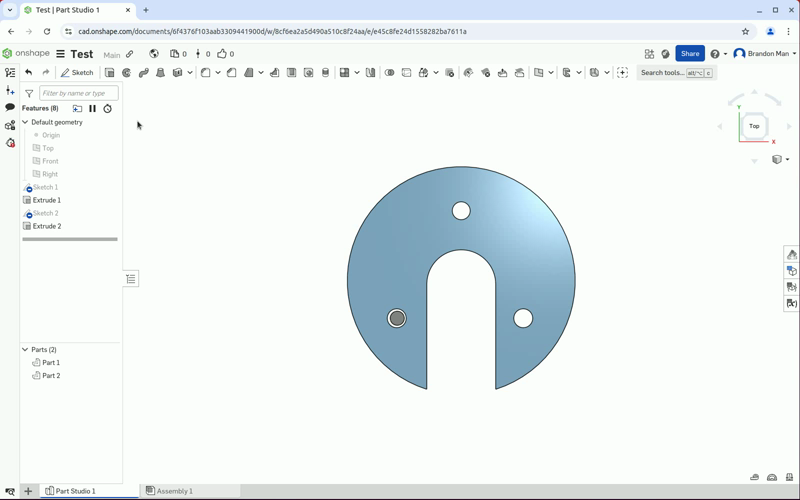
key(shift+h)
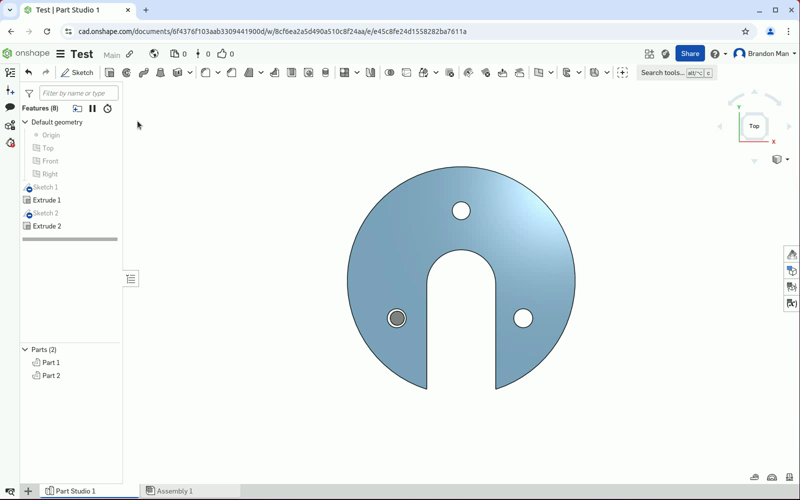
key(shift+h)
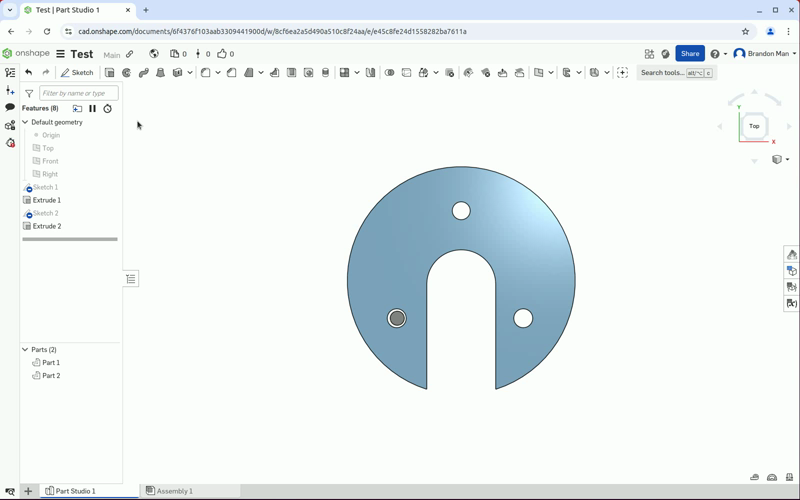
mouse_move(73, 189)
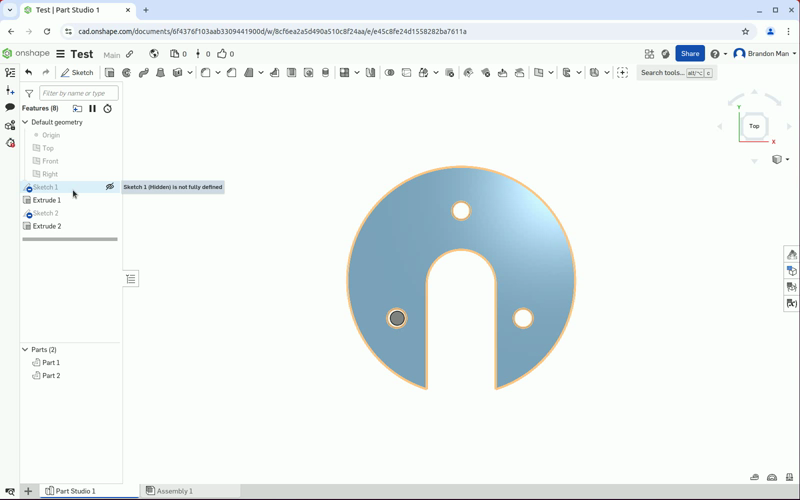
click(73, 189)
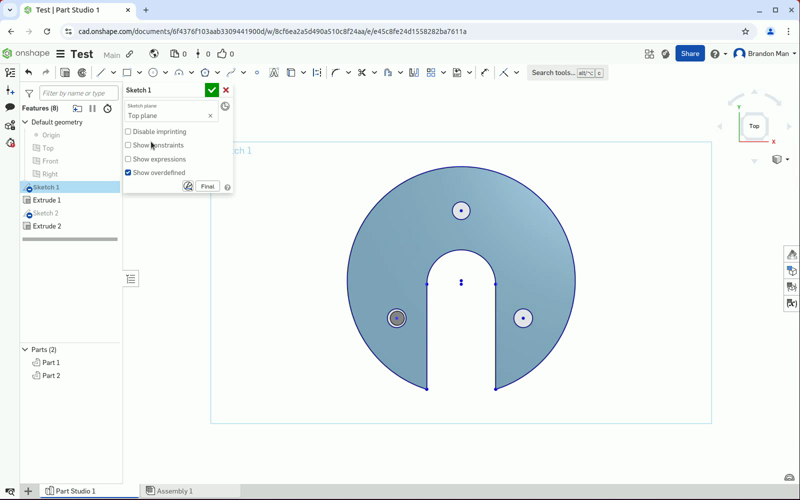
mouse_move(229, 92)
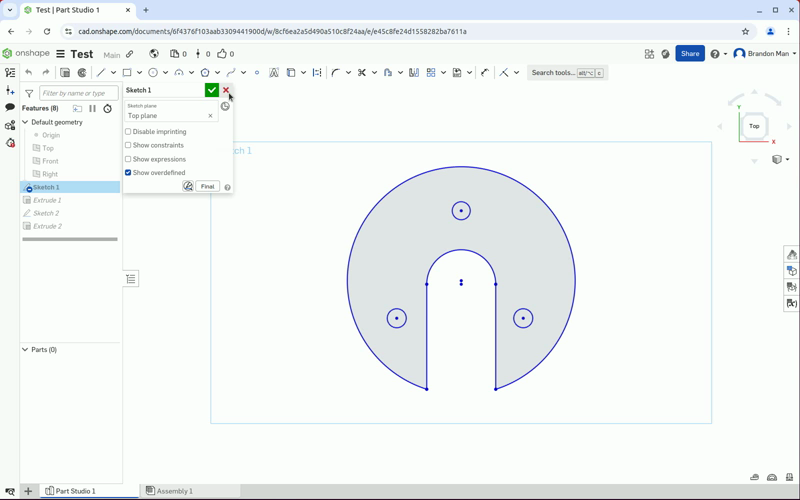
click(229, 92)
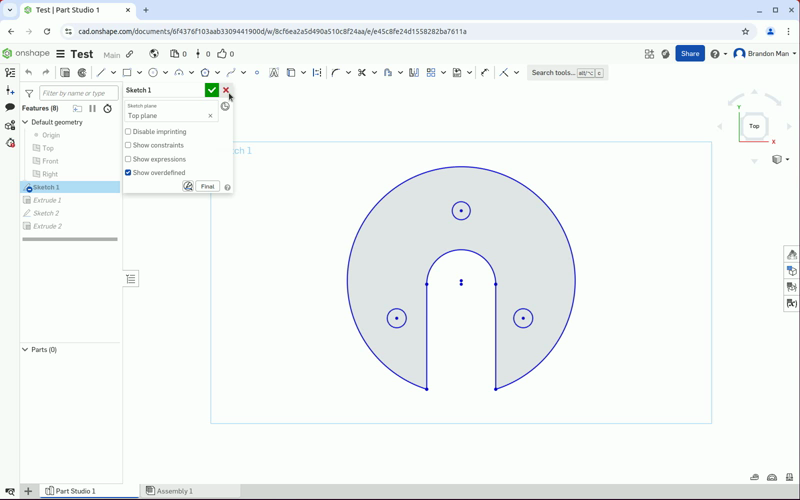
key(shift+s)
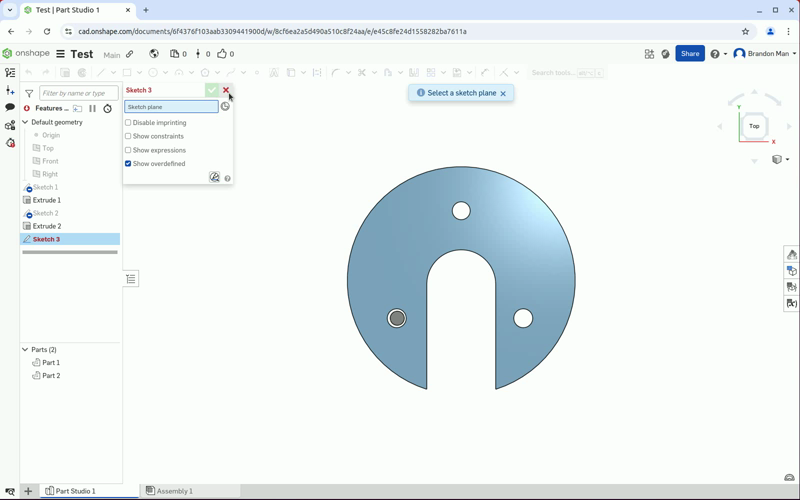
mouse_move(73, 150)
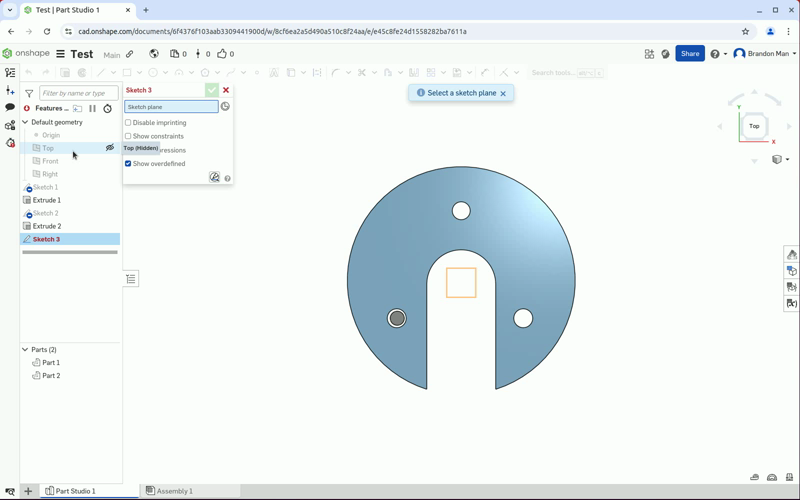
click(73, 150)
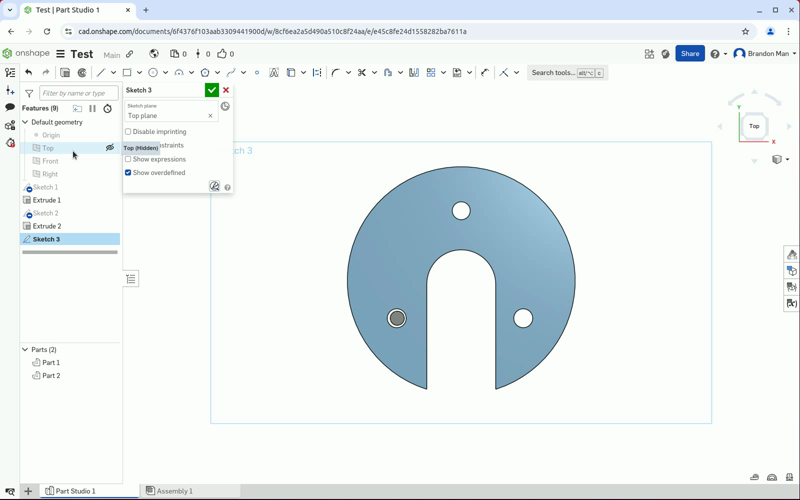
mouse_move(73, 352)
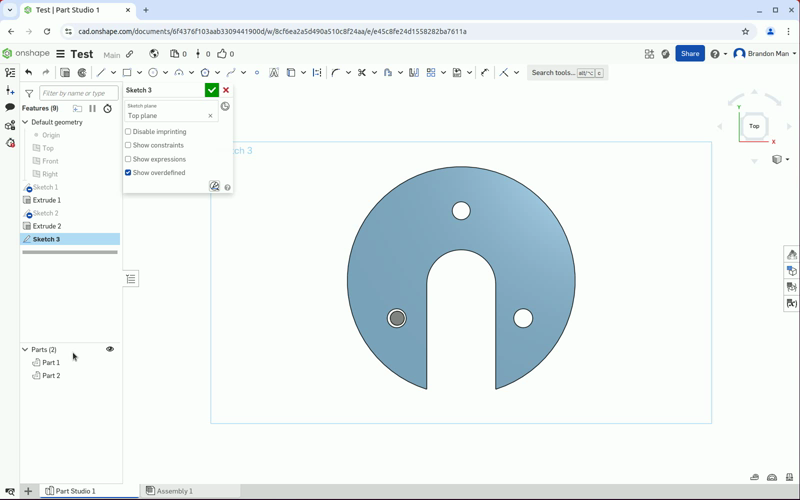
key(y)
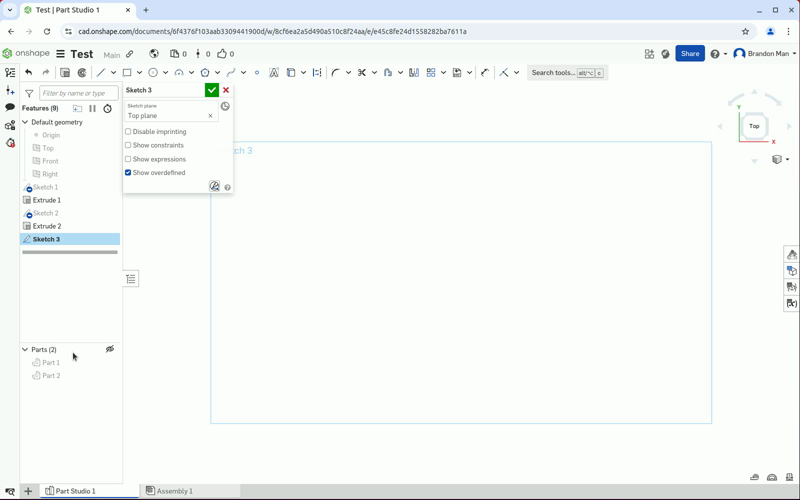
key(c)
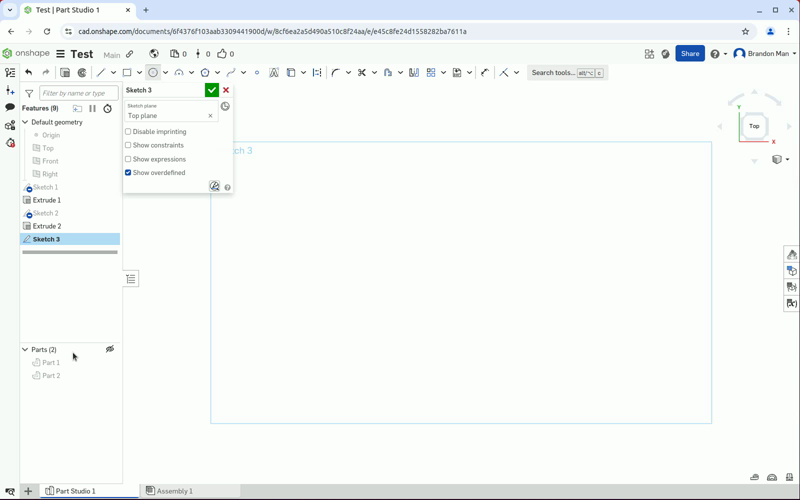
key_down(shift)
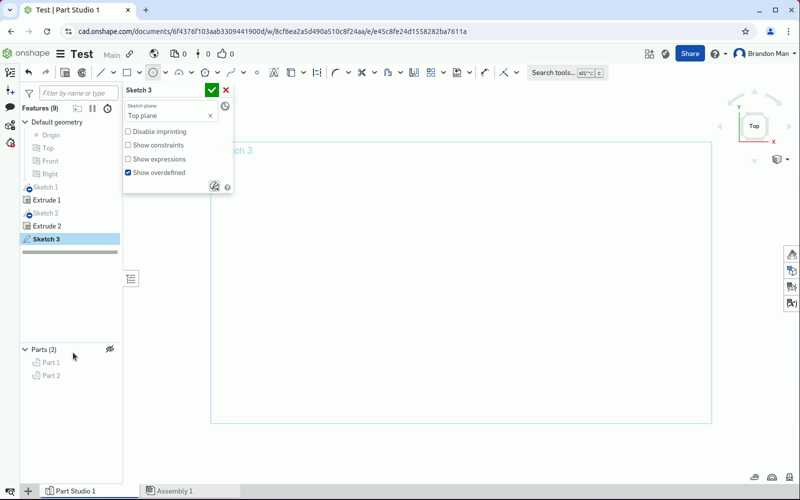
mouse_move(397, 318)
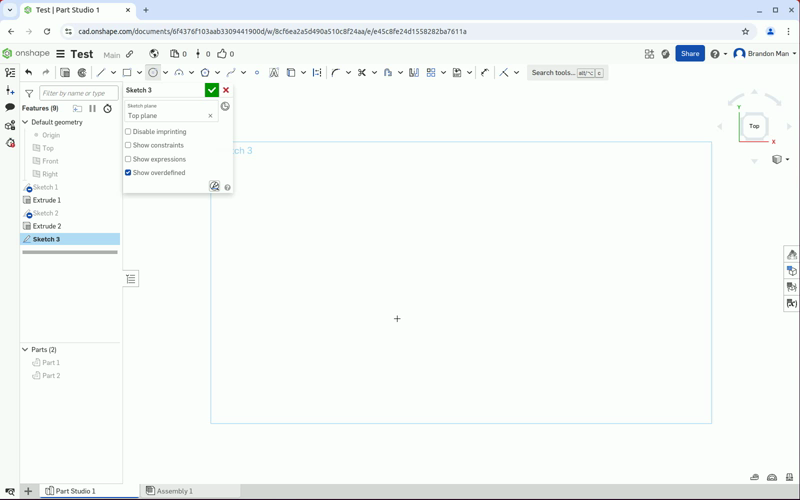
click(397, 318)
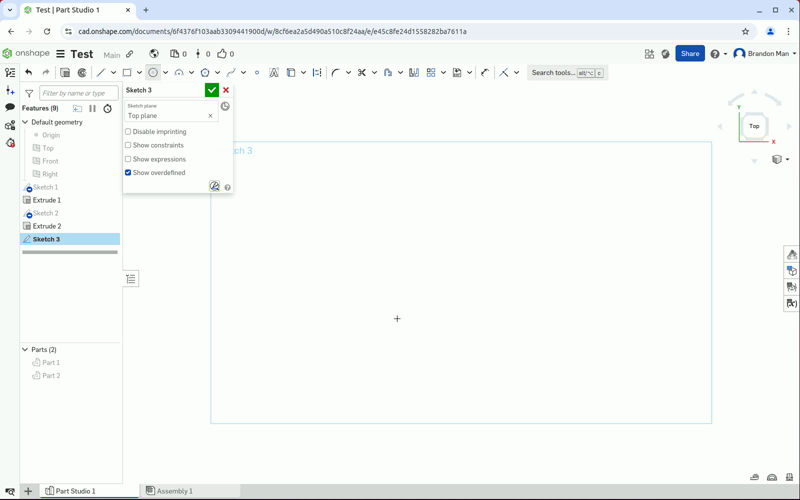
key_up(shift)
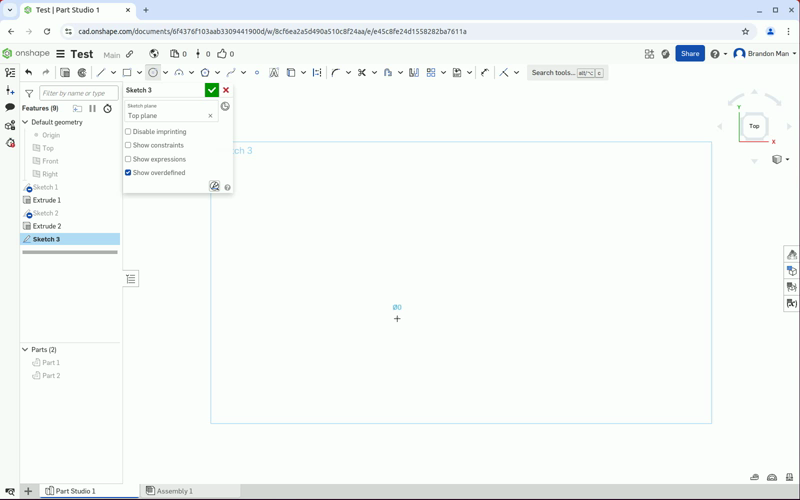
mouse_move(407, 318)
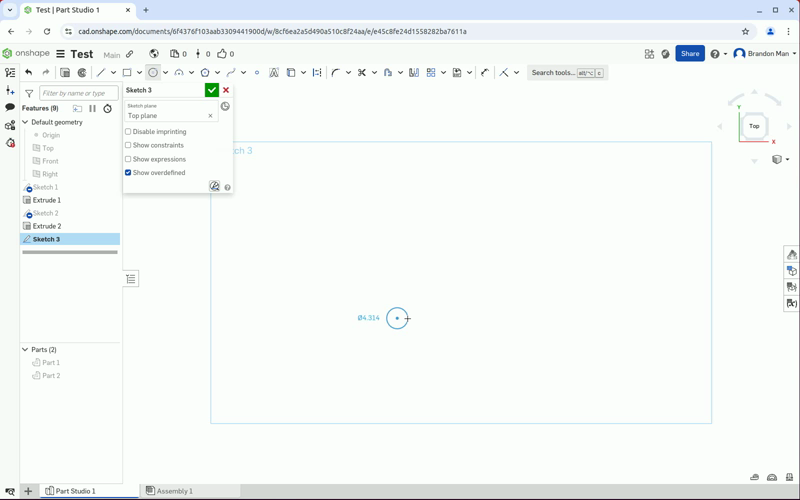
click(407, 318)
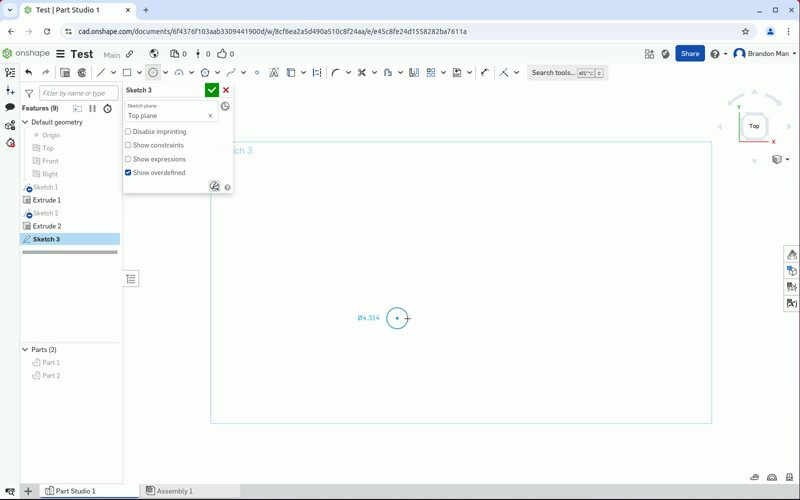
key(esc)
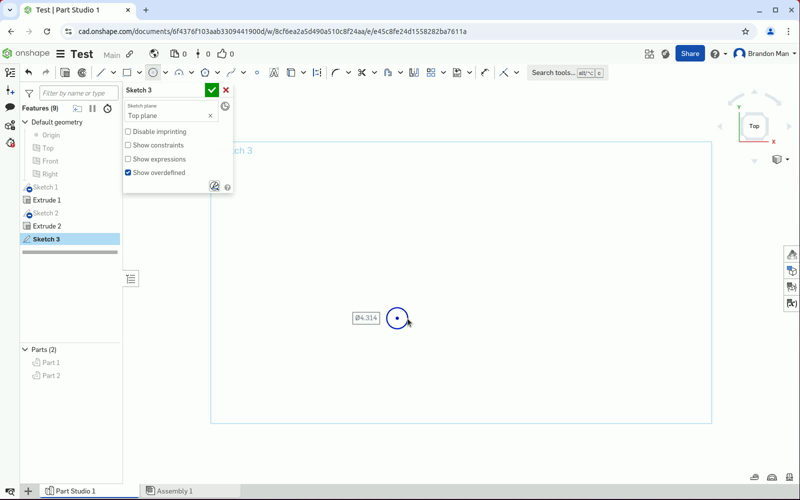
key(c)
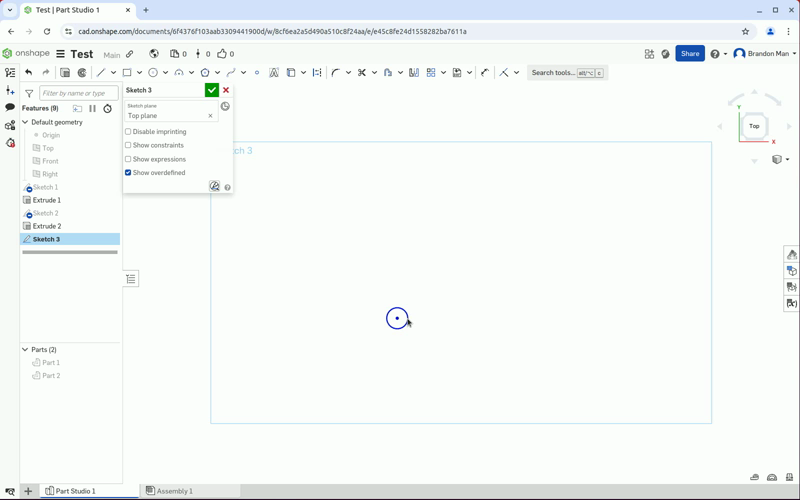
key_down(shift)
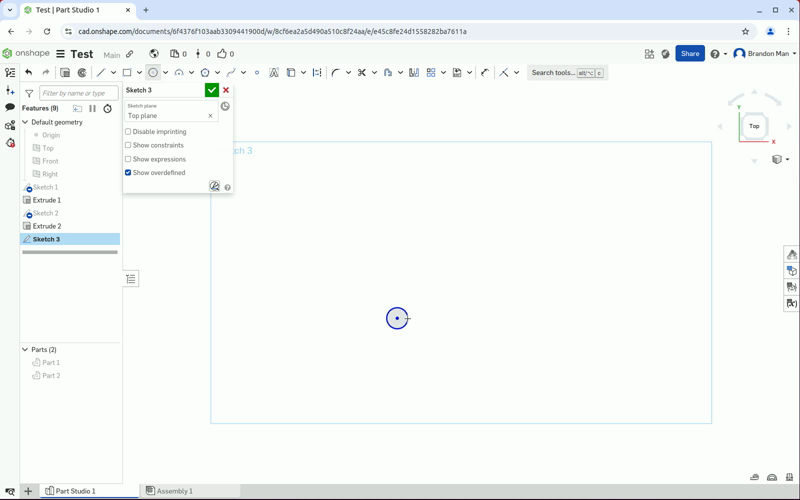
mouse_move(397, 318)
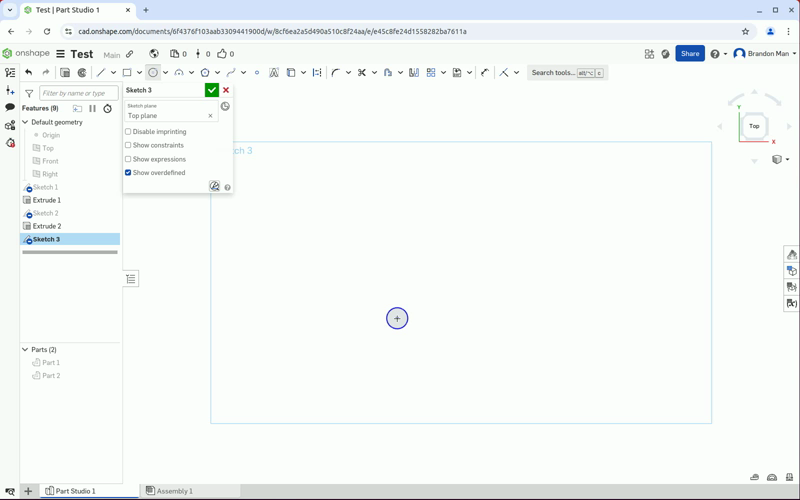
click(397, 318)
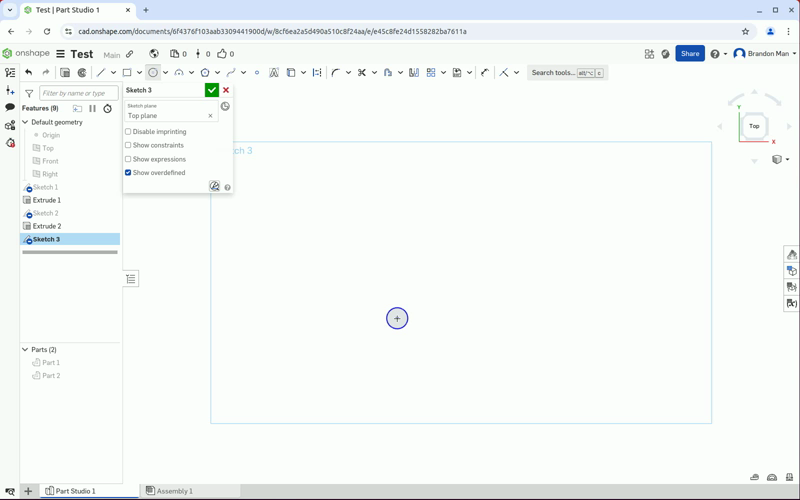
key_up(shift)
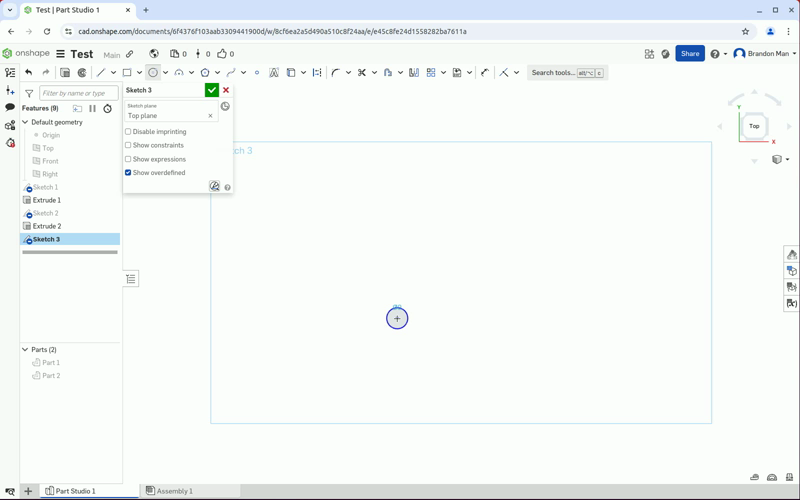
mouse_move(404, 318)
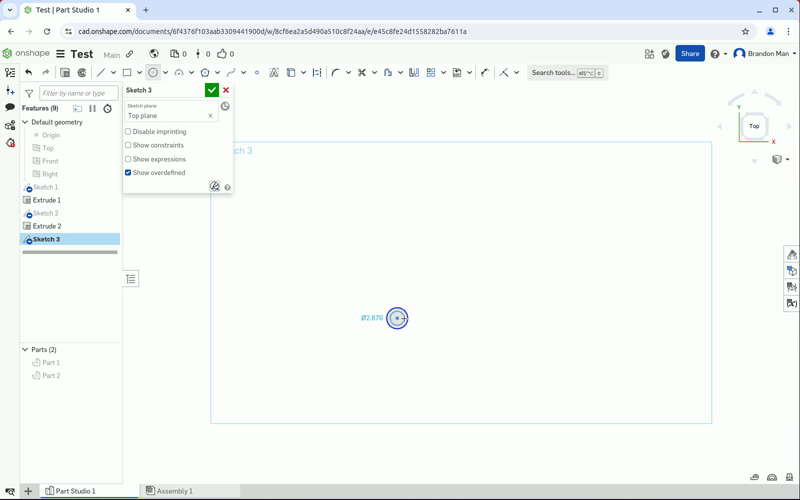
scroll(6)
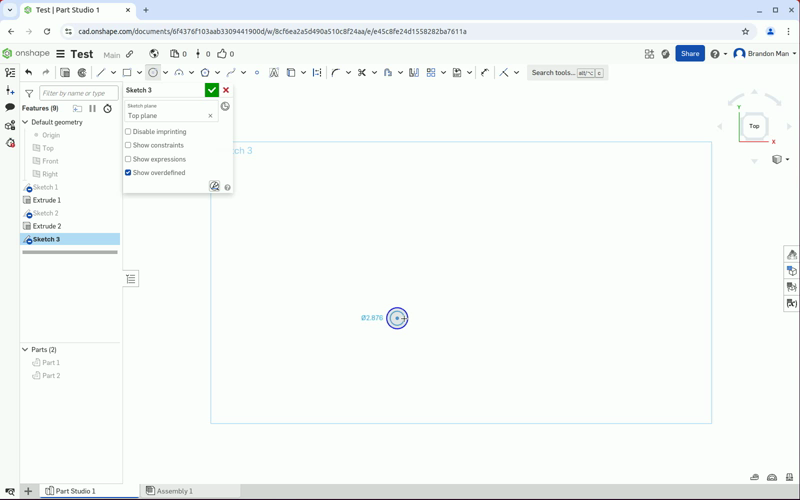
scroll(6)
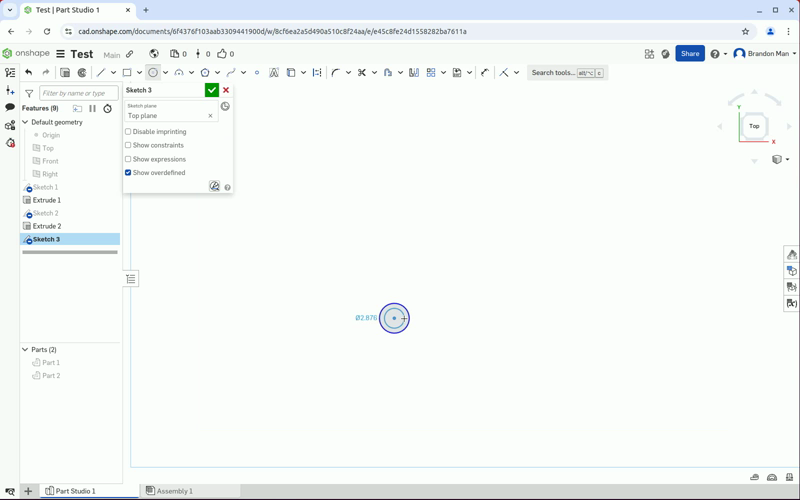
scroll(6)
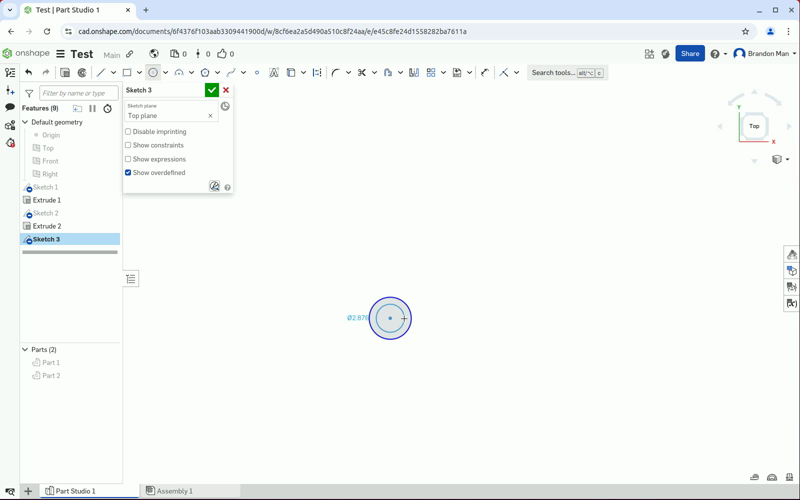
scroll(6)
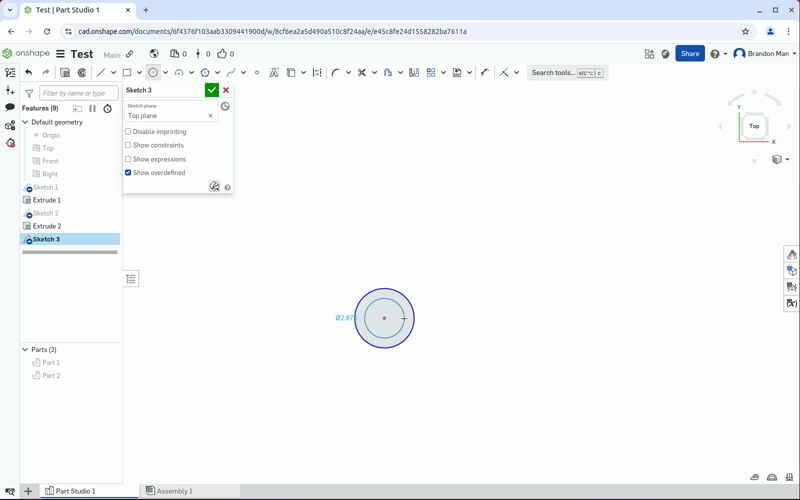
scroll(6)
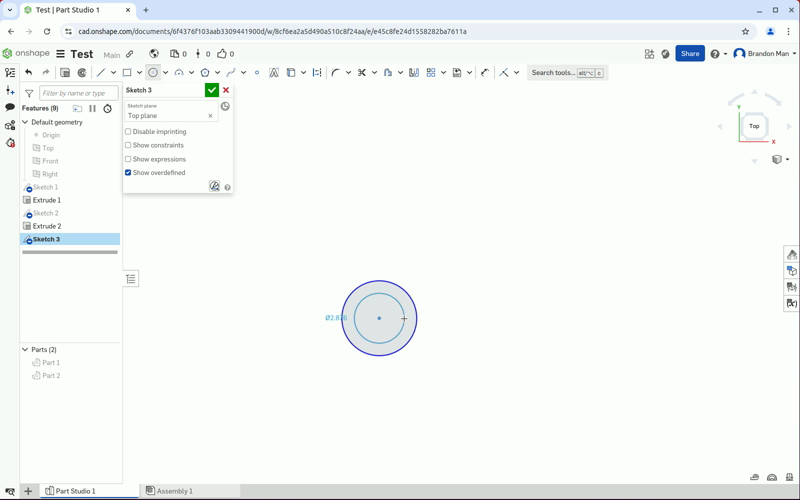
scroll(6)
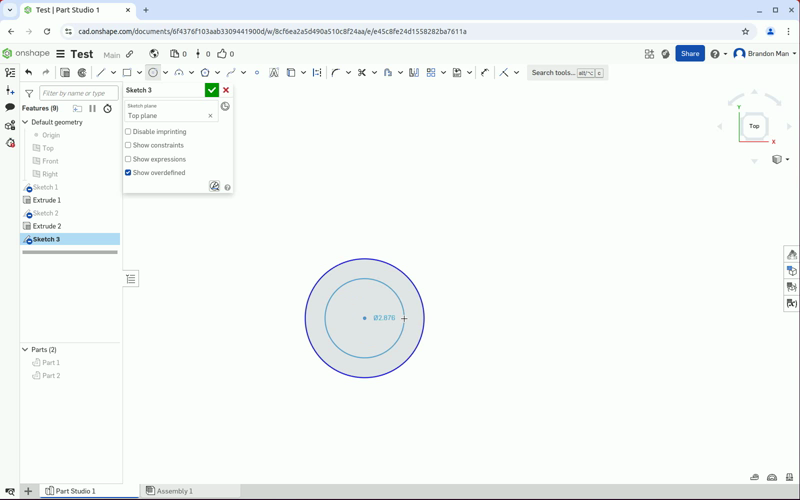
scroll(6)
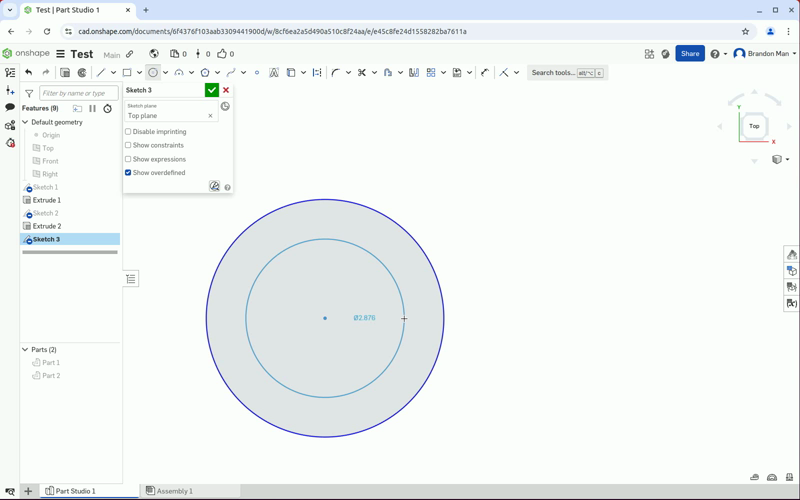
click(404, 318)
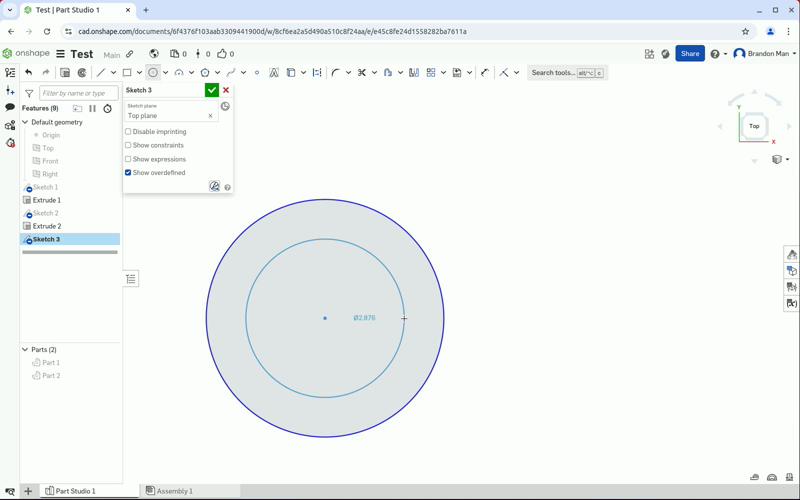
scroll(-6)
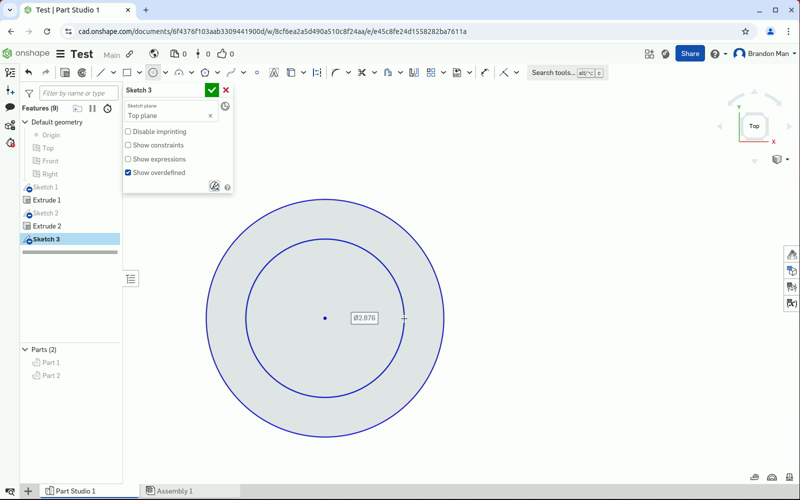
scroll(-6)
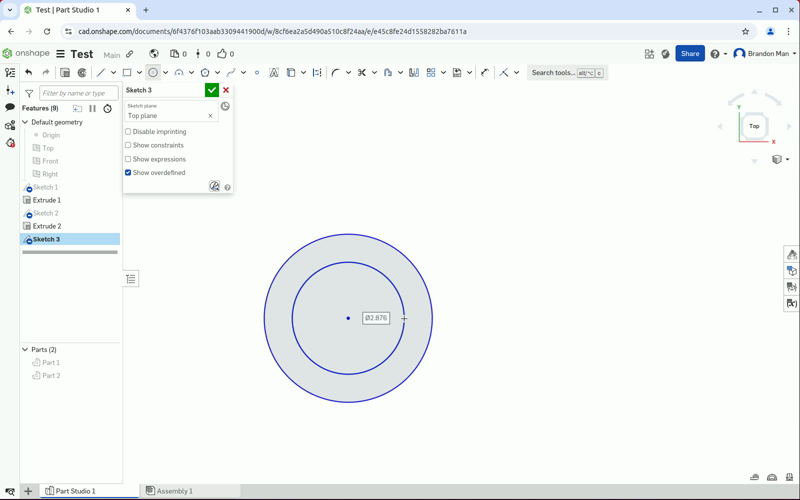
scroll(-6)
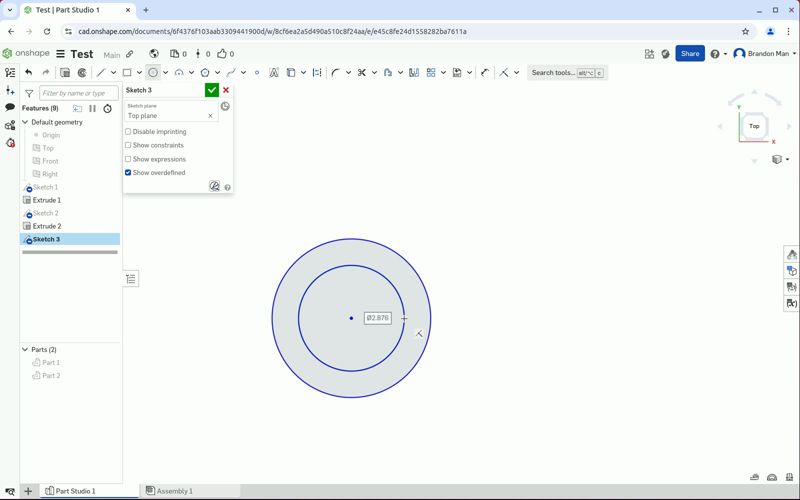
scroll(-6)
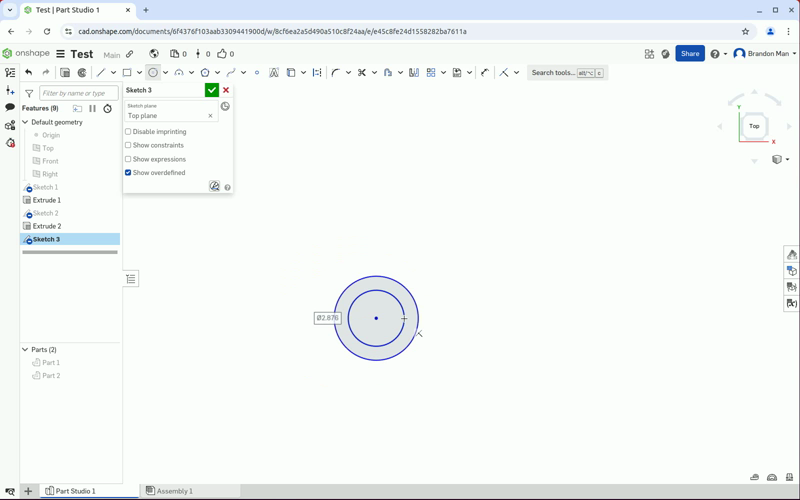
scroll(-6)
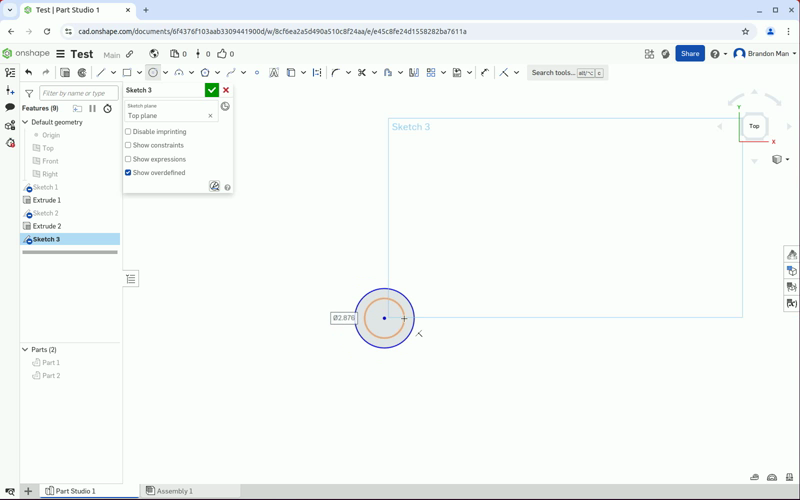
scroll(-6)
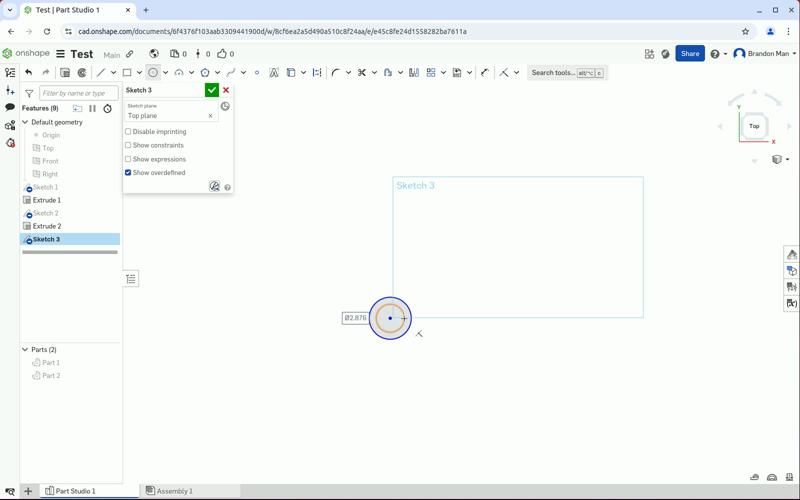
scroll(-6)
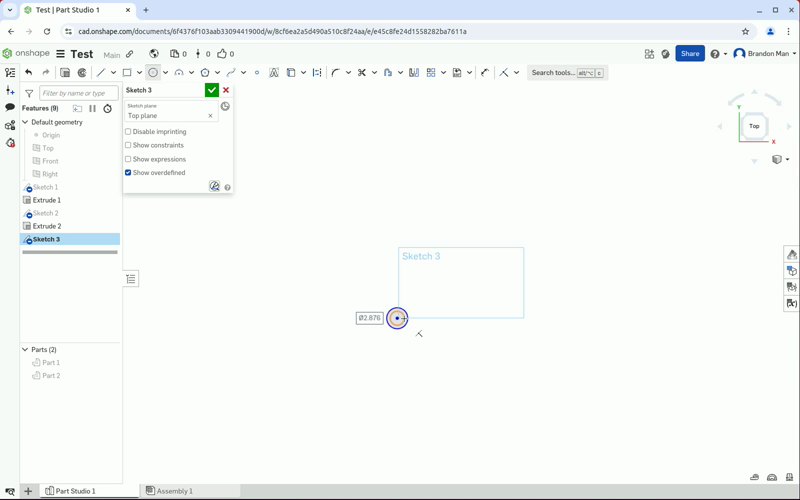
key(esc)
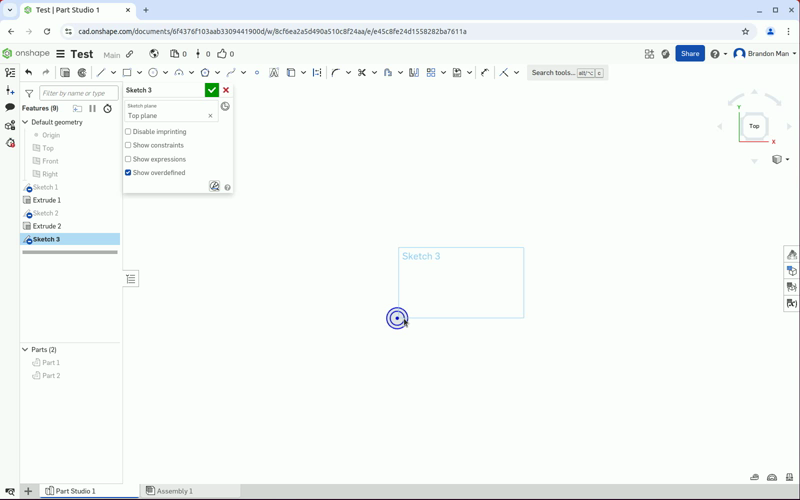
mouse_move(404, 311)
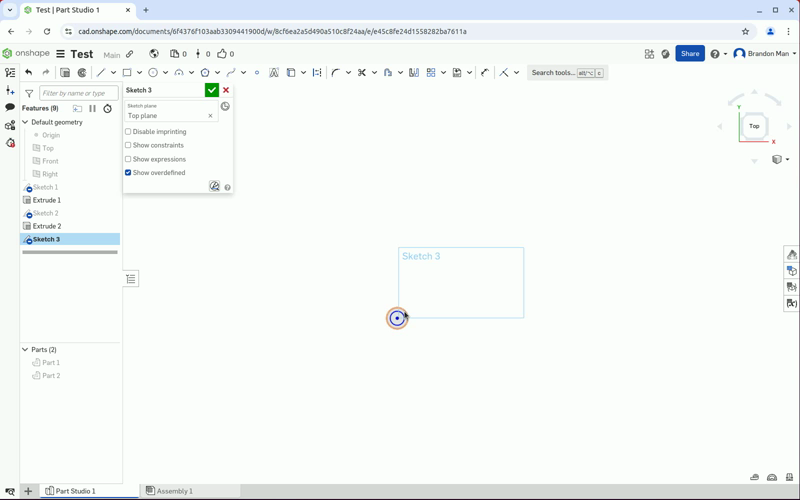
scroll(6)
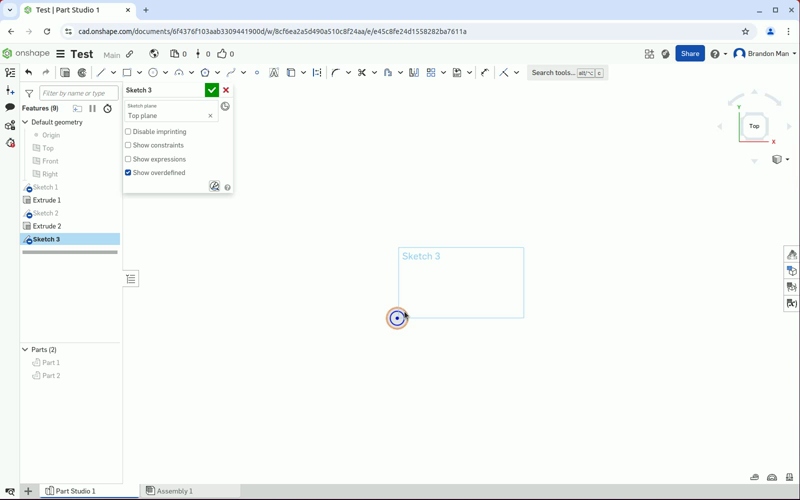
scroll(6)
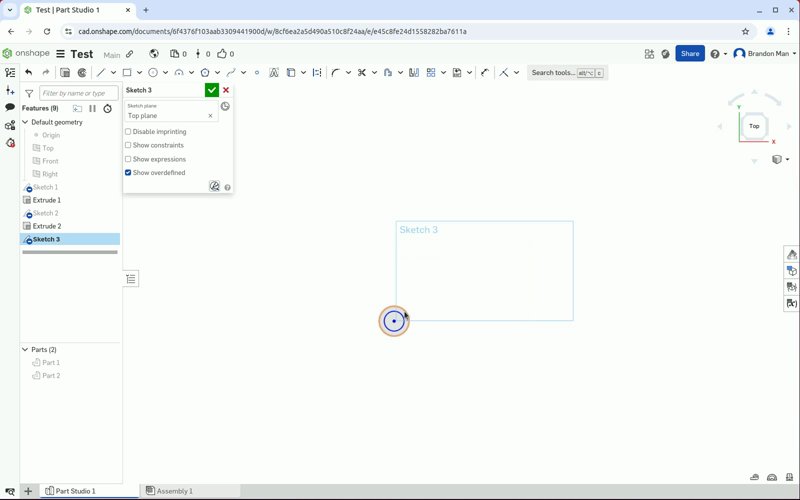
scroll(6)
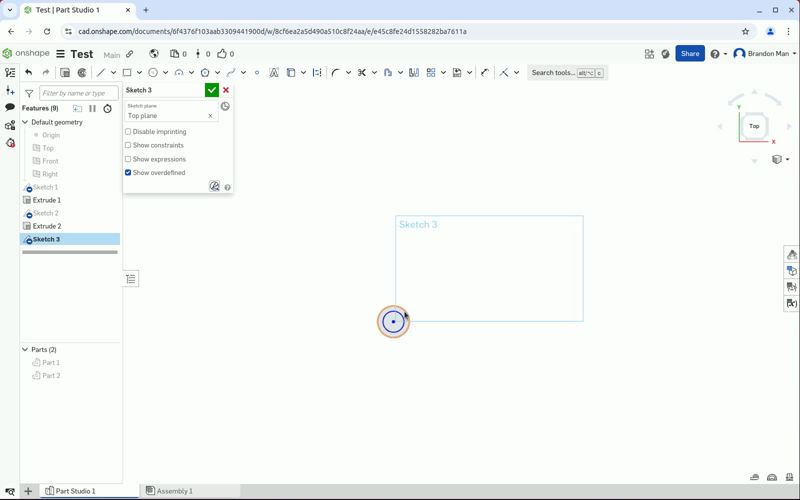
scroll(6)
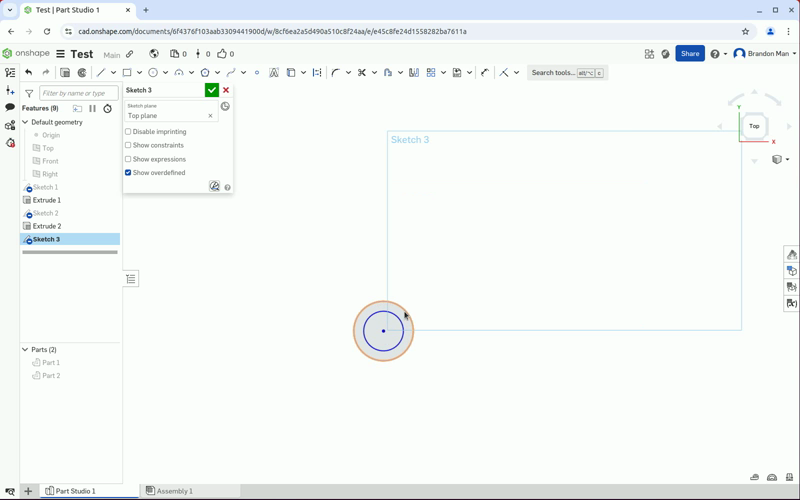
scroll(6)
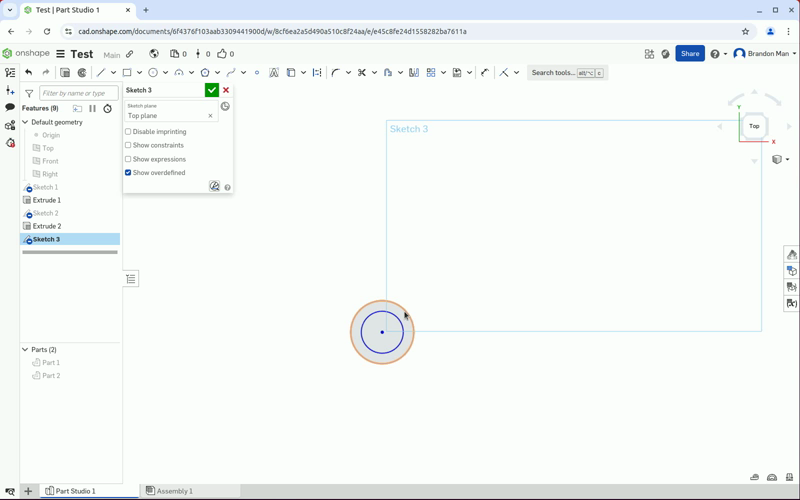
scroll(6)
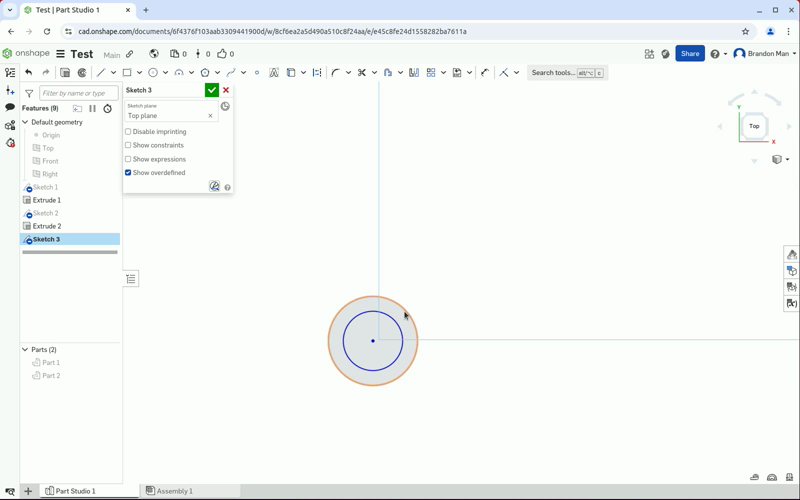
scroll(6)
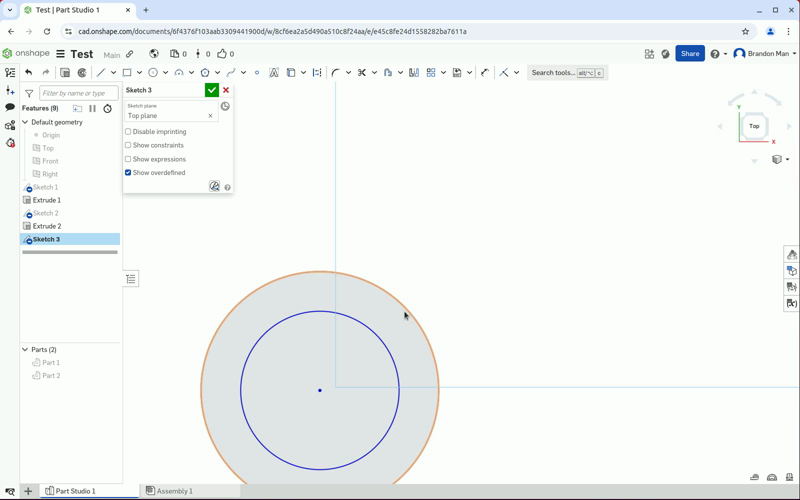
click(404, 311)
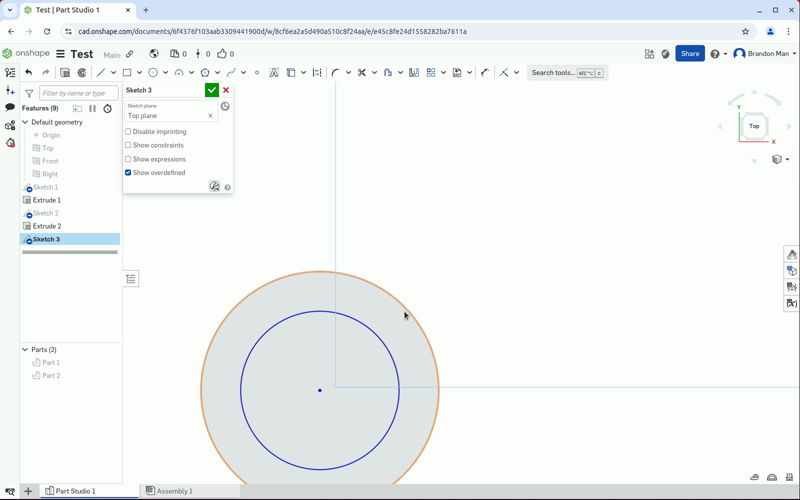
scroll(-6)
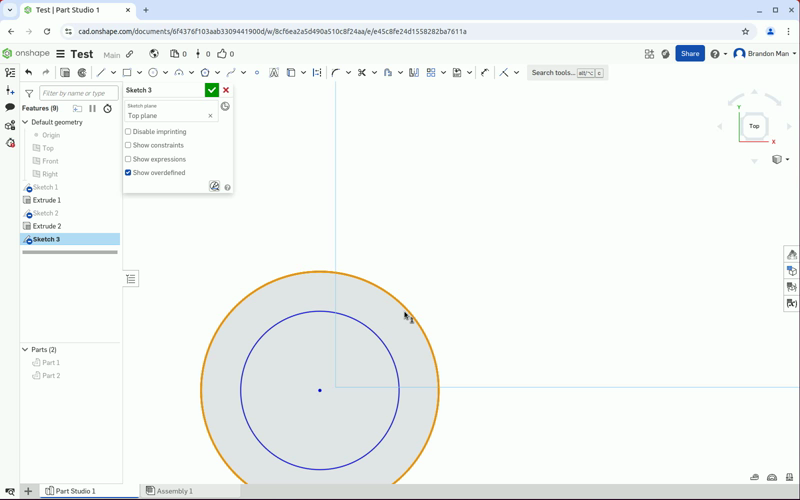
scroll(-6)
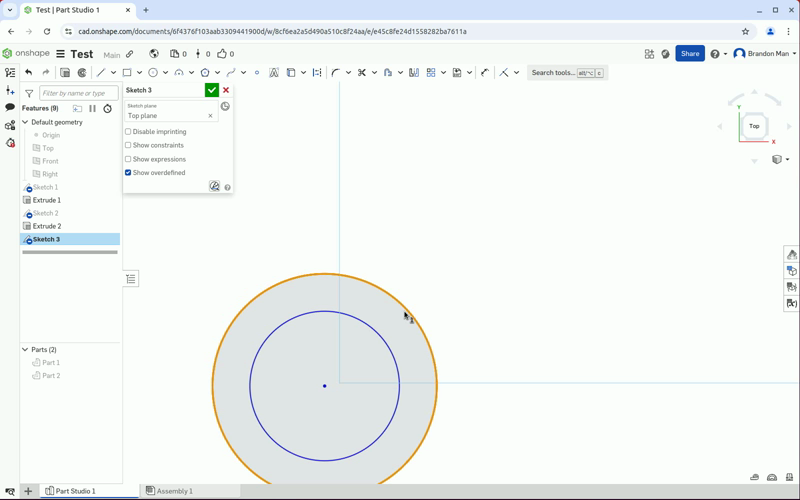
scroll(-6)
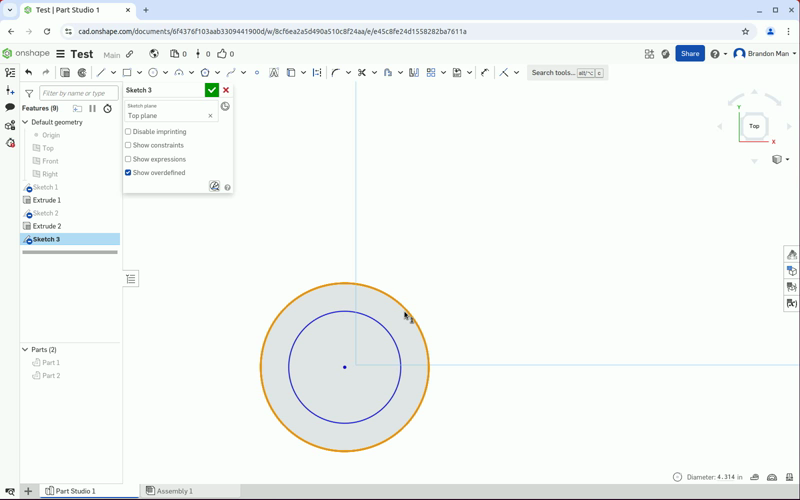
scroll(-6)
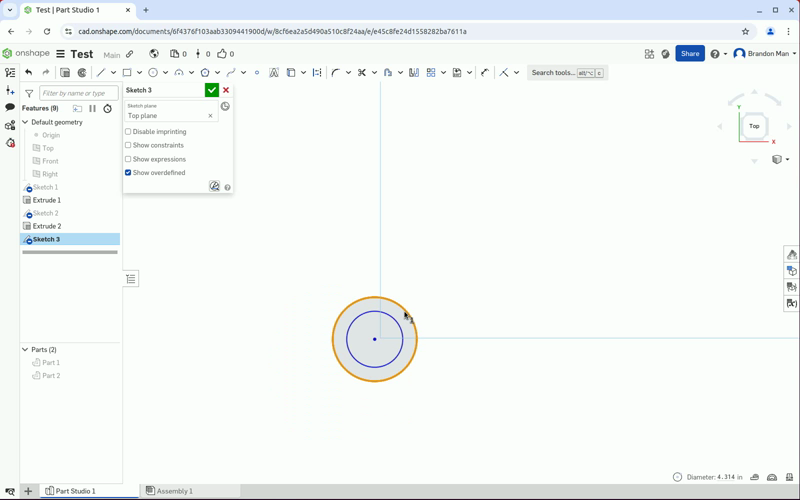
scroll(-6)
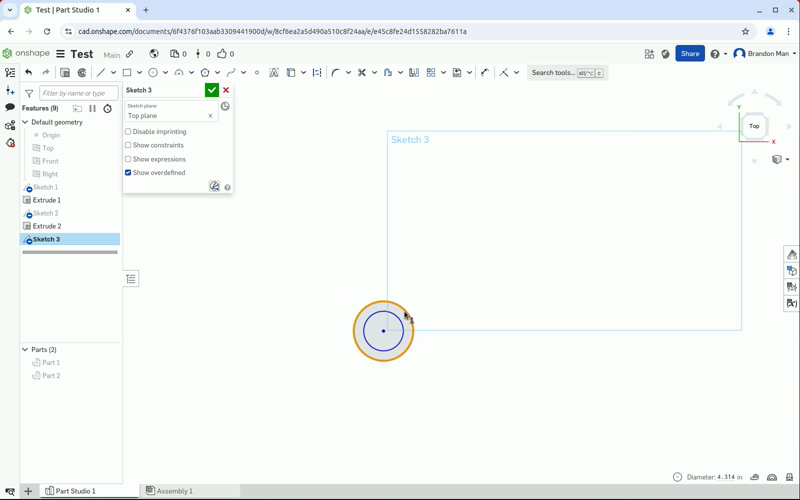
scroll(-6)
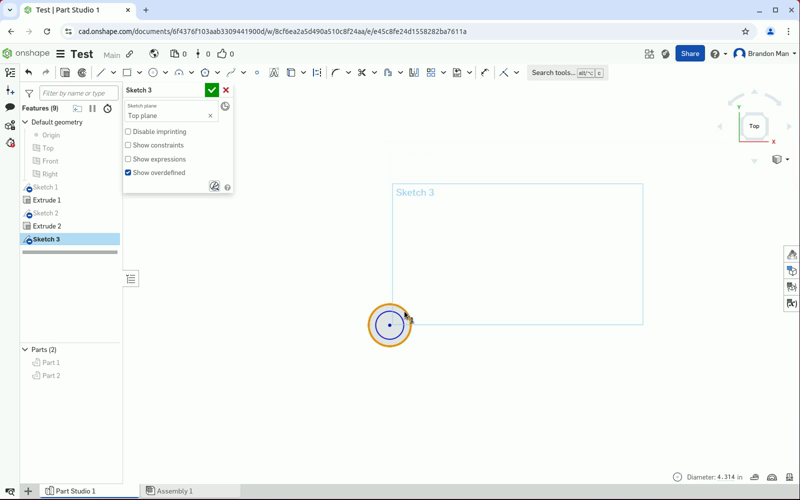
scroll(-6)
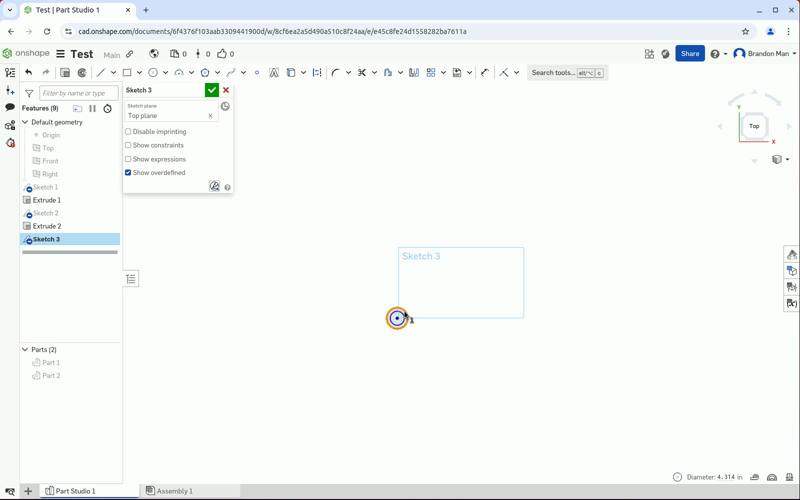
mouse_move(73, 352)
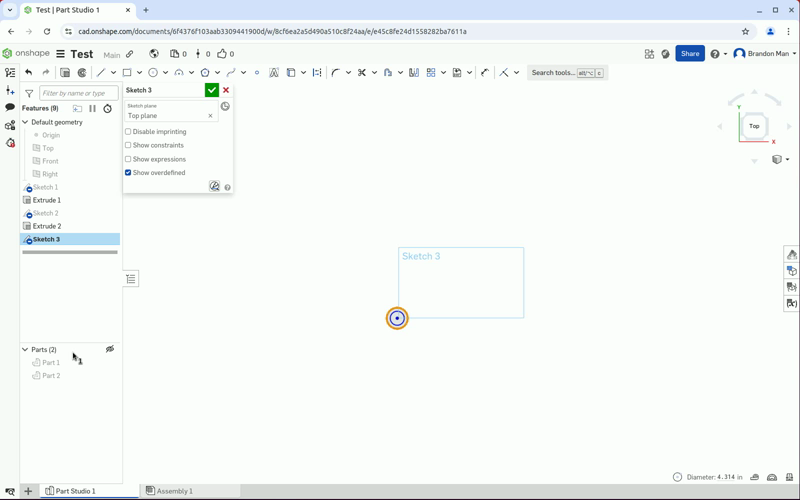
key(shift+y)
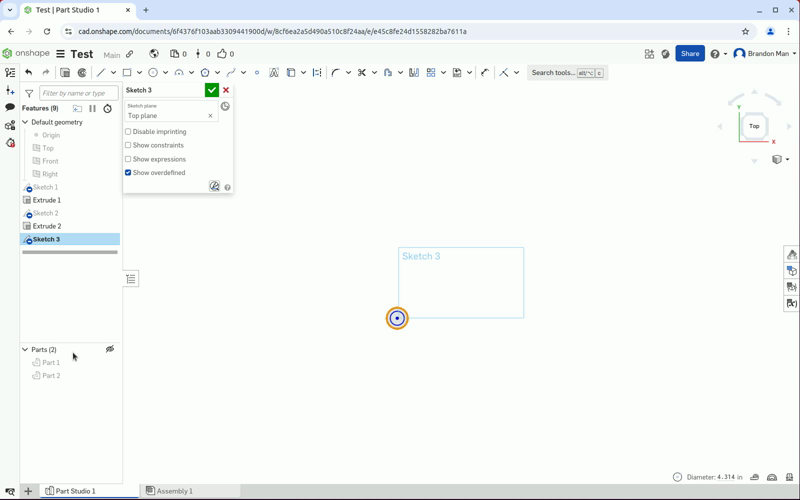
key(shift+e)
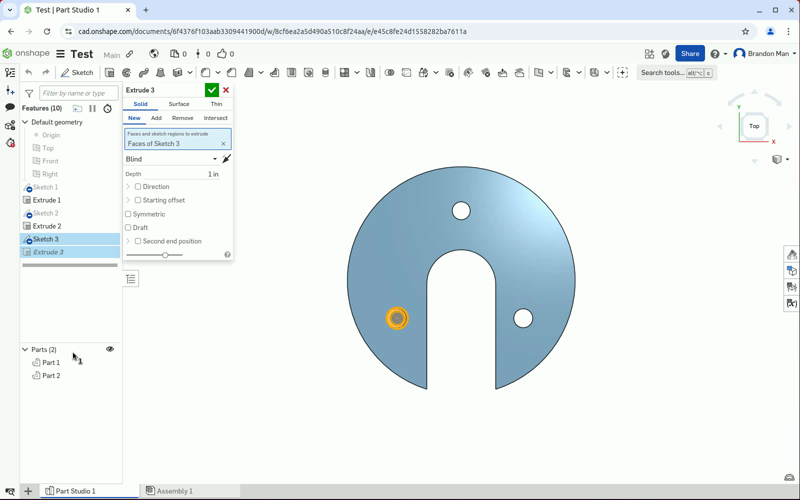
mouse_move(143, 106)
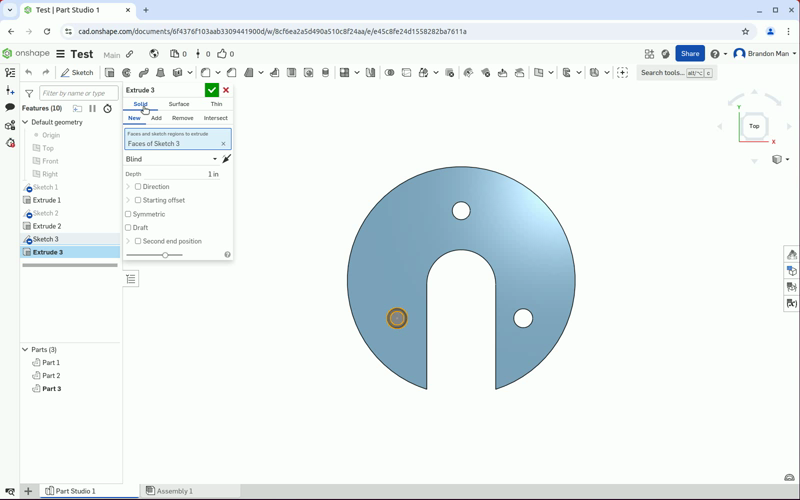
click(143, 106)
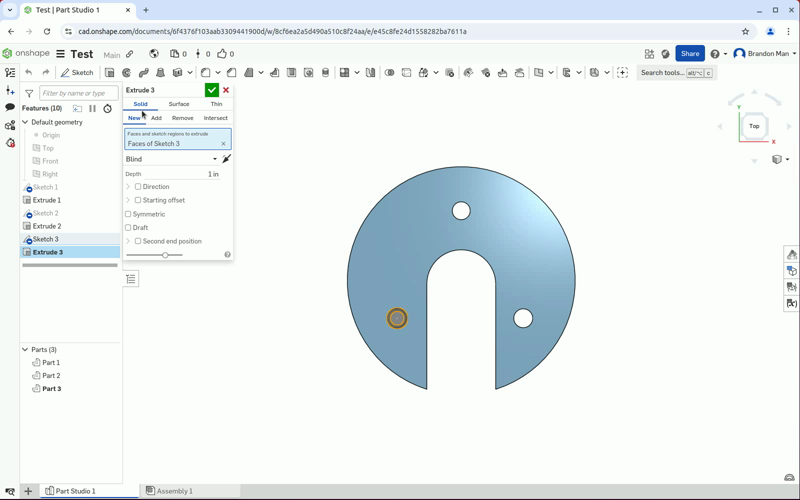
mouse_move(137, 120)
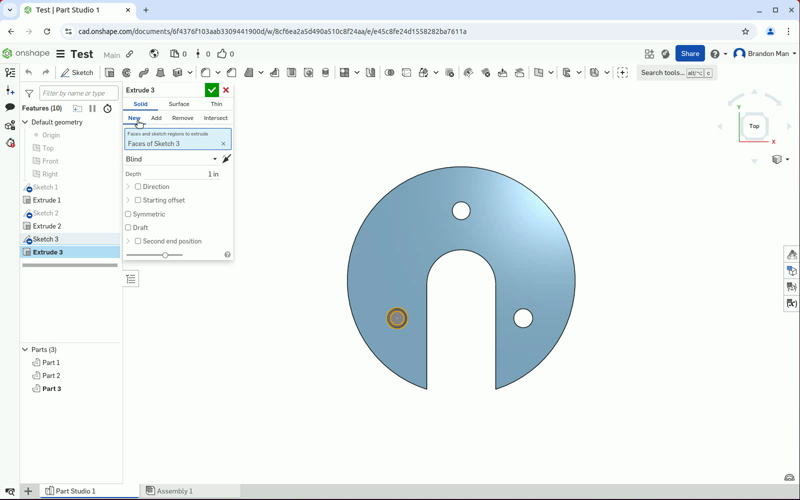
click(137, 120)
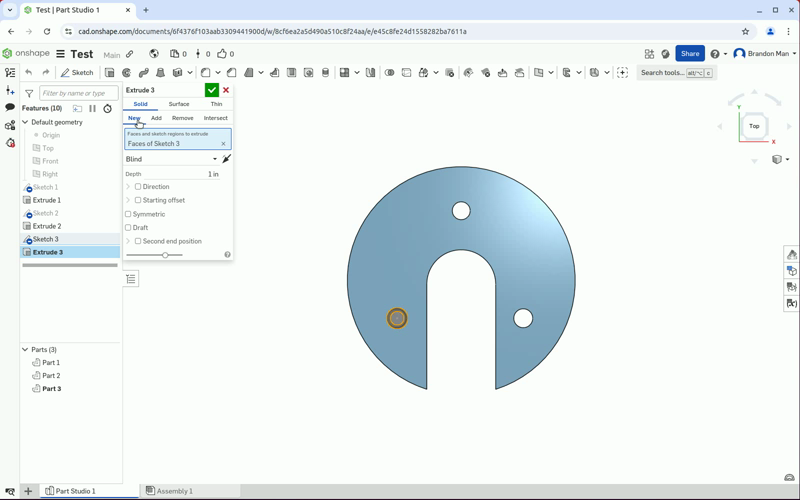
key(tab, 4)
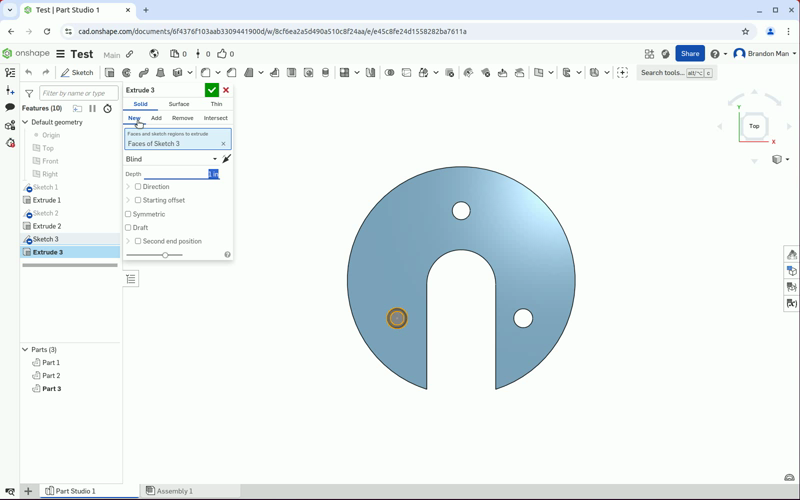
text(5.055)
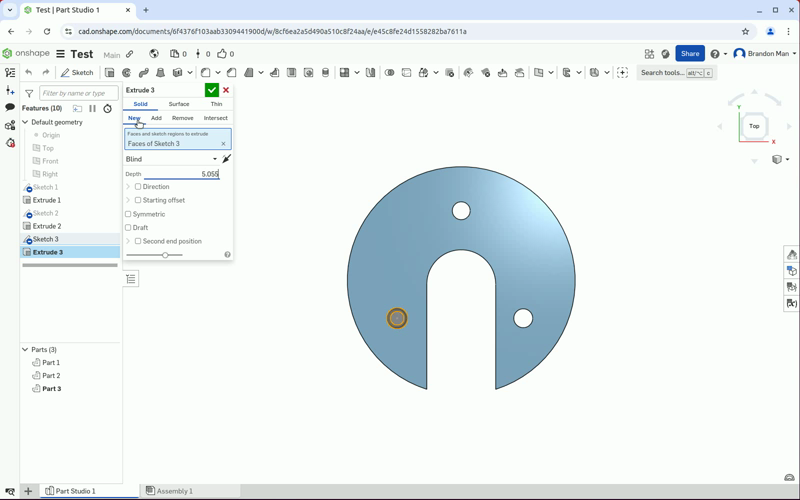
key(enter)
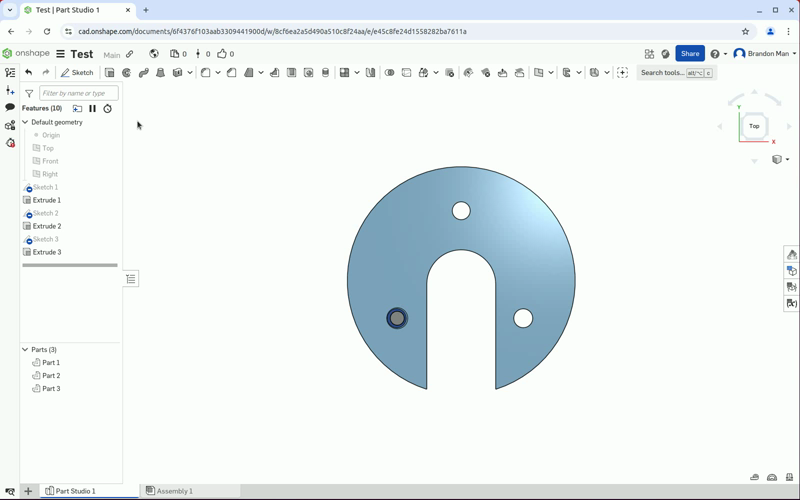
key(shift+h)
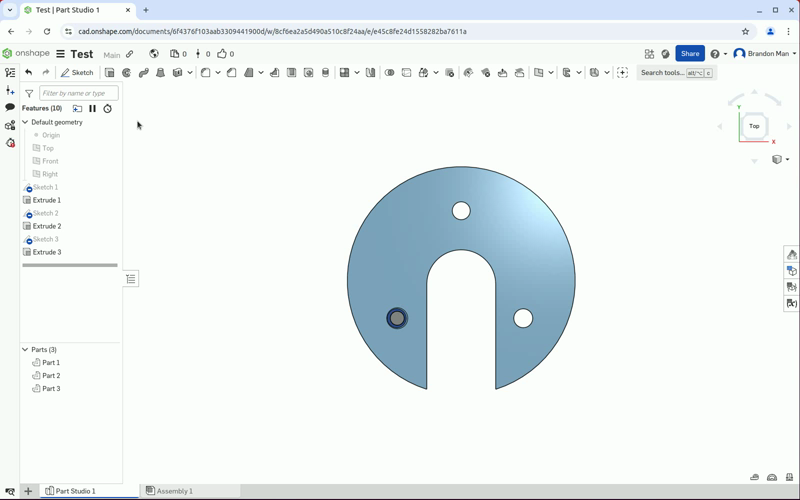
key(shift+h)
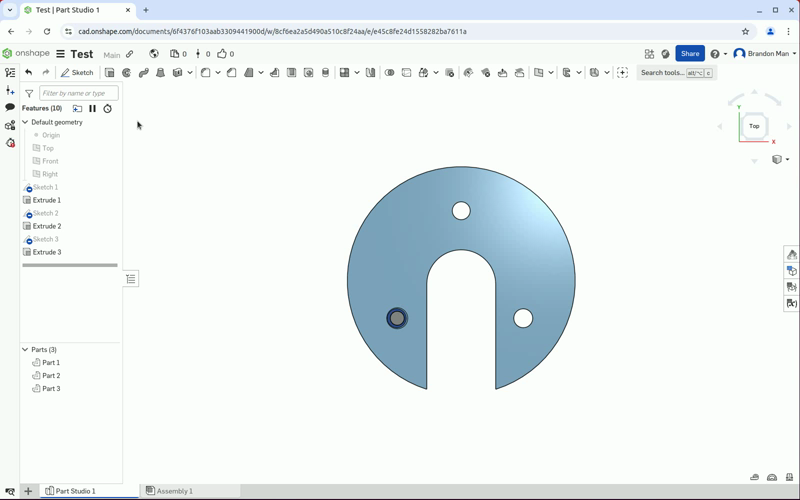
mouse_move(73, 189)
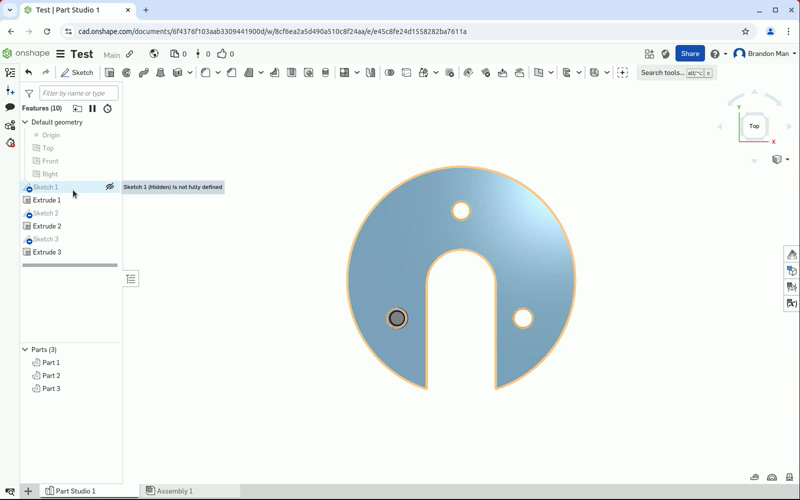
click(73, 189)
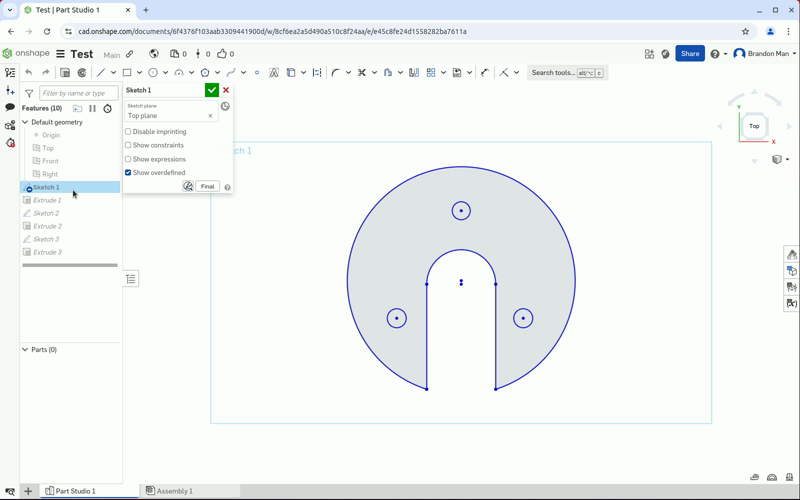
mouse_move(229, 92)
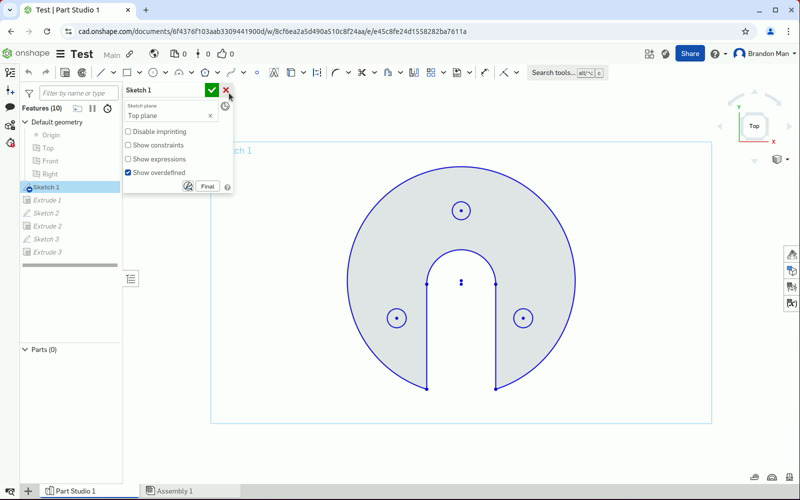
click(229, 92)
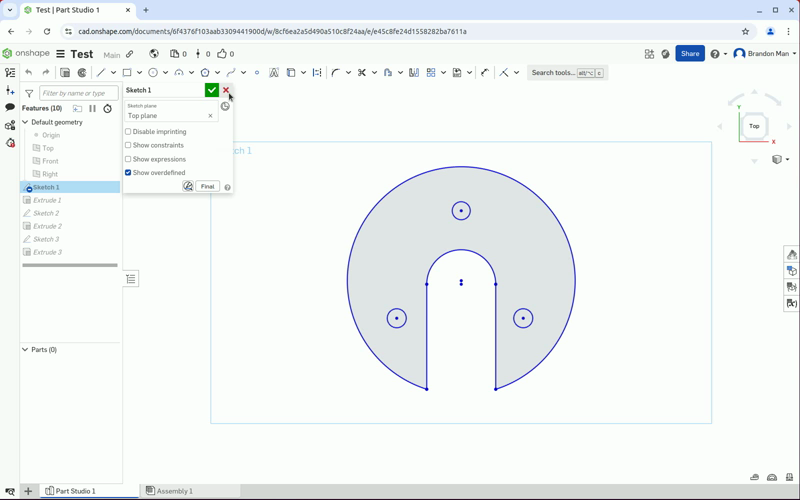
key(shift+s)
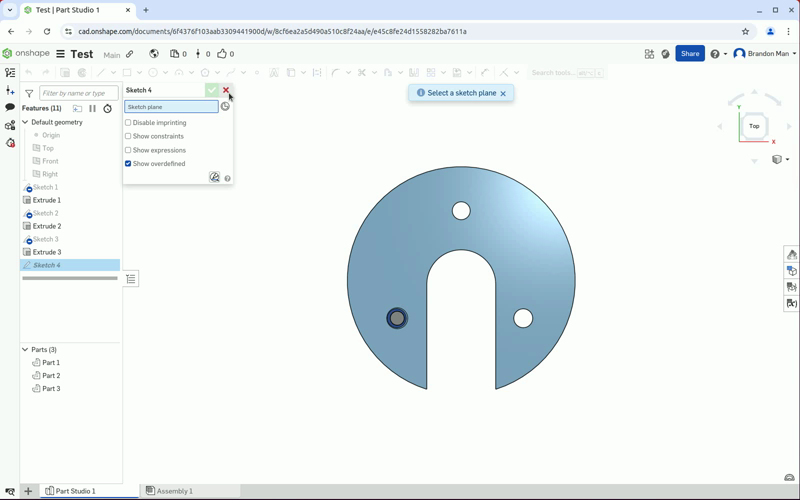
mouse_move(73, 150)
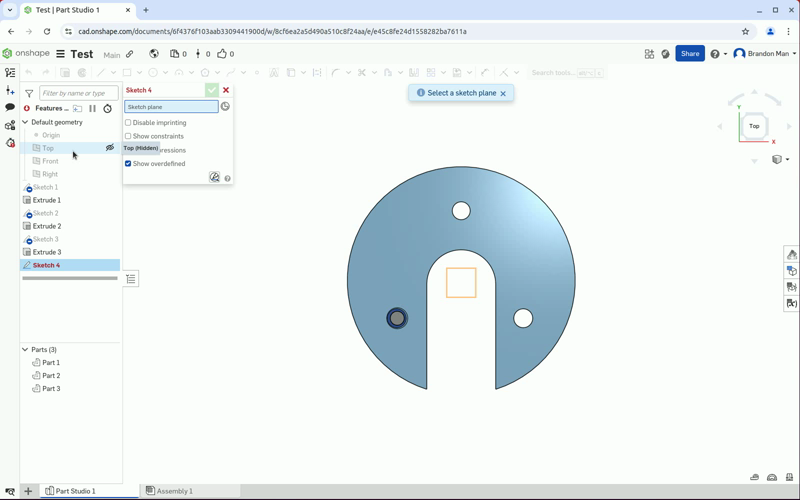
click(73, 150)
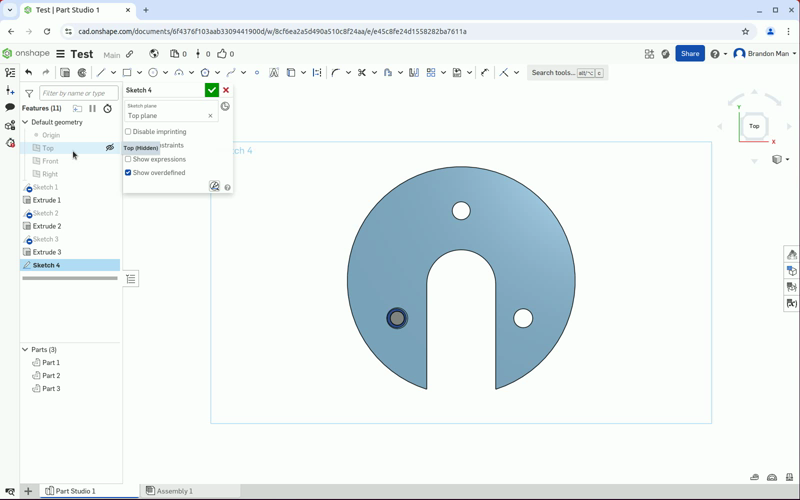
mouse_move(73, 352)
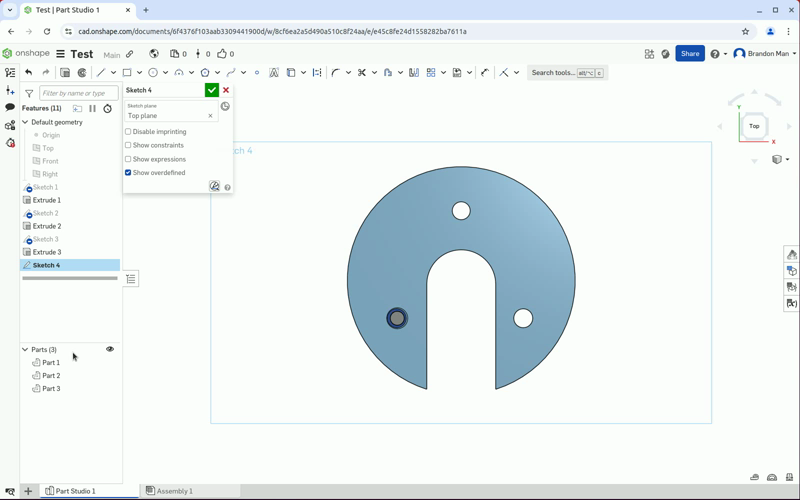
key(y)
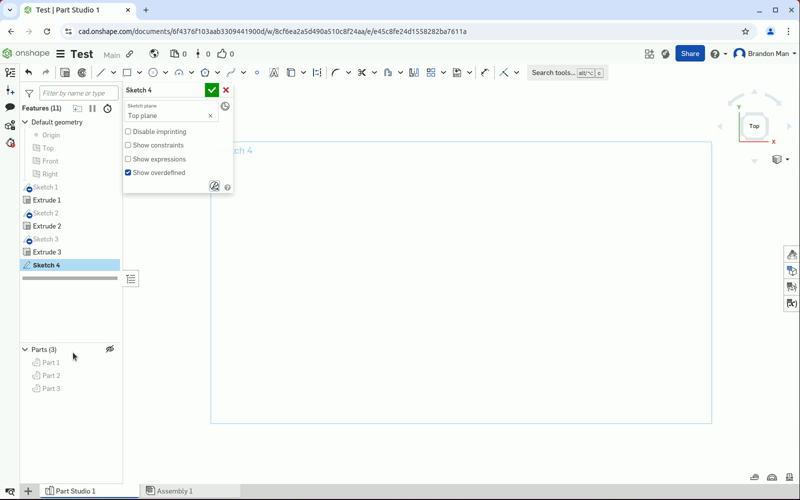
key(c)
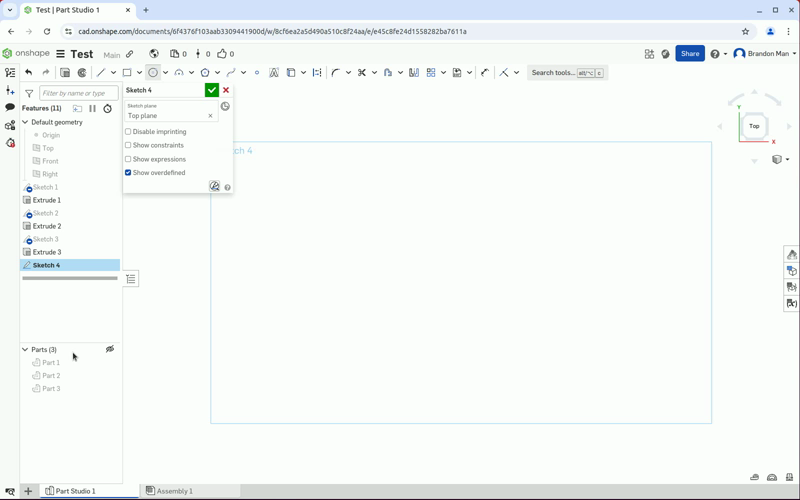
key_down(shift)
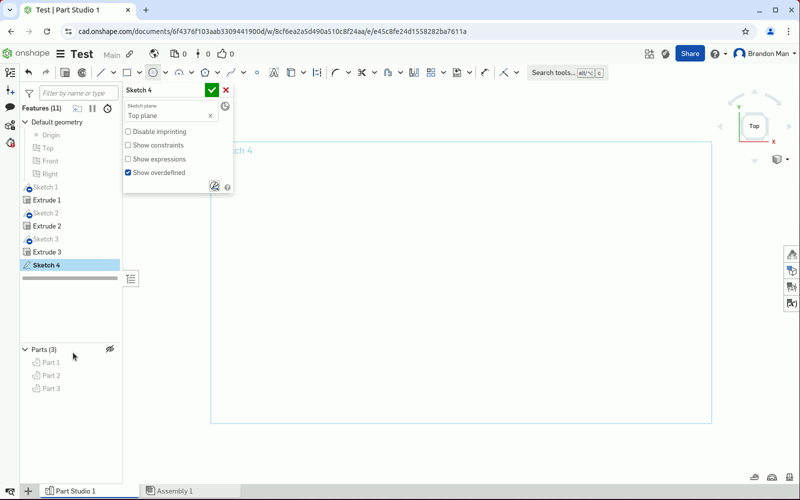
mouse_move(525, 318)
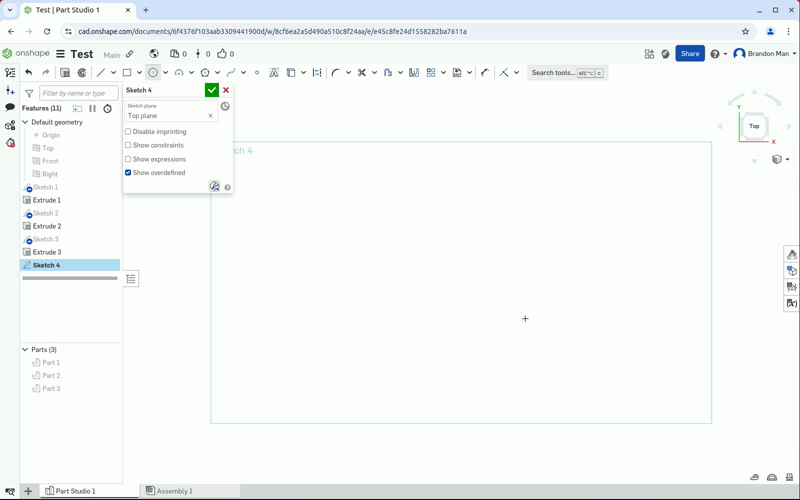
click(525, 318)
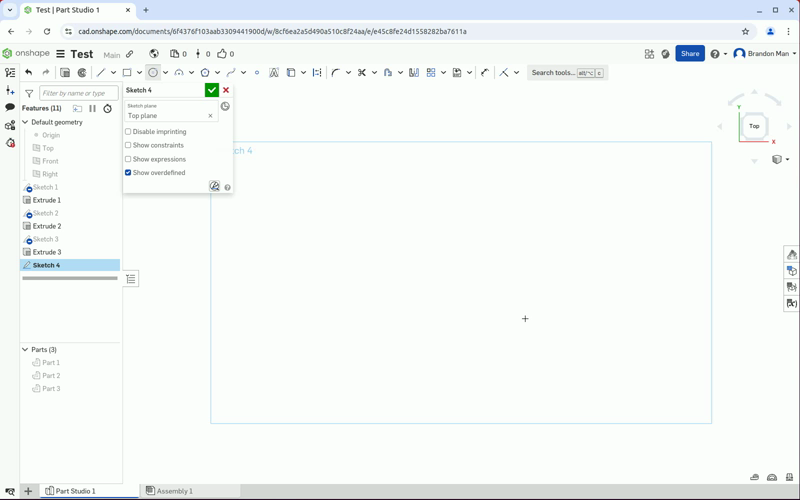
key_up(shift)
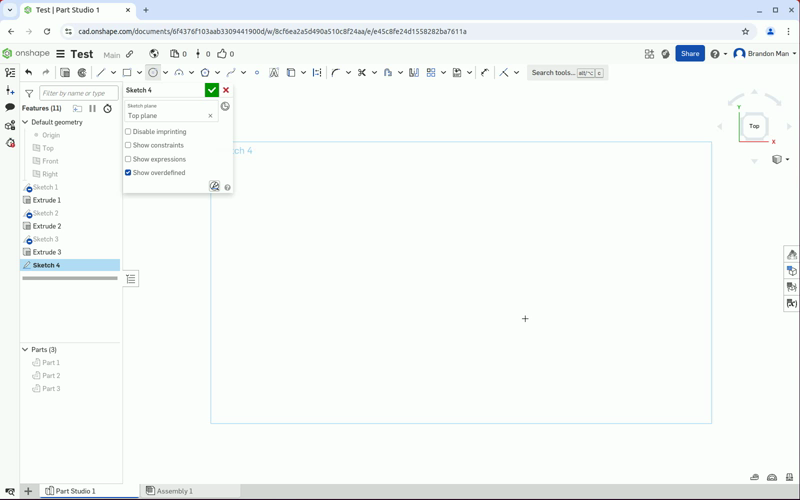
mouse_move(535, 318)
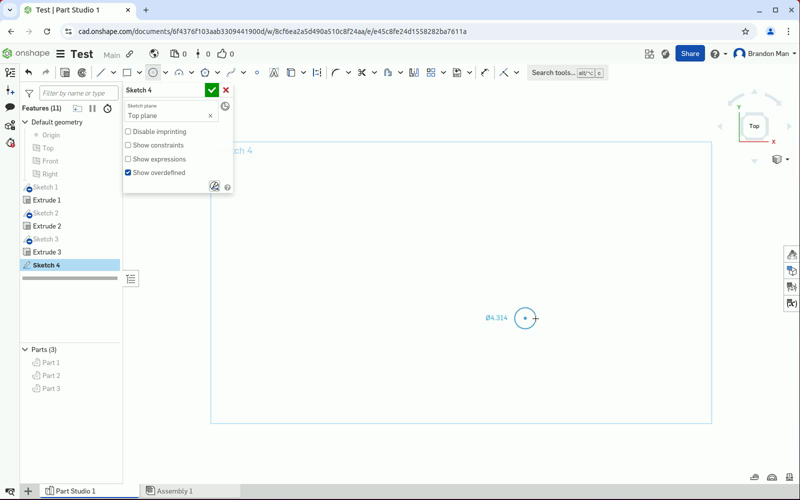
click(535, 318)
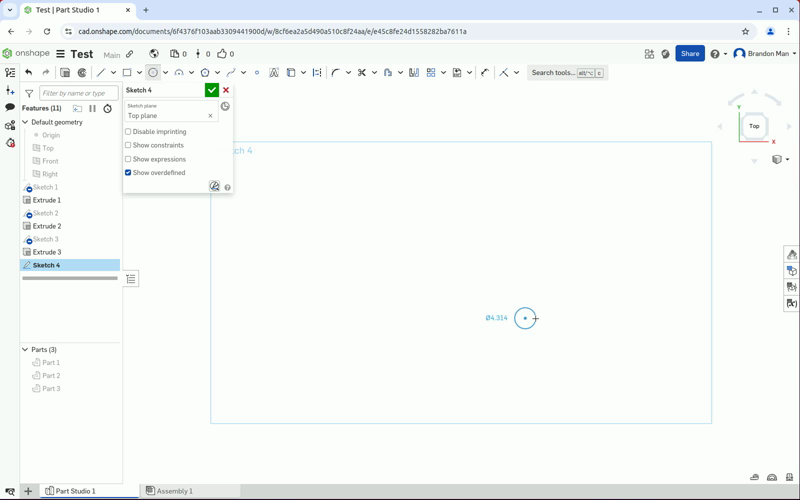
key(esc)
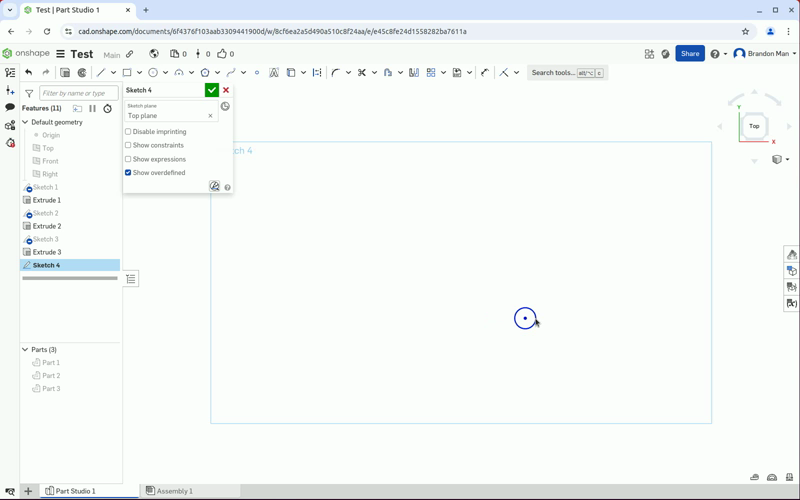
key(c)
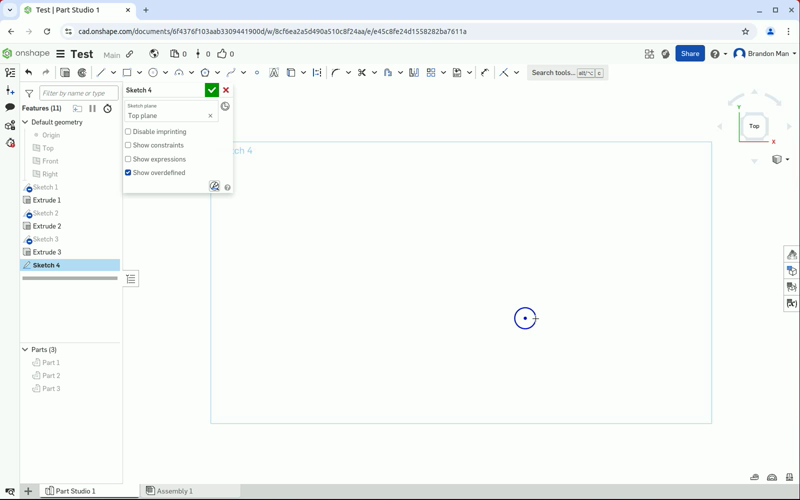
key_down(shift)
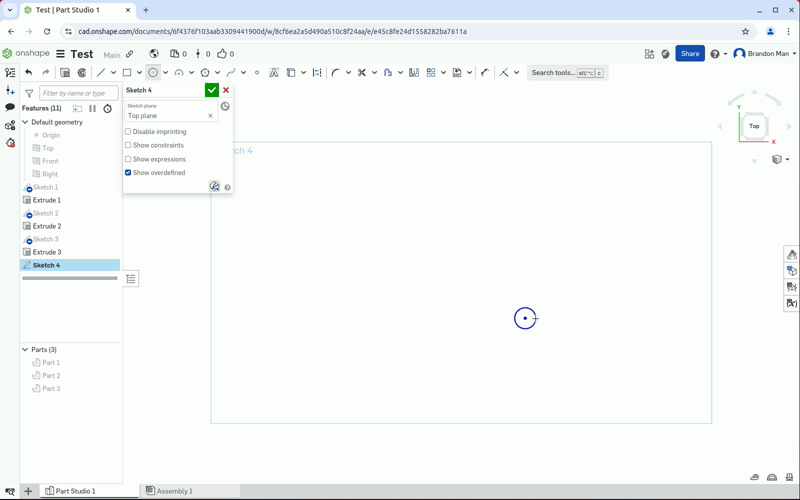
mouse_move(525, 318)
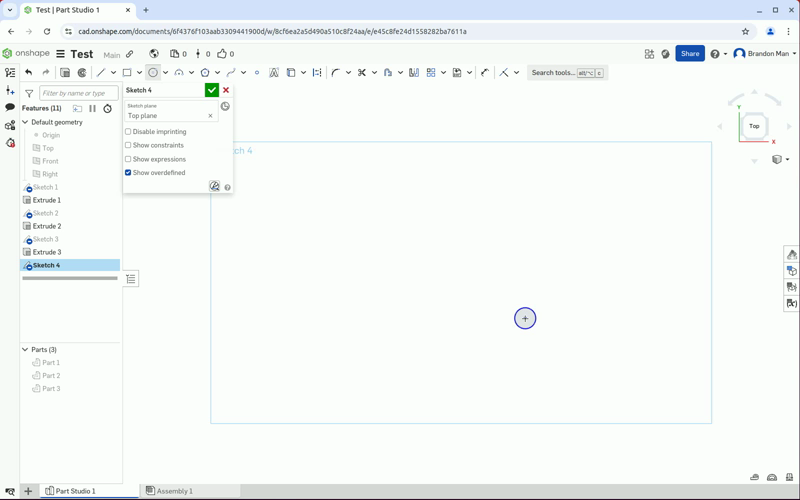
click(525, 318)
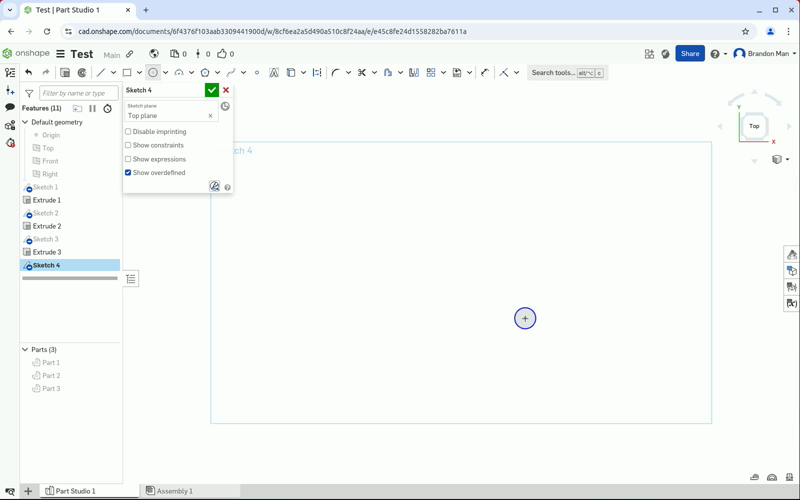
key_up(shift)
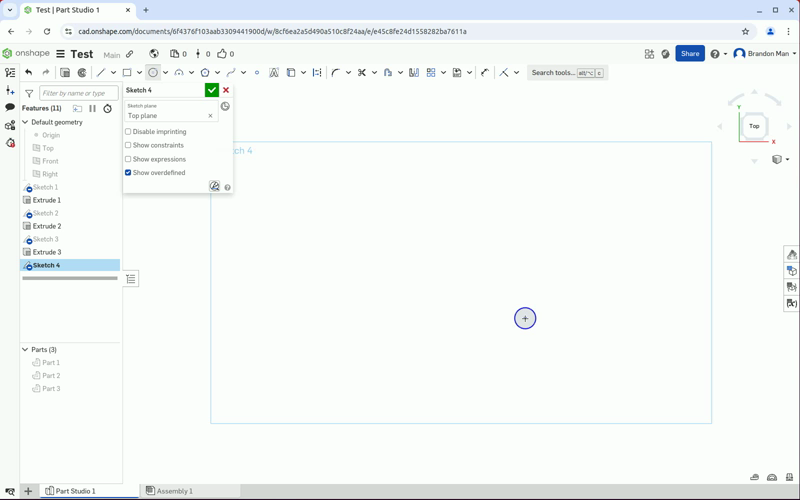
mouse_move(532, 318)
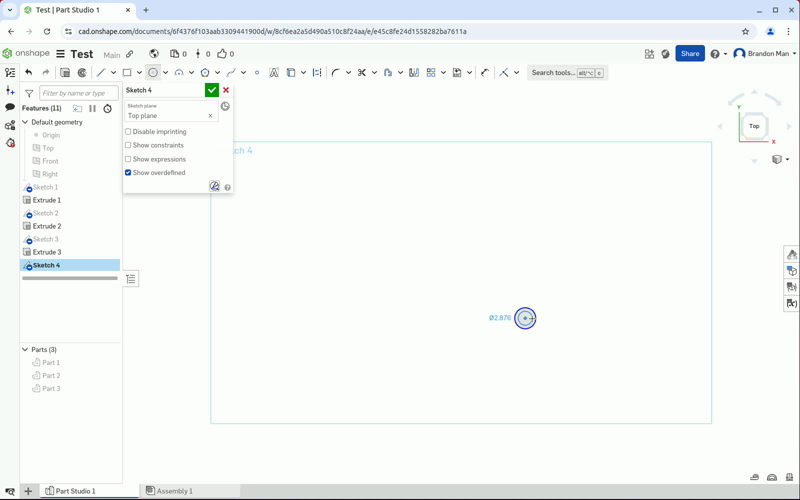
scroll(6)
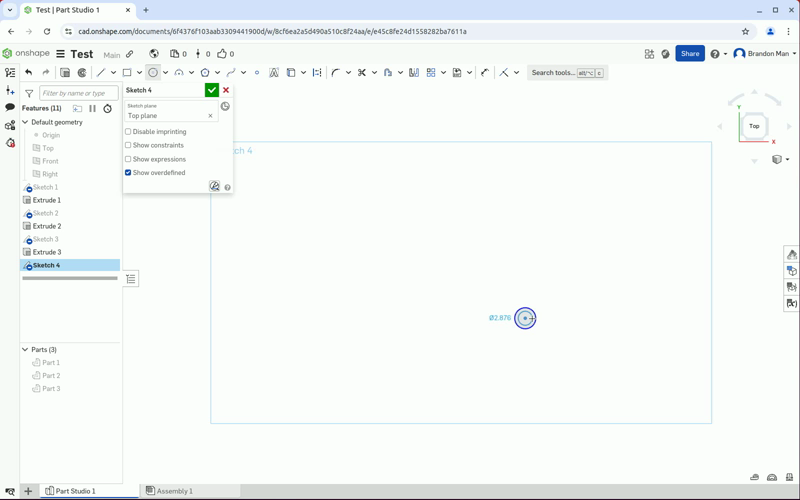
scroll(6)
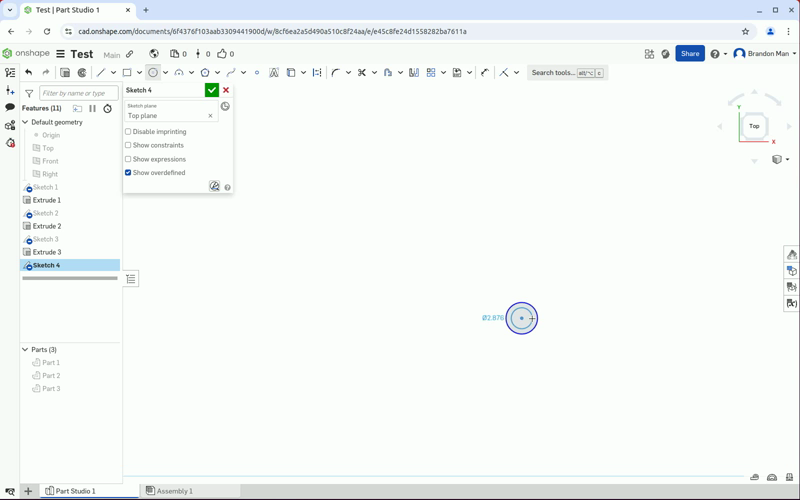
scroll(6)
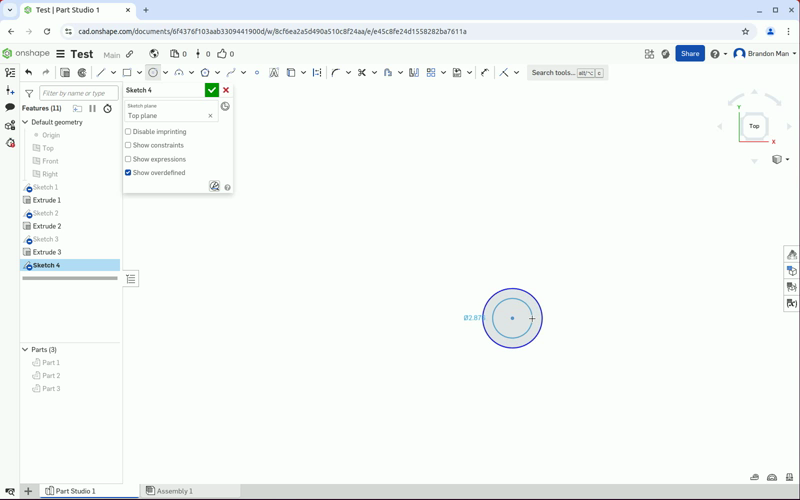
scroll(6)
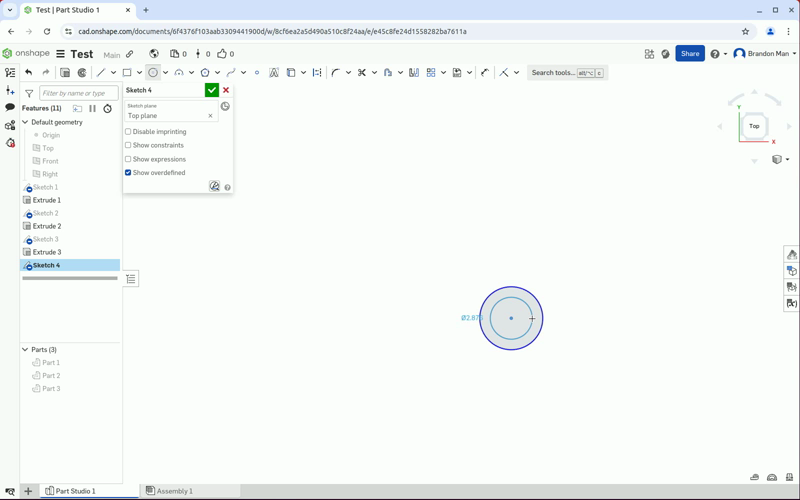
scroll(6)
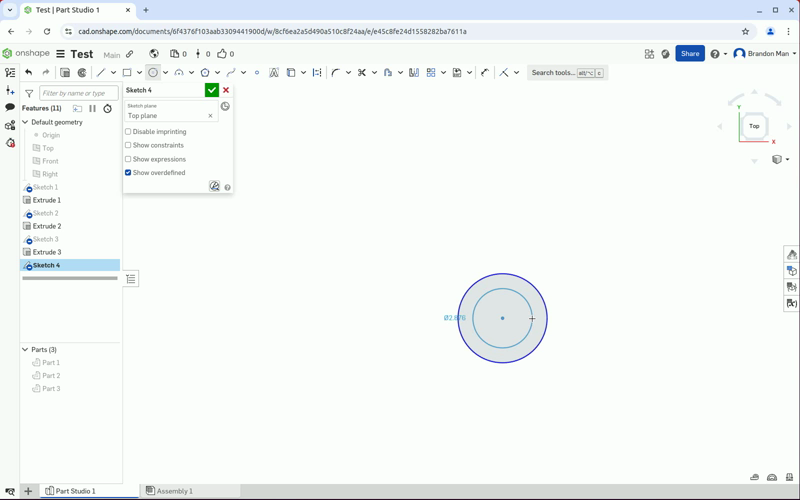
scroll(6)
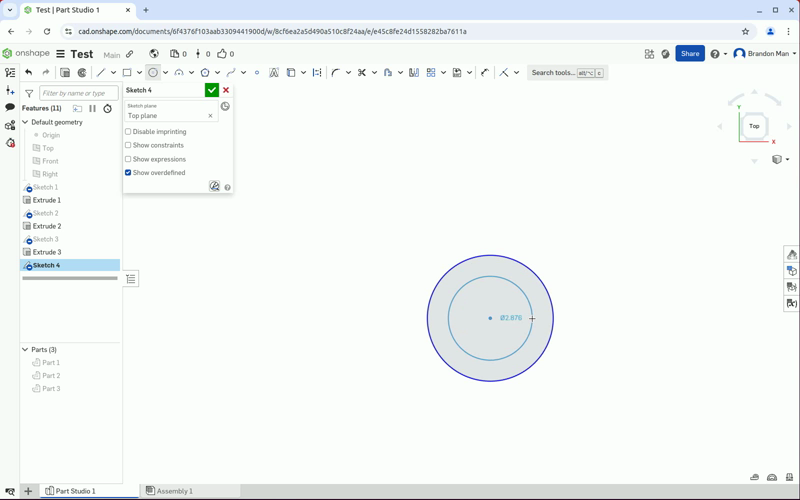
scroll(6)
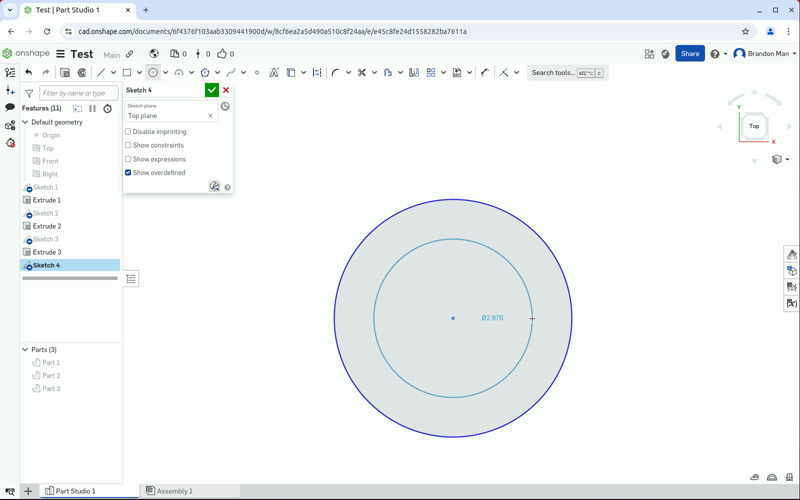
click(532, 318)
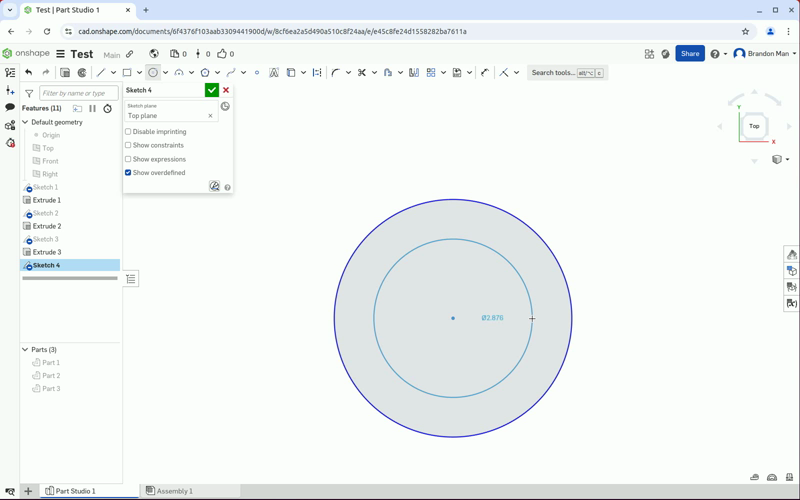
scroll(-6)
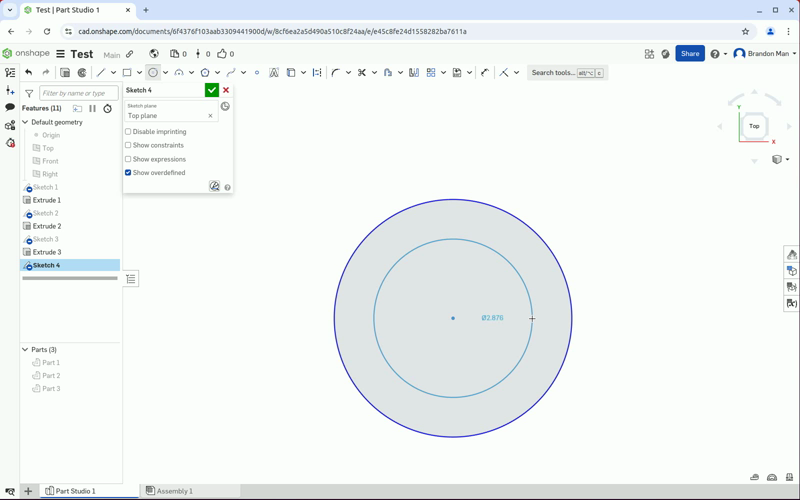
scroll(-6)
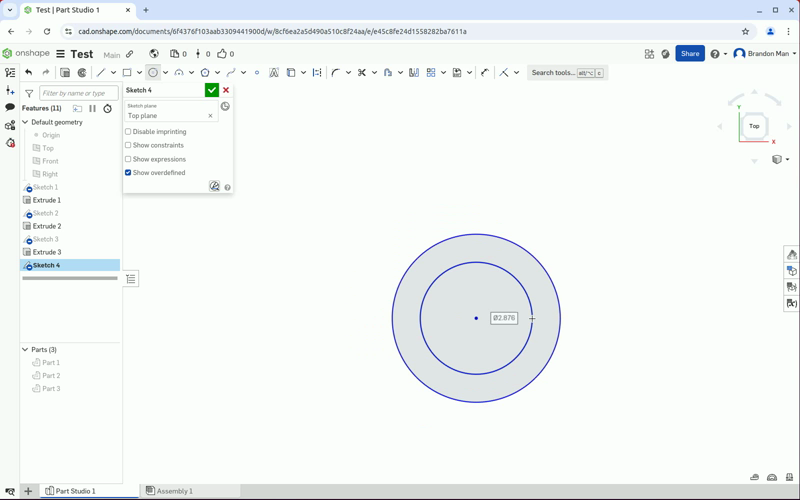
scroll(-6)
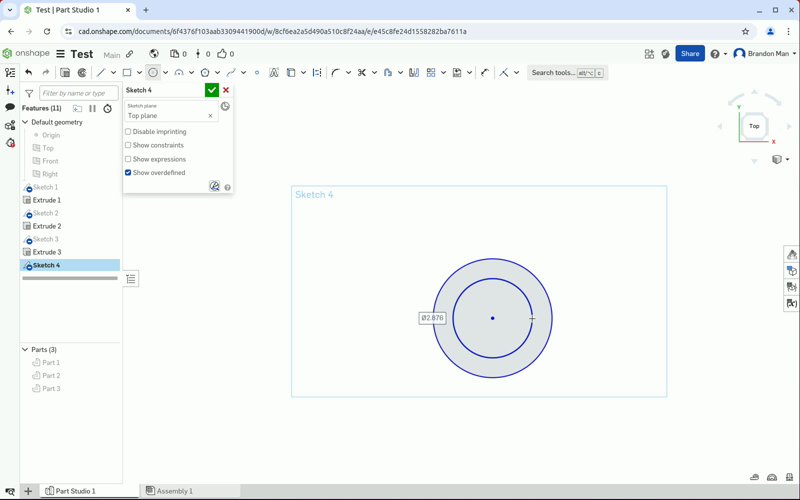
scroll(-6)
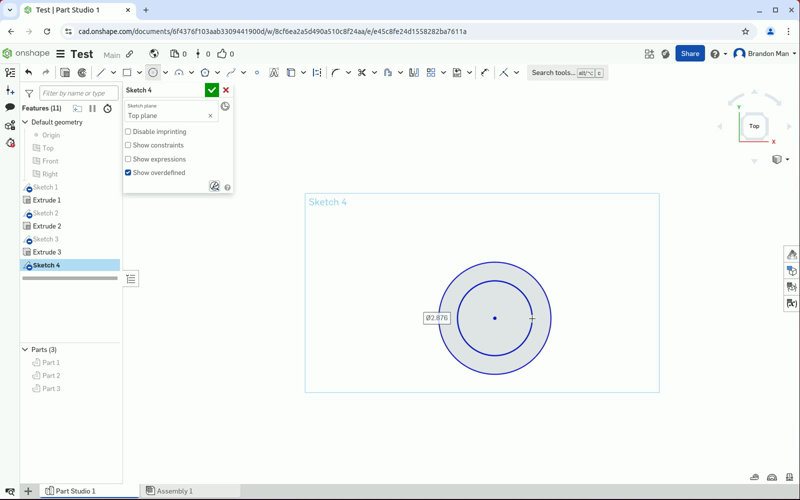
scroll(-6)
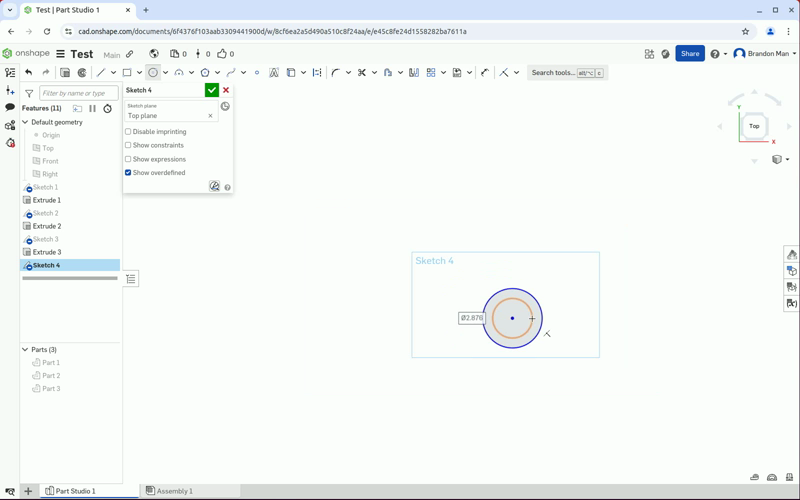
scroll(-6)
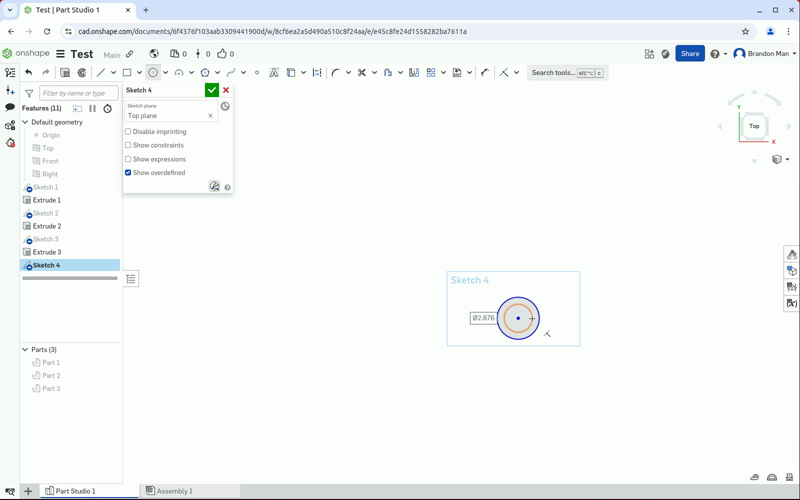
scroll(-6)
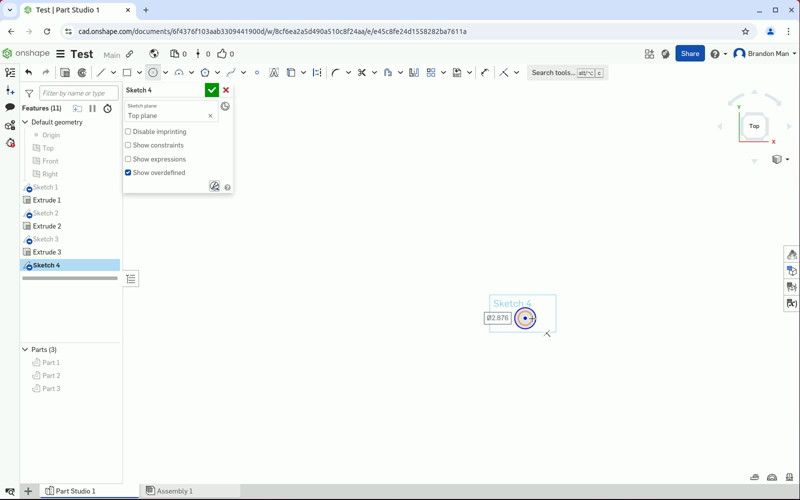
key(esc)
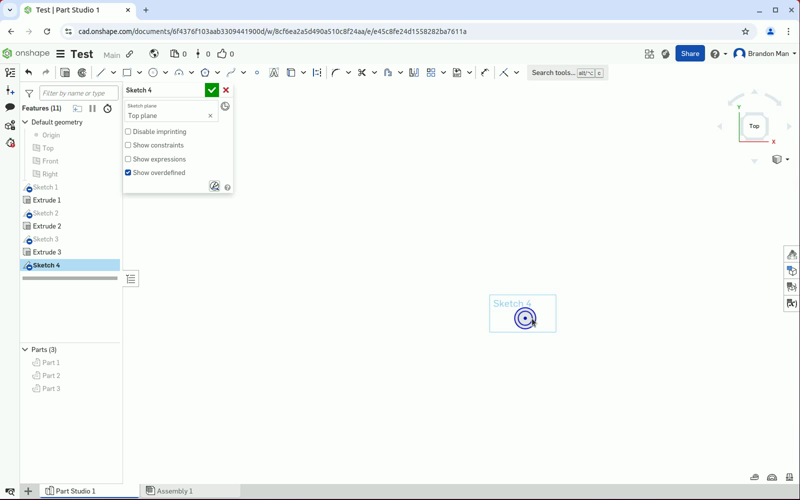
mouse_move(533, 319)
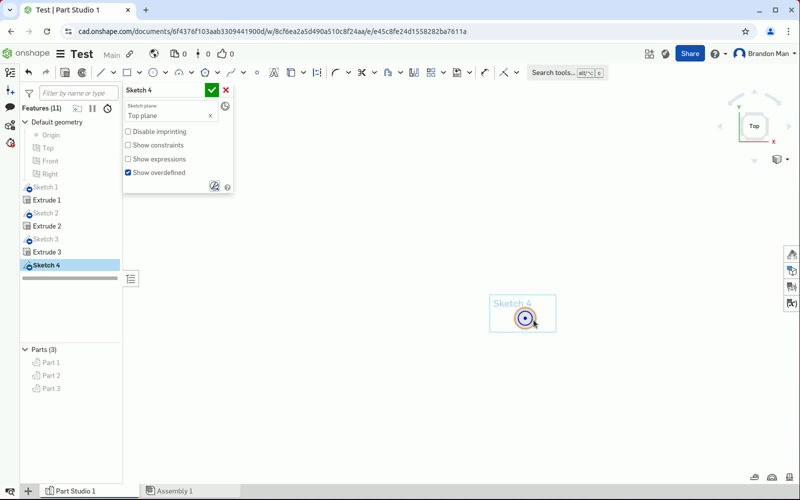
scroll(6)
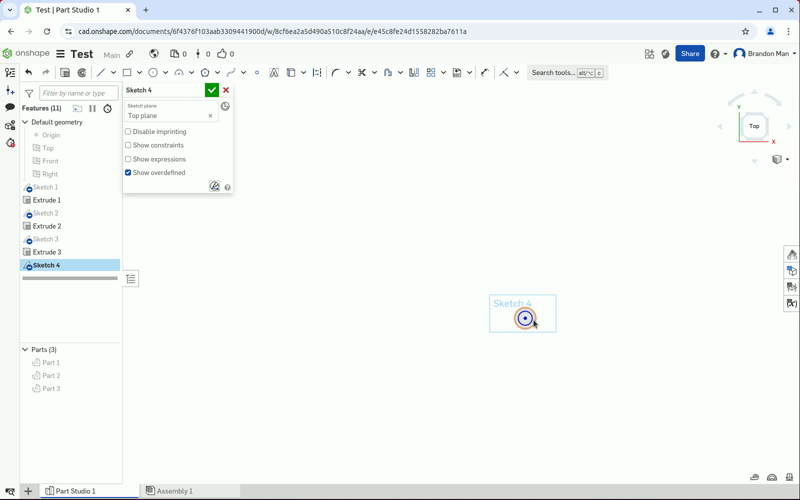
scroll(6)
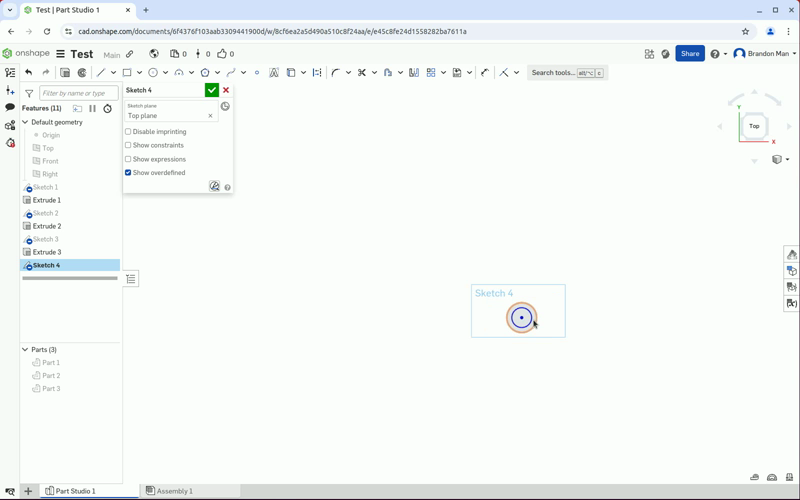
scroll(6)
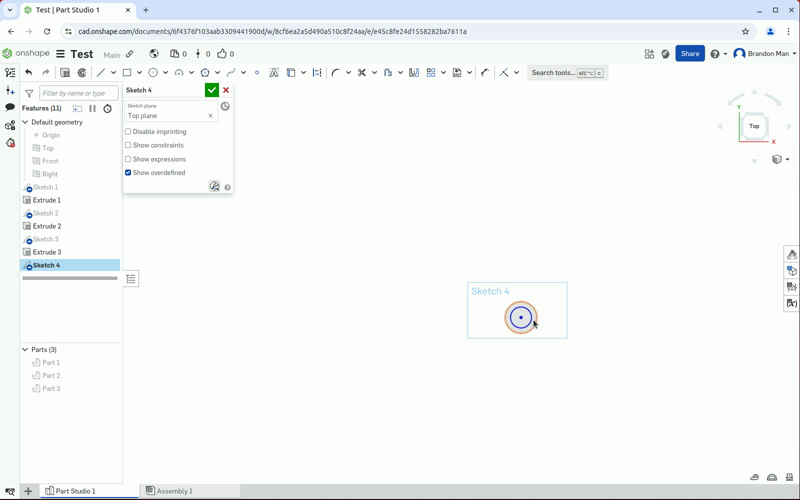
scroll(6)
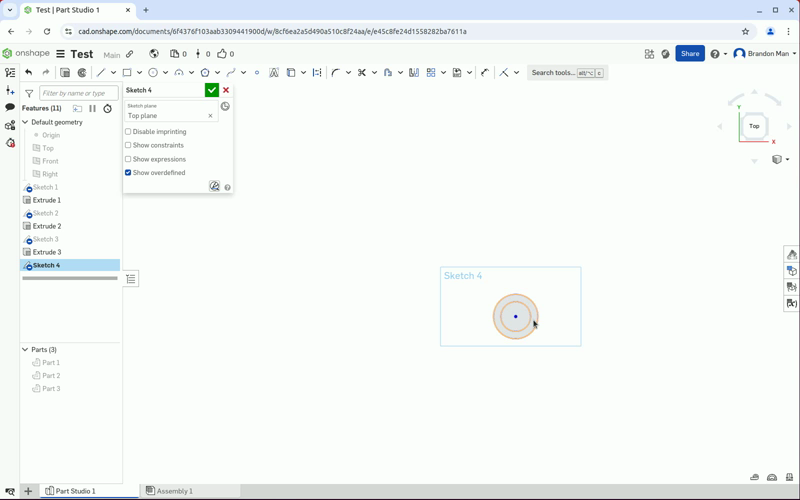
scroll(6)
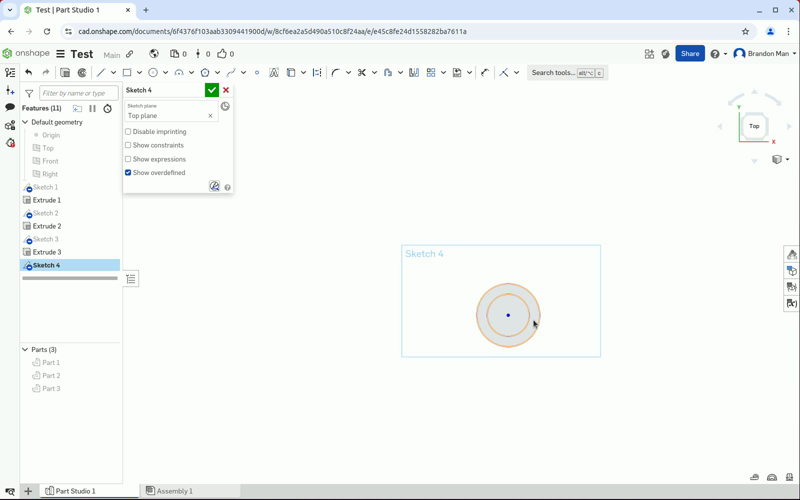
scroll(6)
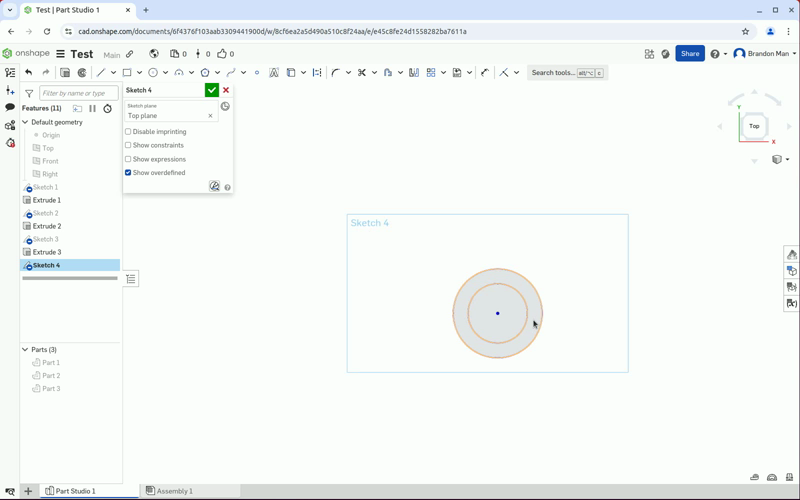
scroll(6)
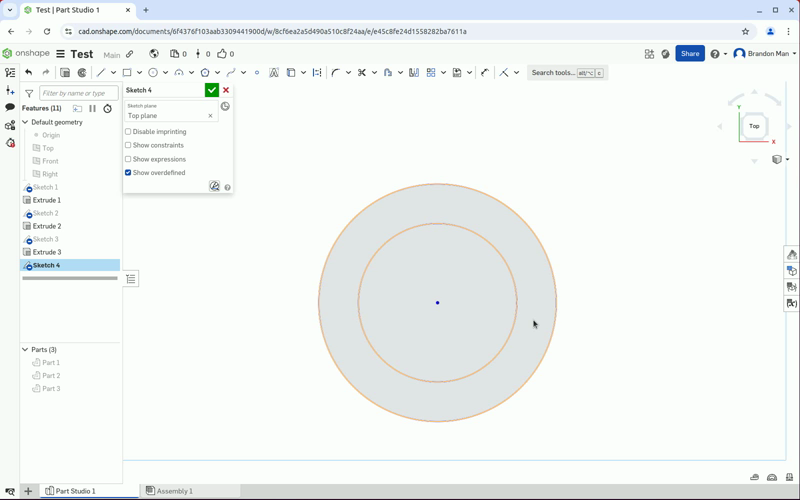
click(533, 319)
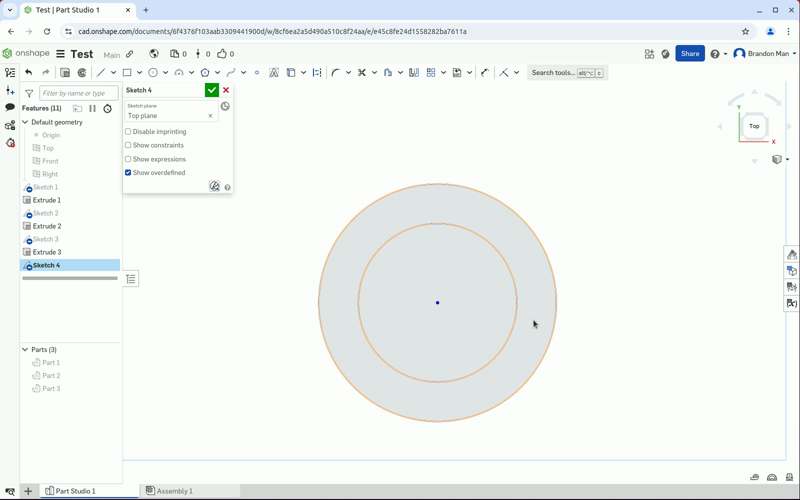
scroll(-6)
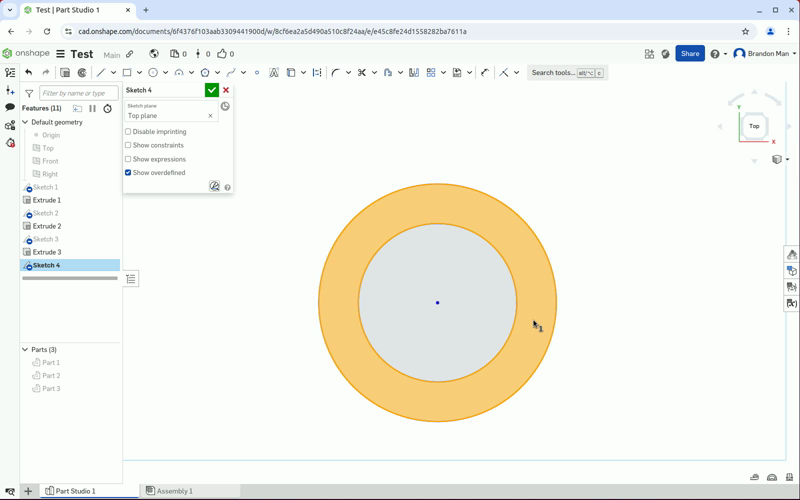
scroll(-6)
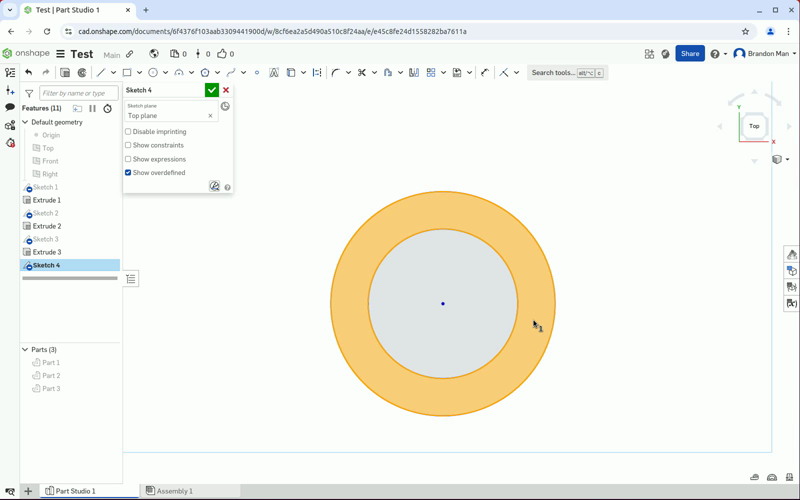
scroll(-6)
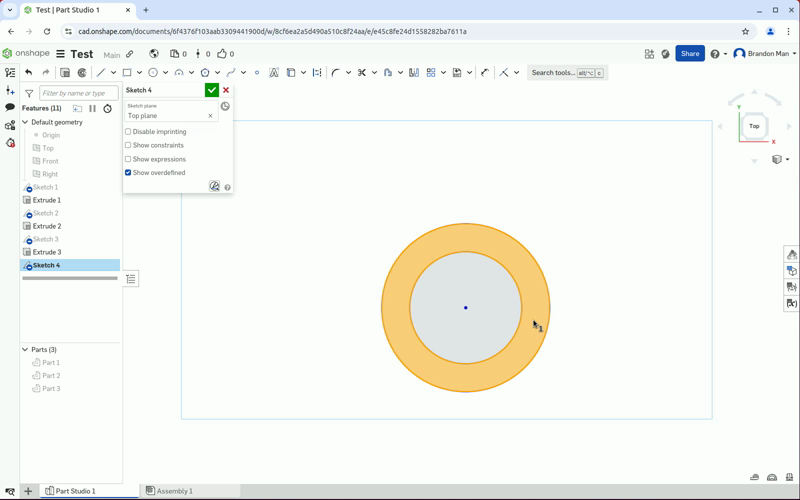
scroll(-6)
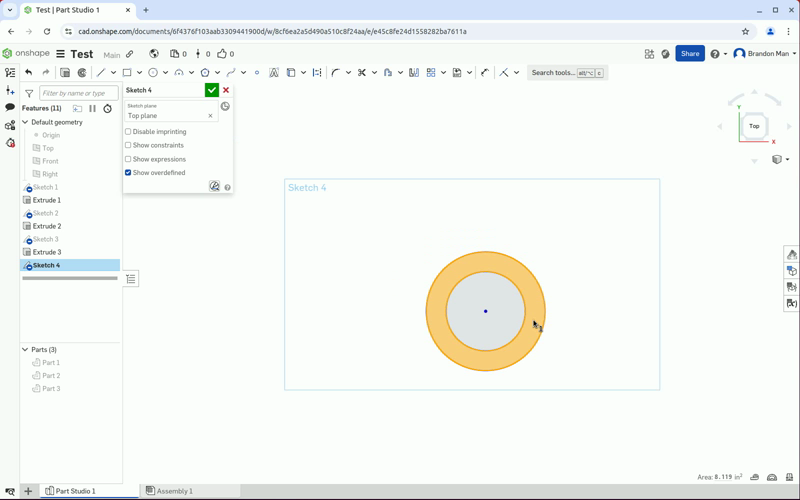
scroll(-6)
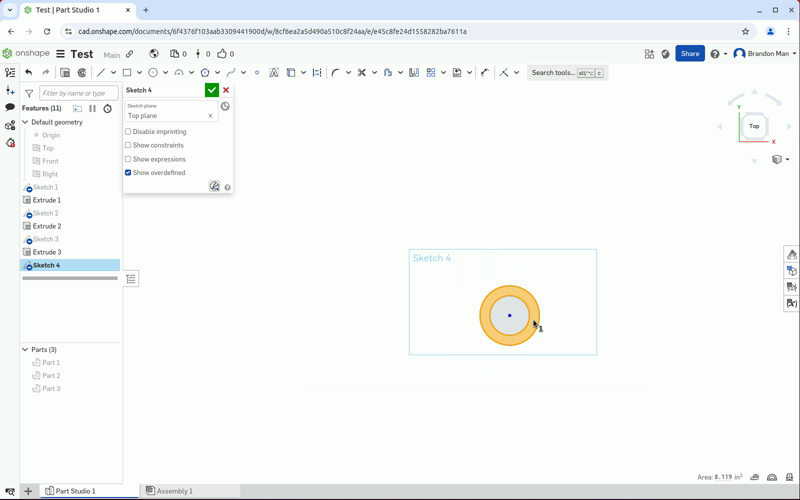
scroll(-6)
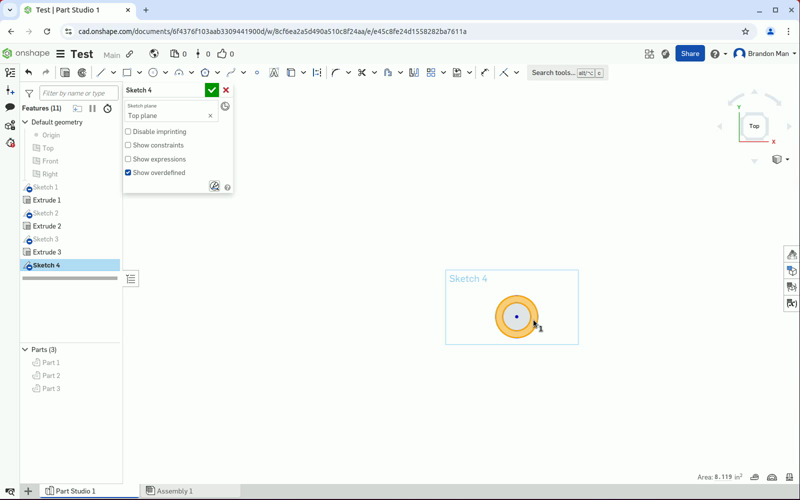
scroll(-6)
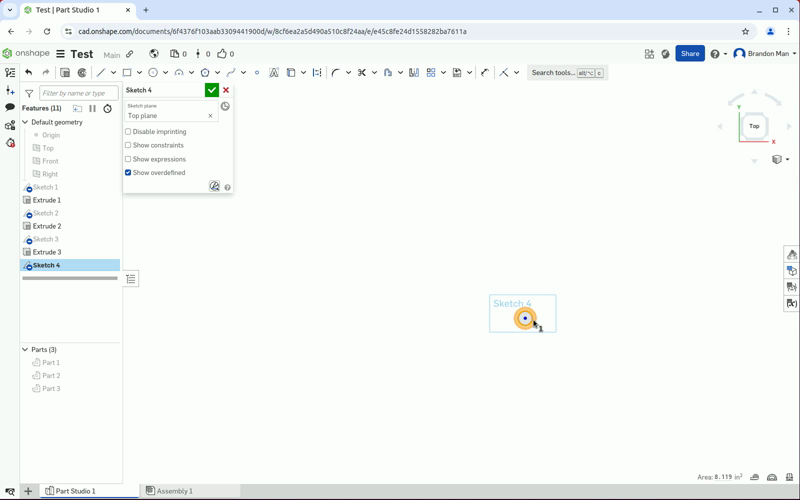
mouse_move(73, 352)
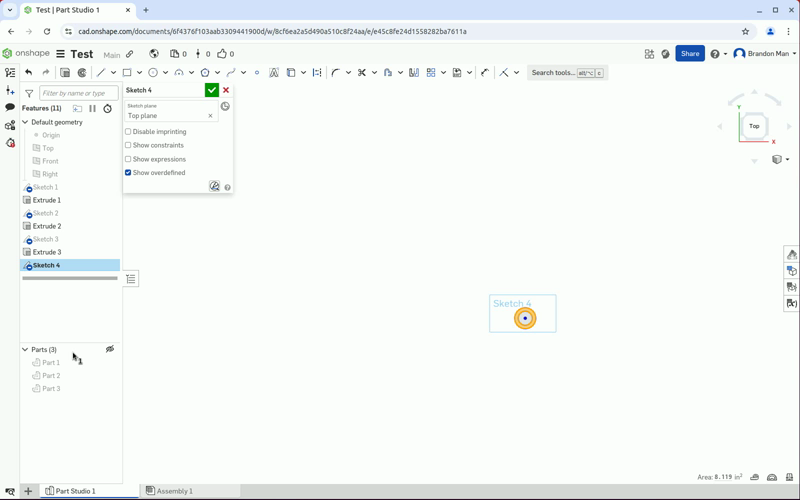
key(shift+y)
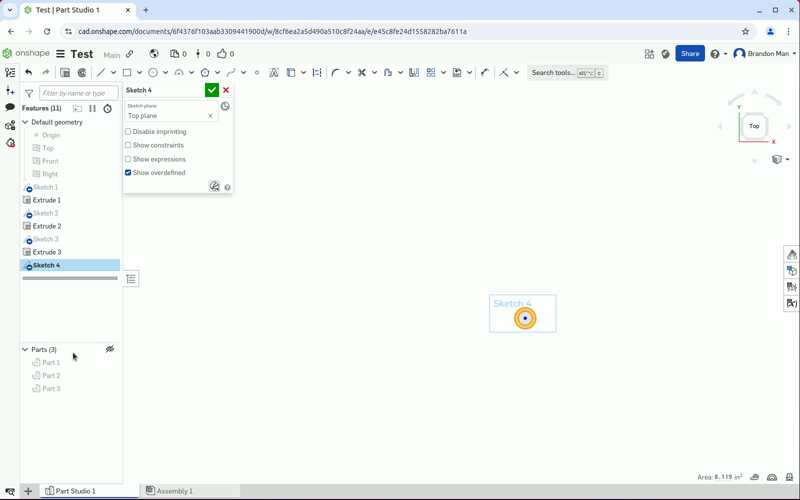
key(shift+e)
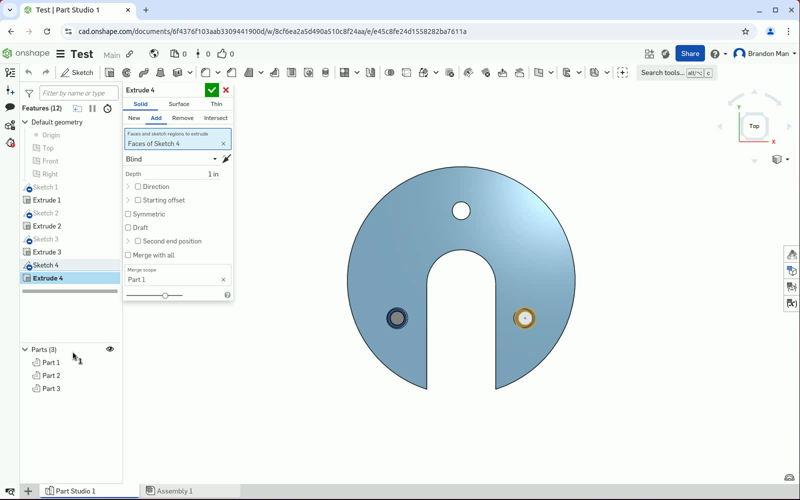
mouse_move(143, 106)
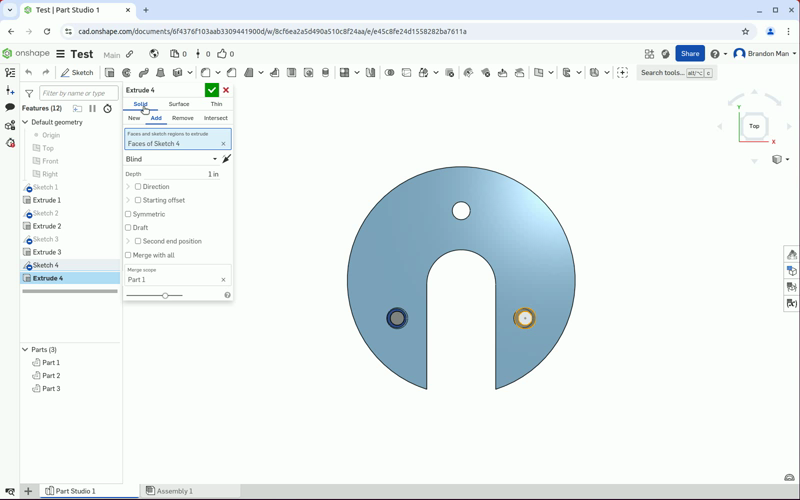
click(143, 106)
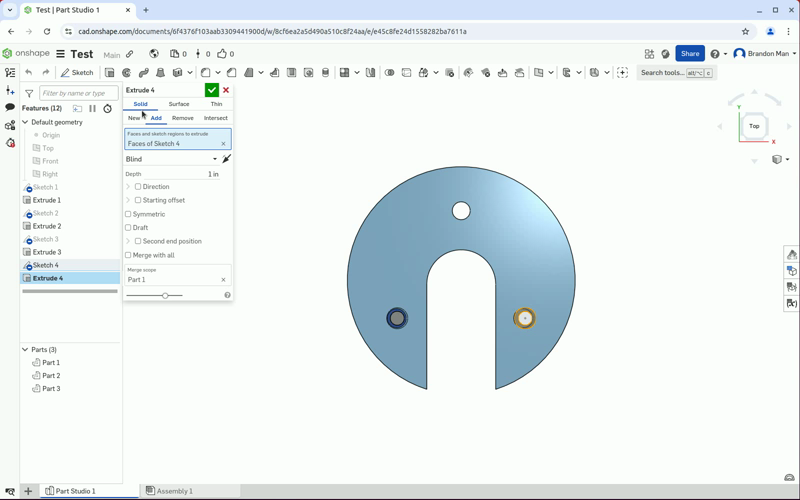
mouse_move(137, 120)
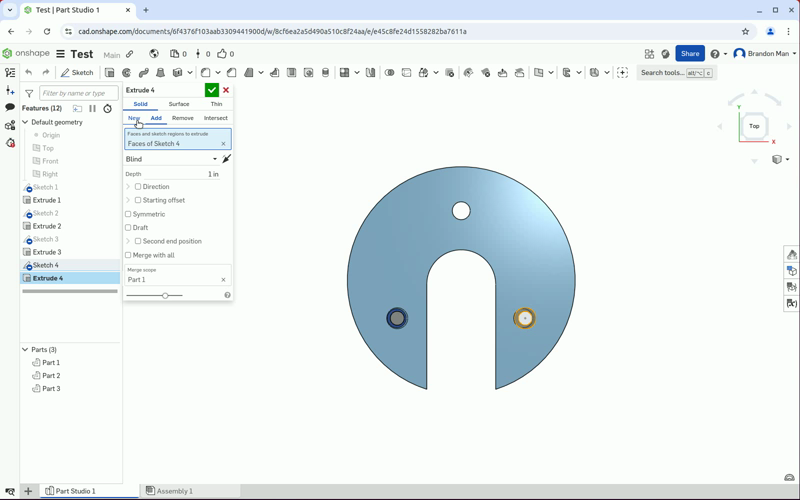
click(137, 120)
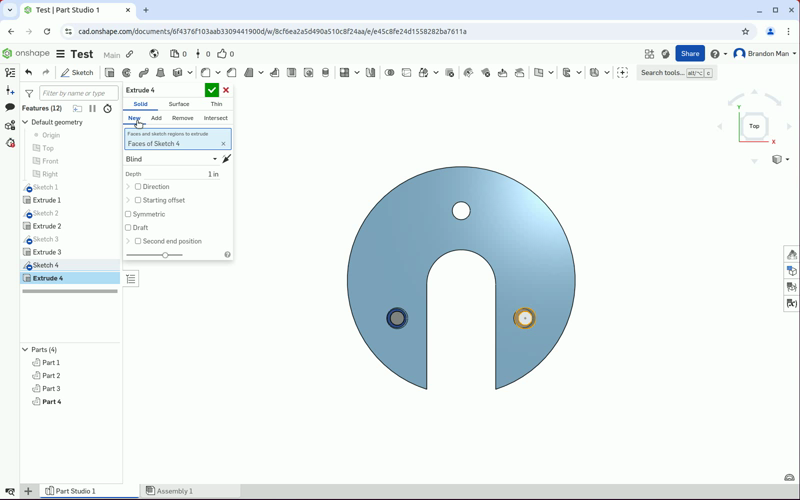
key(tab, 4)
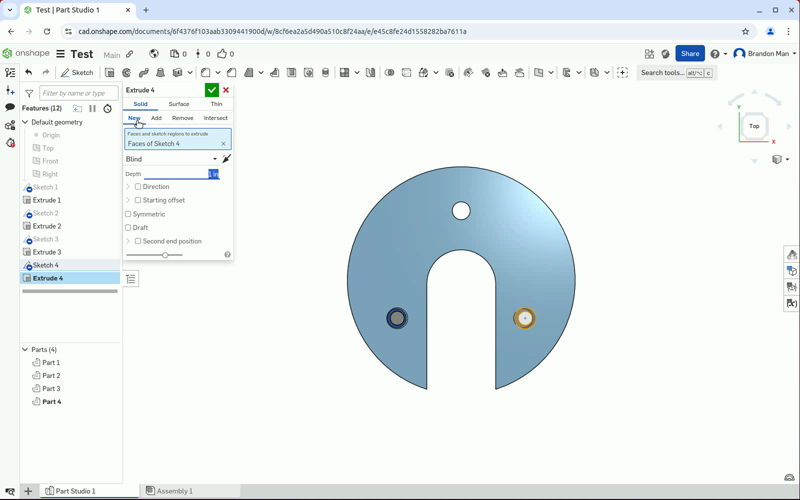
text(5.055)
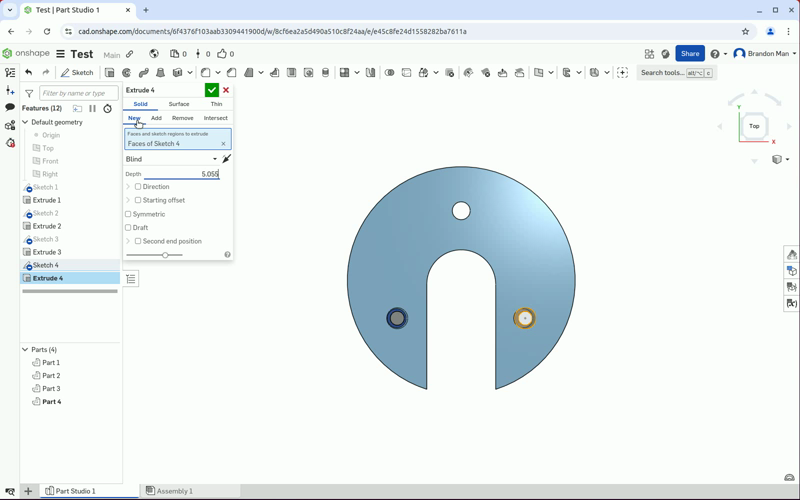
key(enter)
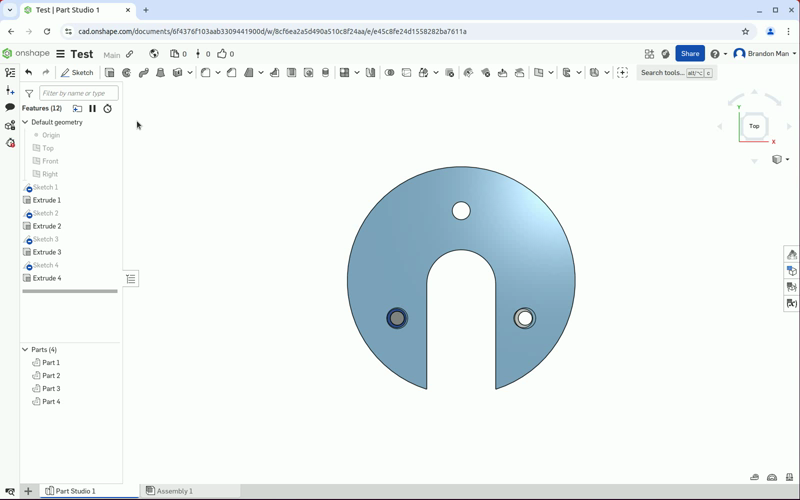
key(shift+h)
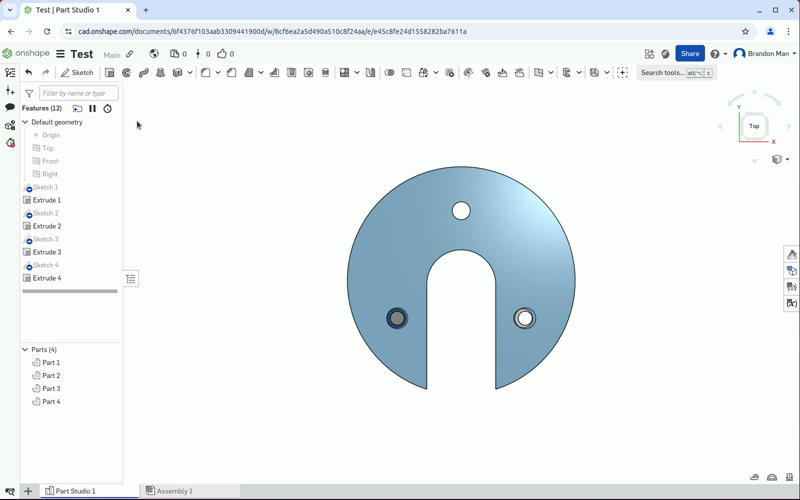
key(shift+h)
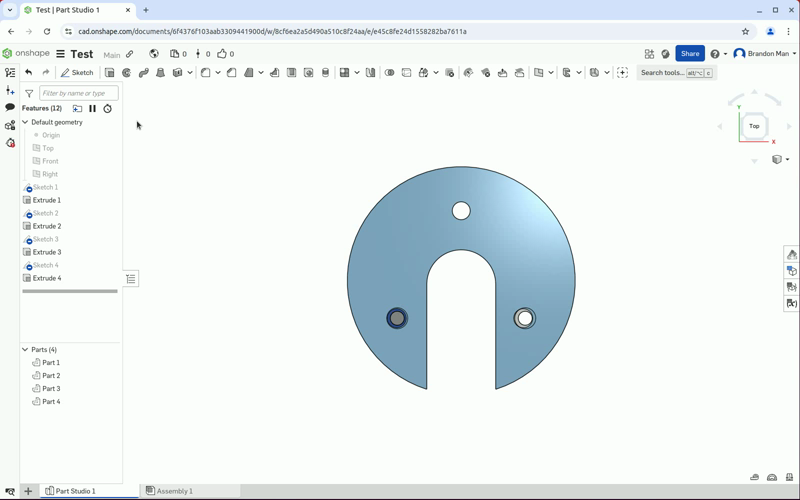
mouse_move(73, 189)
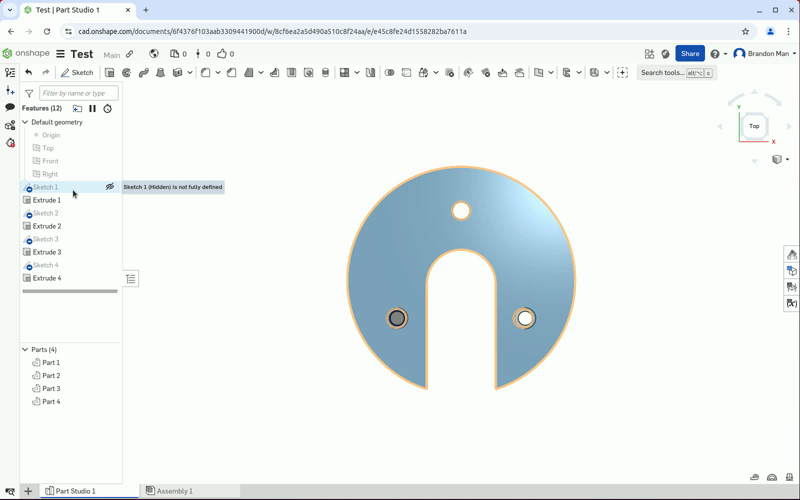
click(73, 189)
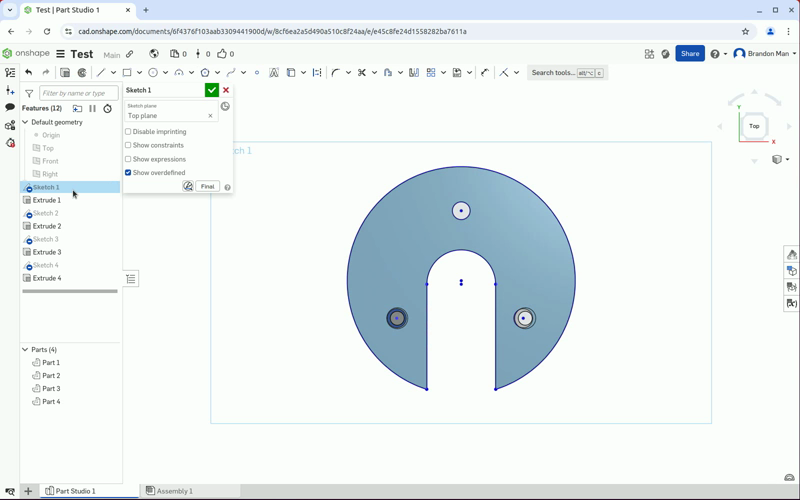
mouse_move(229, 92)
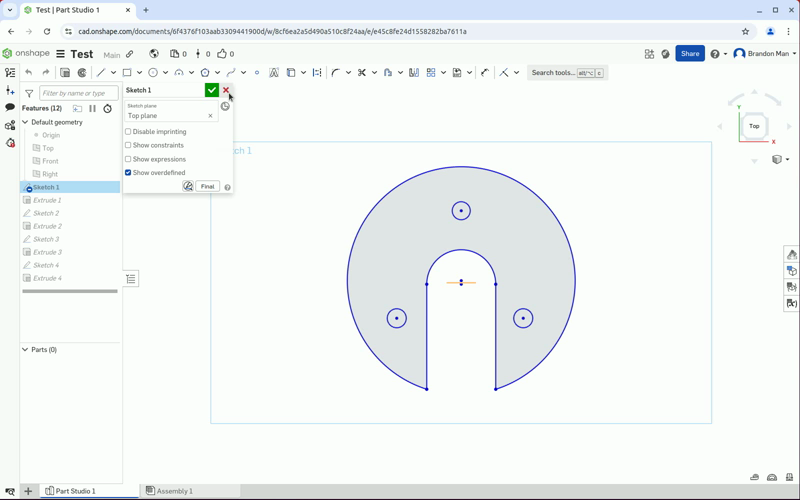
click(229, 92)
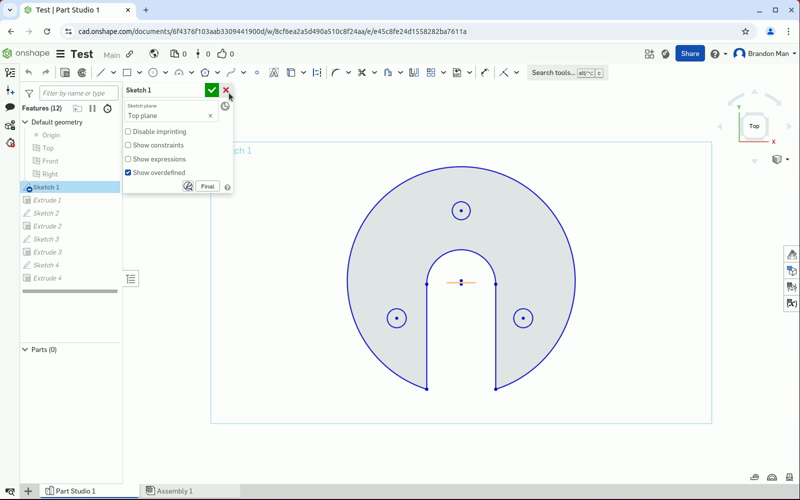
key(shift+s)
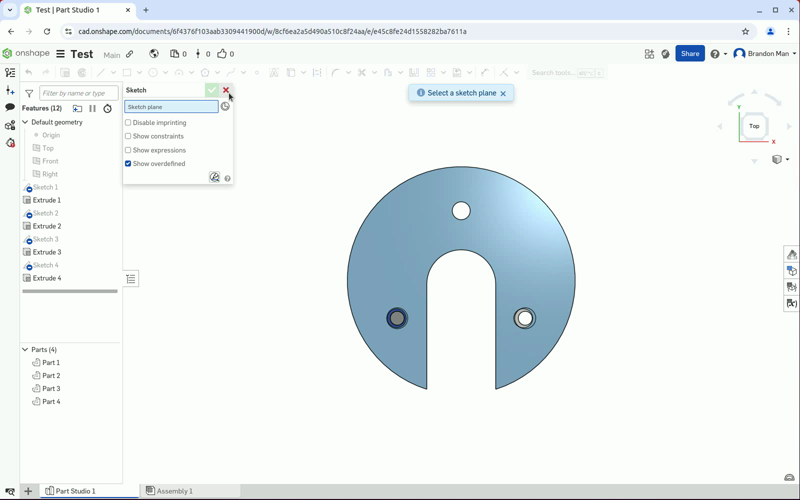
mouse_move(73, 150)
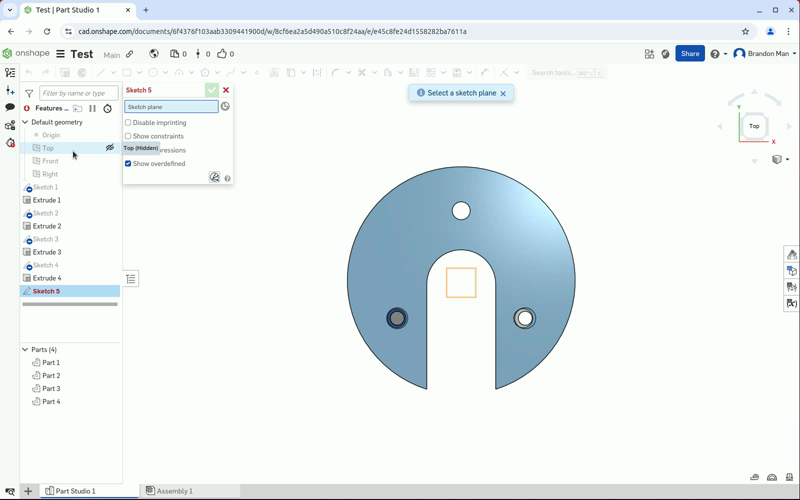
click(73, 150)
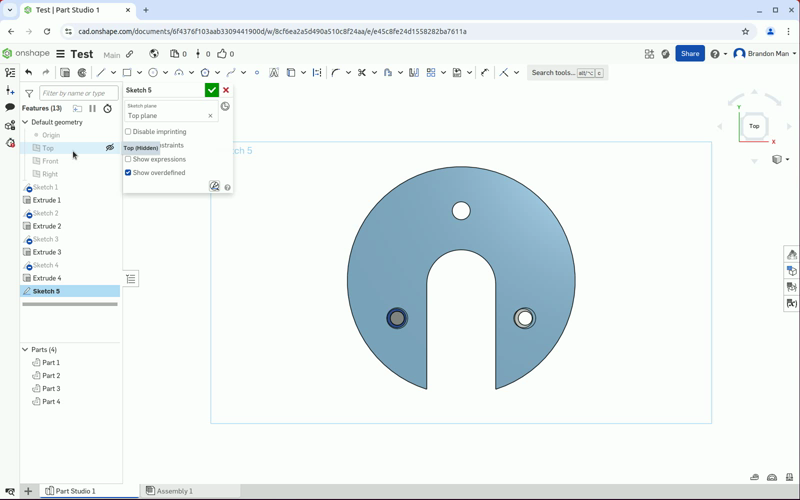
mouse_move(73, 352)
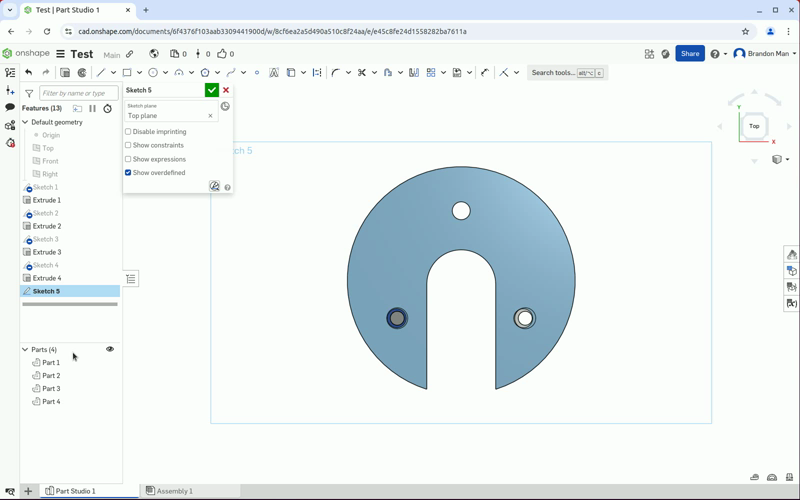
key(y)
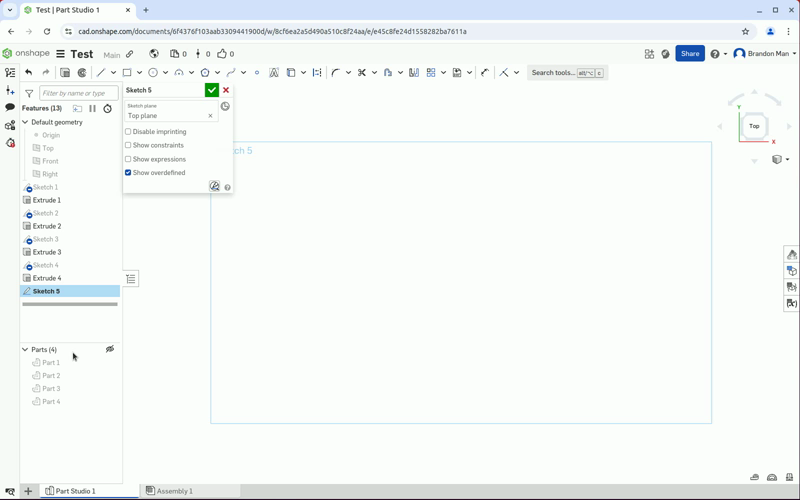
key(c)
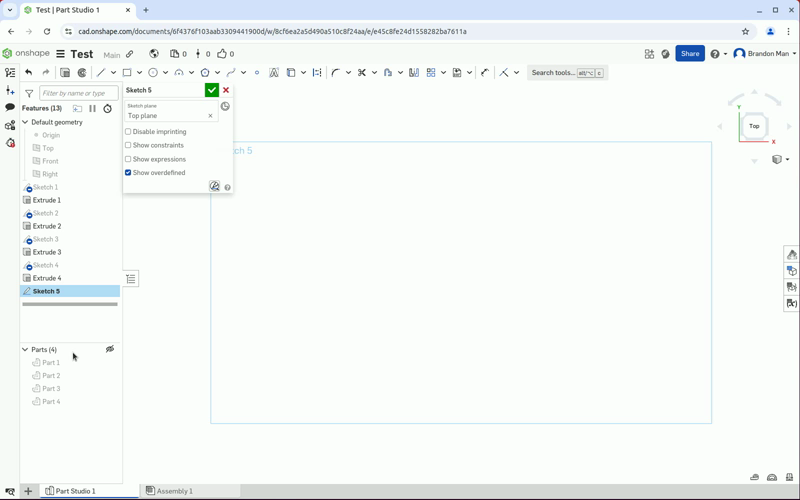
key_down(shift)
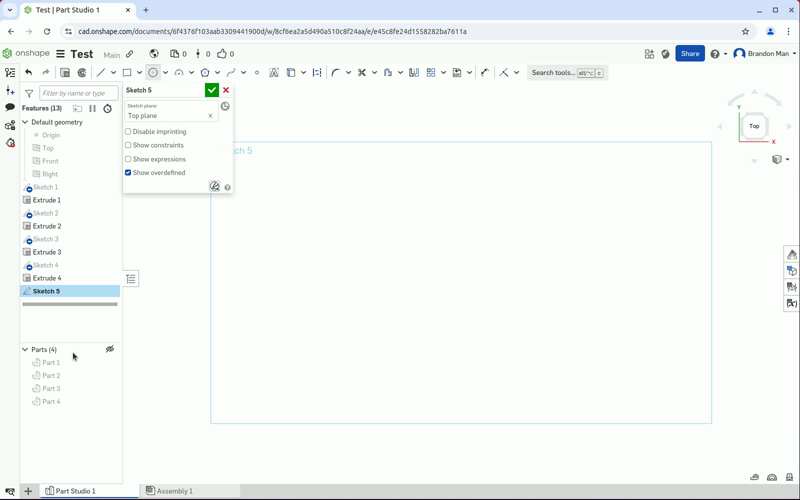
mouse_move(525, 318)
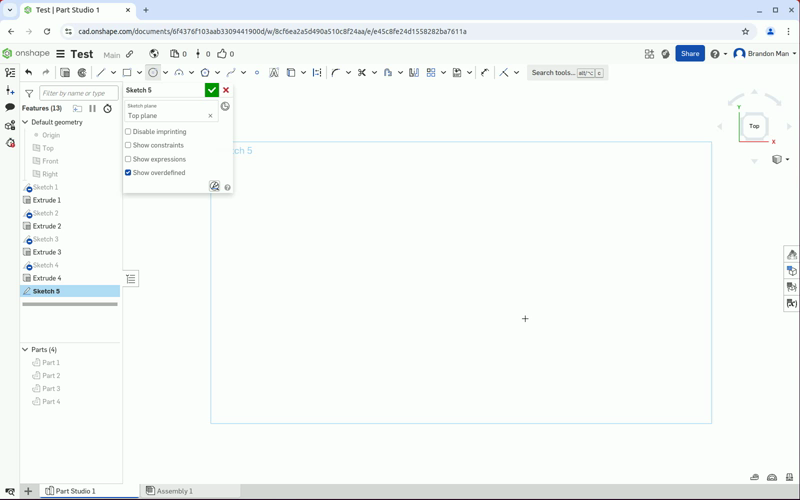
click(525, 318)
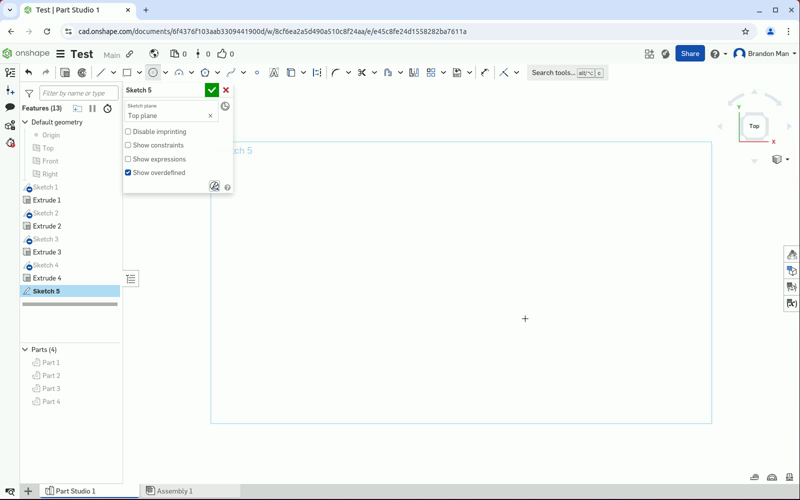
key_up(shift)
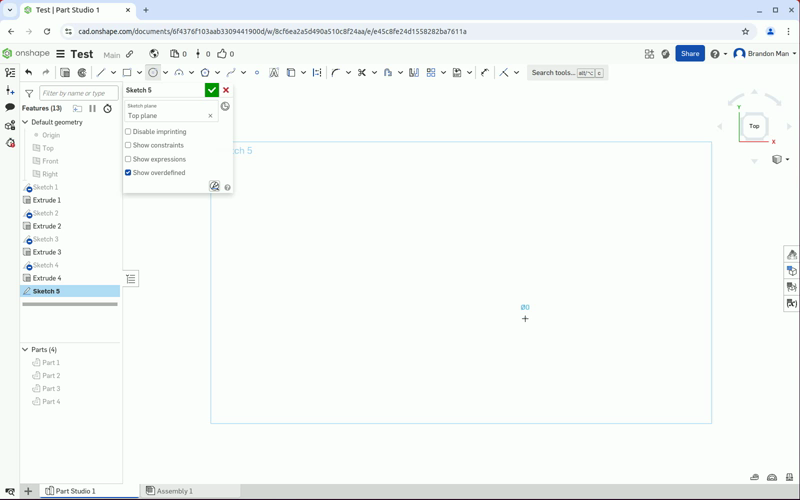
mouse_move(532, 318)
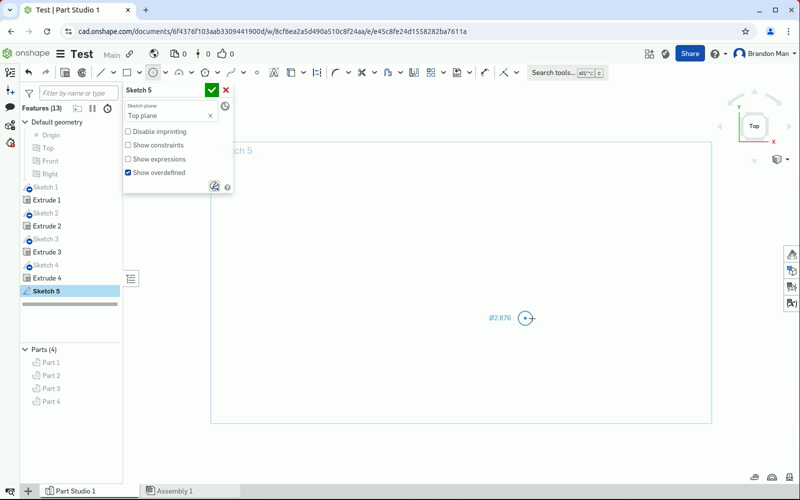
click(532, 318)
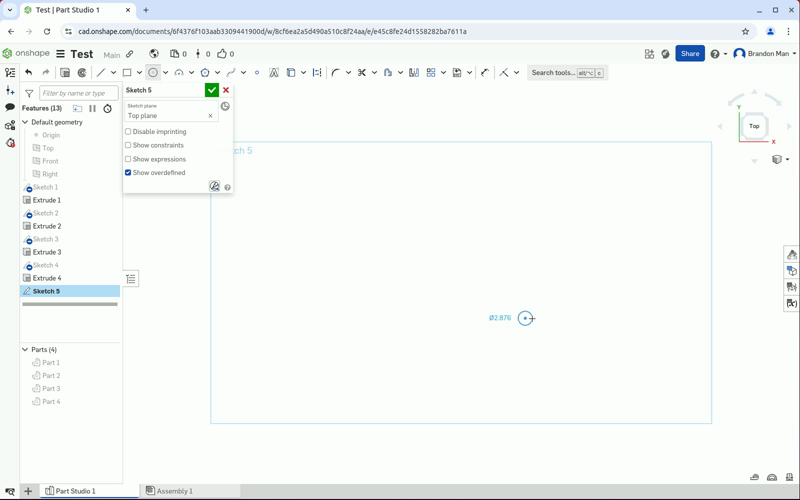
key(esc)
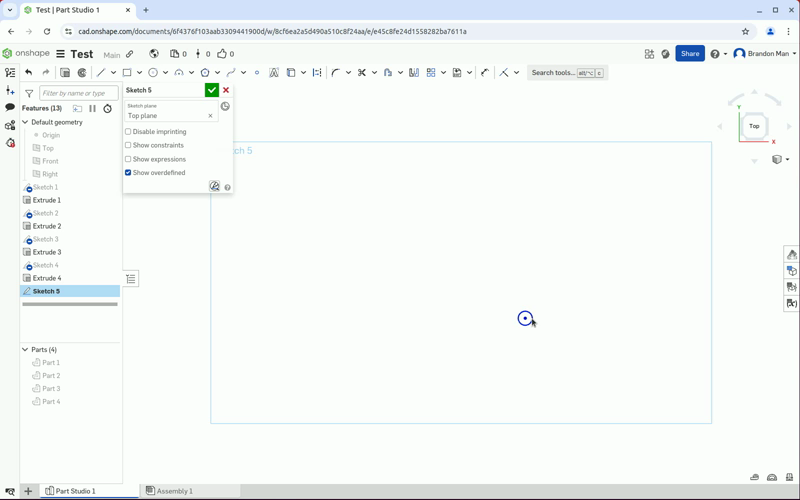
mouse_move(526, 324)
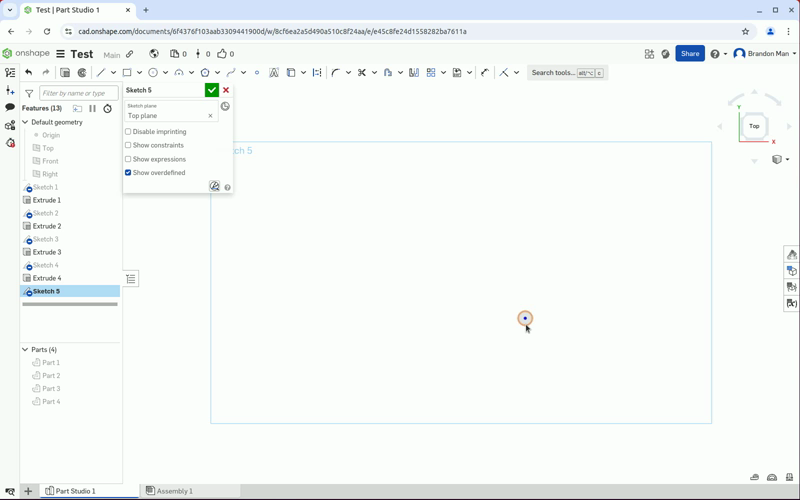
scroll(6)
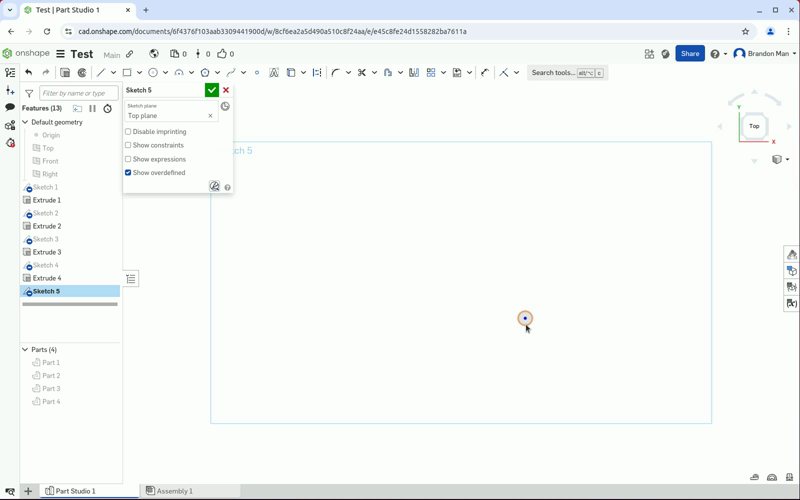
scroll(6)
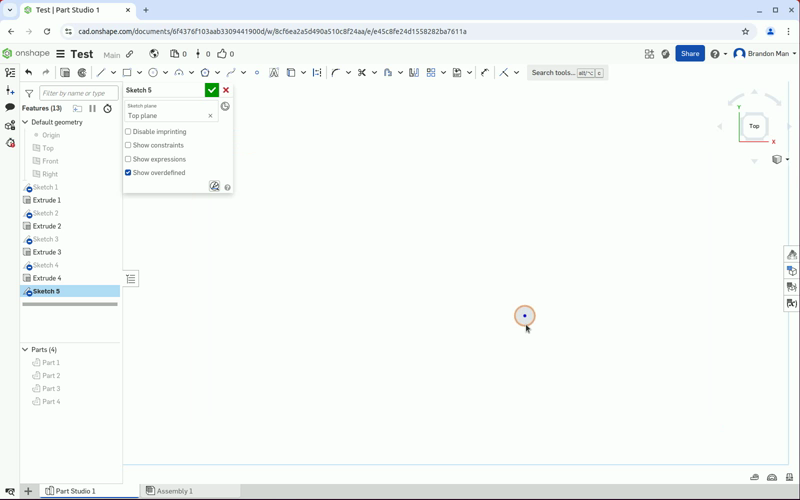
scroll(6)
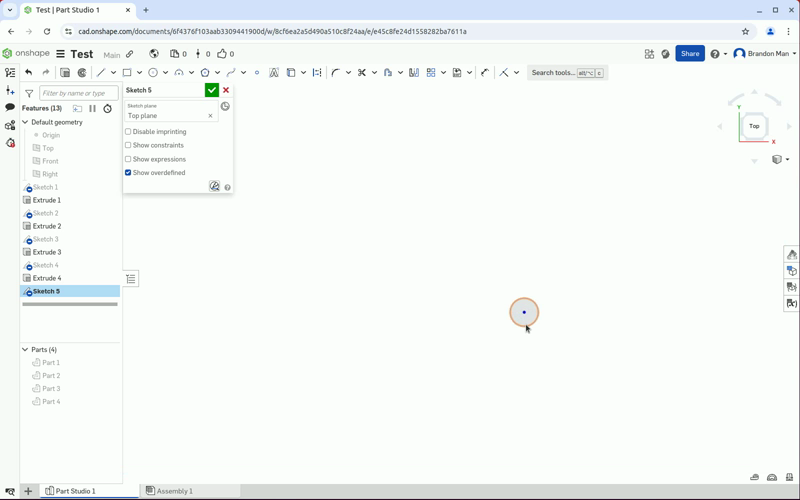
scroll(6)
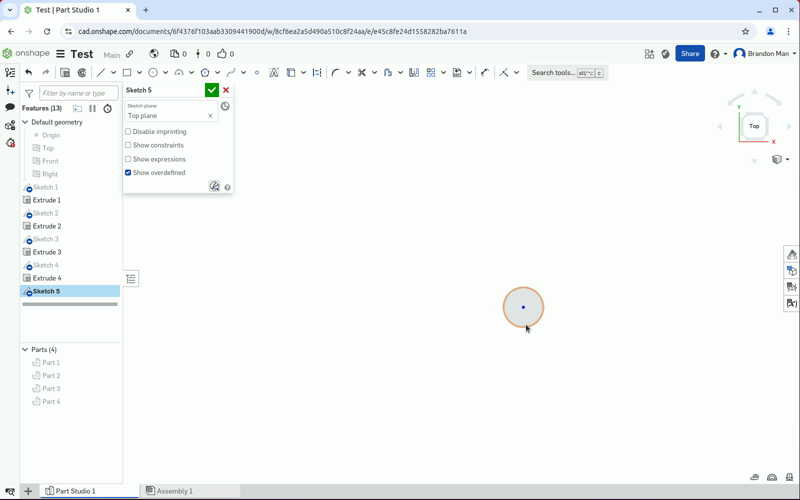
scroll(6)
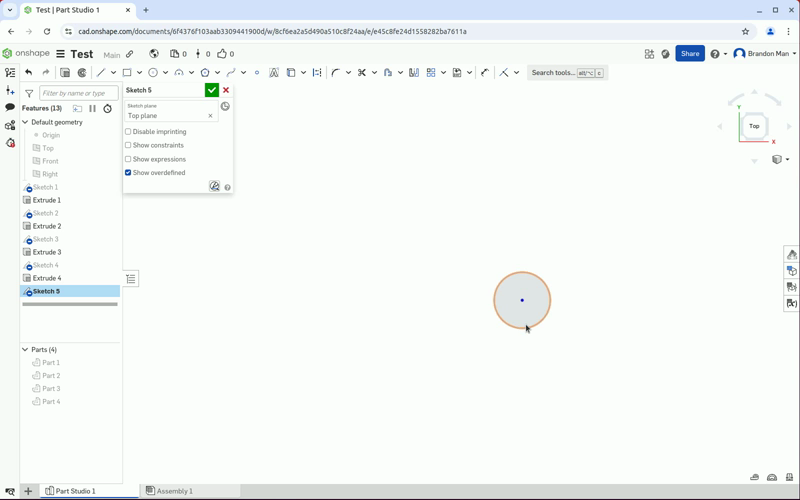
scroll(6)
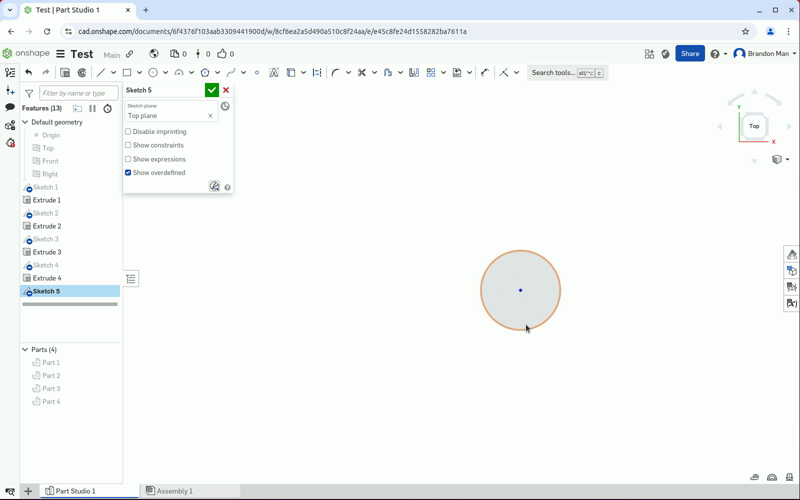
scroll(6)
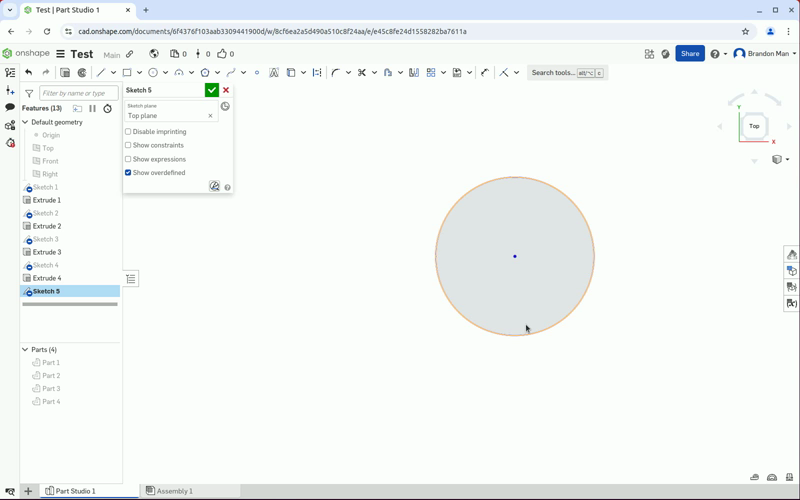
click(526, 324)
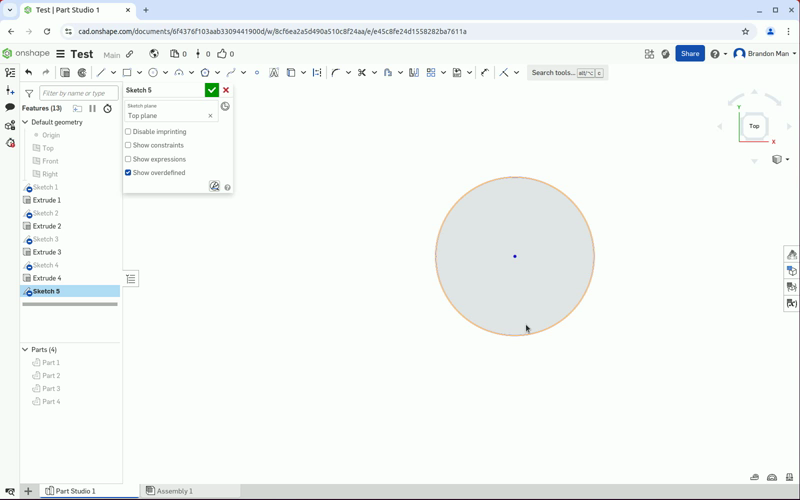
scroll(-6)
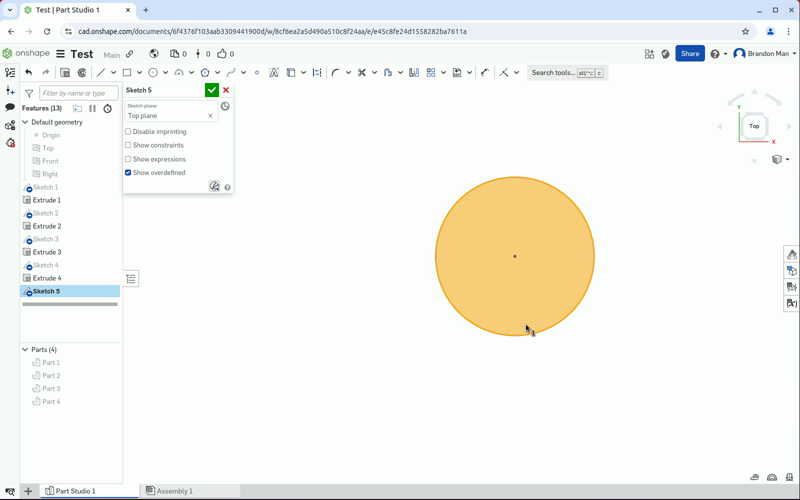
scroll(-6)
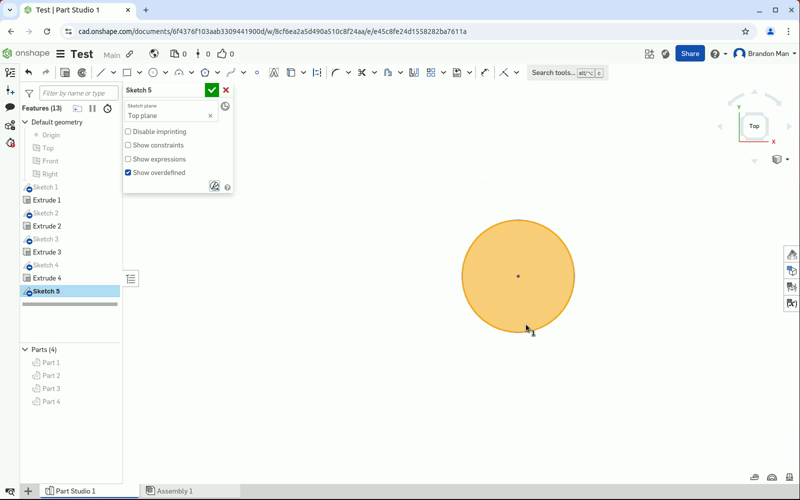
scroll(-6)
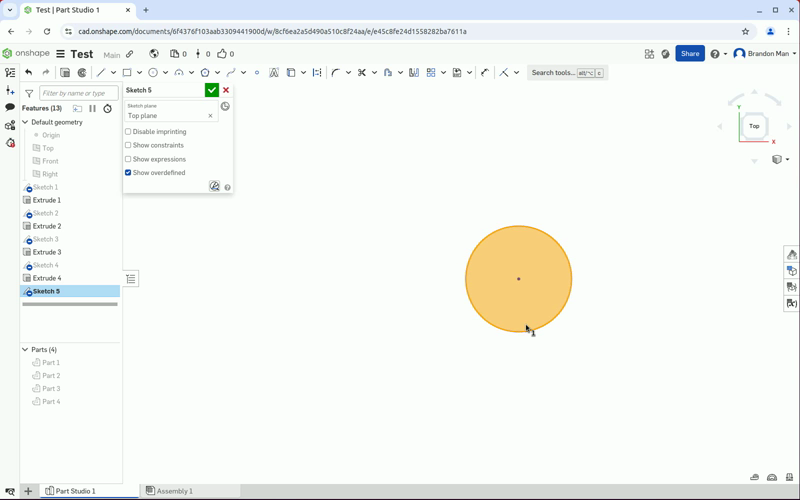
scroll(-6)
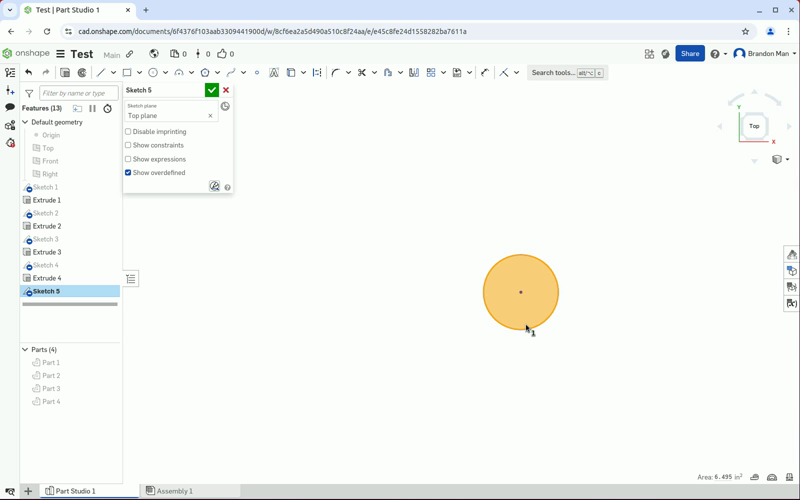
scroll(-6)
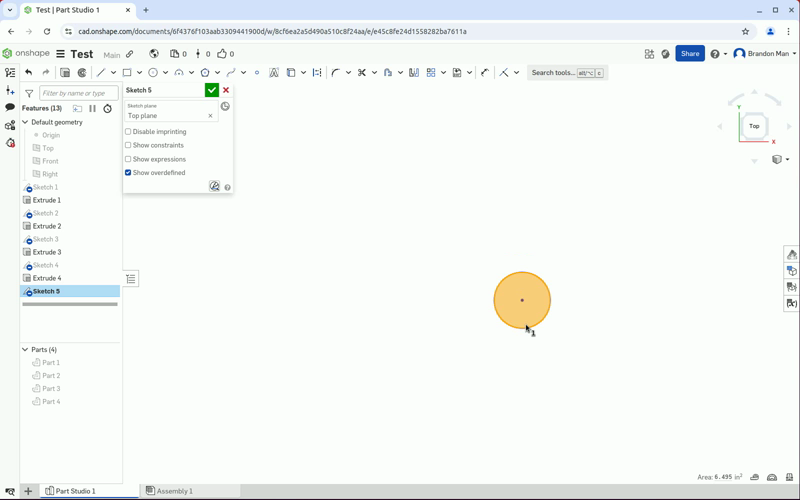
scroll(-6)
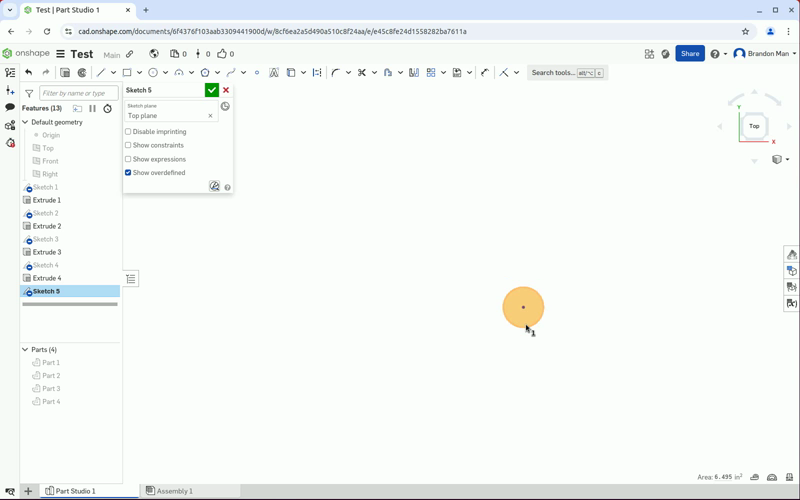
scroll(-6)
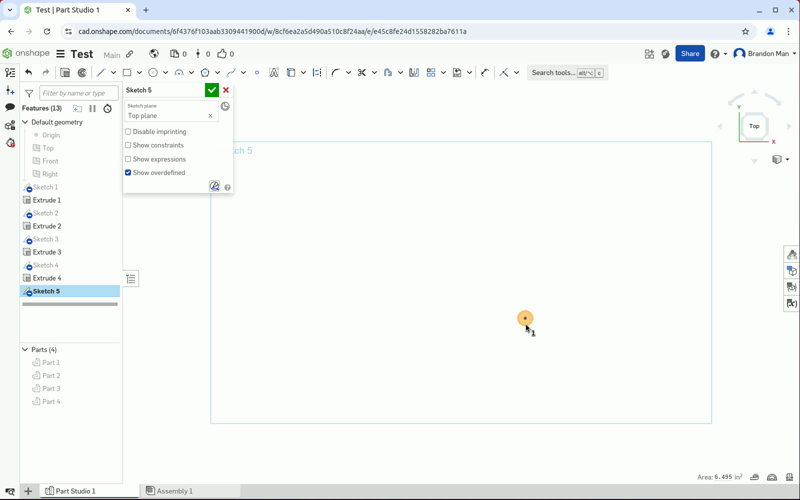
mouse_move(73, 352)
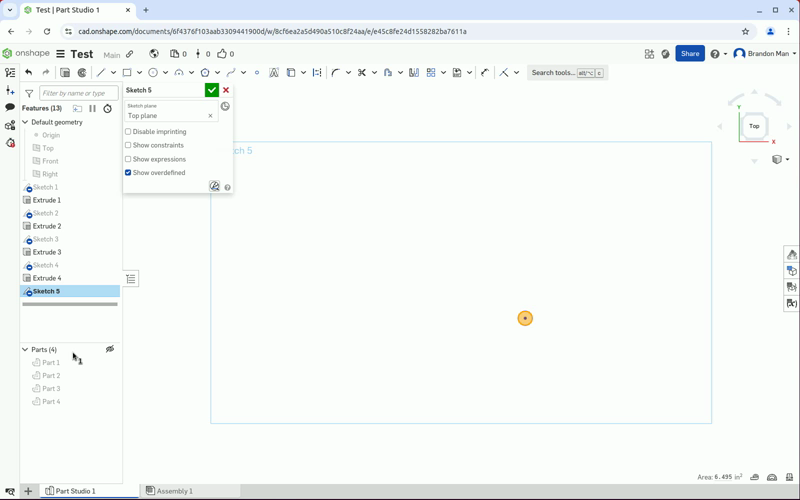
key(shift+y)
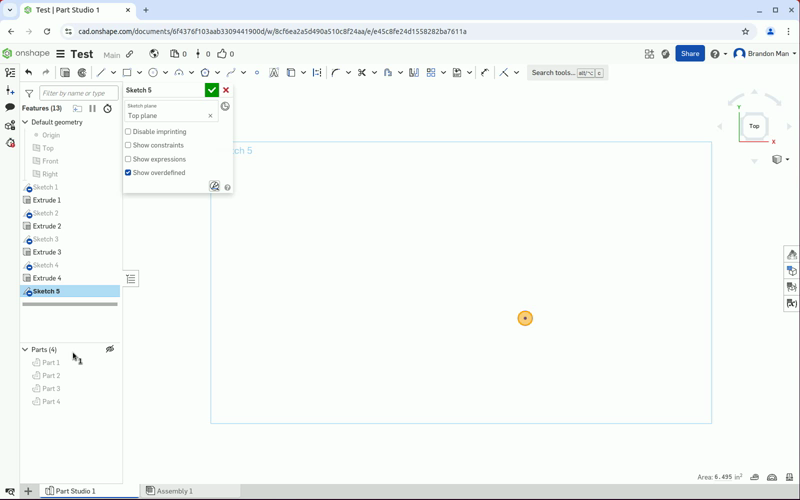
key(shift+e)
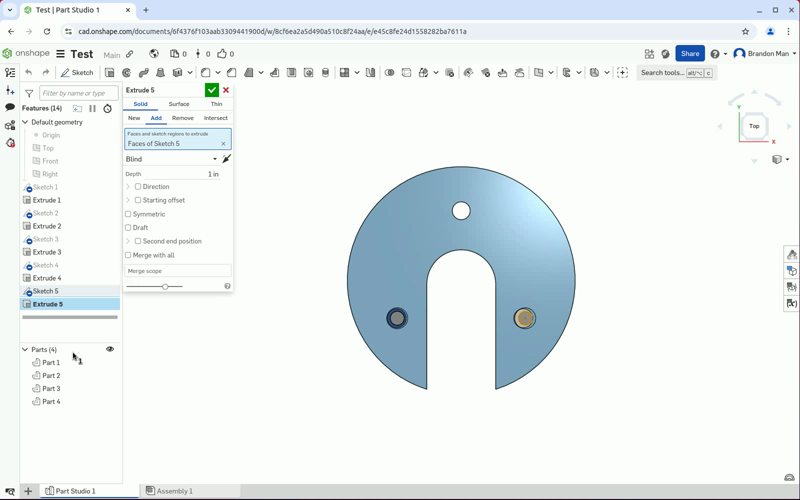
mouse_move(143, 106)
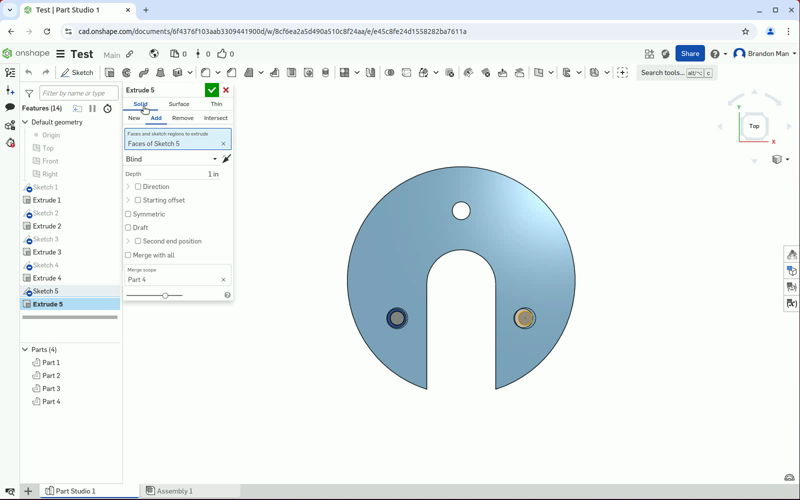
click(143, 106)
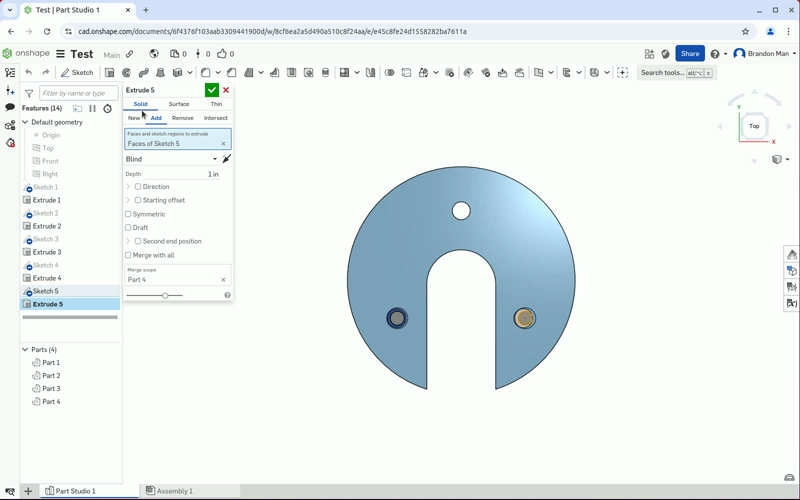
mouse_move(137, 120)
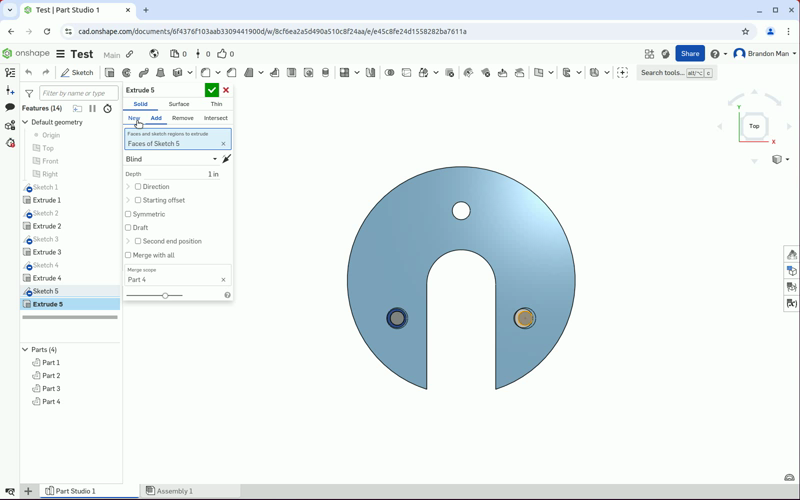
click(137, 120)
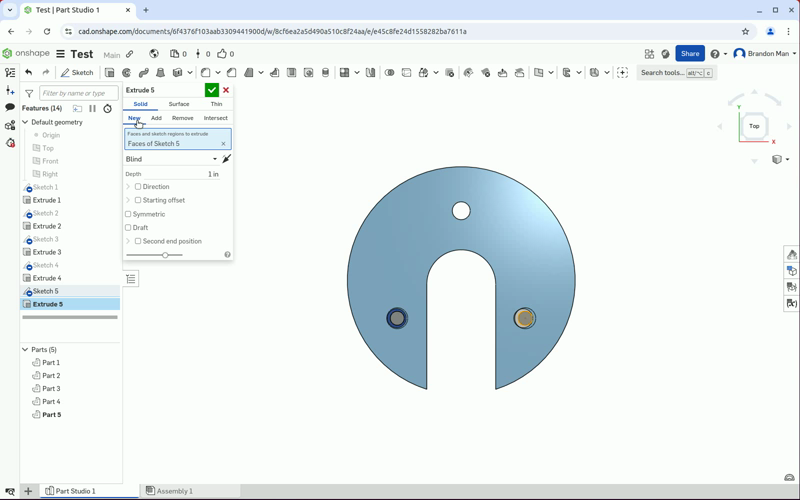
key(tab, 4)
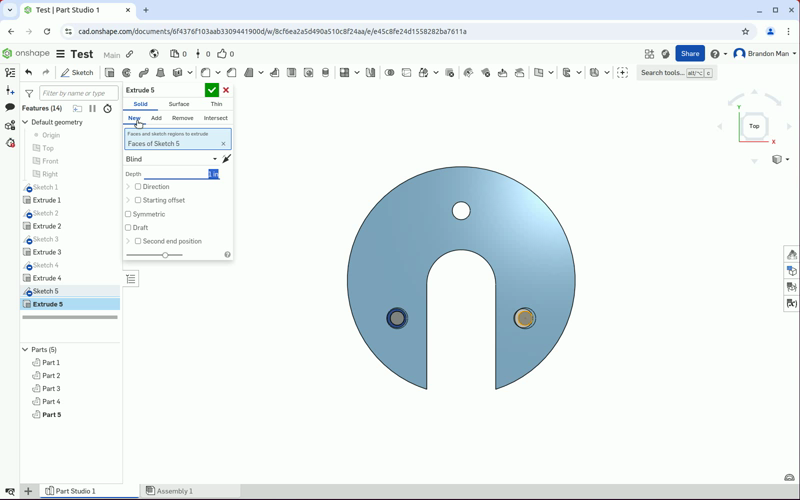
text(5.055)
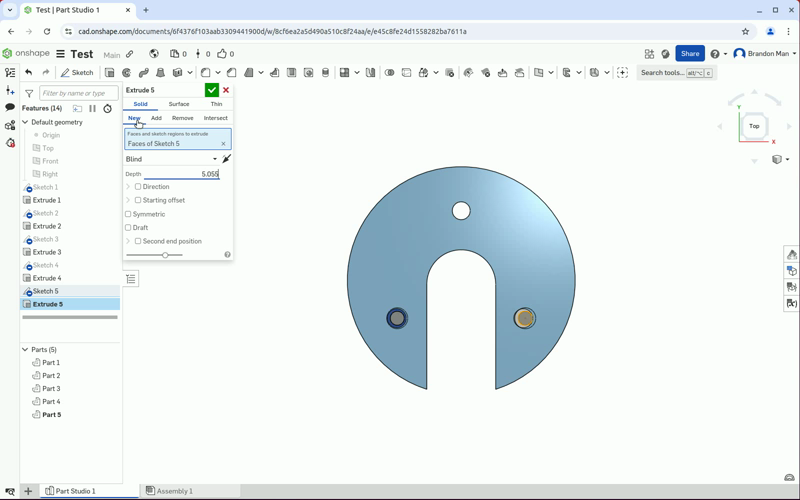
key(enter)
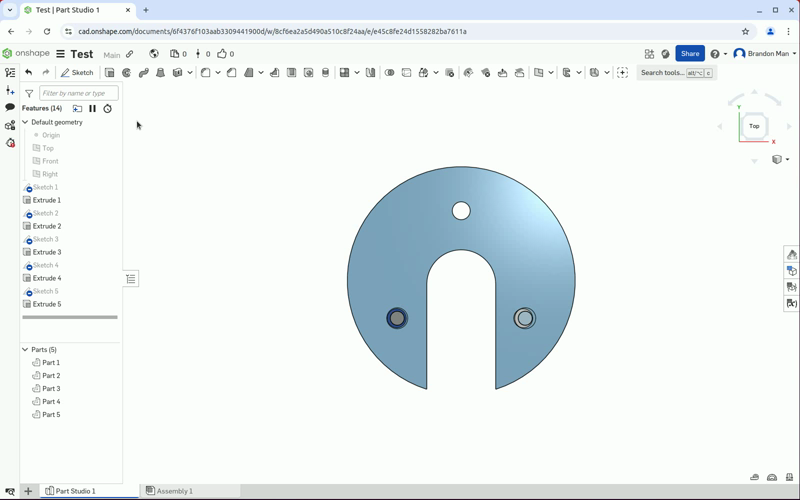
key(shift+h)
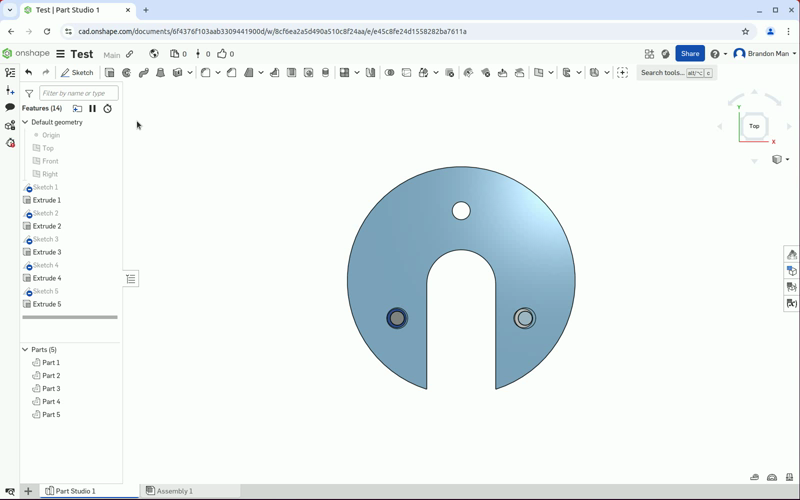
key(shift+h)
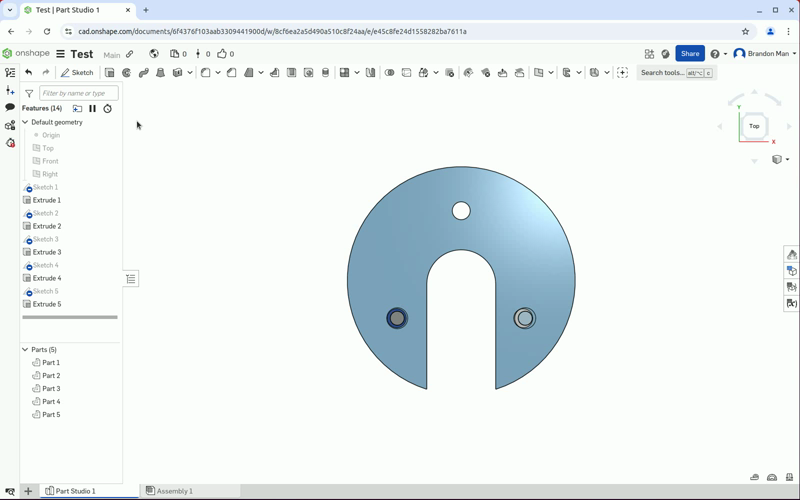
mouse_move(73, 189)
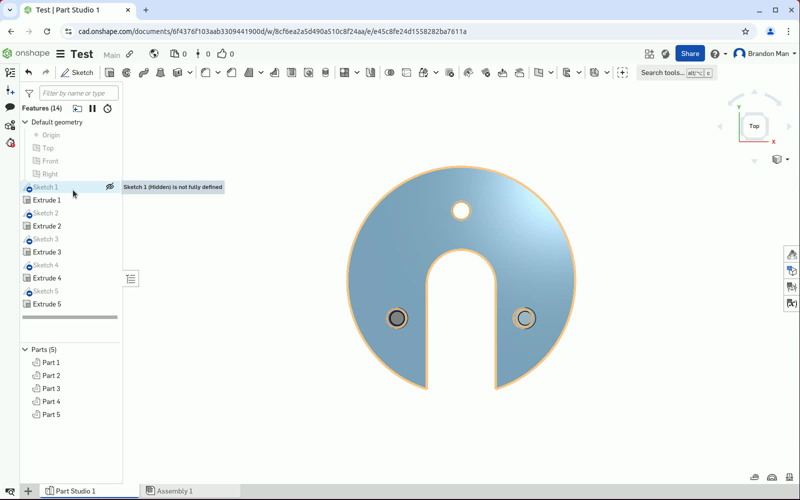
click(73, 189)
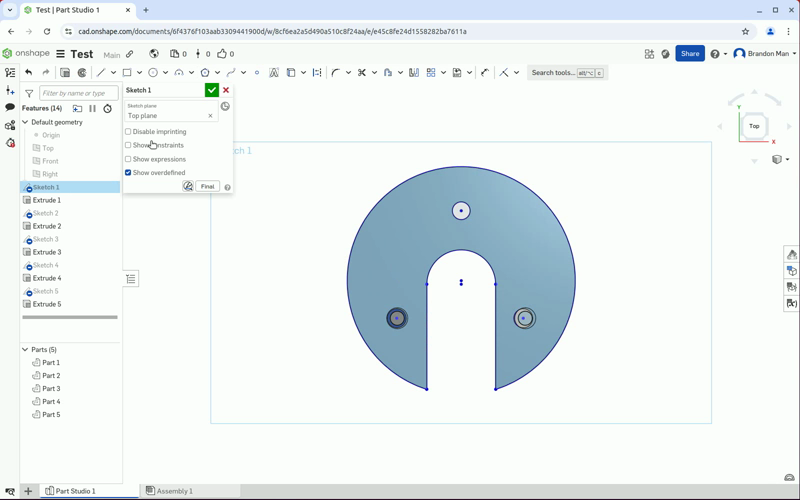
mouse_move(229, 92)
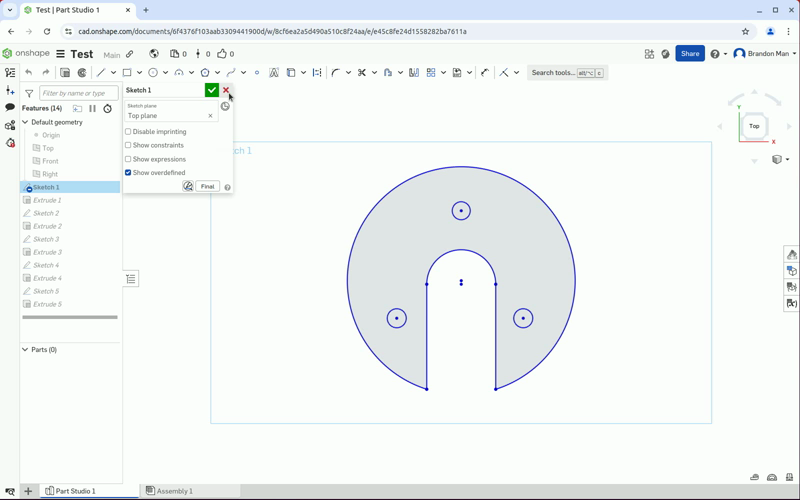
click(229, 92)
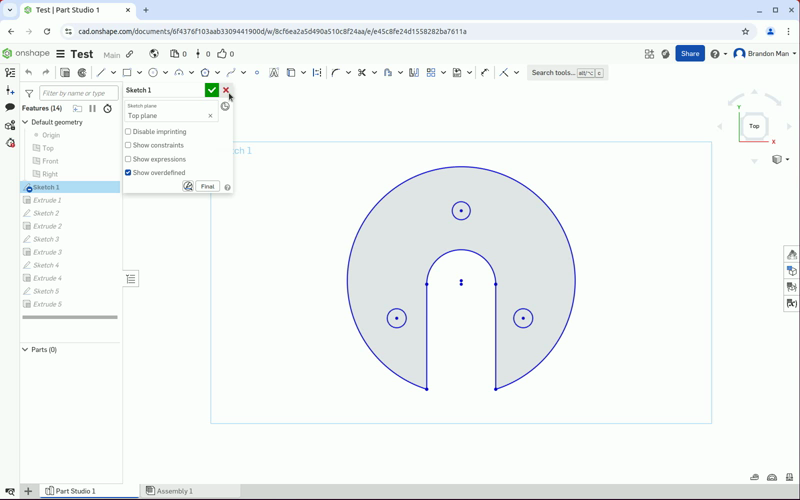
key(shift+s)
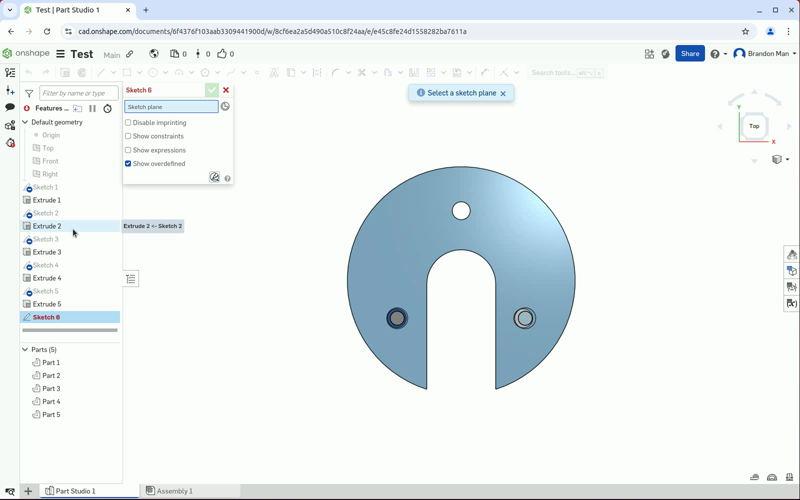
scroll(3)
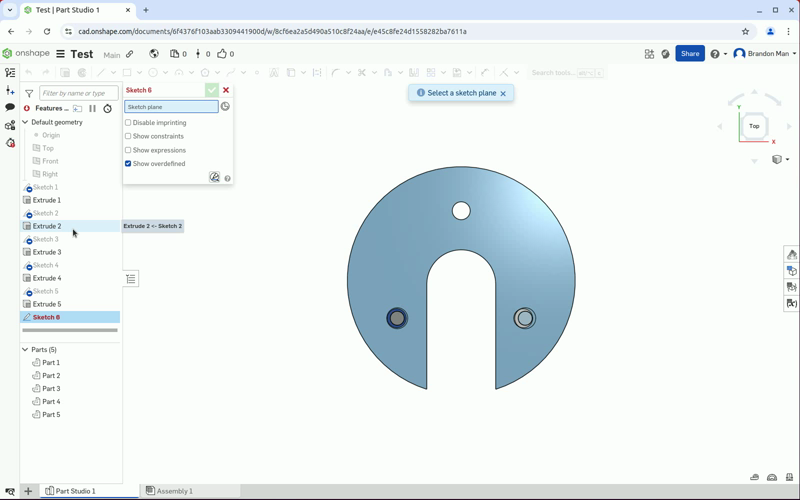
mouse_move(73, 150)
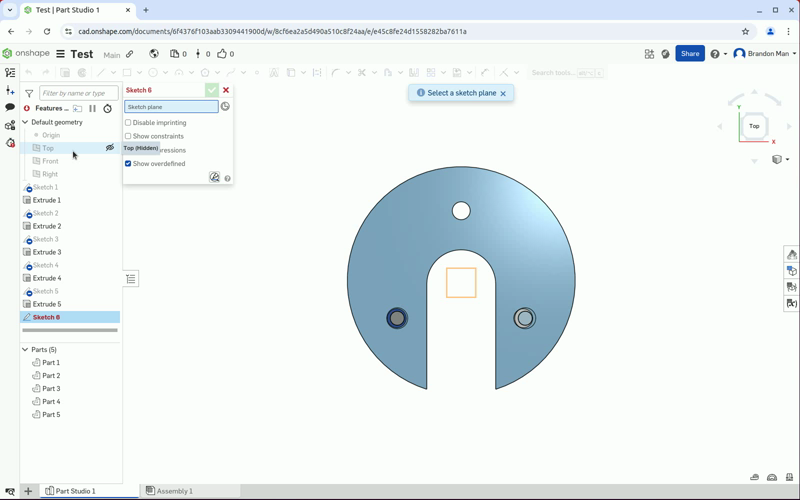
click(73, 150)
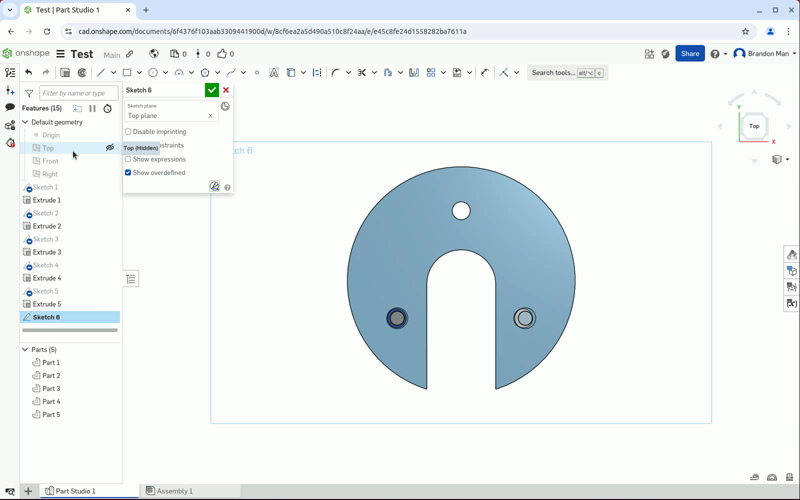
mouse_move(73, 352)
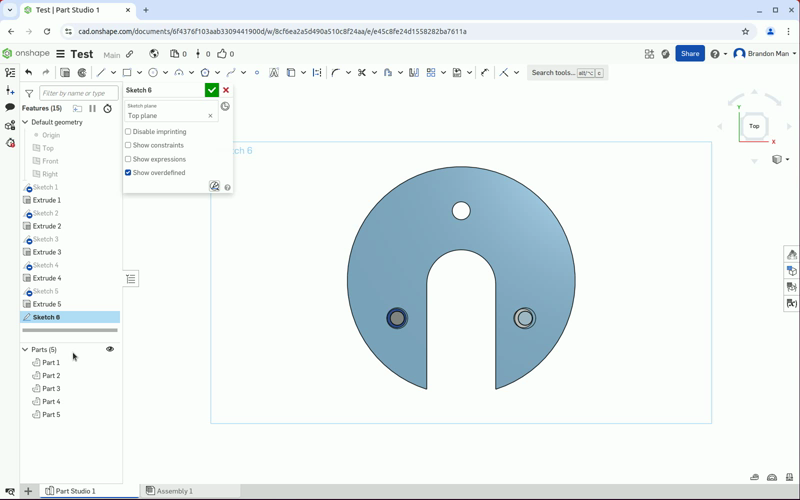
key(y)
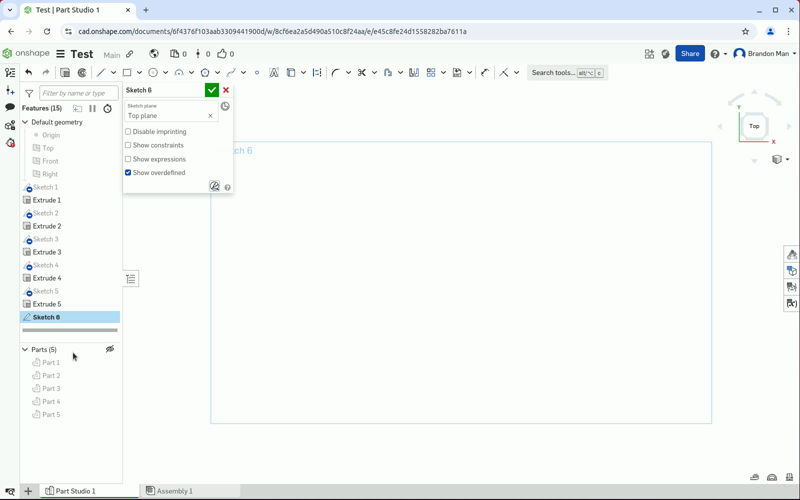
key(c)
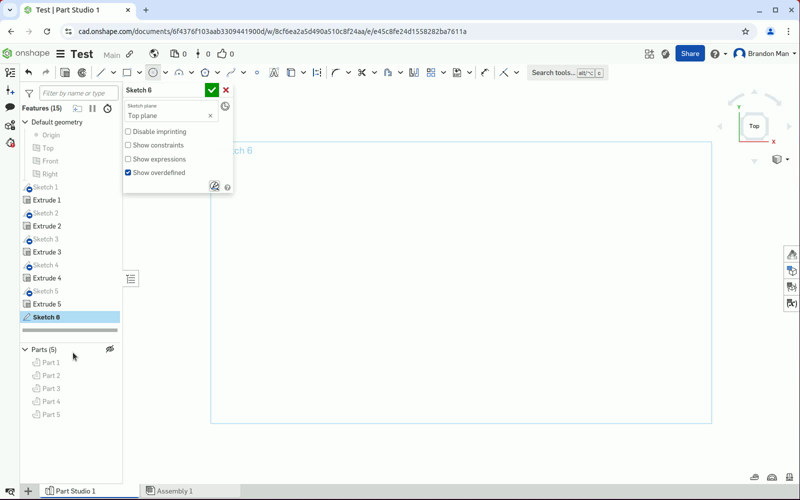
key_down(shift)
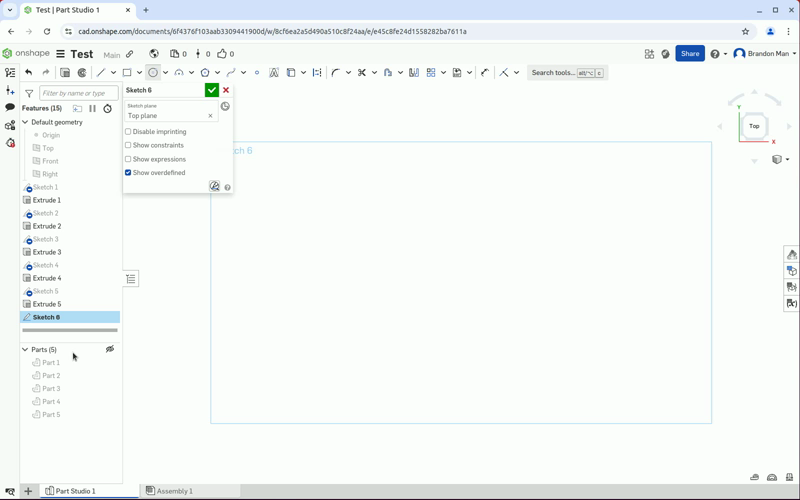
mouse_move(460, 210)
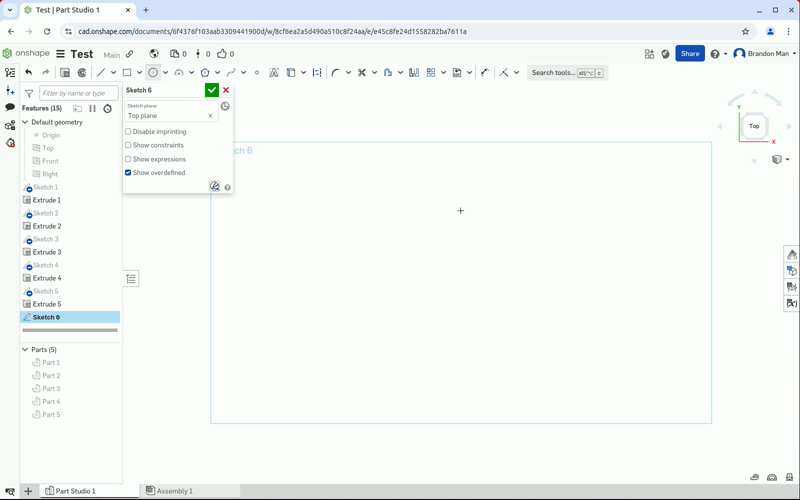
click(460, 210)
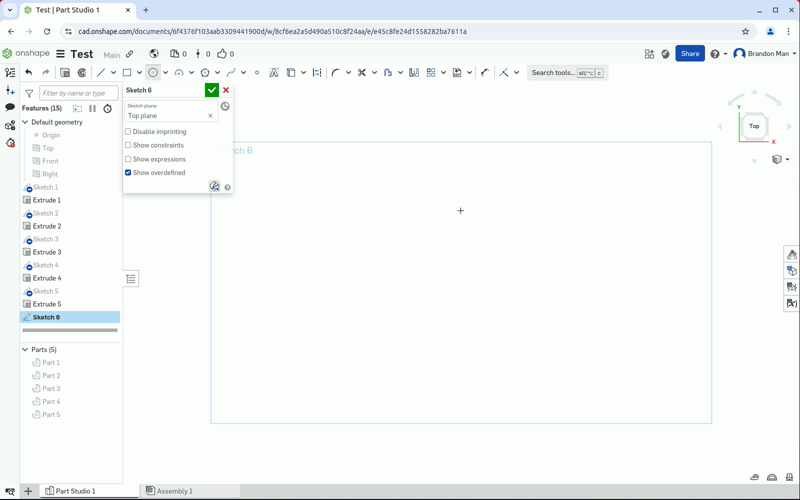
key_up(shift)
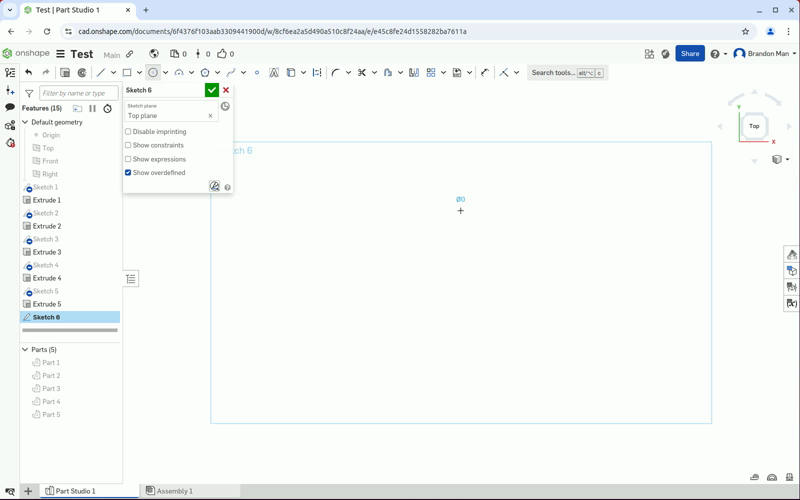
mouse_move(471, 210)
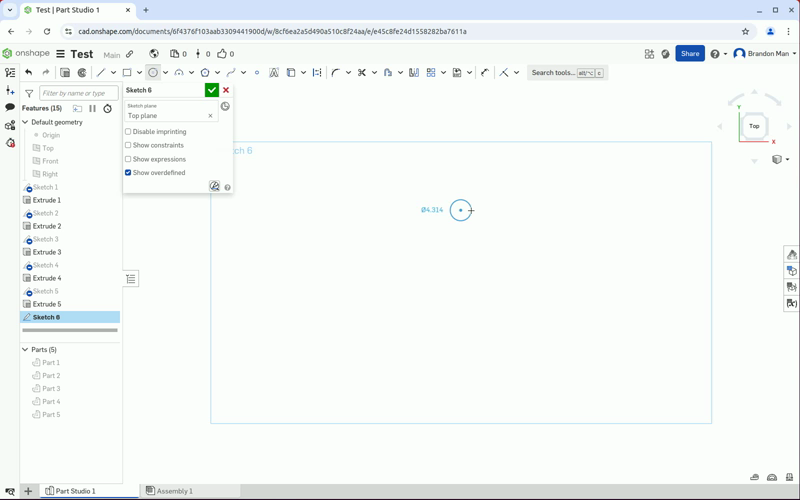
click(471, 210)
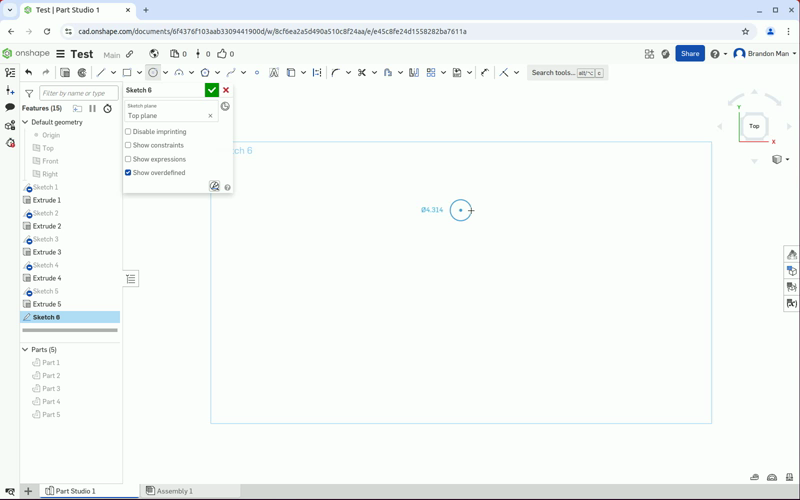
key(esc)
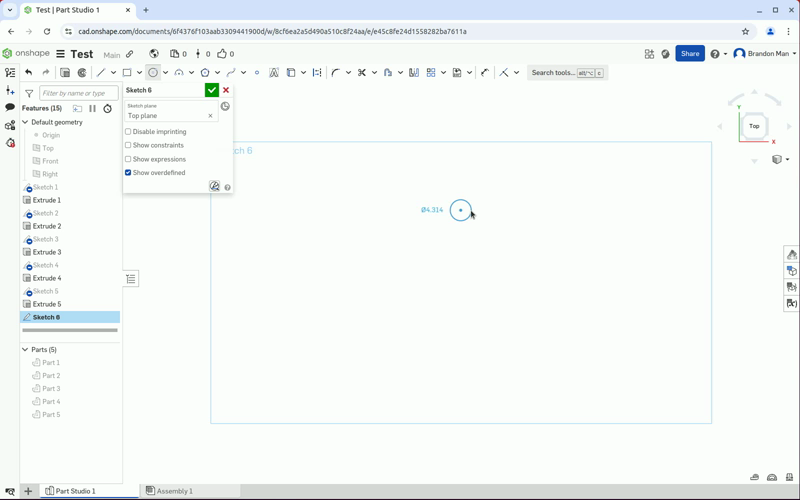
key(c)
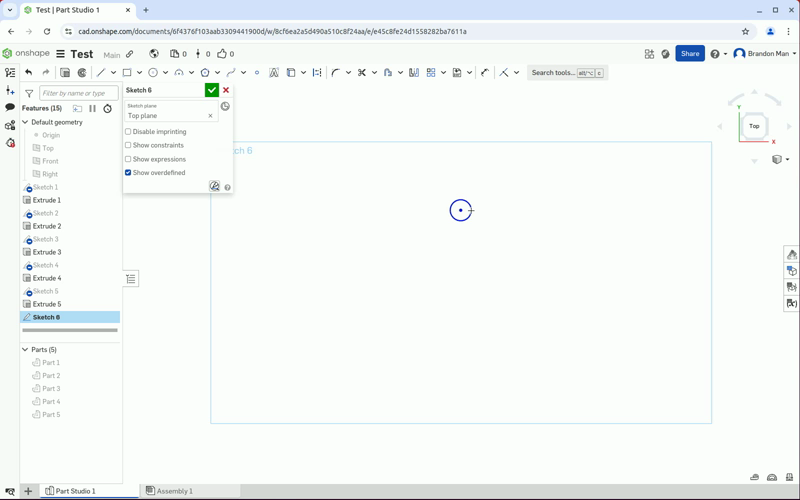
key_down(shift)
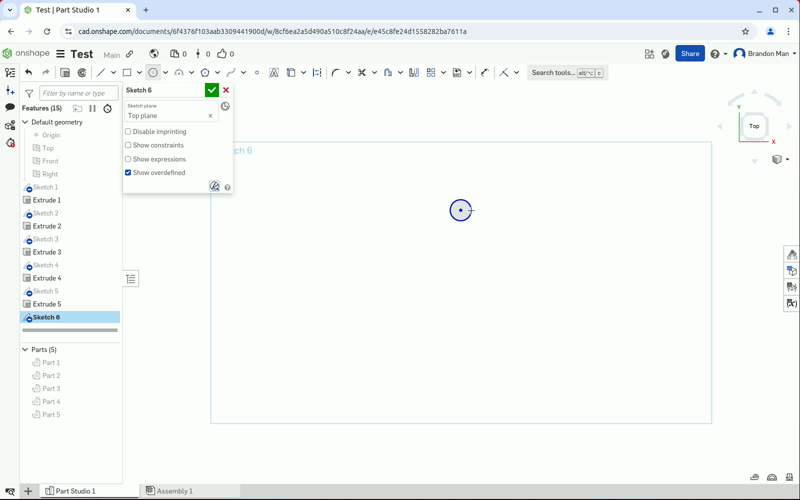
mouse_move(460, 210)
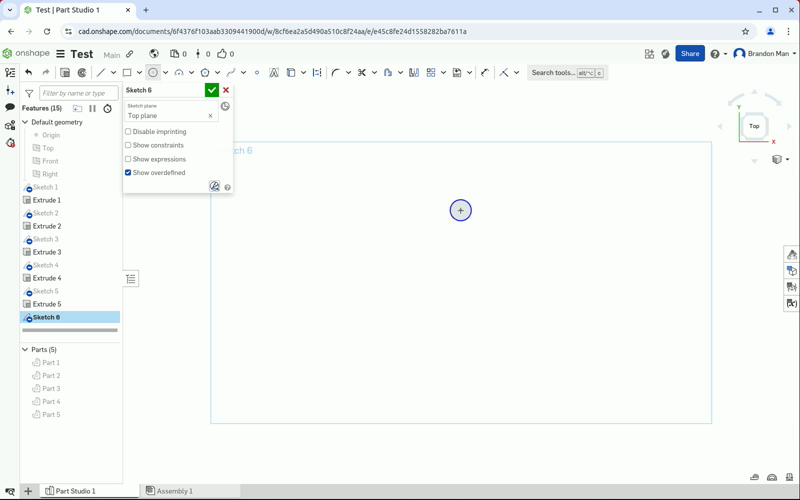
click(460, 210)
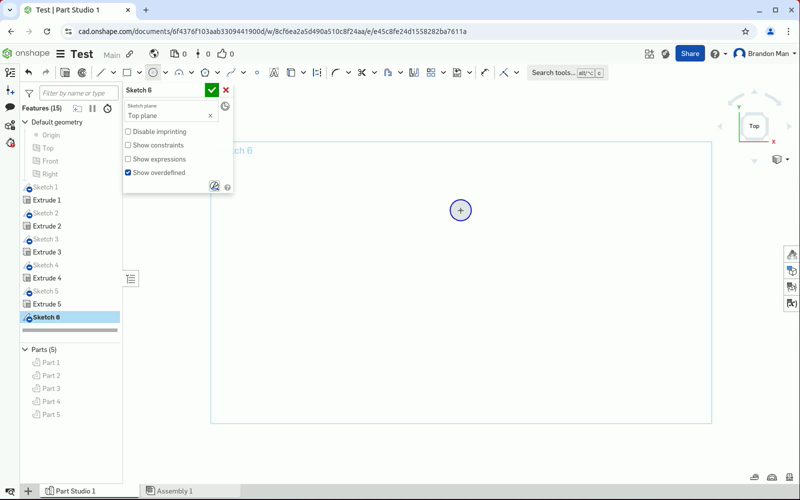
key_up(shift)
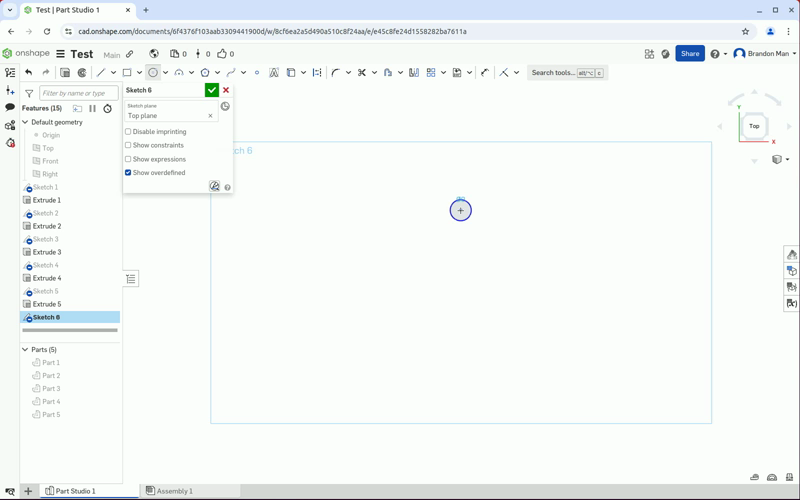
mouse_move(467, 210)
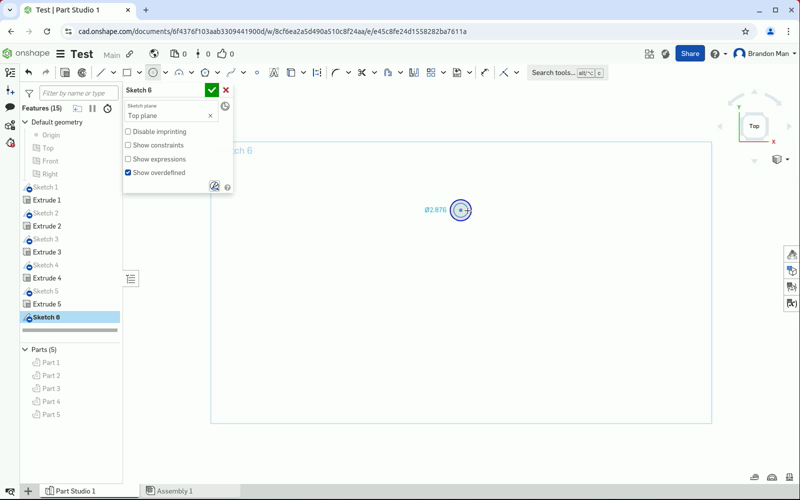
scroll(6)
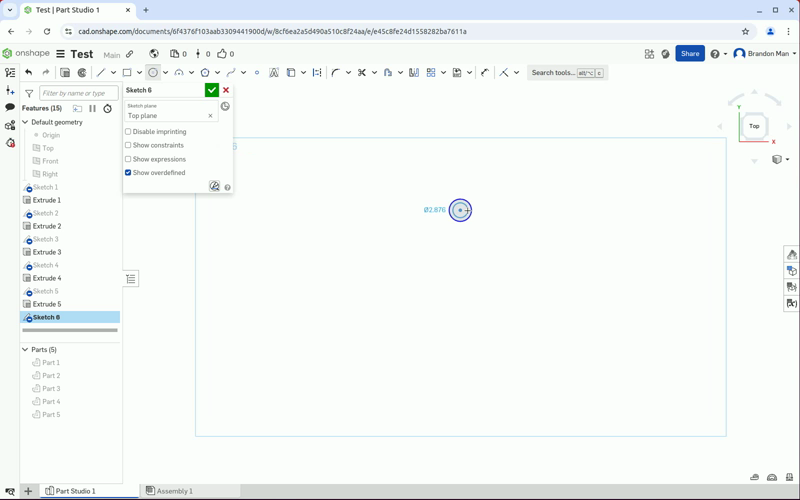
scroll(6)
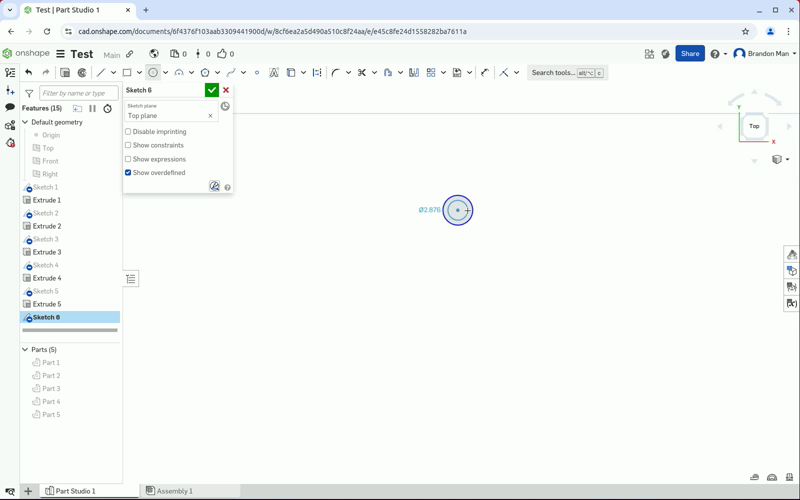
scroll(6)
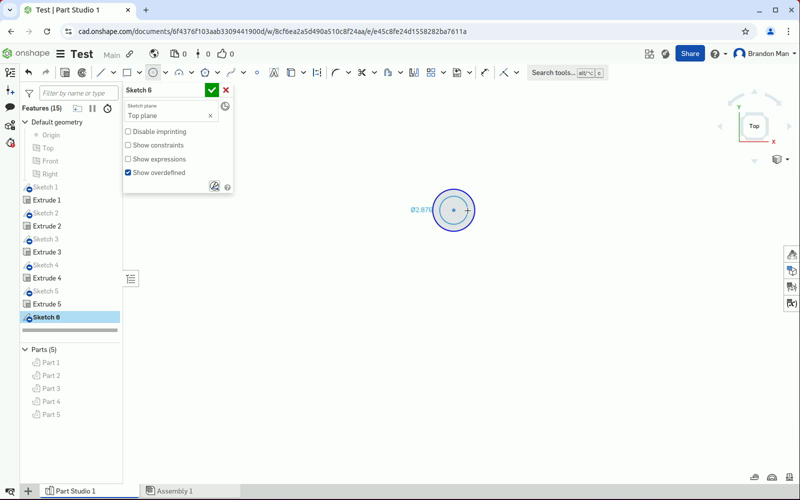
scroll(6)
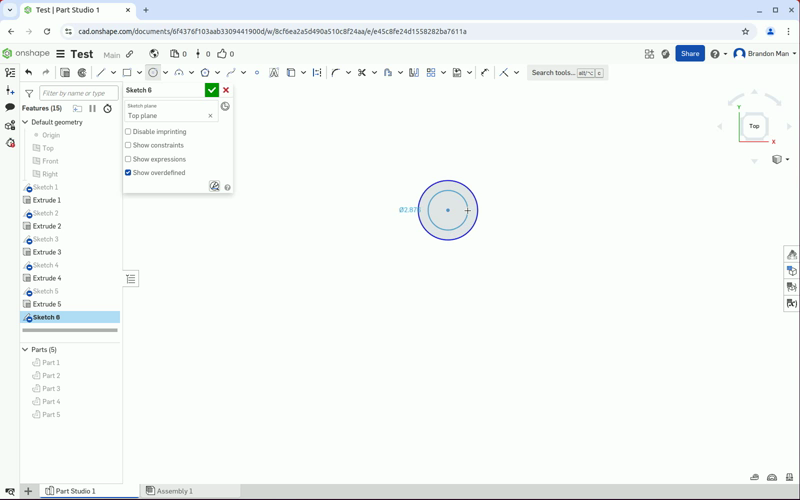
scroll(6)
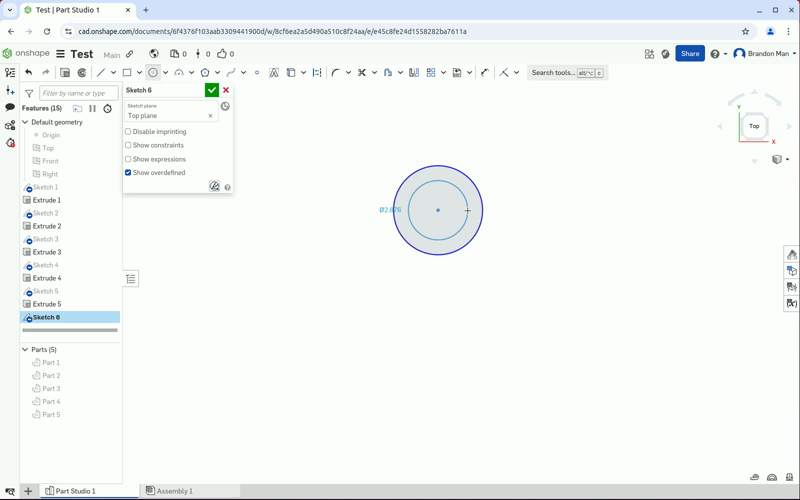
scroll(6)
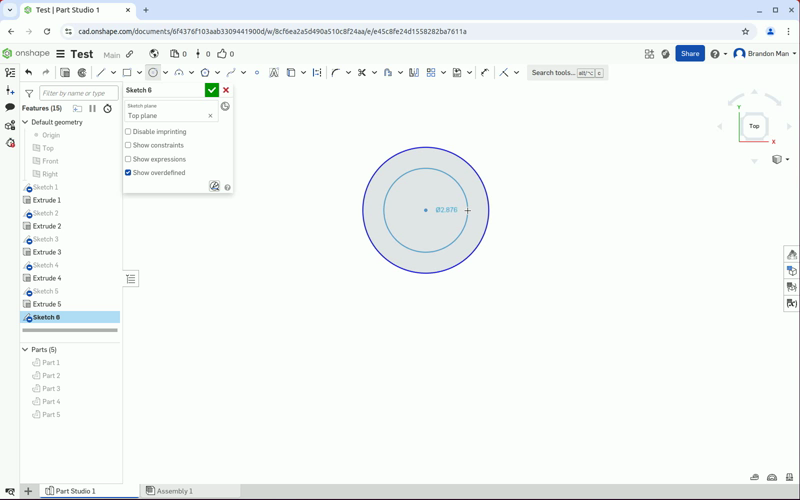
scroll(6)
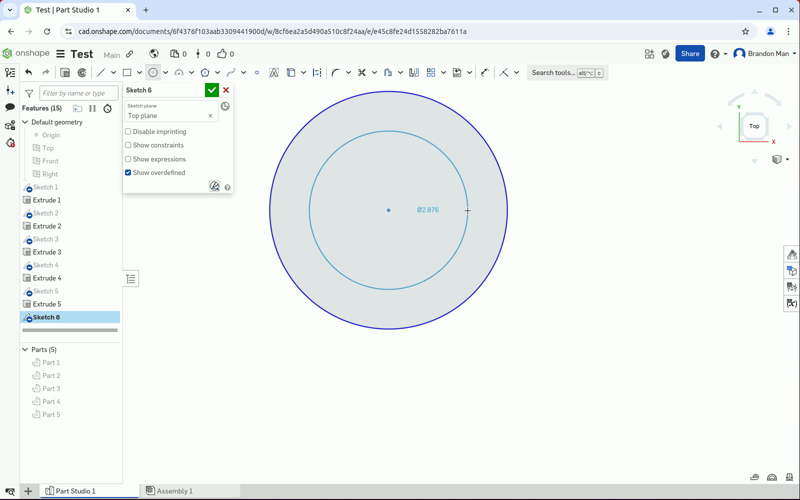
click(467, 210)
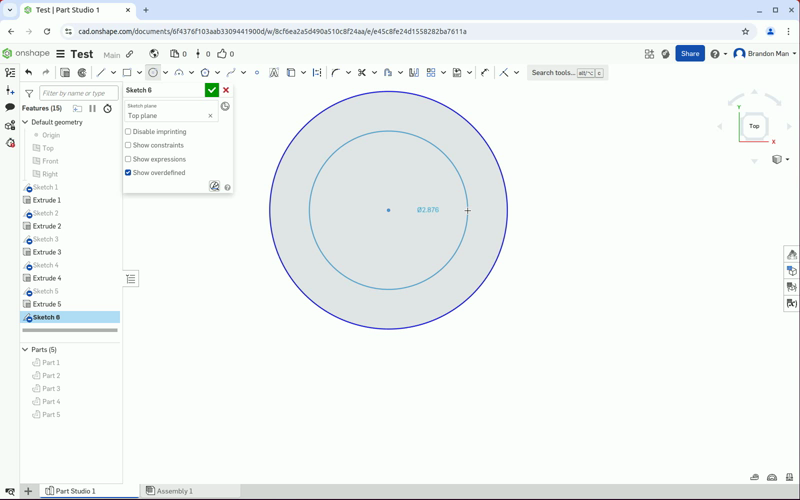
scroll(-6)
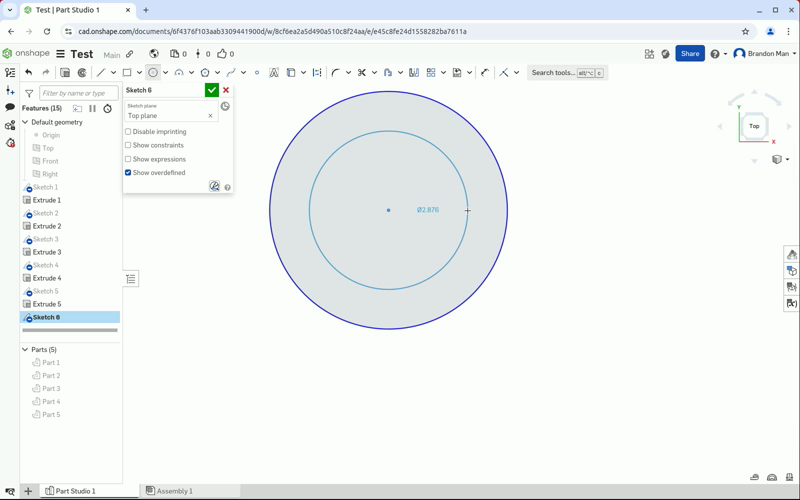
scroll(-6)
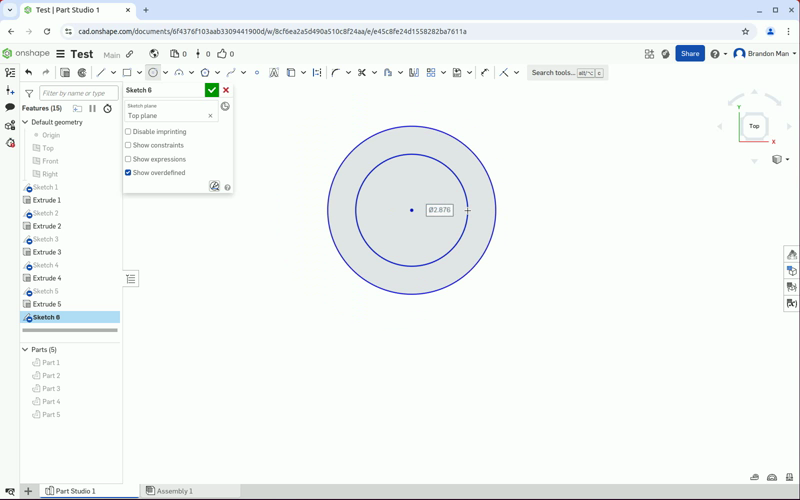
scroll(-6)
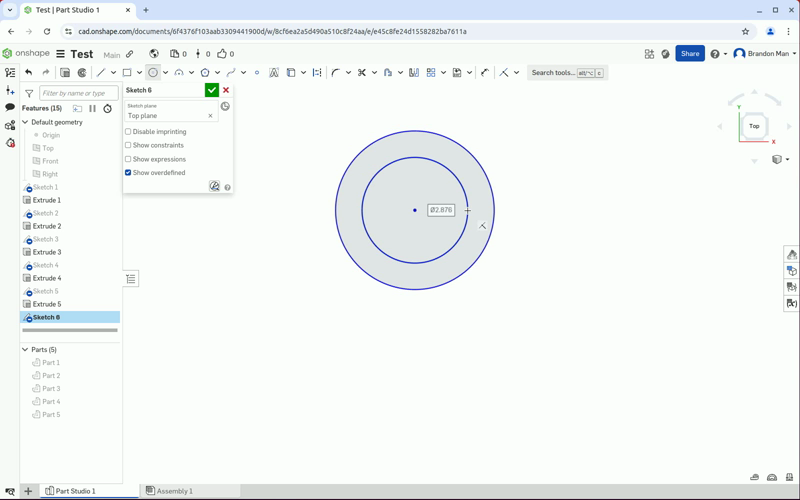
scroll(-6)
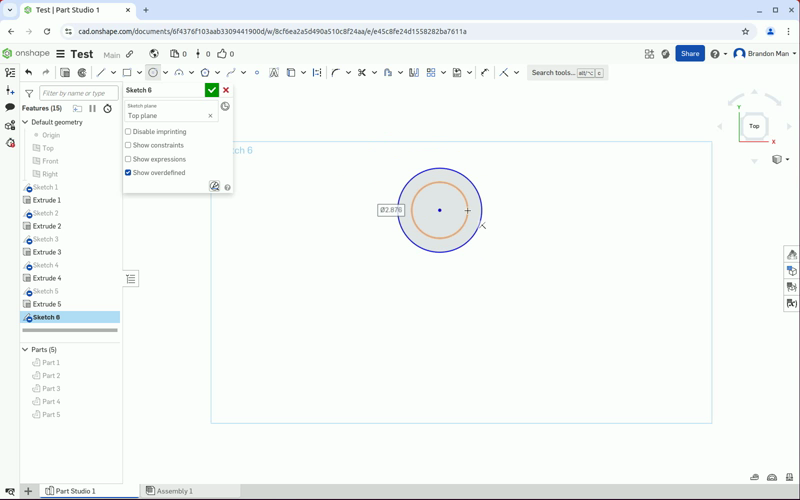
scroll(-6)
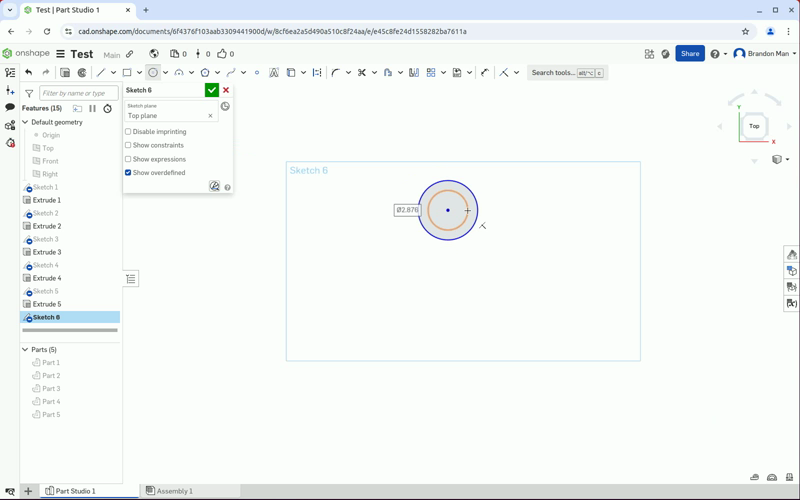
scroll(-6)
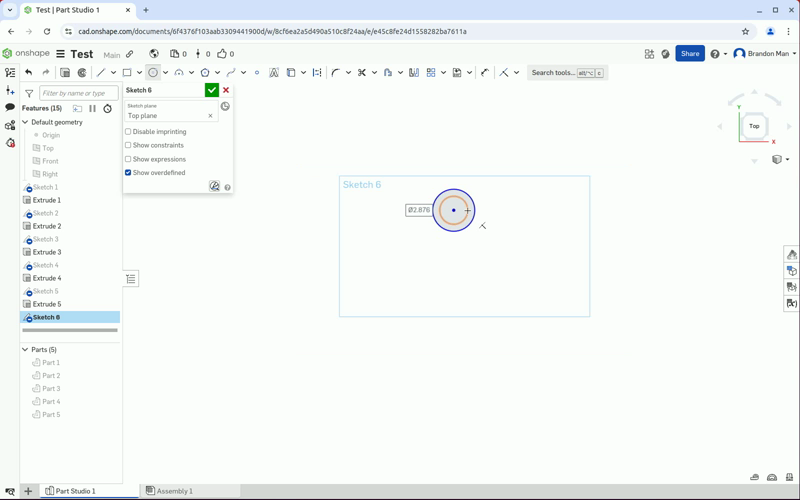
scroll(-6)
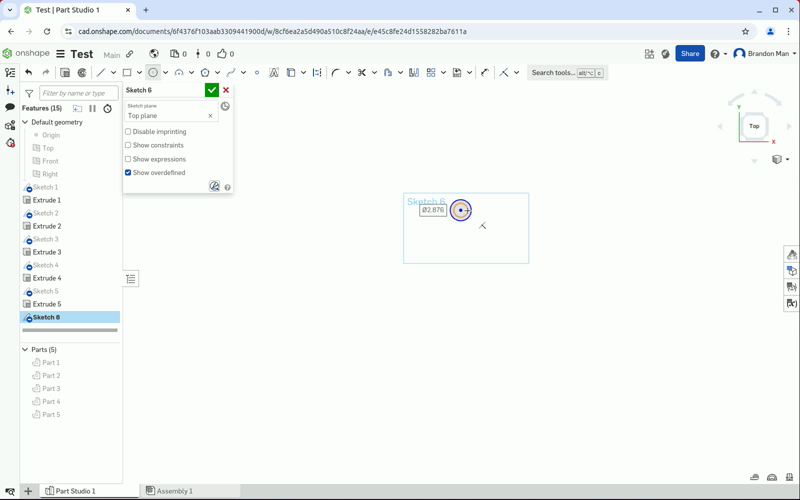
key(esc)
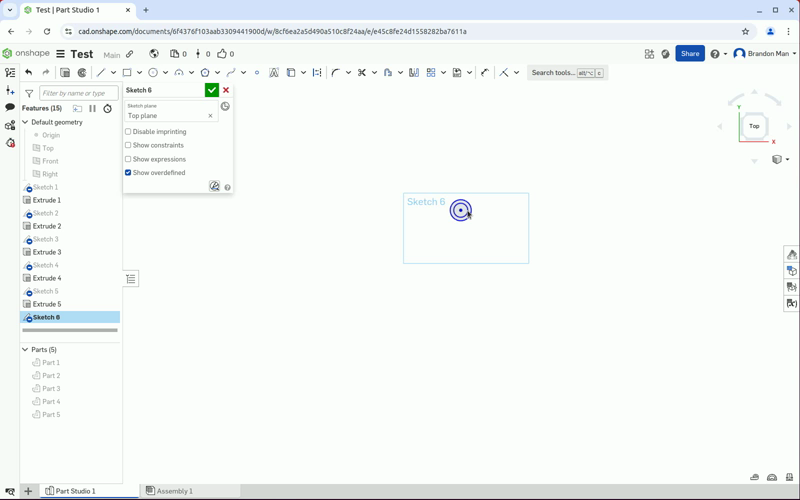
mouse_move(459, 218)
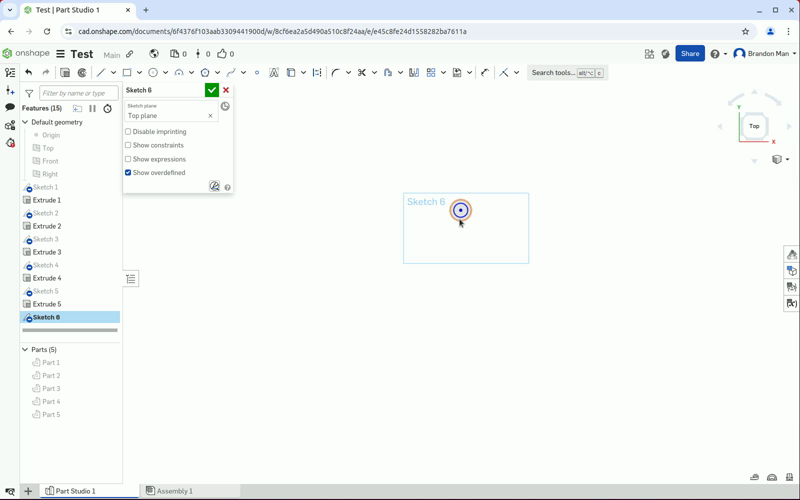
scroll(6)
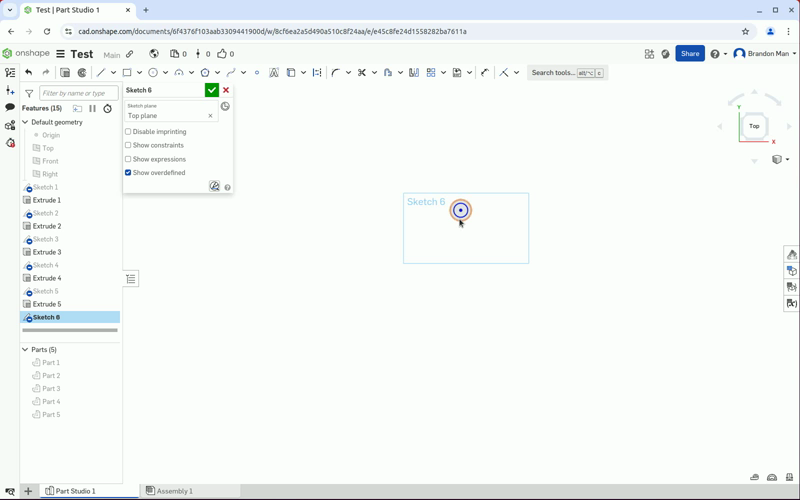
scroll(6)
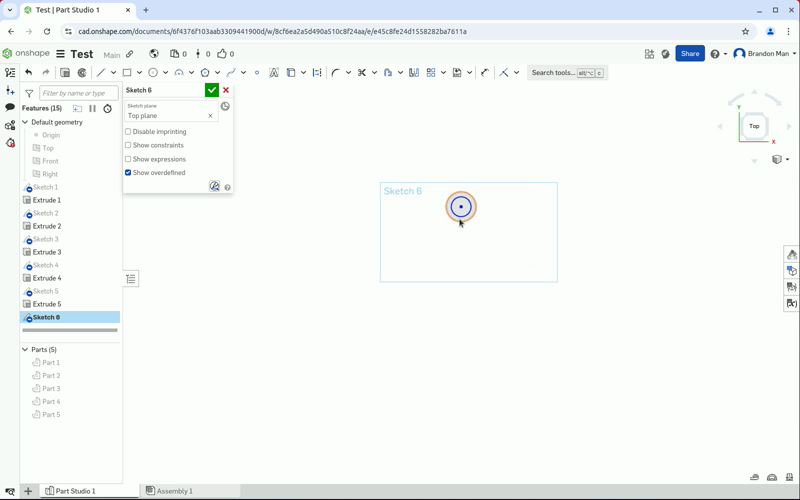
scroll(6)
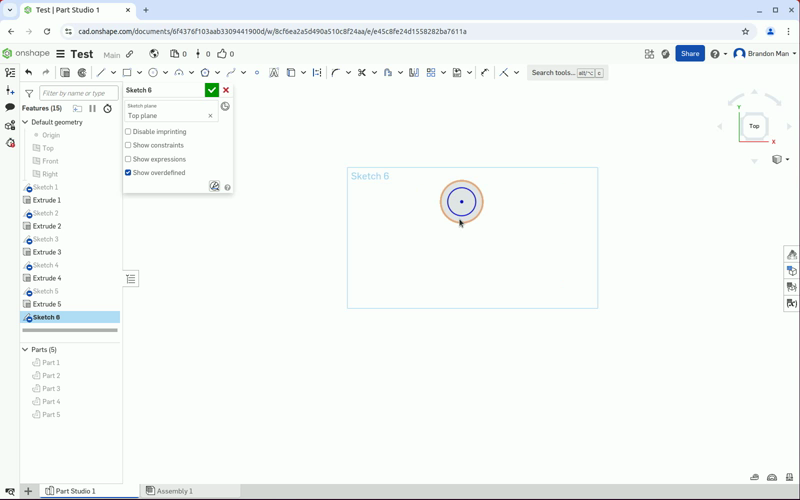
scroll(6)
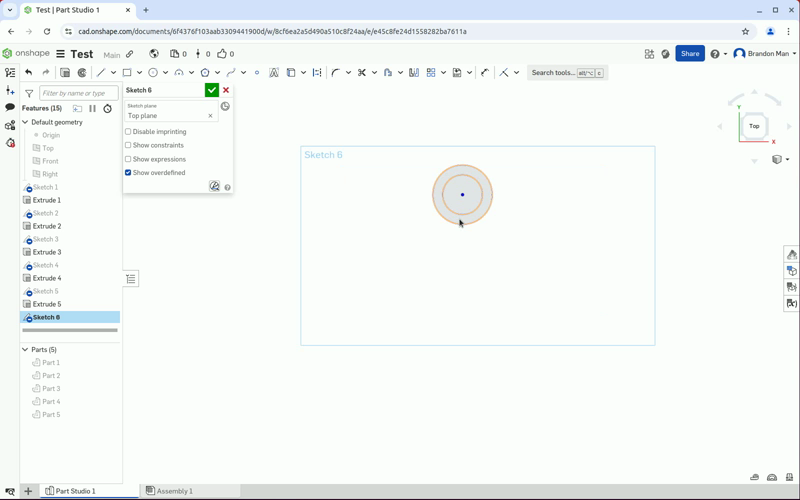
scroll(6)
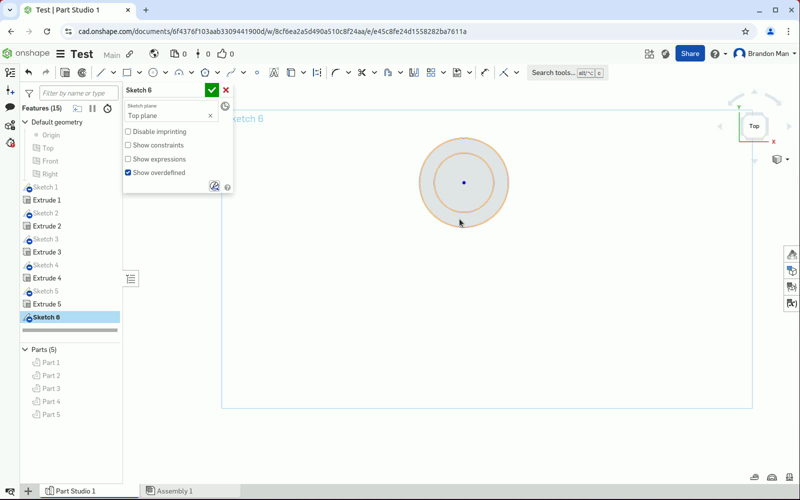
scroll(6)
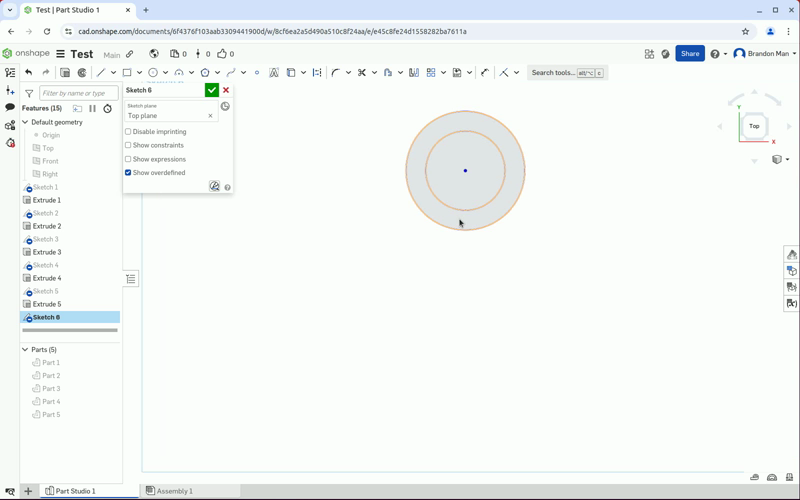
scroll(6)
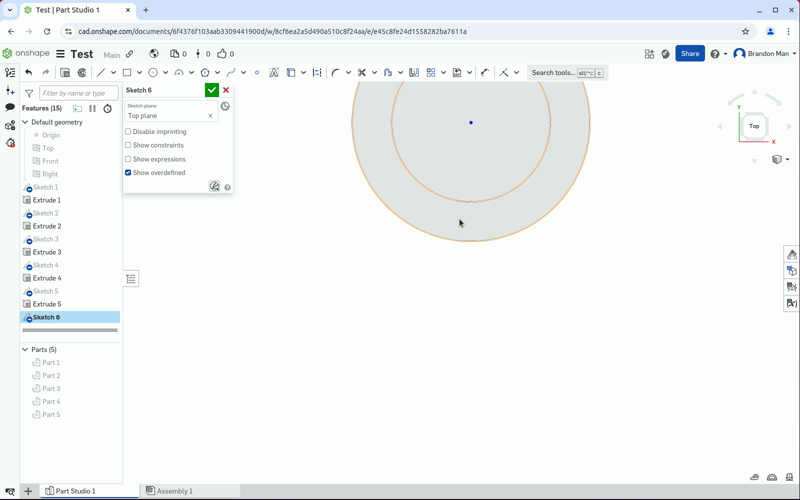
click(459, 218)
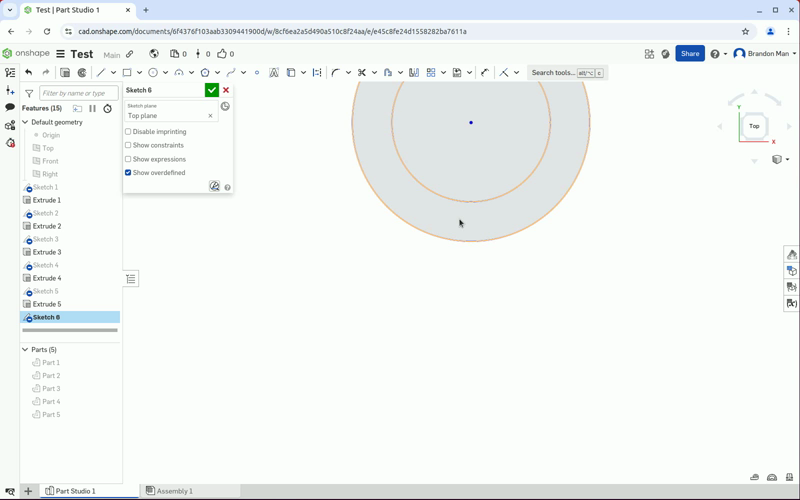
scroll(-6)
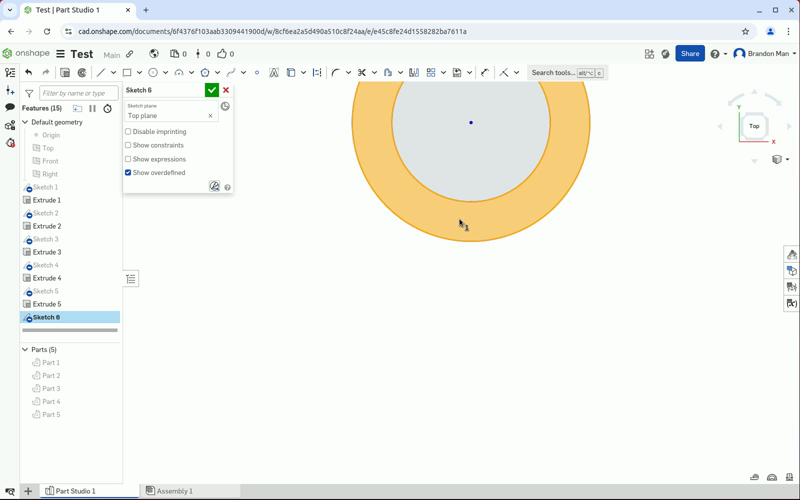
scroll(-6)
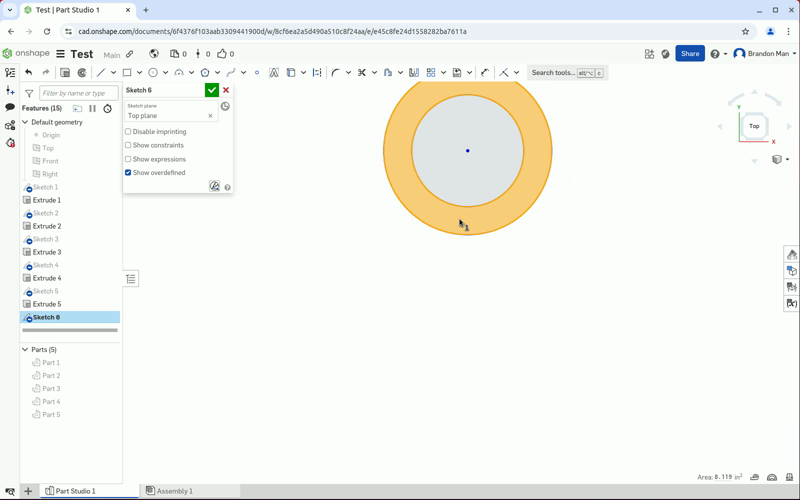
scroll(-6)
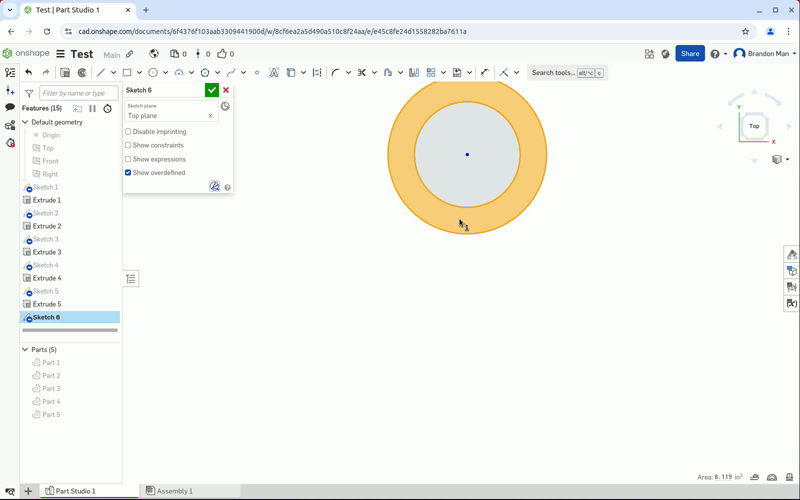
scroll(-6)
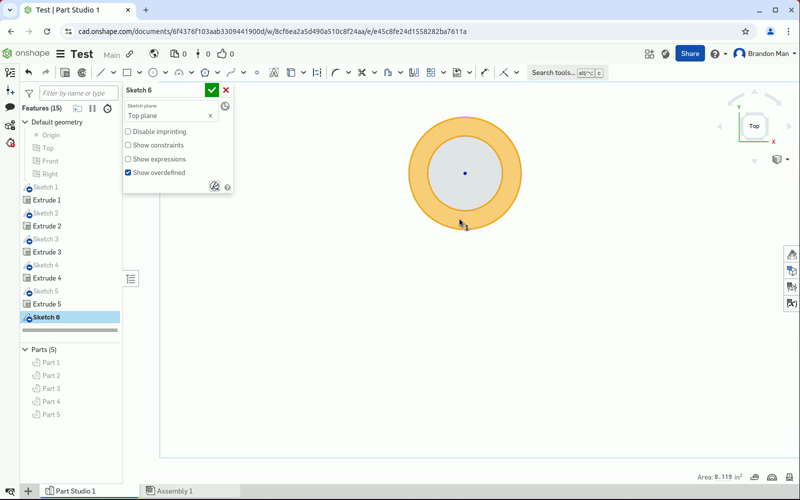
scroll(-6)
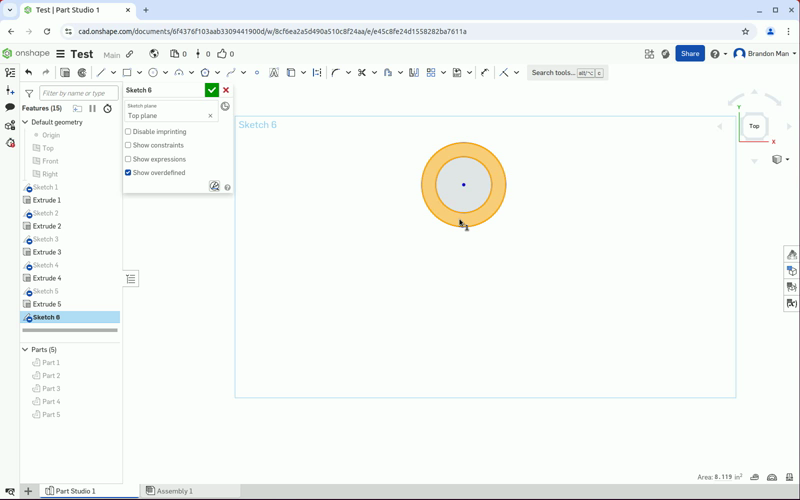
scroll(-6)
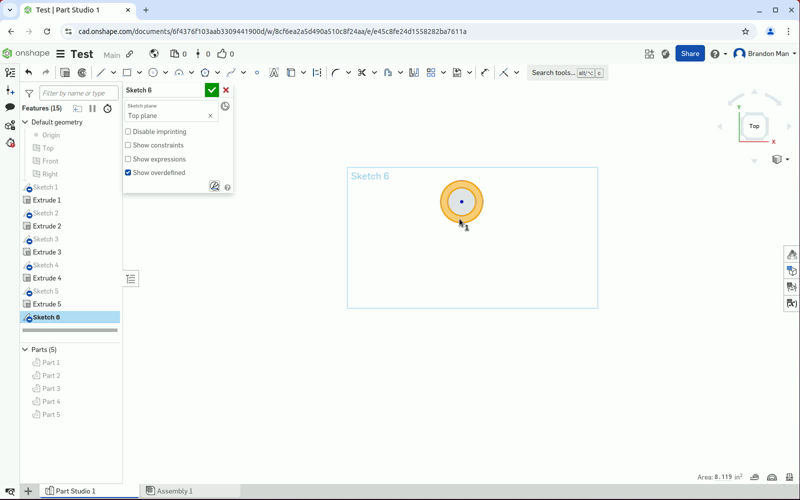
scroll(-6)
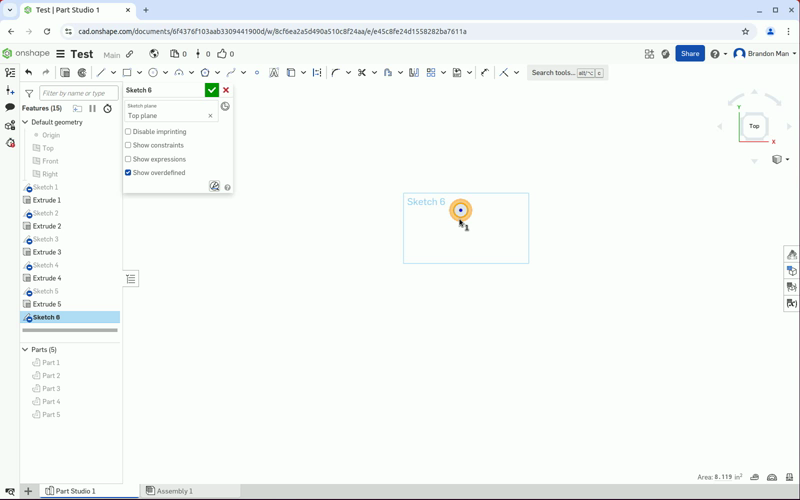
mouse_move(73, 352)
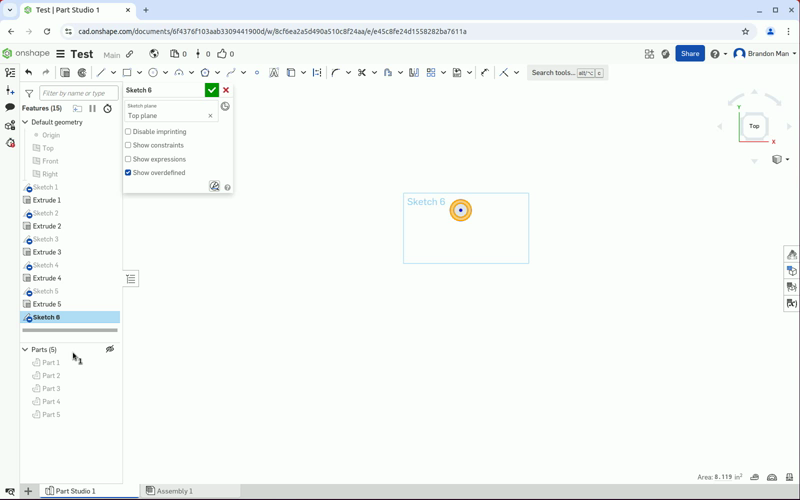
key(shift+y)
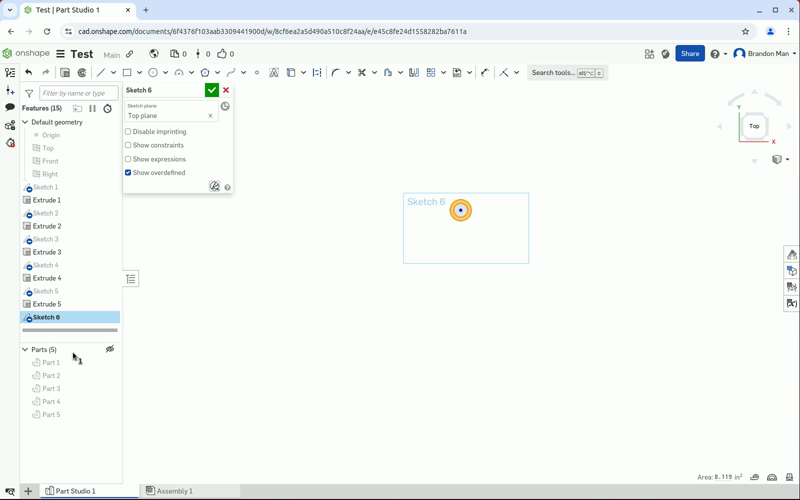
key(shift+e)
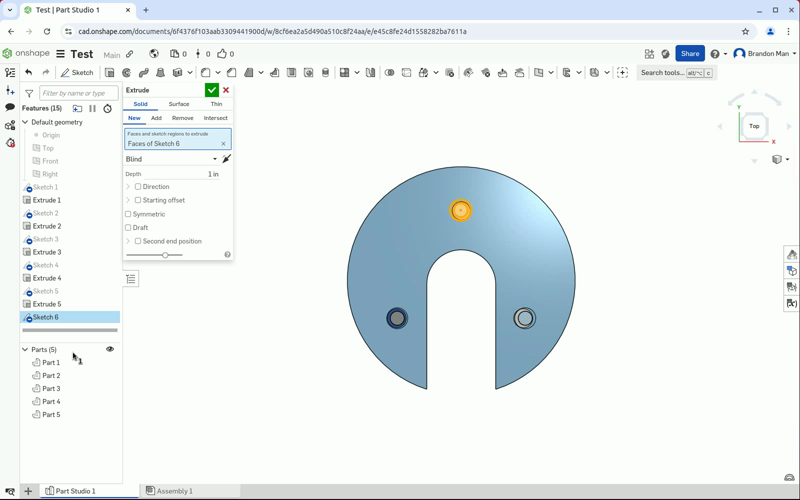
mouse_move(143, 106)
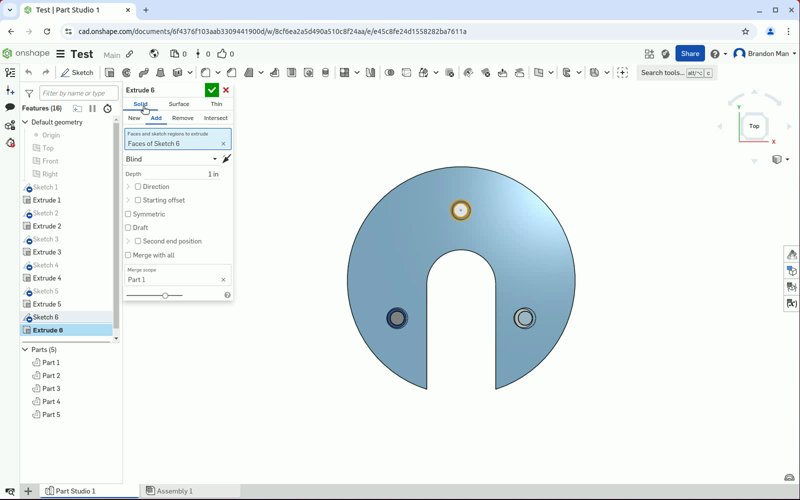
click(143, 106)
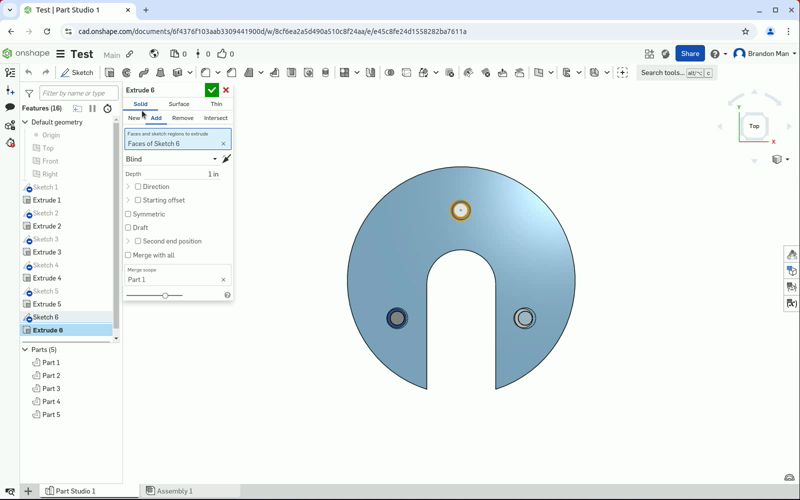
mouse_move(137, 120)
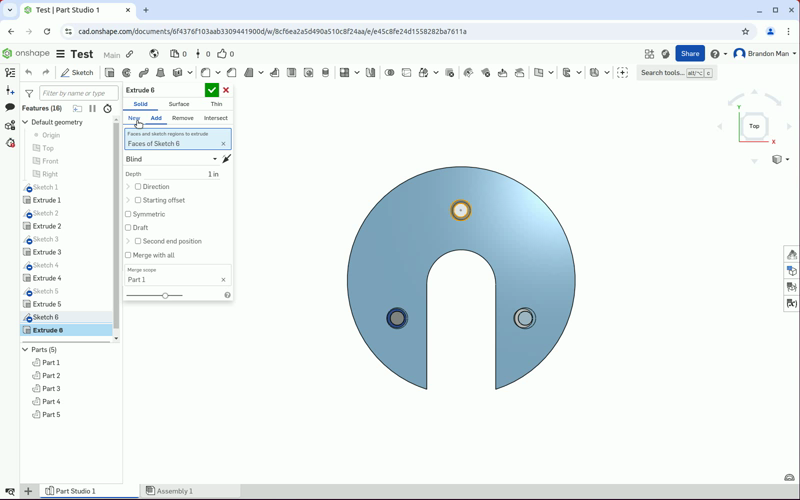
click(137, 120)
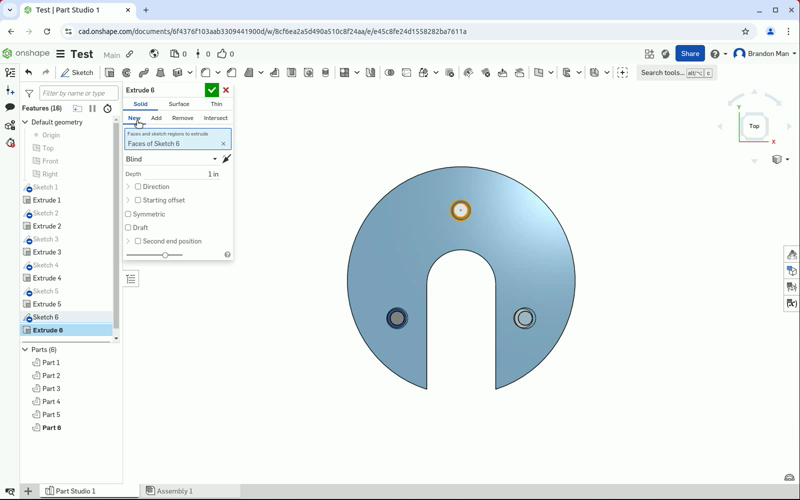
key(tab, 4)
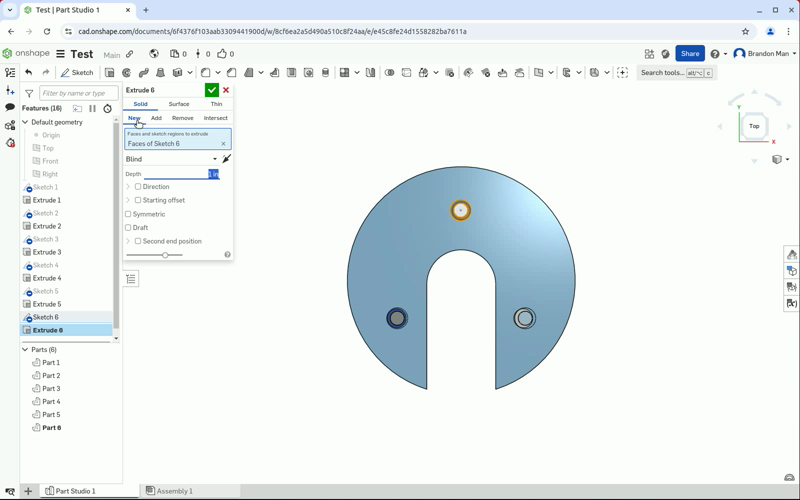
text(5.055)
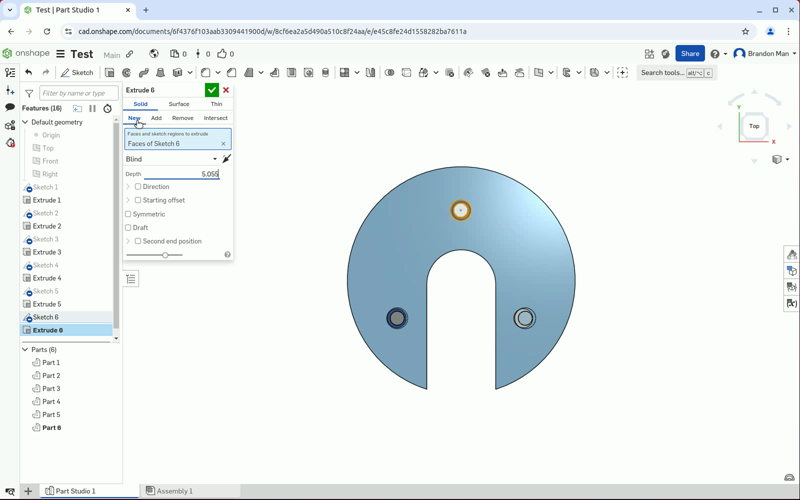
key(enter)
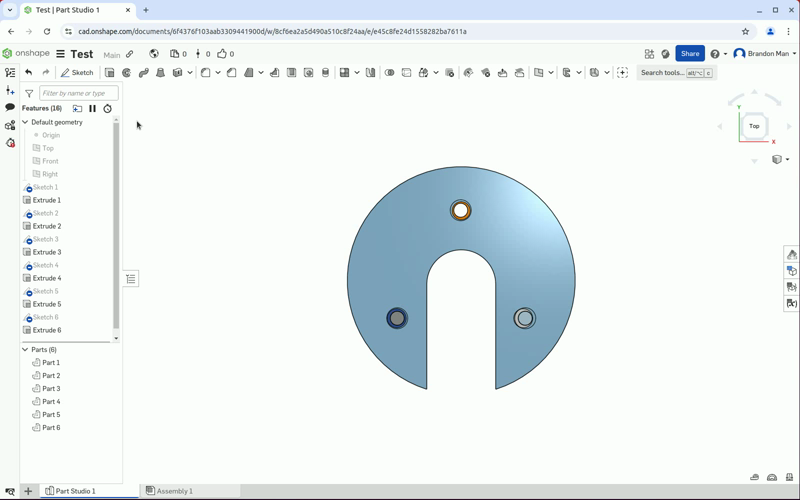
key(shift+h)
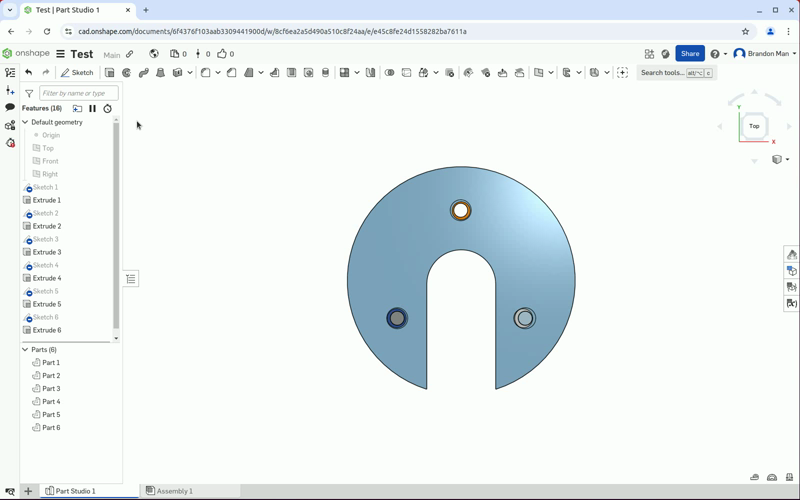
key(shift+h)
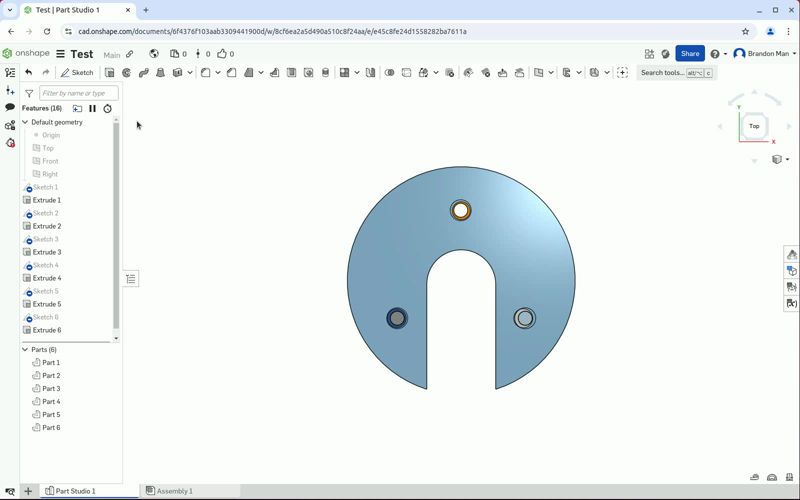
mouse_move(69, 189)
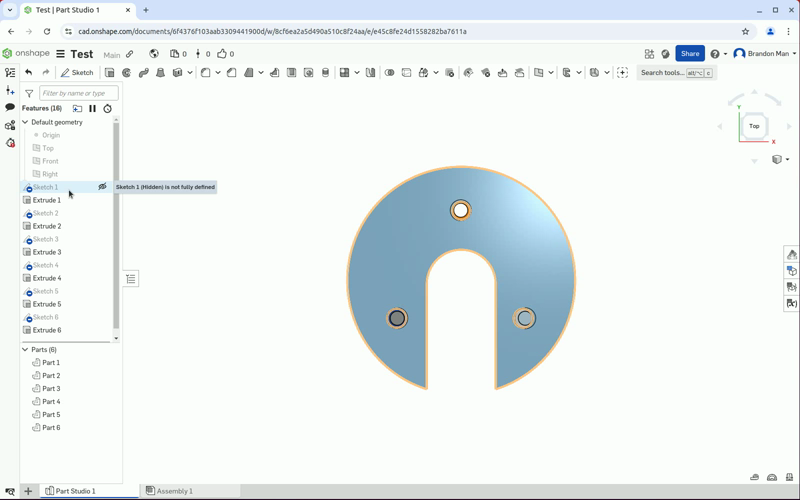
click(69, 189)
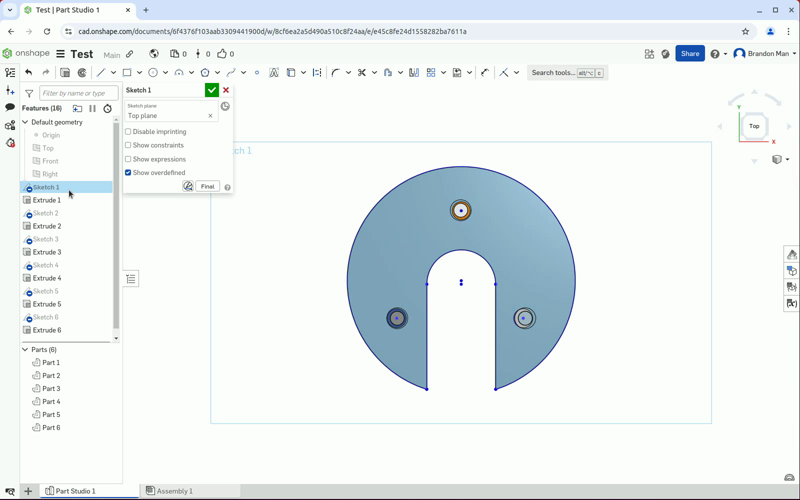
mouse_move(229, 92)
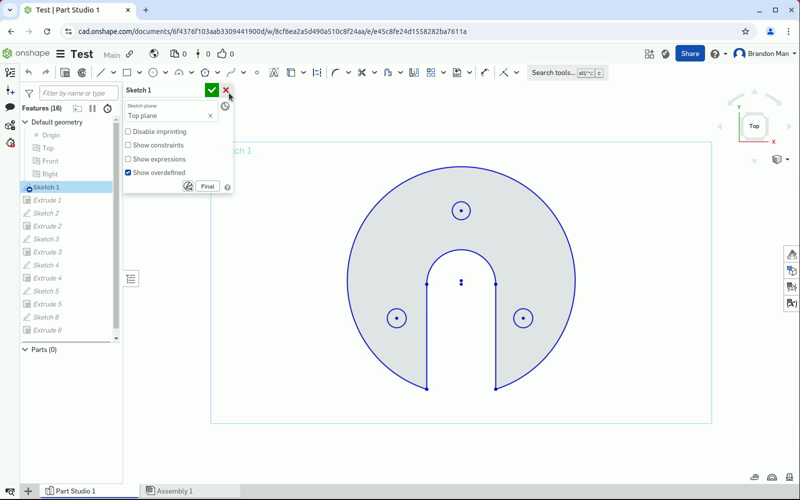
click(229, 92)
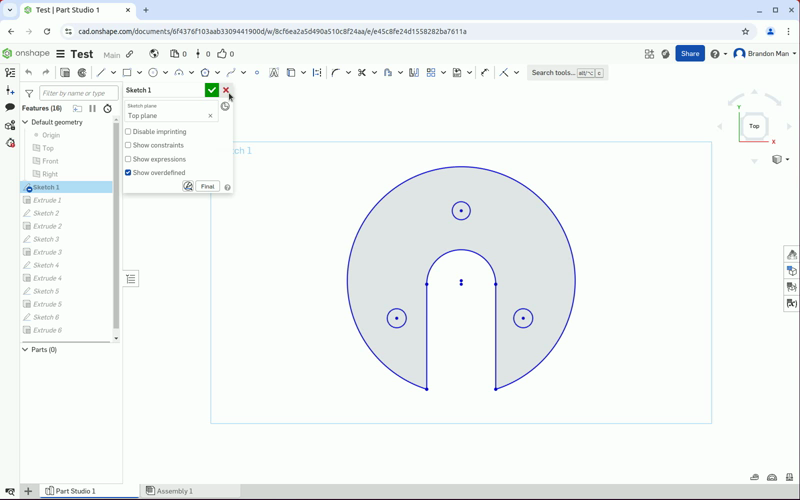
key(shift+s)
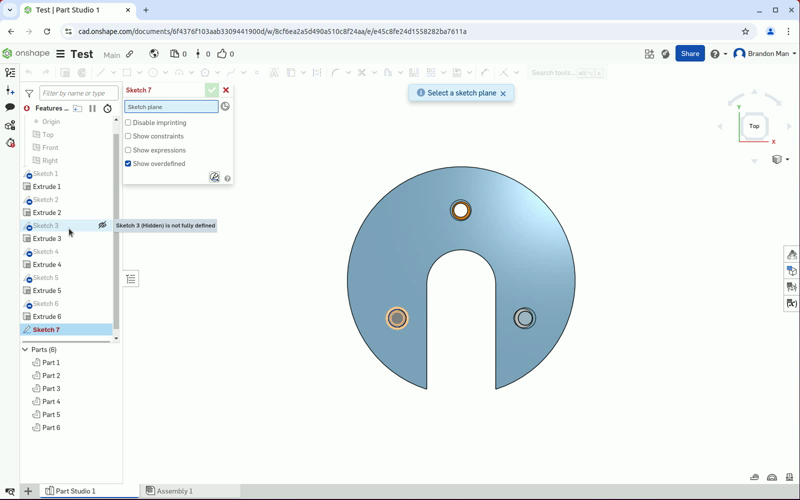
scroll(3)
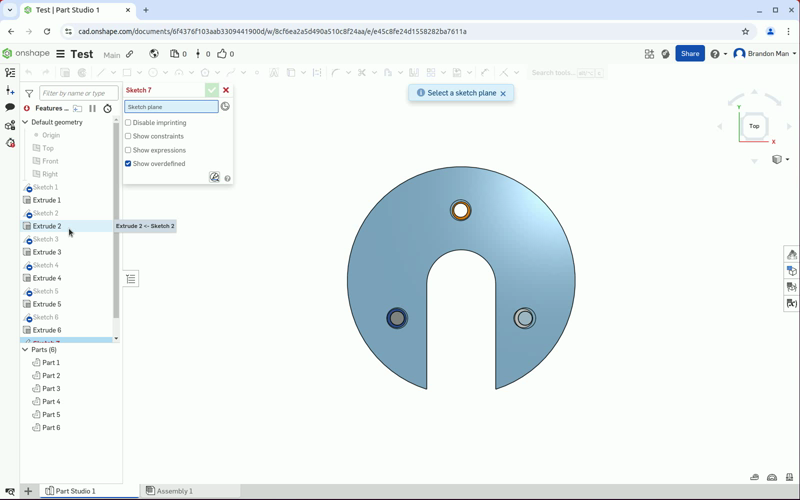
mouse_move(69, 150)
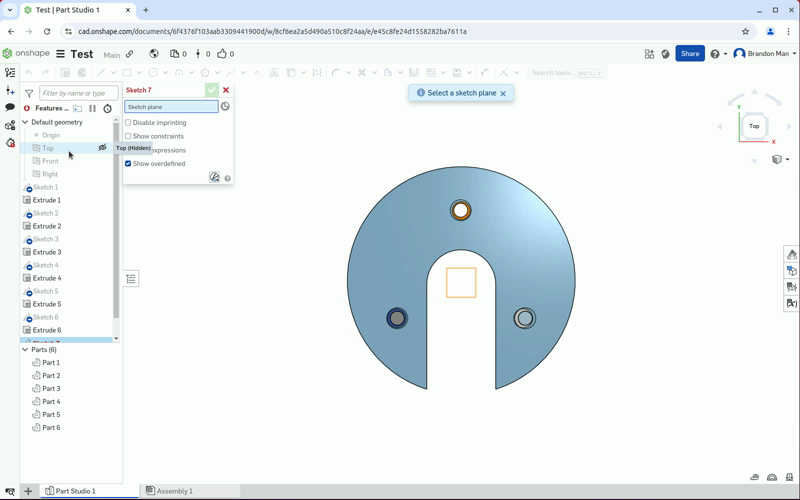
click(69, 150)
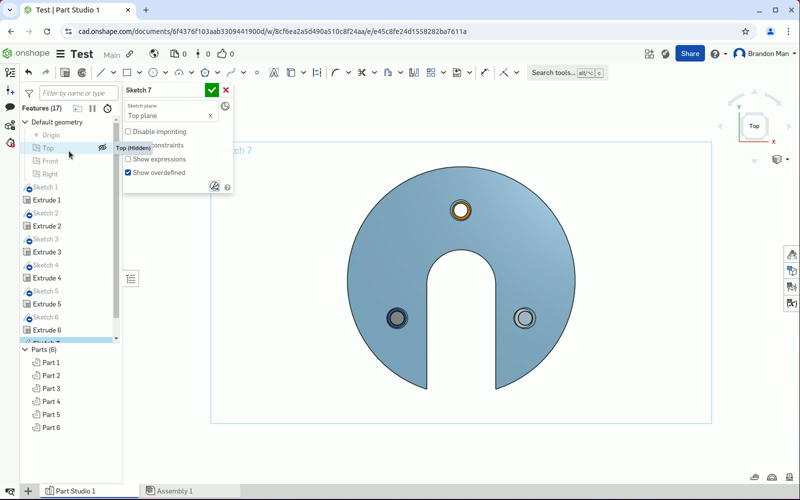
mouse_move(73, 352)
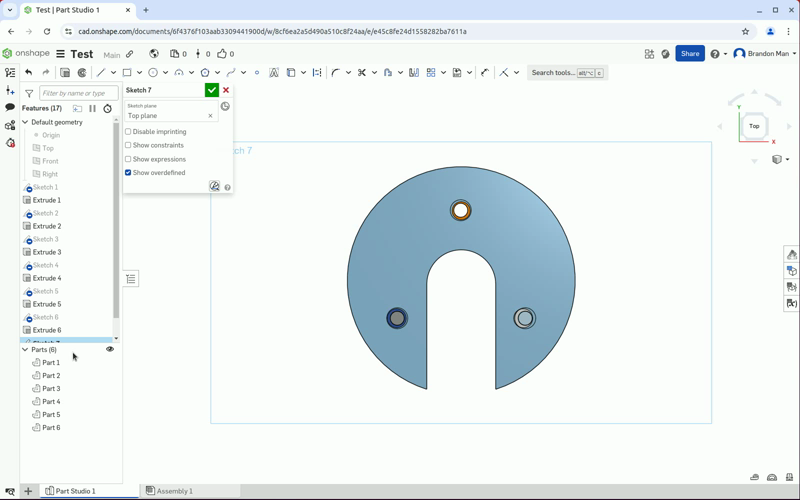
key(y)
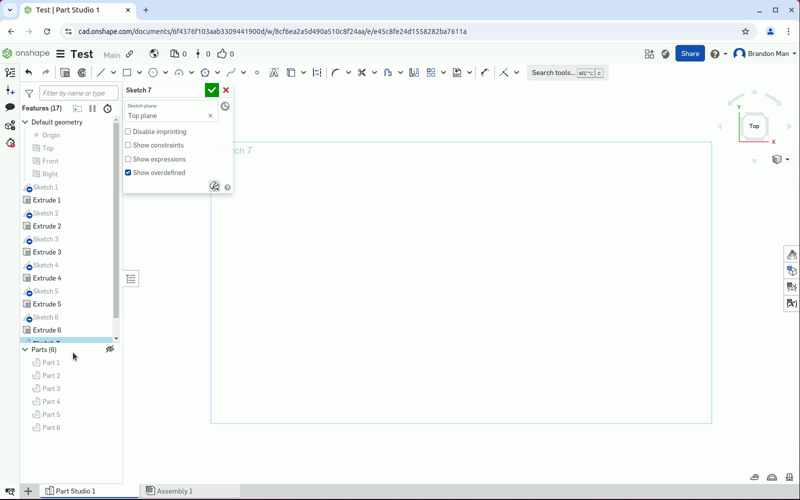
key(c)
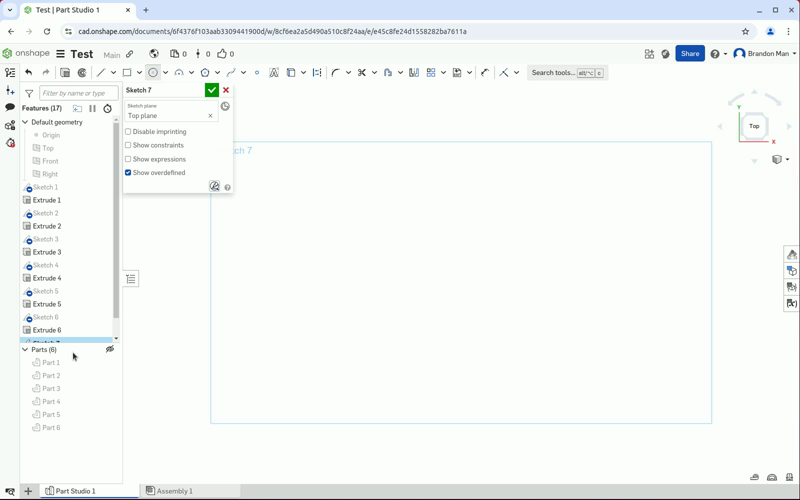
key_down(shift)
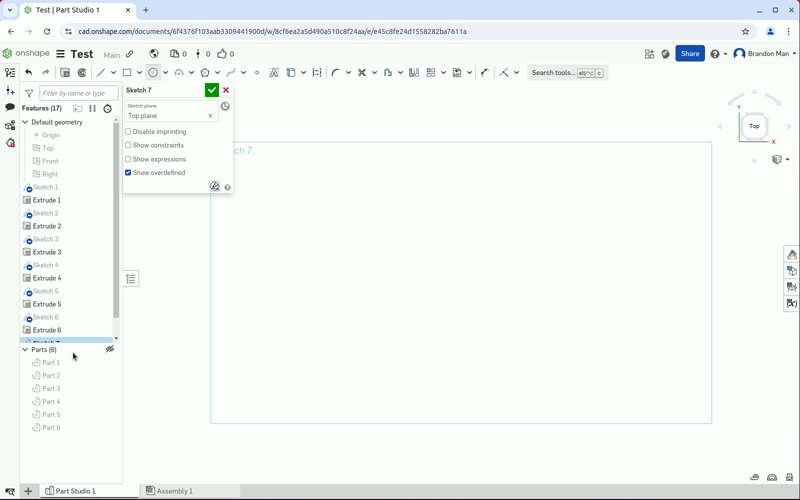
mouse_move(460, 210)
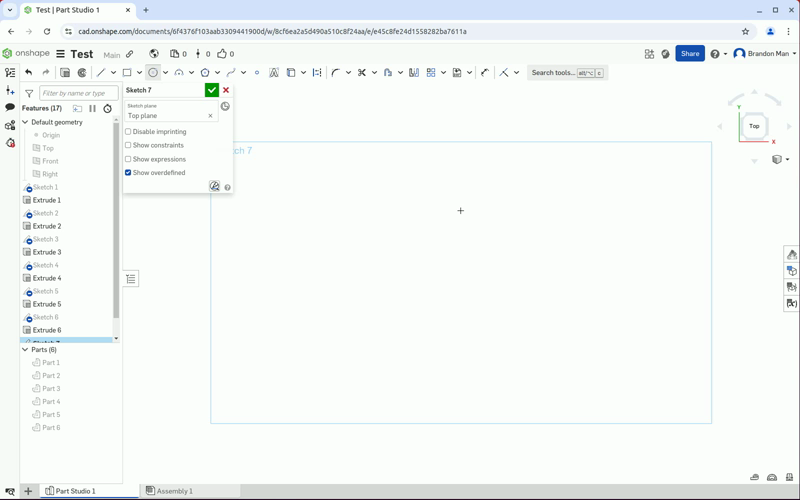
click(460, 210)
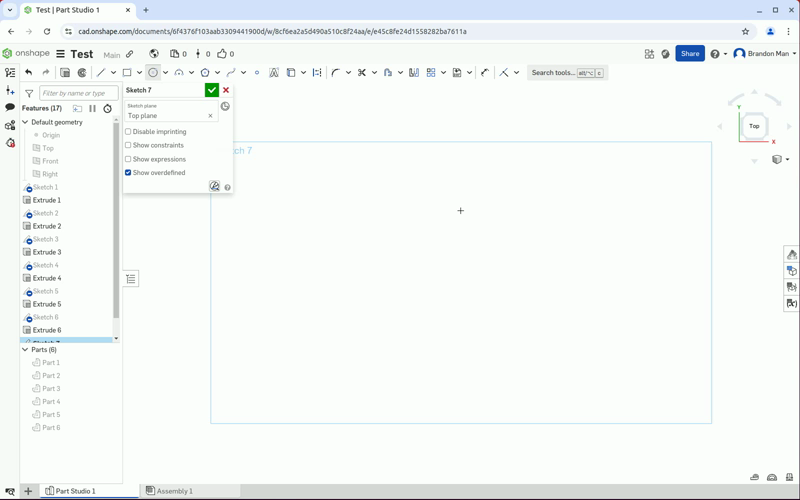
key_up(shift)
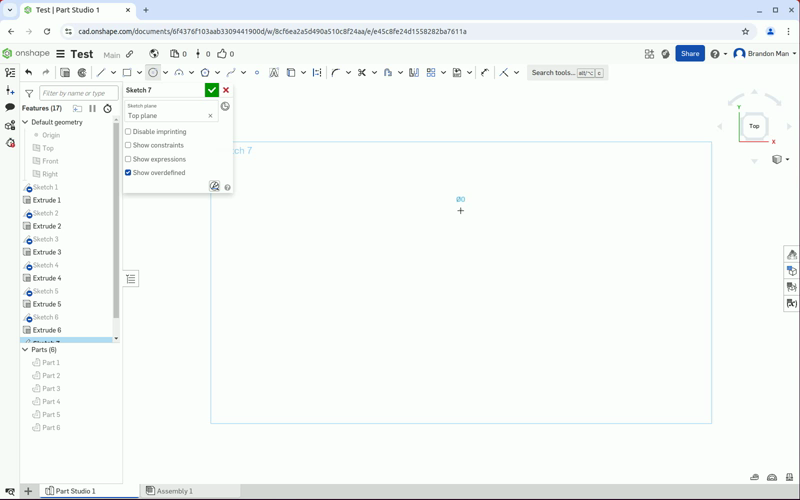
mouse_move(467, 210)
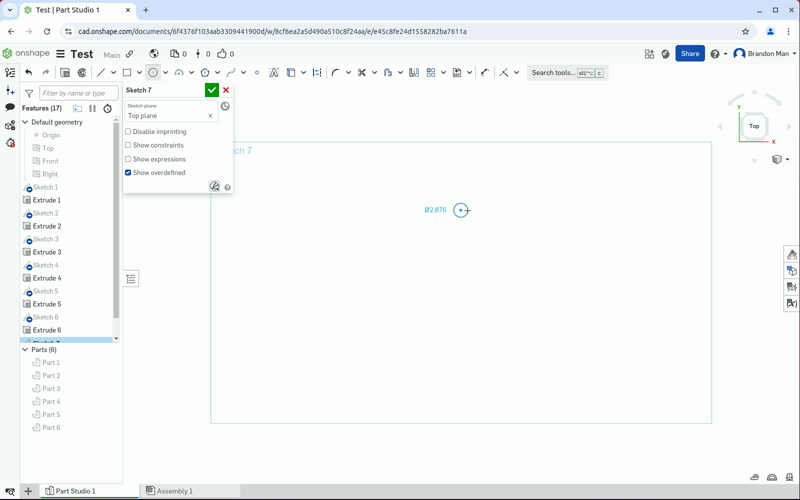
click(467, 210)
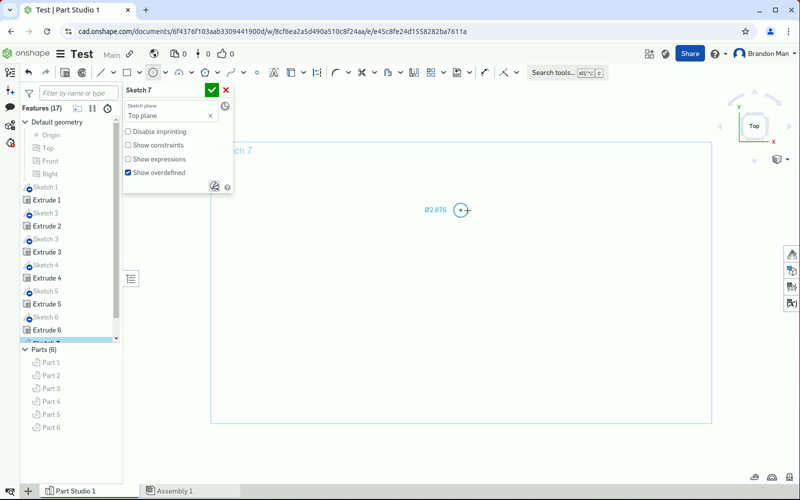
key(esc)
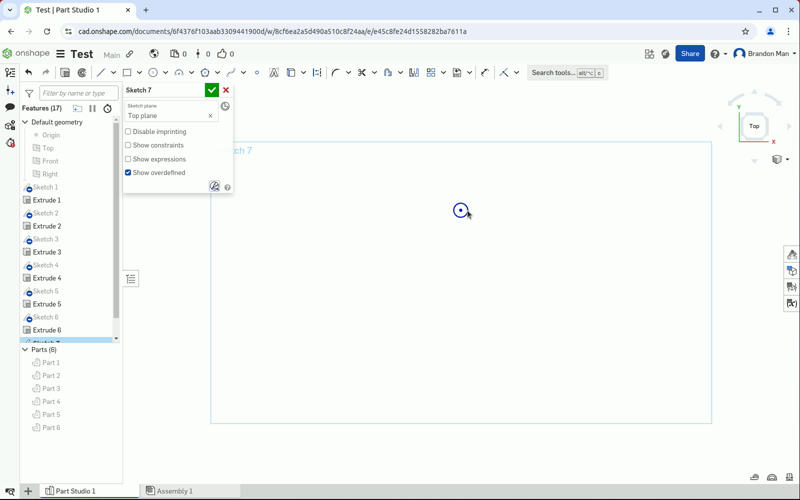
mouse_move(455, 209)
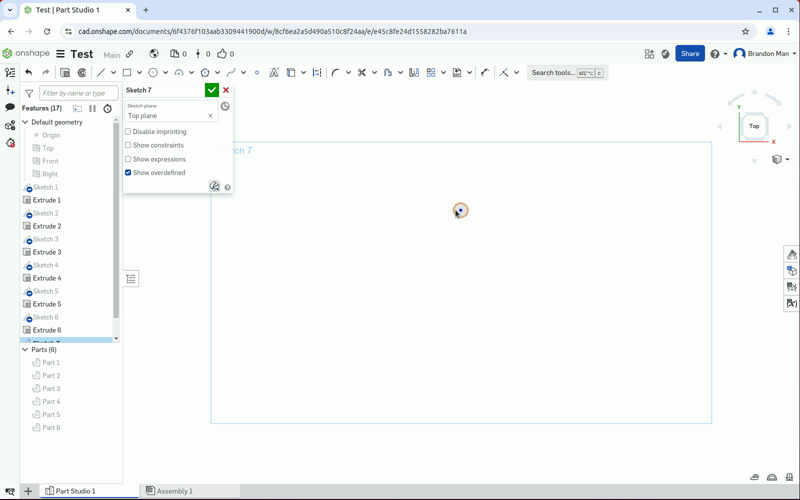
scroll(6)
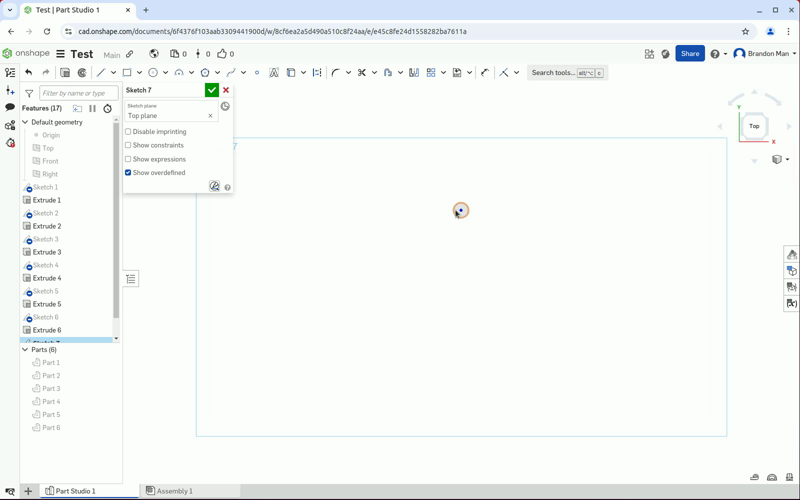
scroll(6)
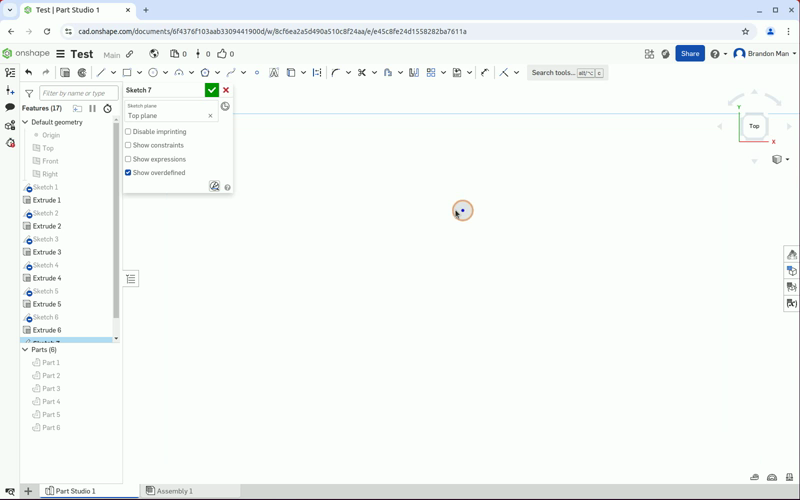
scroll(6)
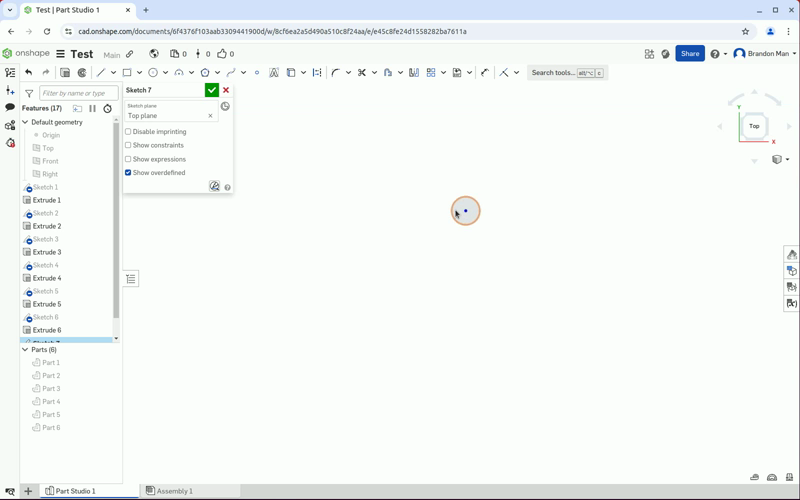
scroll(6)
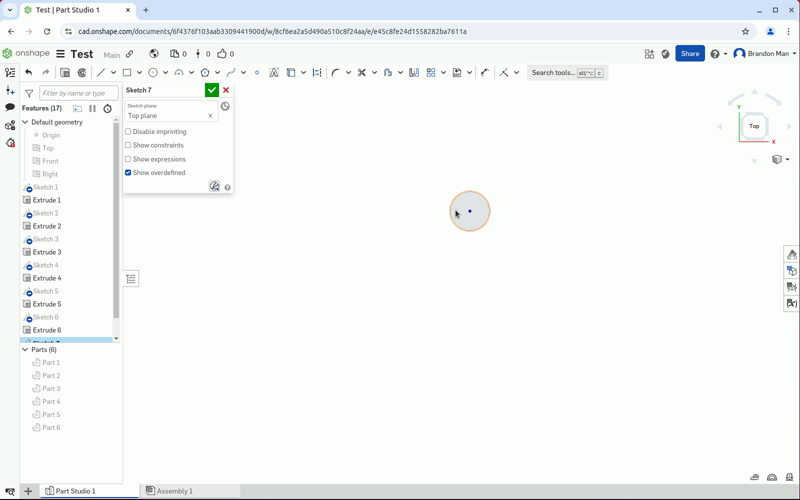
scroll(6)
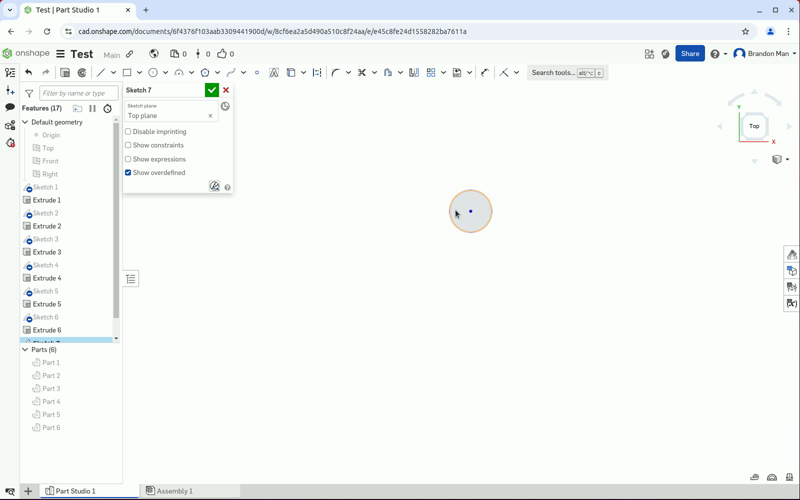
scroll(6)
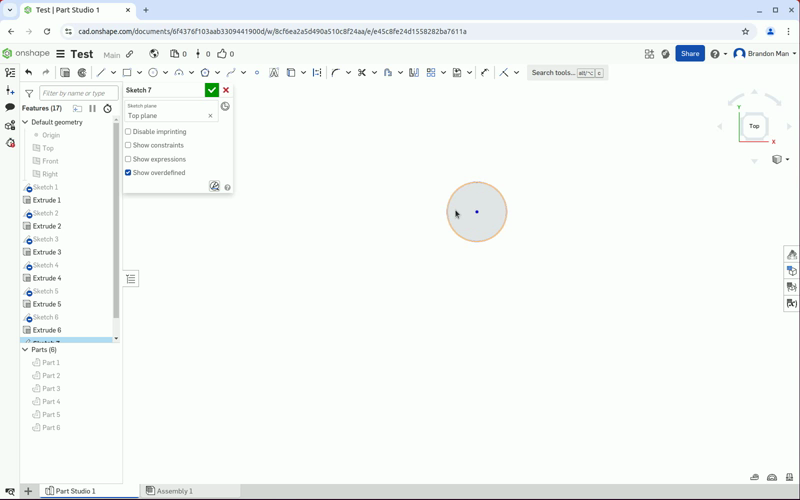
scroll(6)
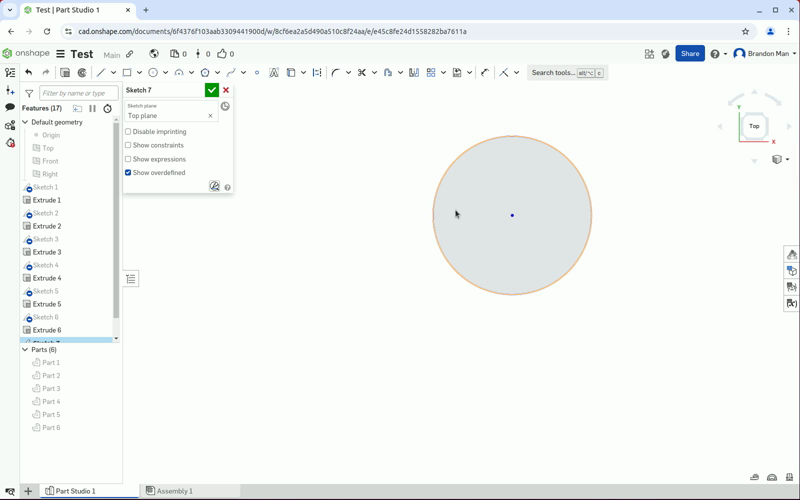
click(455, 209)
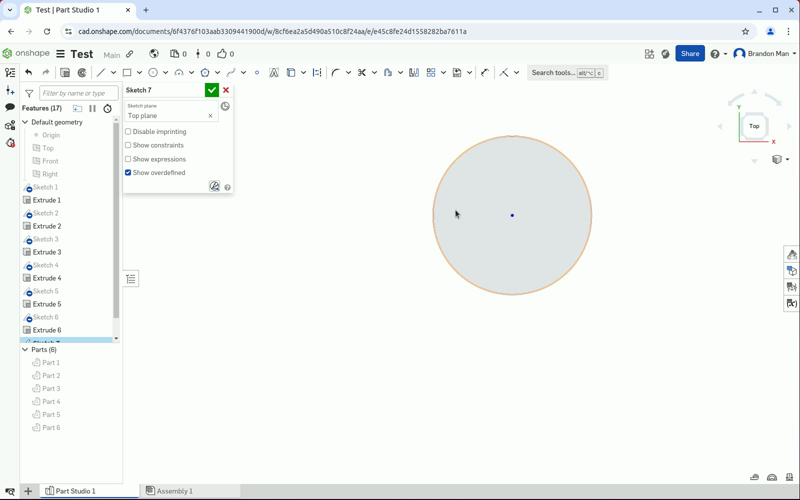
scroll(-6)
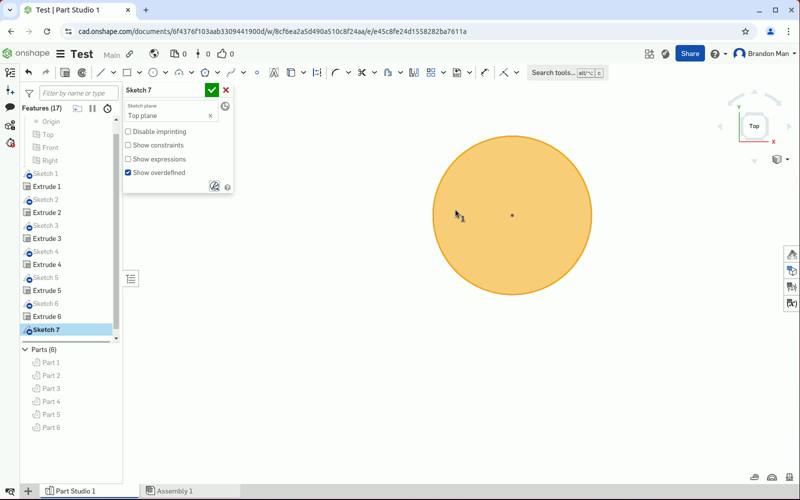
scroll(-6)
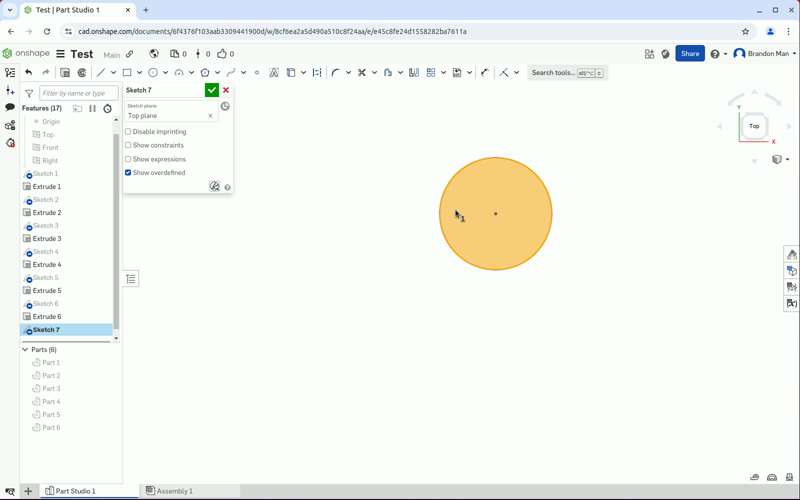
scroll(-6)
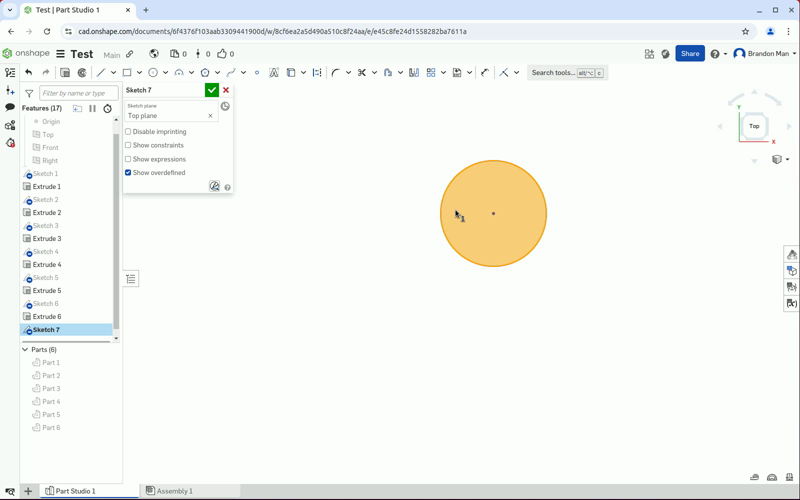
scroll(-6)
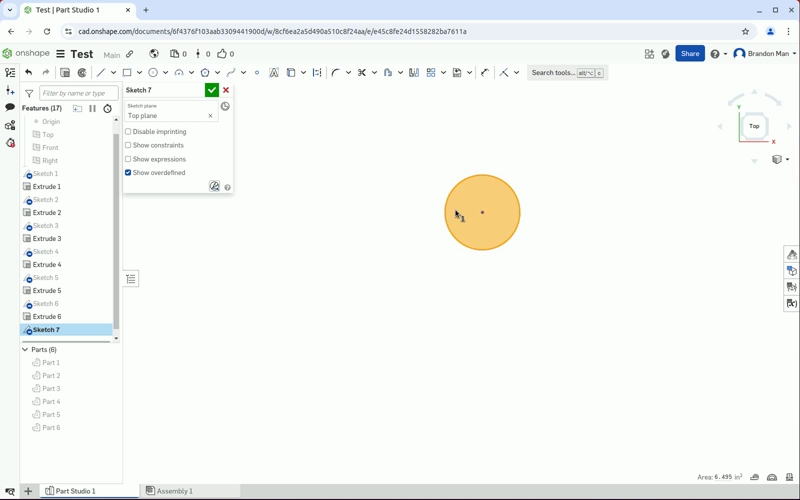
scroll(-6)
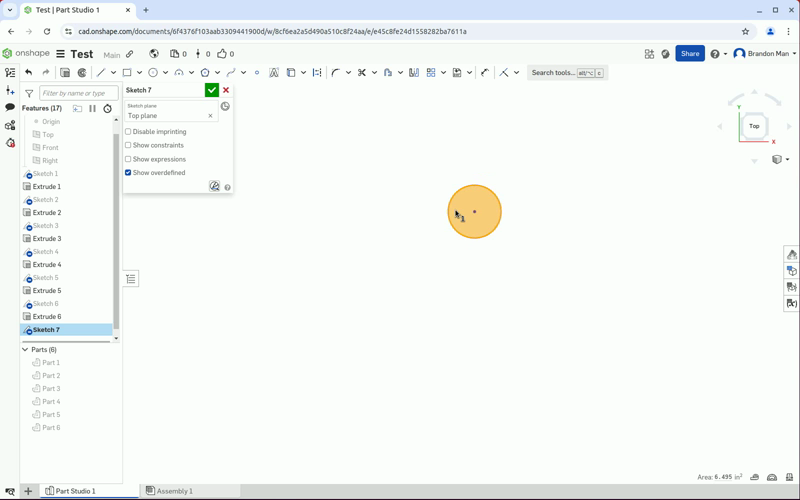
scroll(-6)
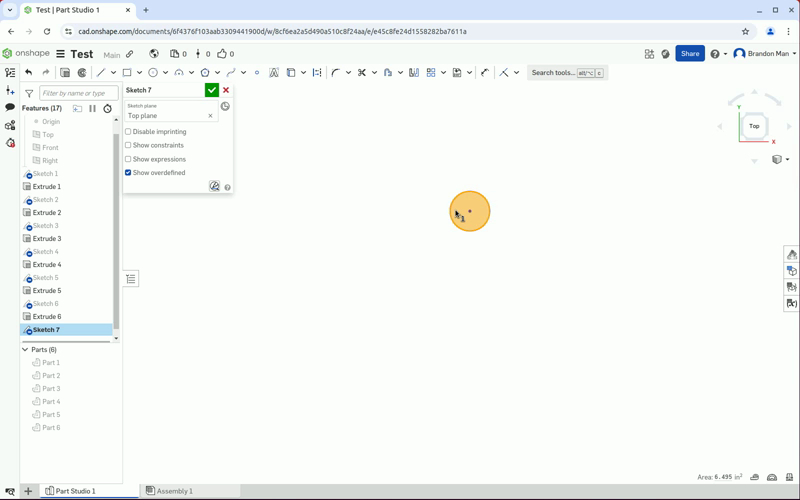
scroll(-6)
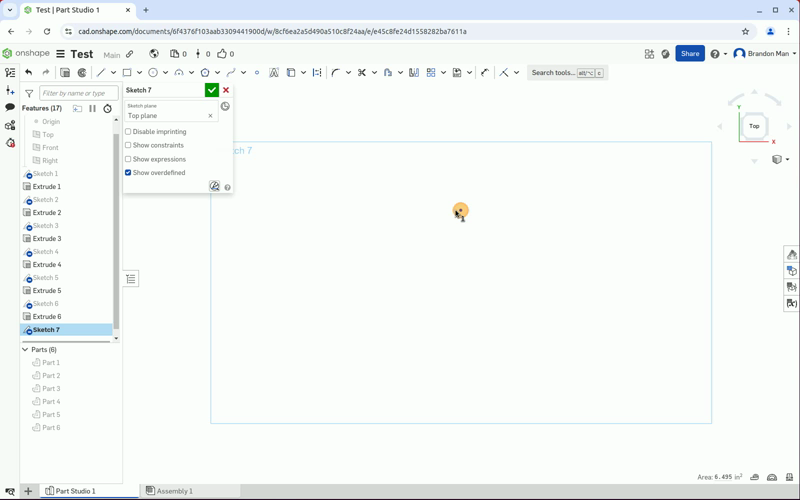
mouse_move(73, 352)
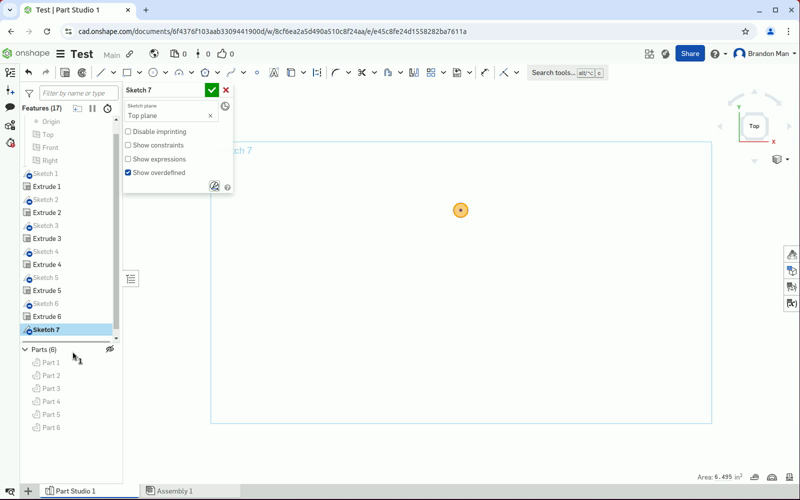
key(shift+y)
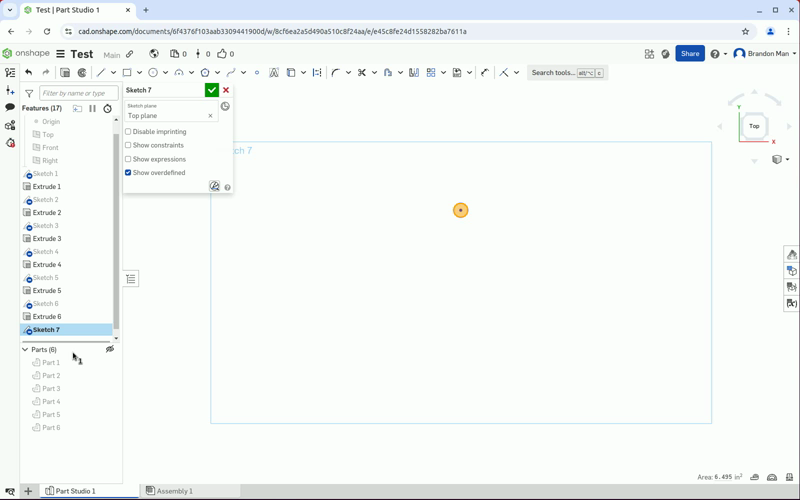
key(shift+e)
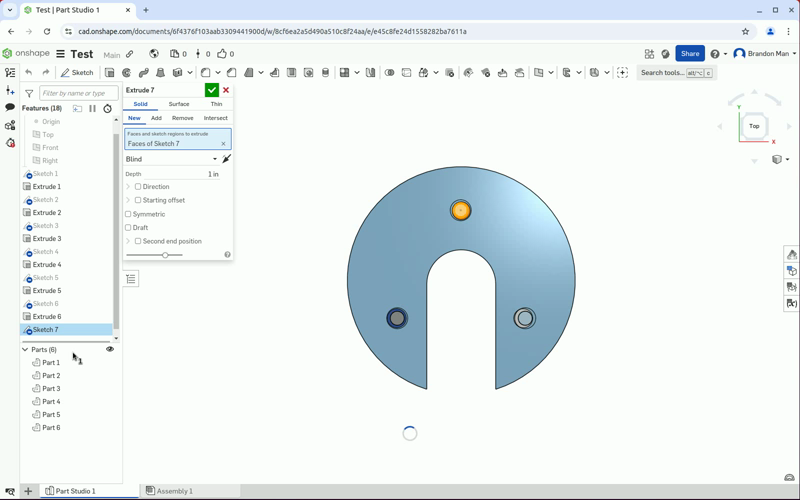
mouse_move(143, 106)
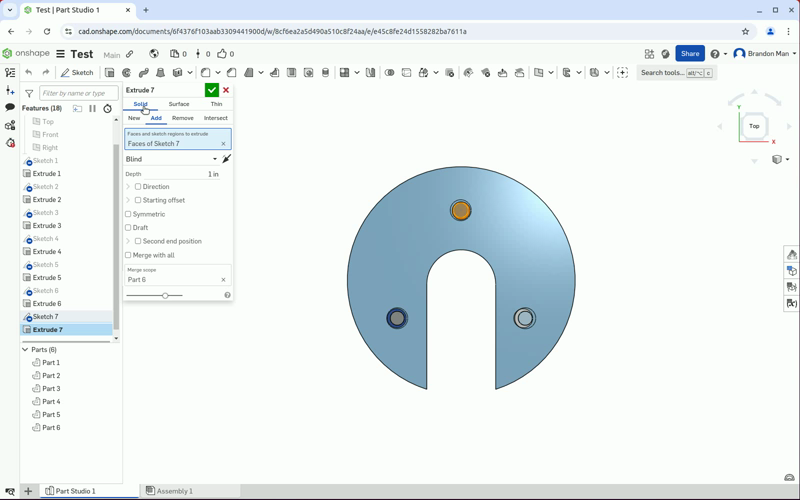
click(143, 106)
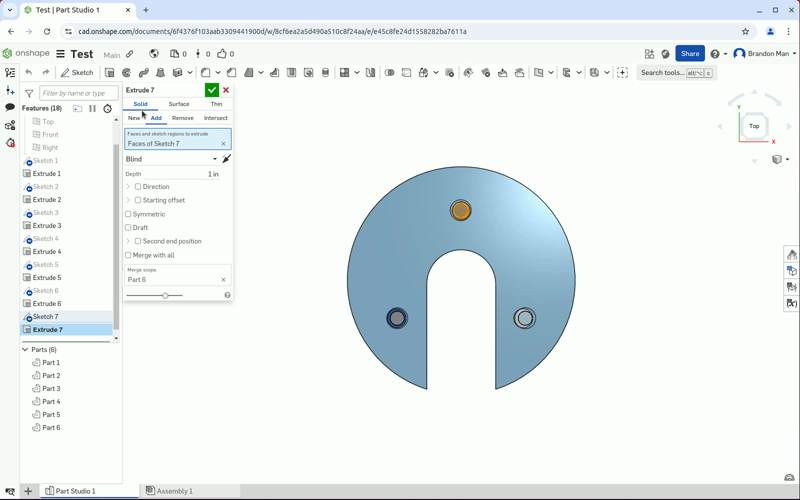
mouse_move(137, 120)
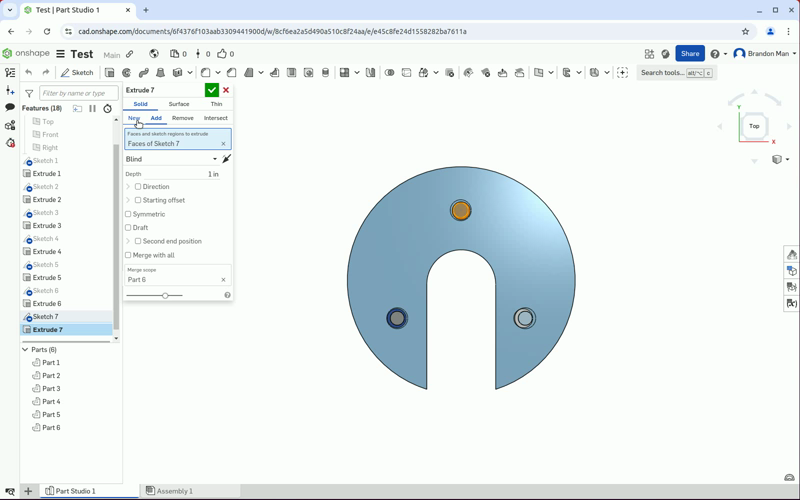
click(137, 120)
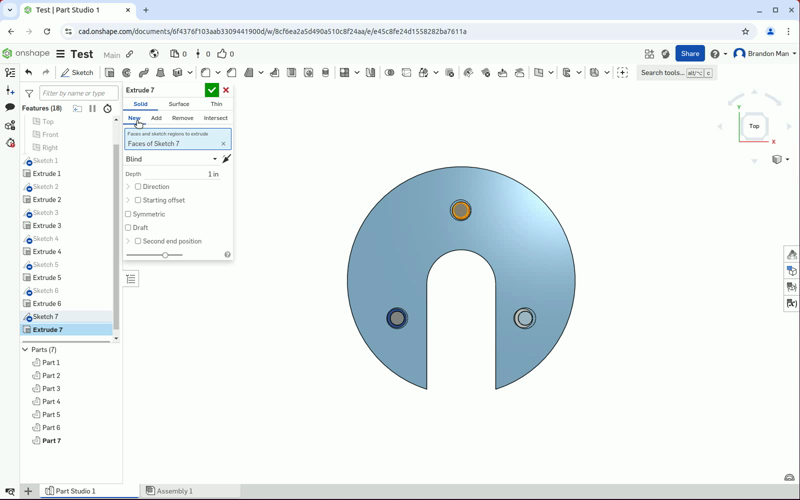
key(tab, 4)
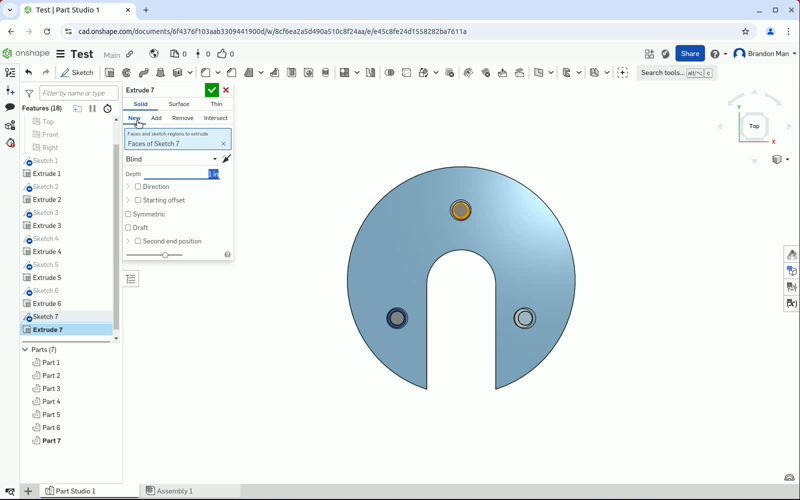
text(5.055)
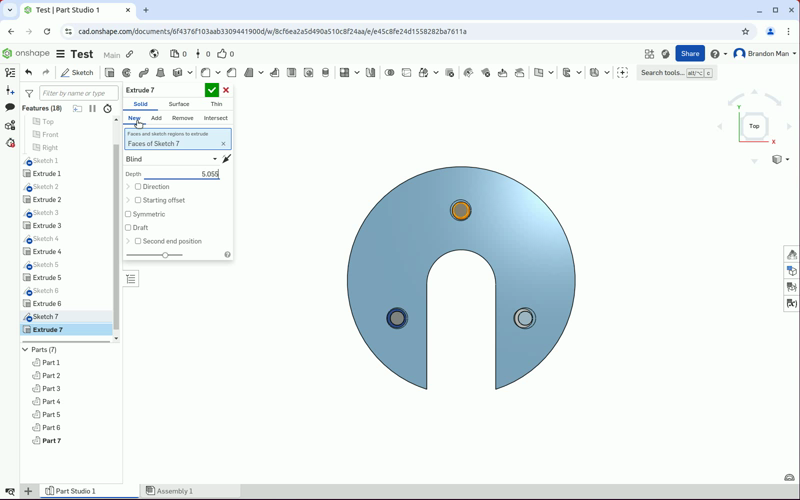
key(enter)
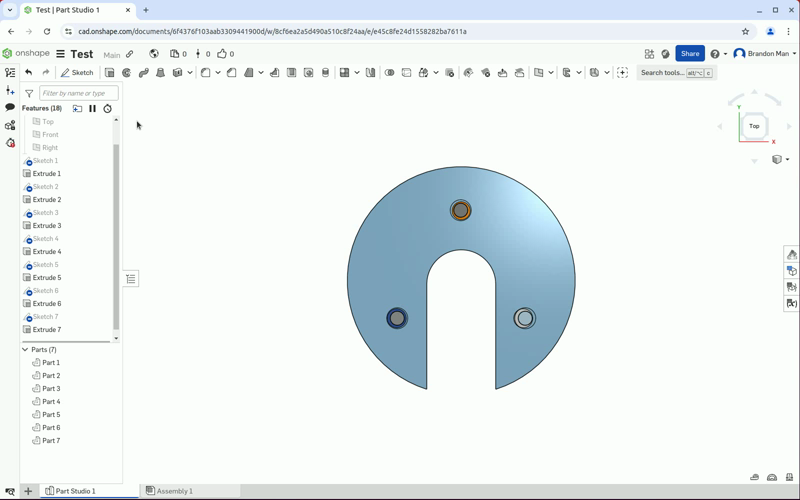
key(shift+h)
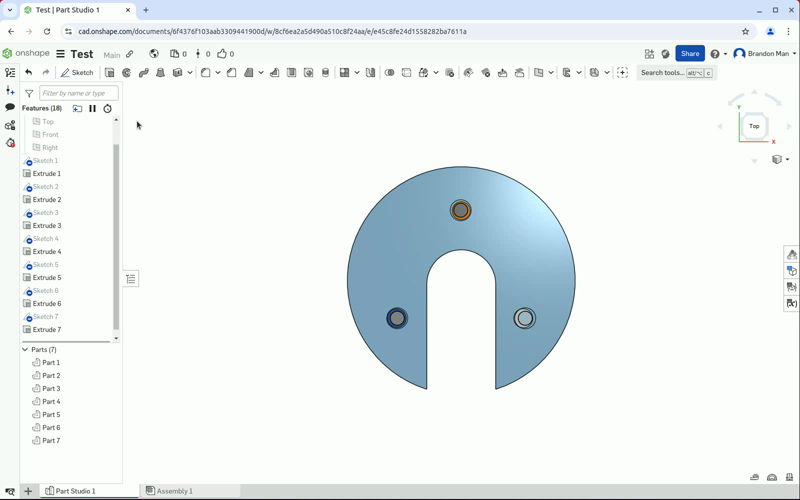
key(shift+h)
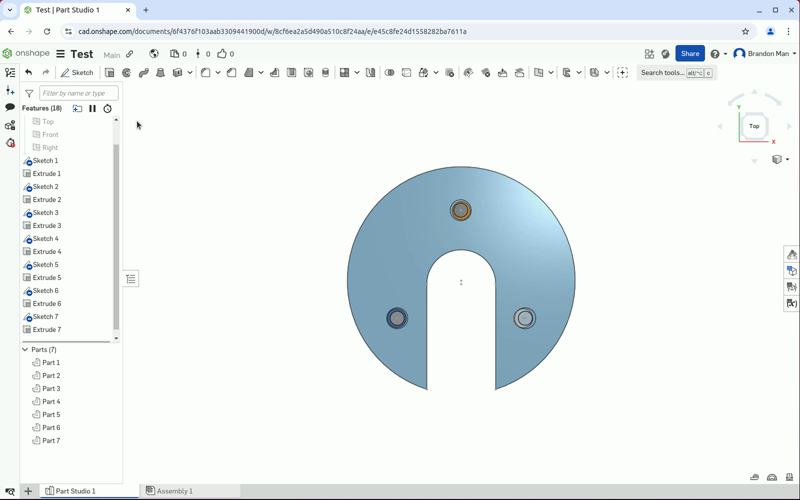
key(shift+7)
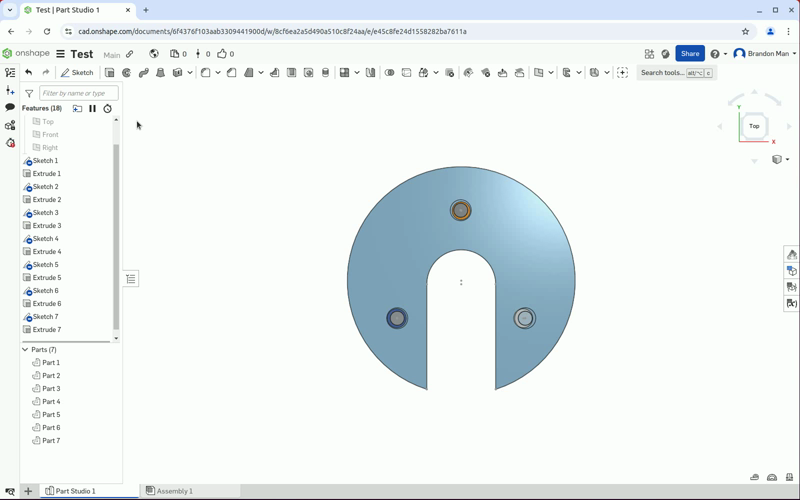
key(up, 3)
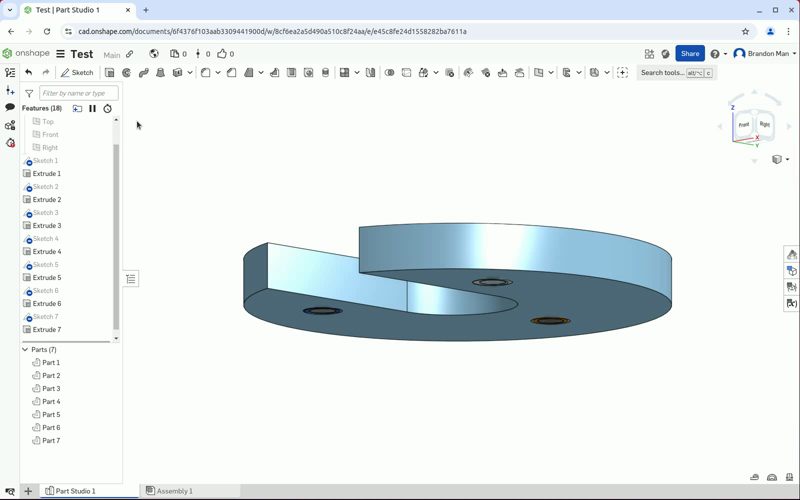
key(left, 3)
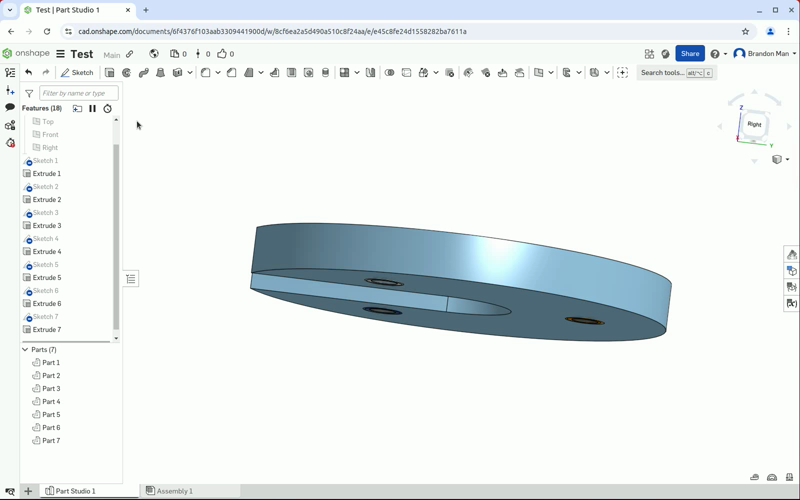
key(right, 3)
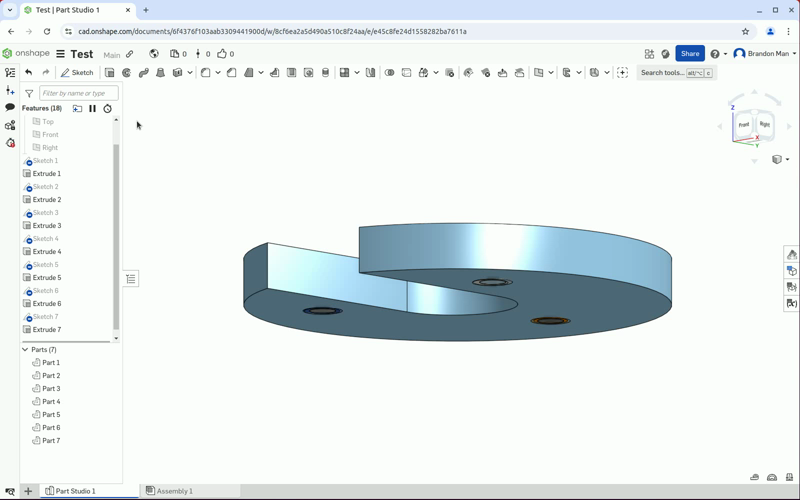
key(down, 3)
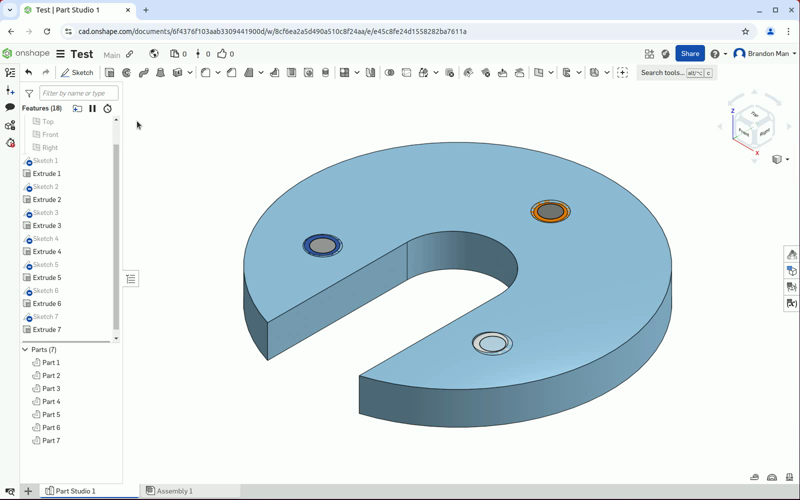
mouse_move(69, 163)
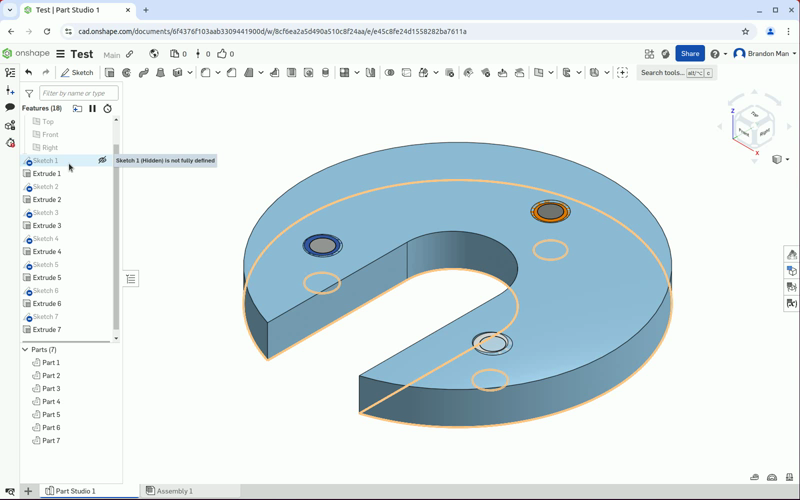
click(69, 163)